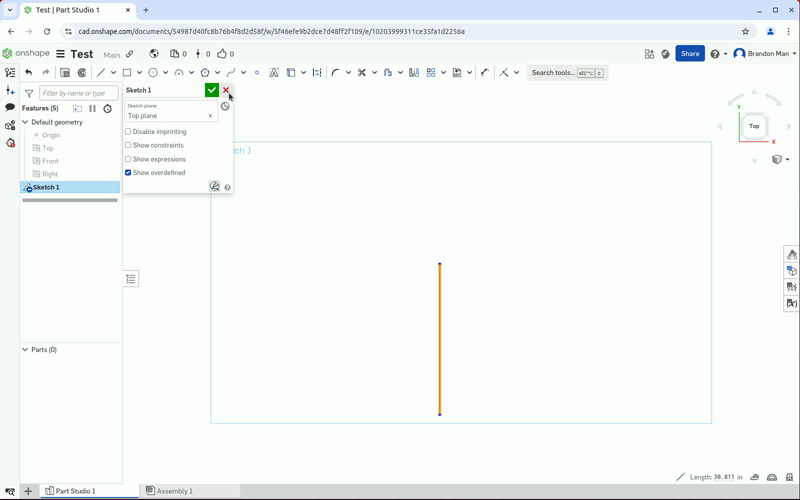
key(shift+h)
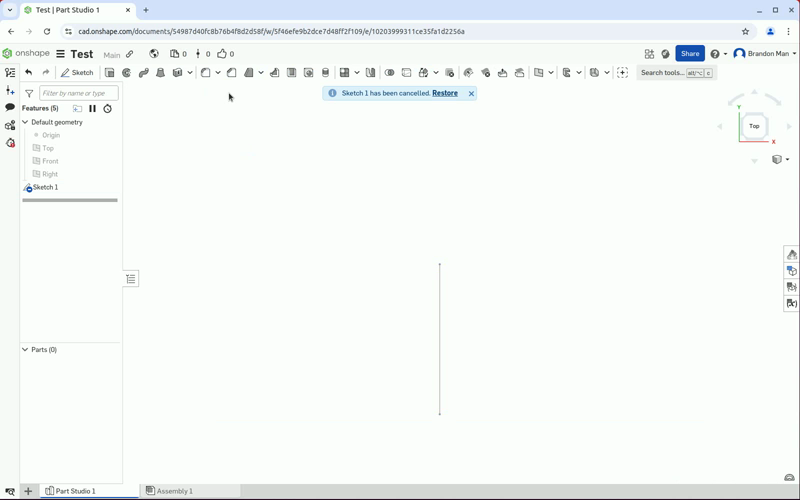
key(shift+s)
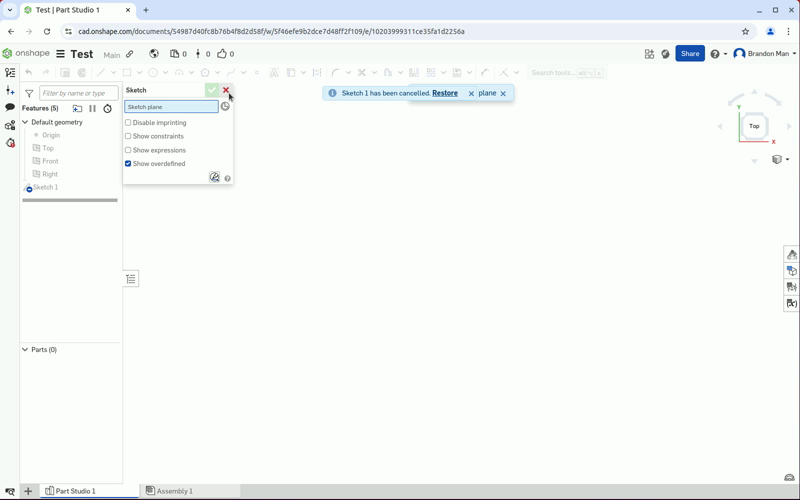
mouse_move(73, 150)
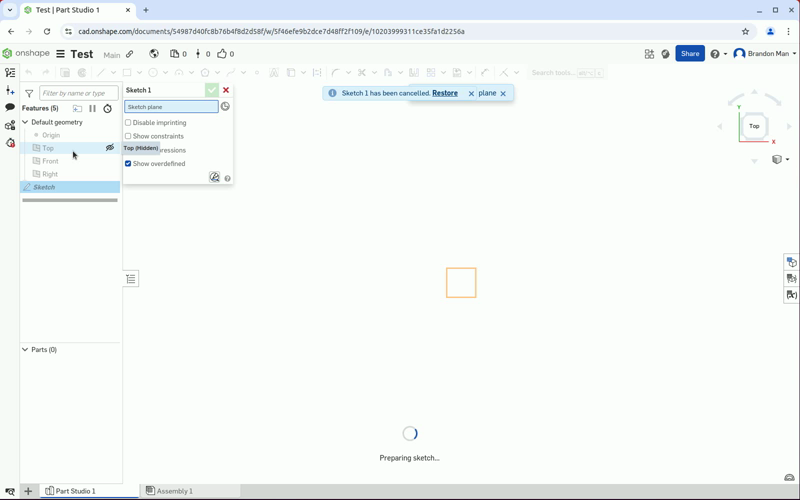
click(73, 150)
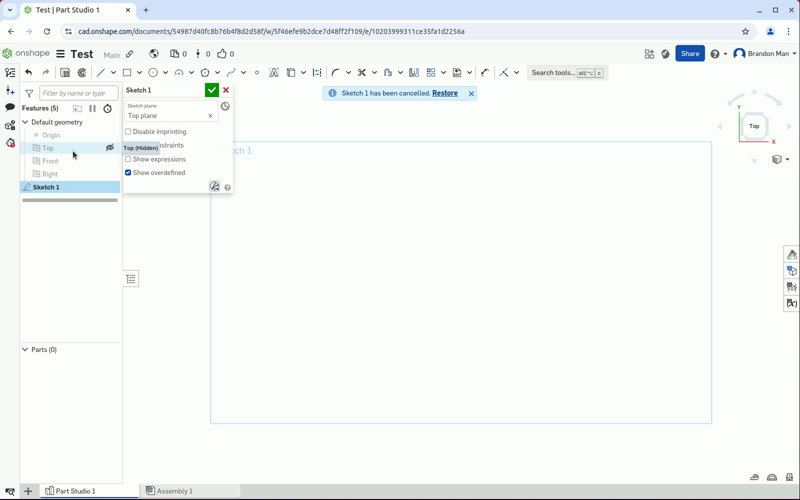
mouse_move(73, 352)
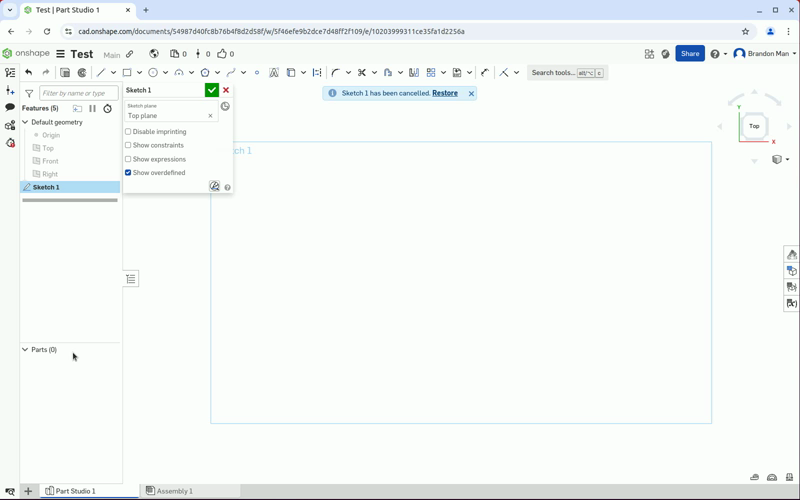
key(y)
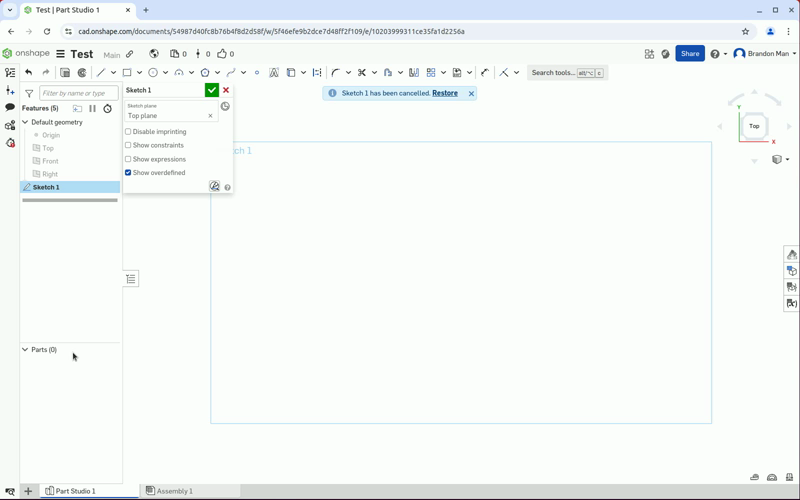
key(l)
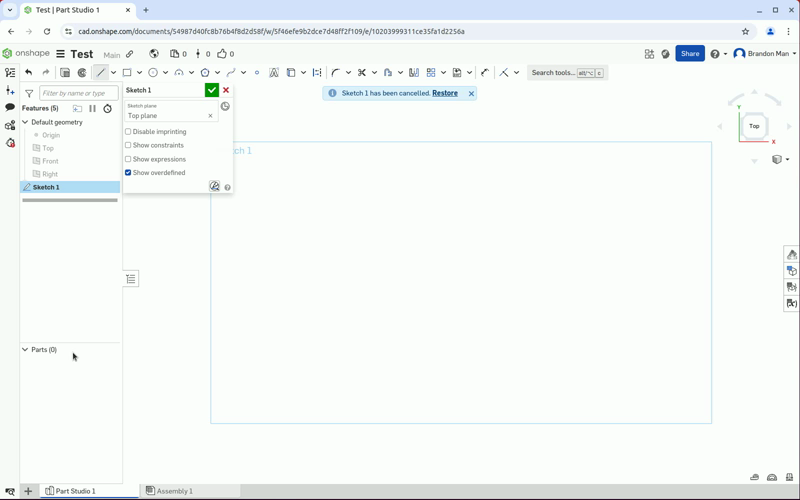
key_down(shift)
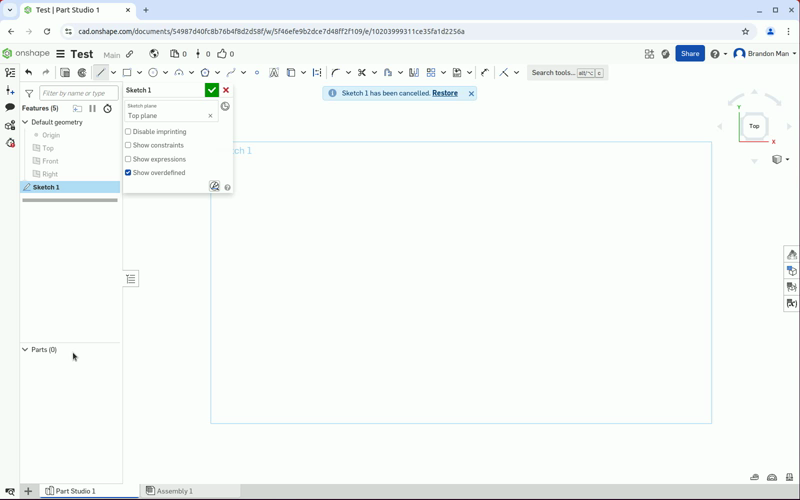
mouse_move(460, 299)
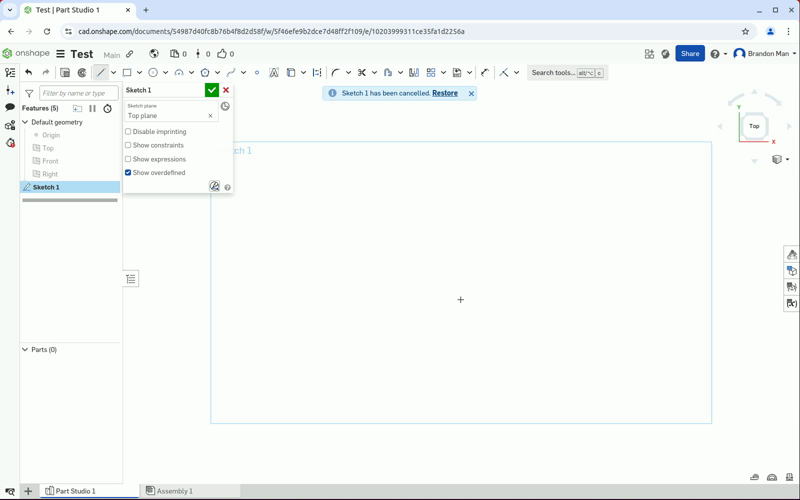
click(460, 299)
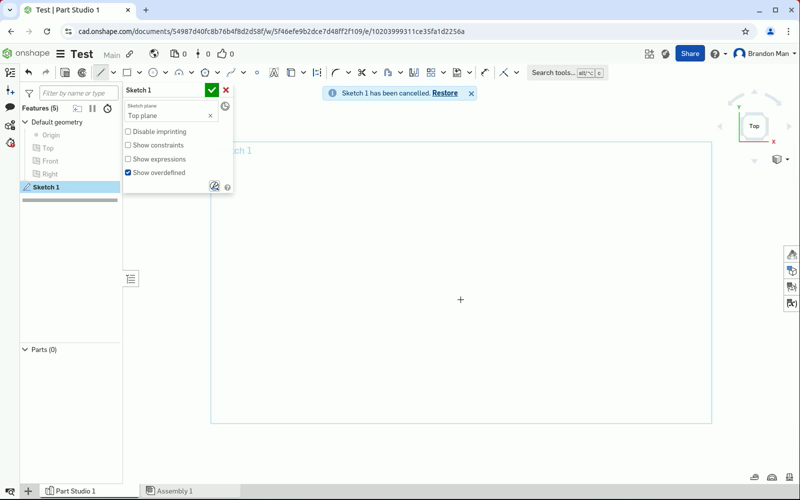
key_up(shift)
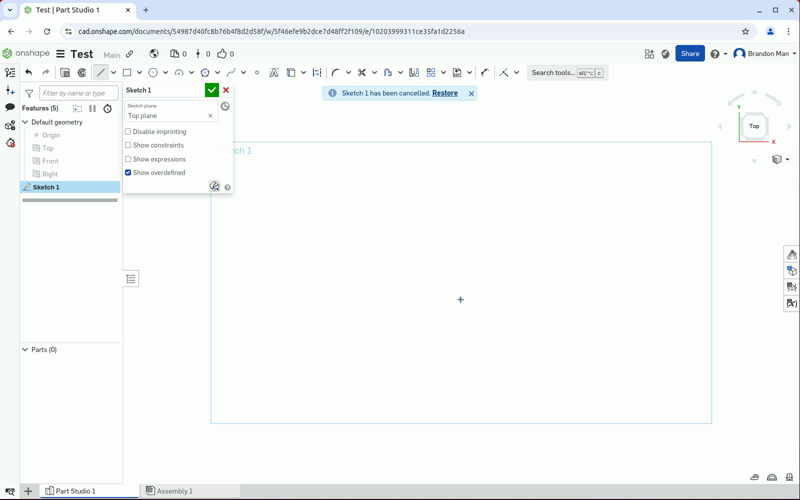
key_down(shift)
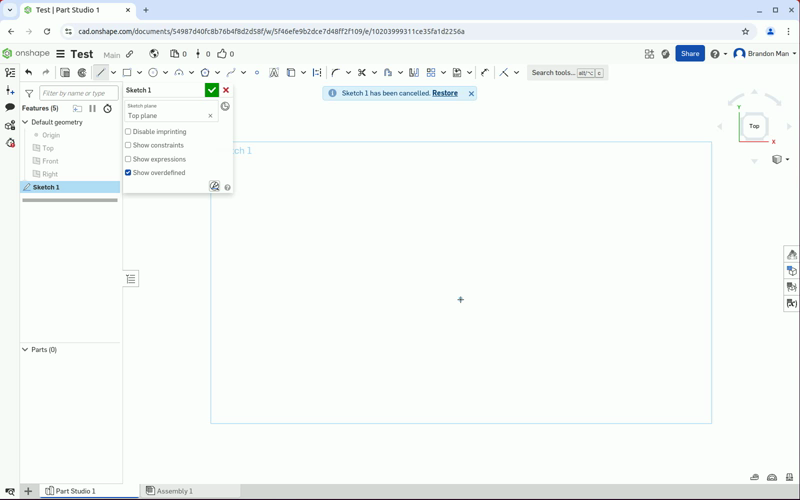
mouse_move(490, 299)
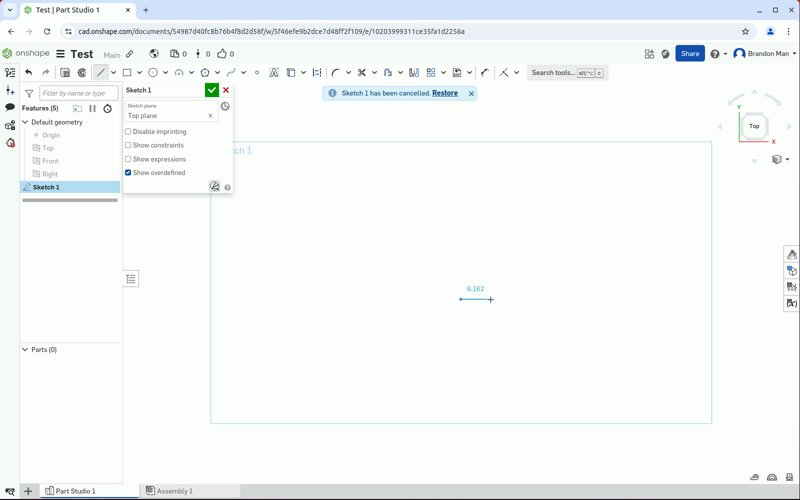
mouse_move(464, 299)
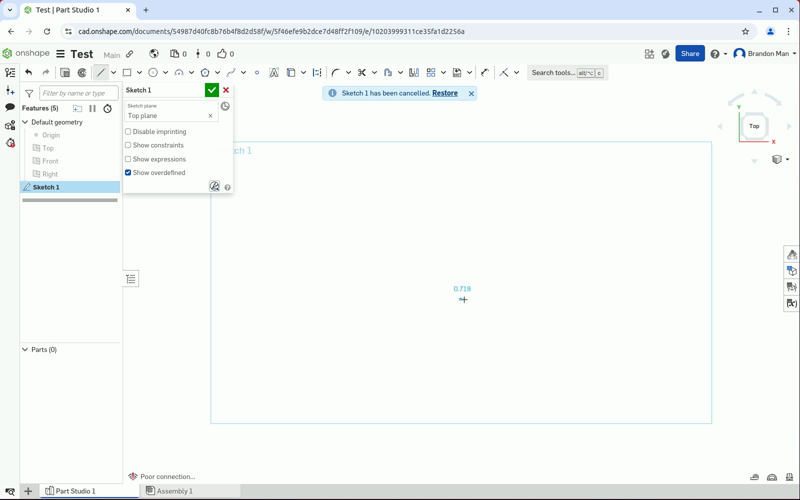
scroll(6)
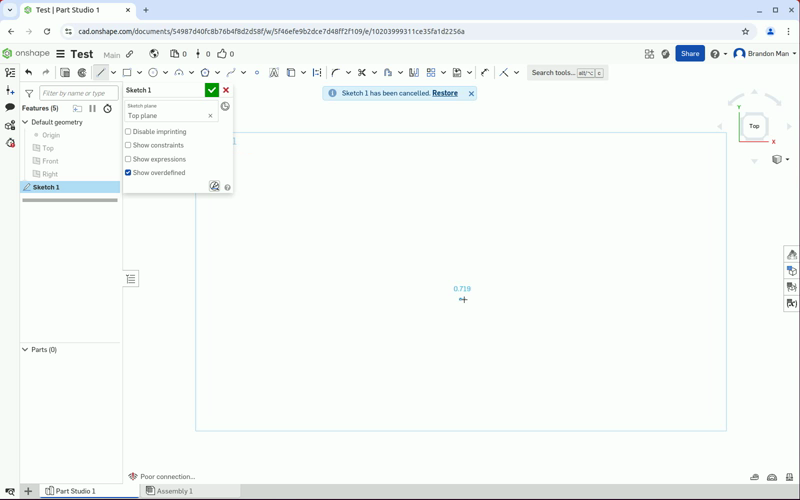
scroll(6)
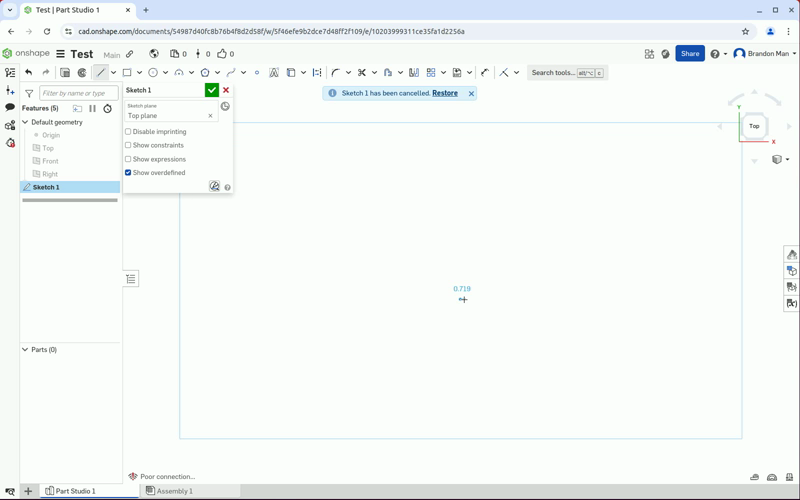
scroll(6)
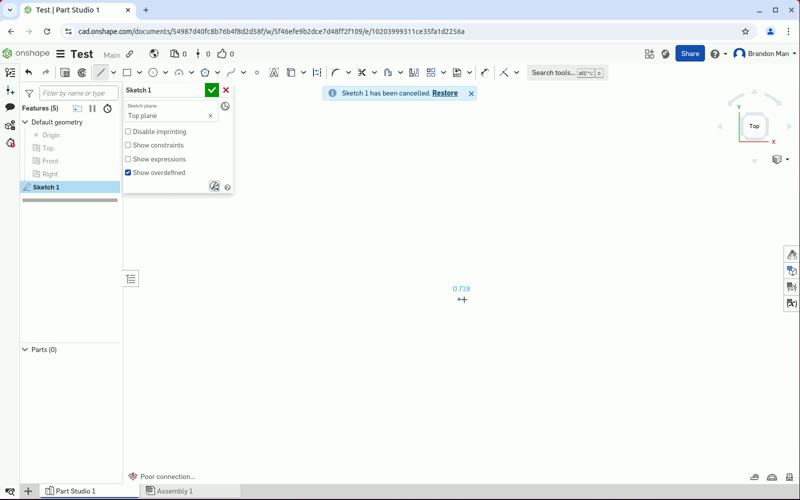
scroll(6)
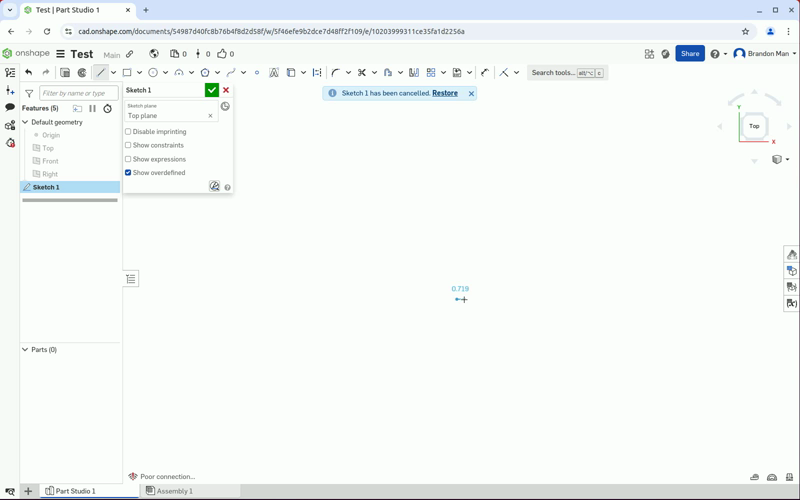
scroll(6)
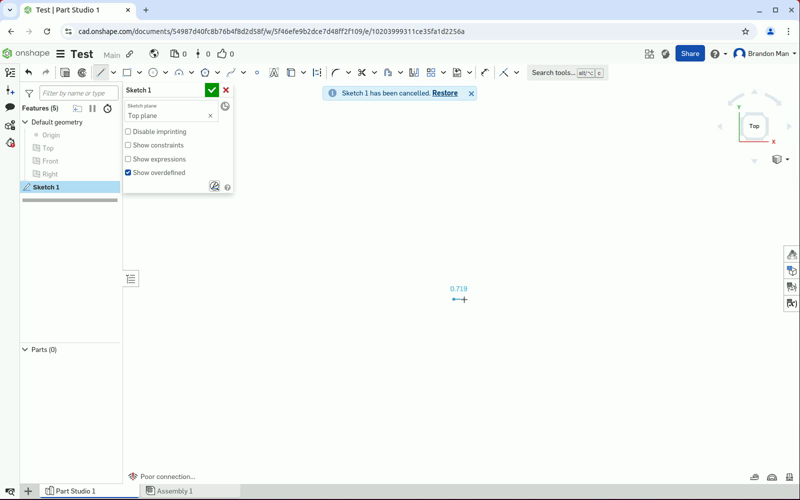
scroll(6)
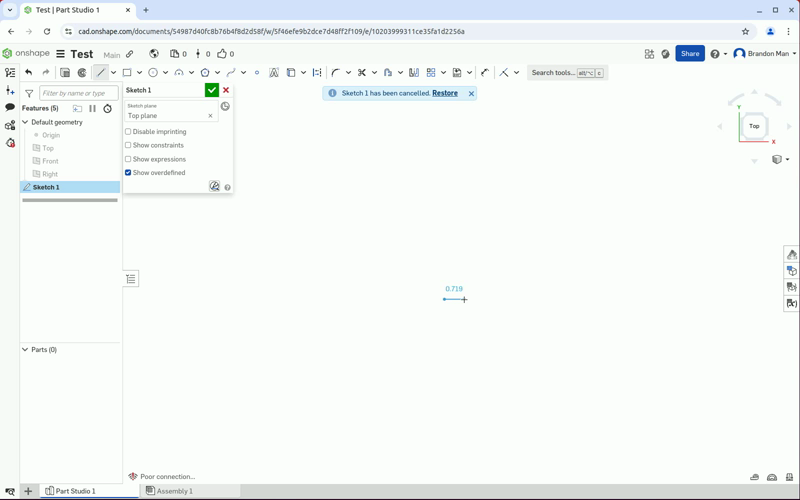
scroll(6)
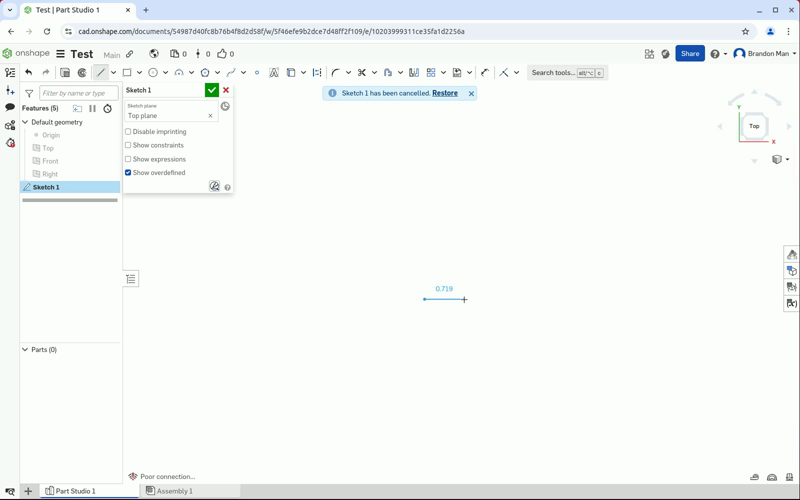
click(464, 299)
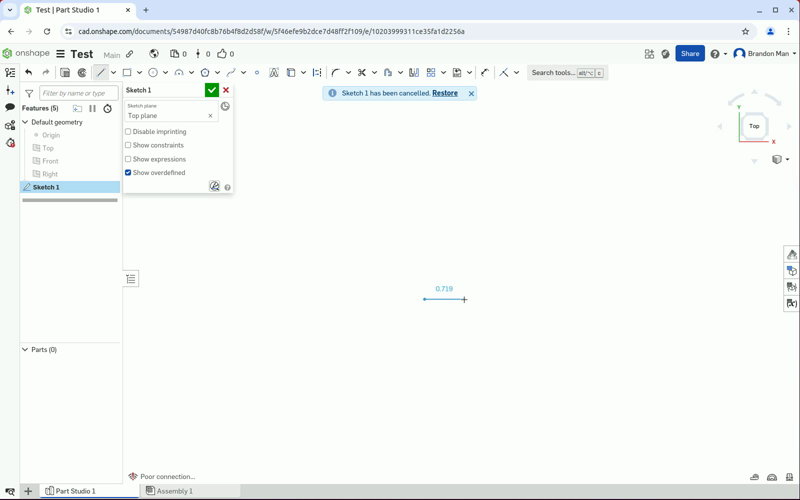
scroll(-6)
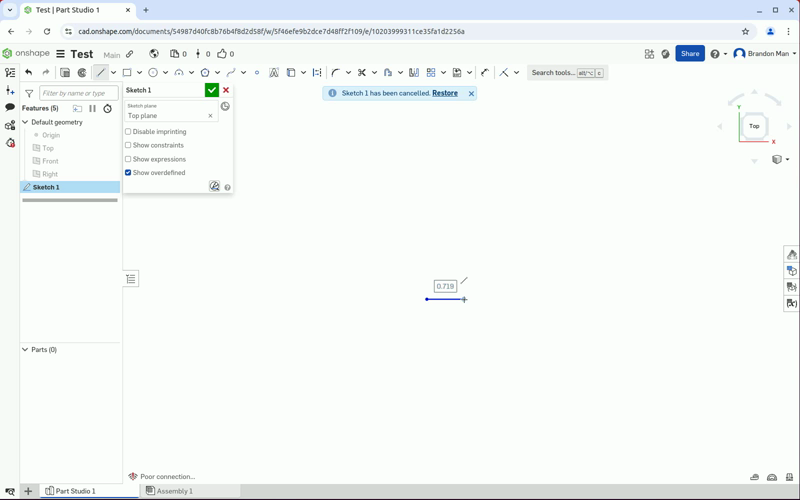
scroll(-6)
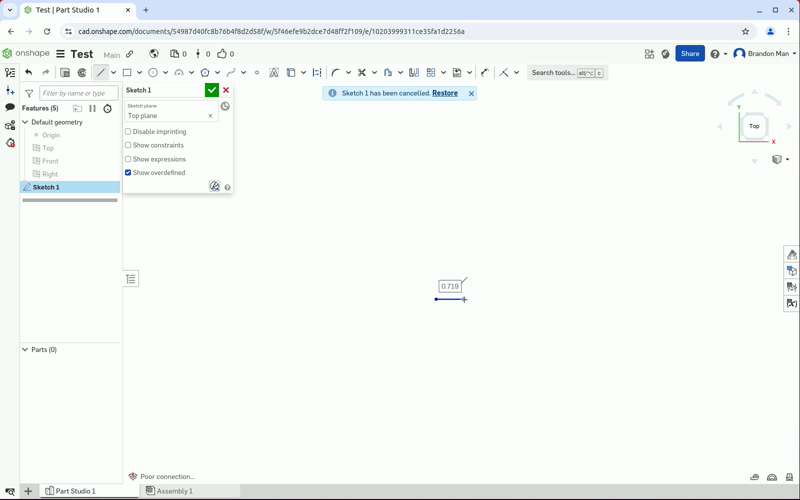
scroll(-6)
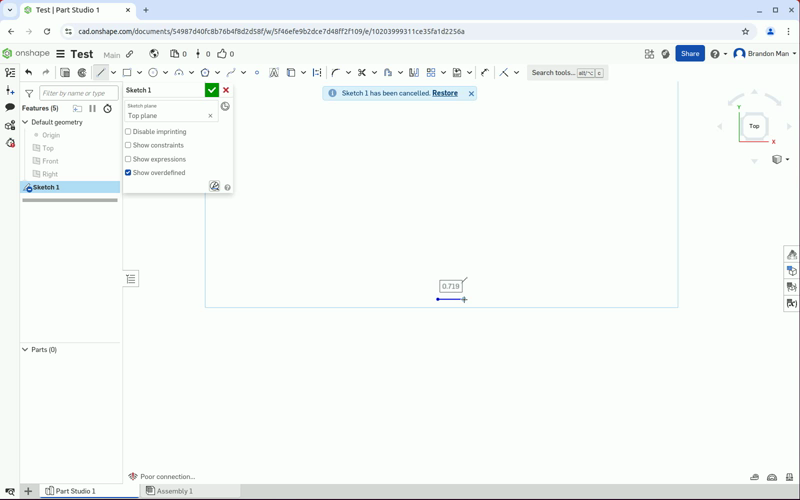
scroll(-6)
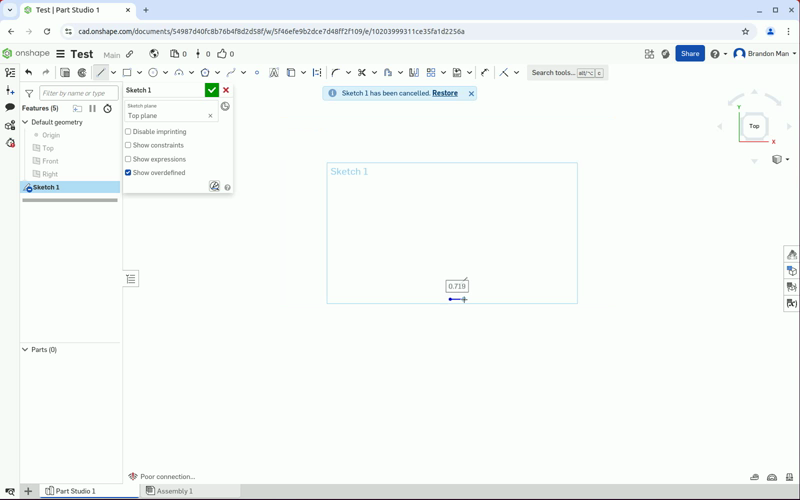
scroll(-6)
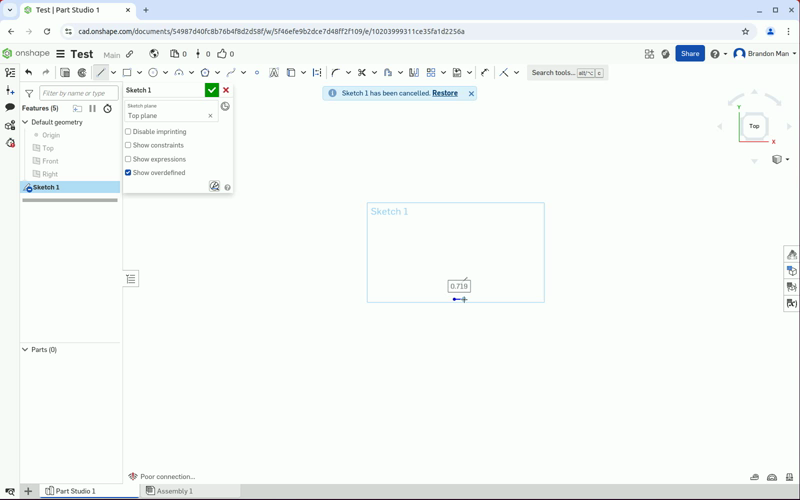
scroll(-6)
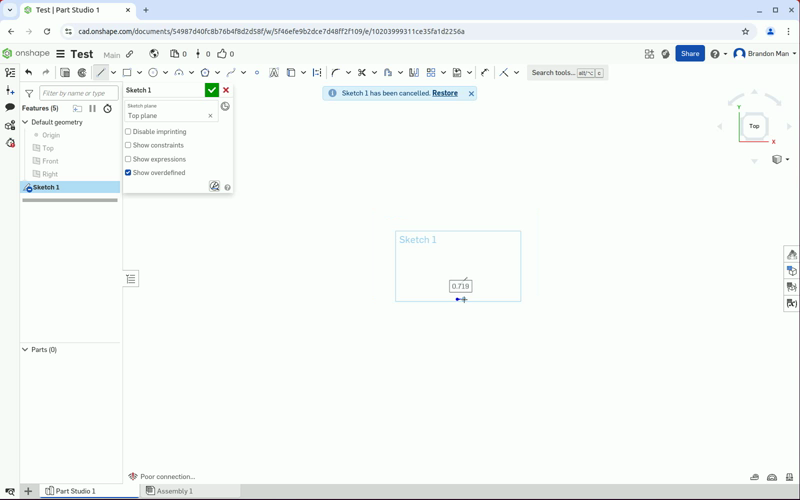
scroll(-6)
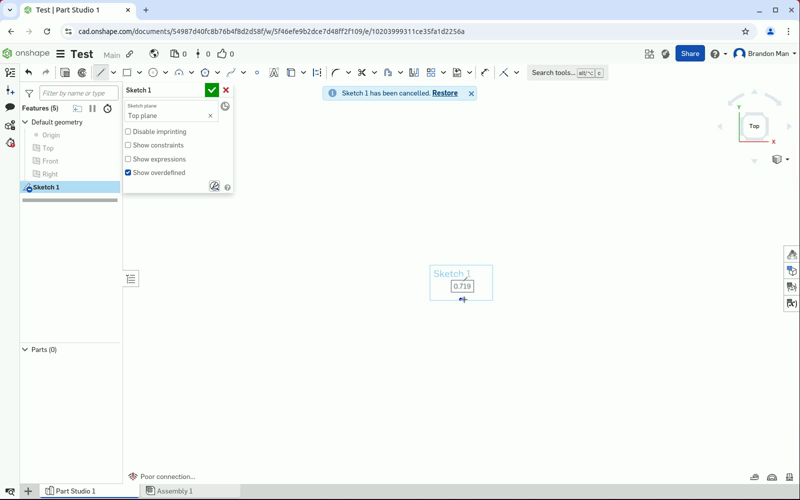
key_up(shift)
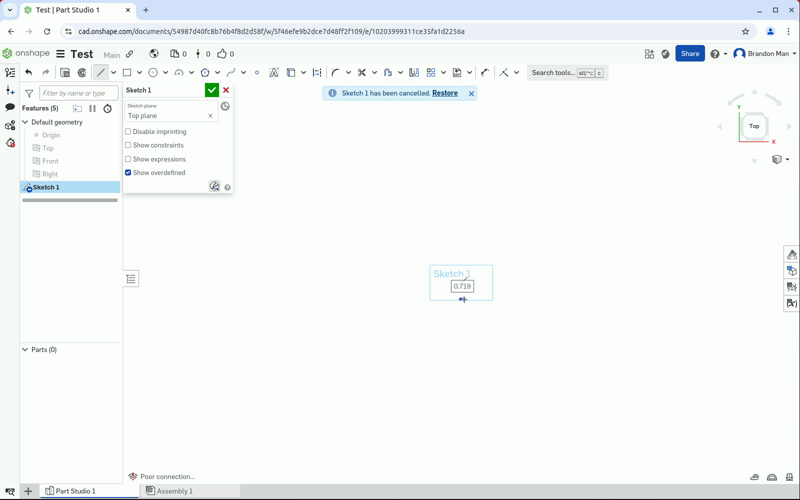
key_down(shift)
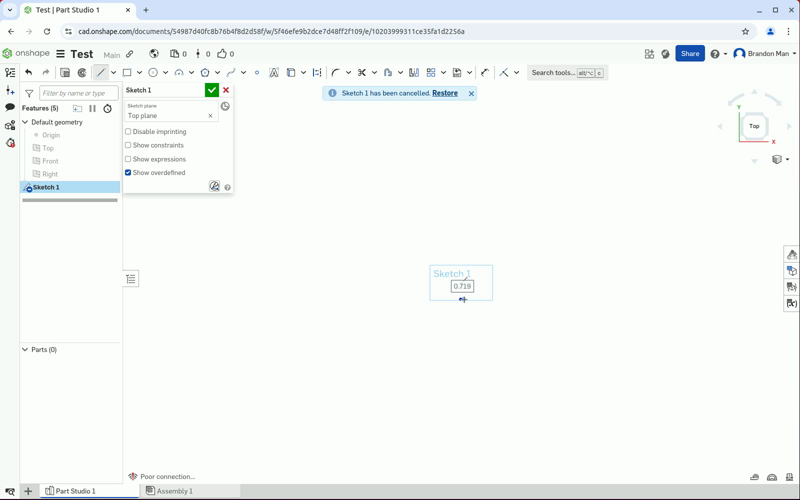
mouse_move(494, 299)
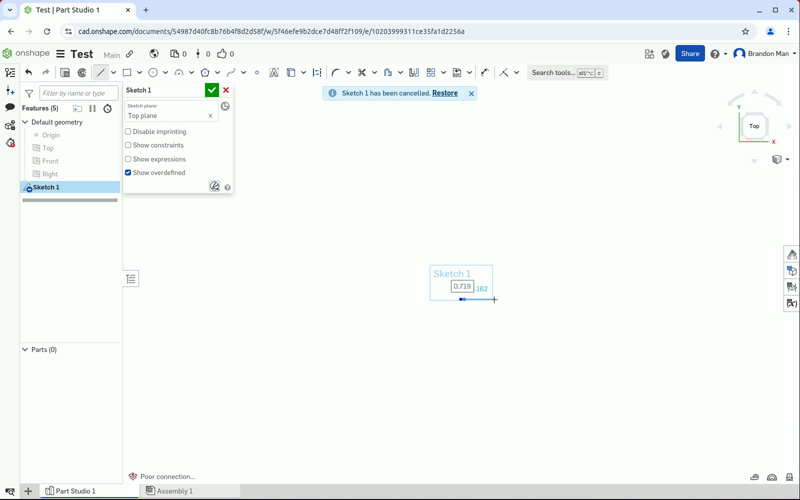
mouse_move(464, 295)
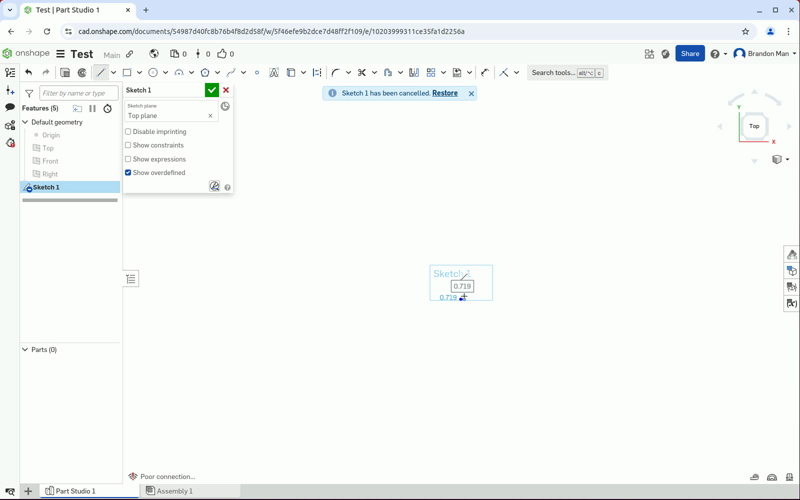
scroll(6)
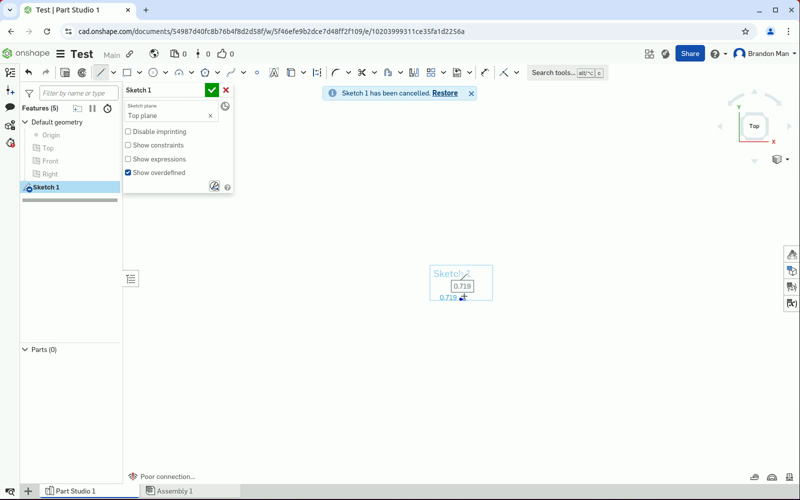
scroll(6)
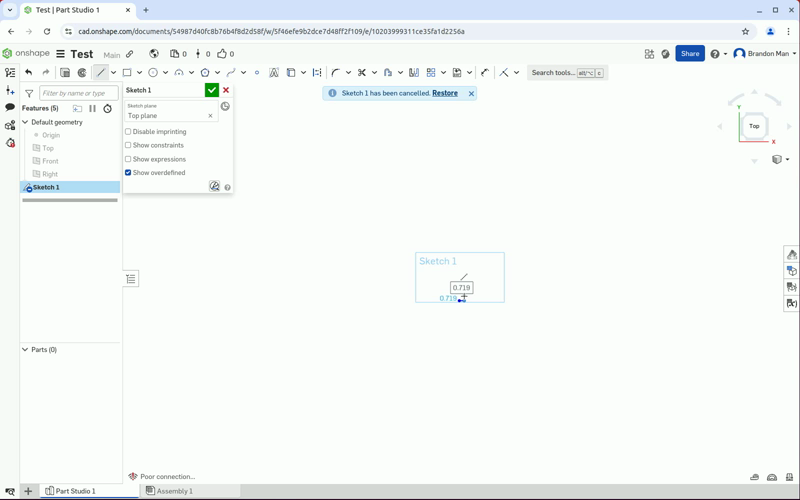
scroll(6)
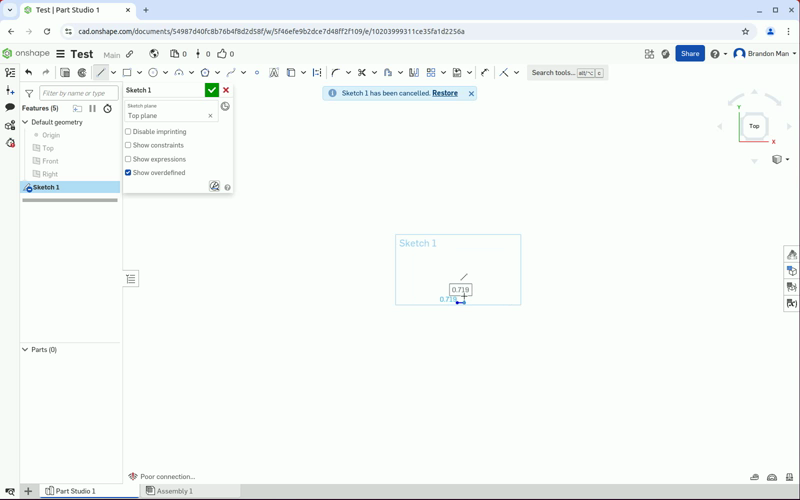
scroll(6)
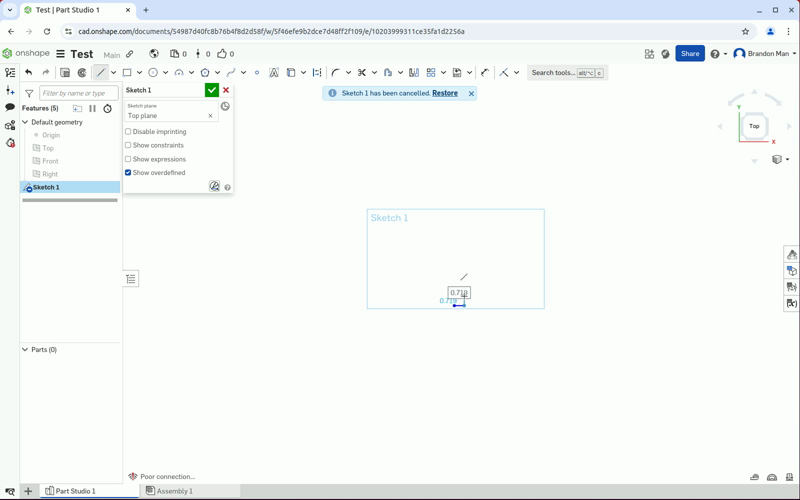
scroll(6)
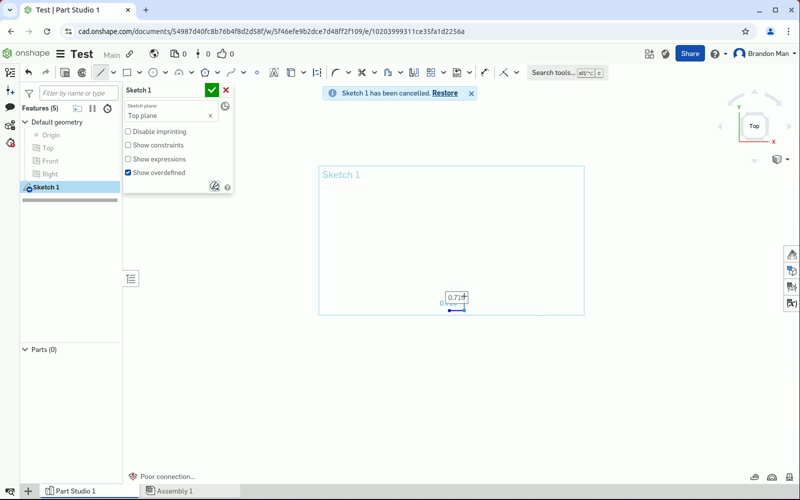
scroll(6)
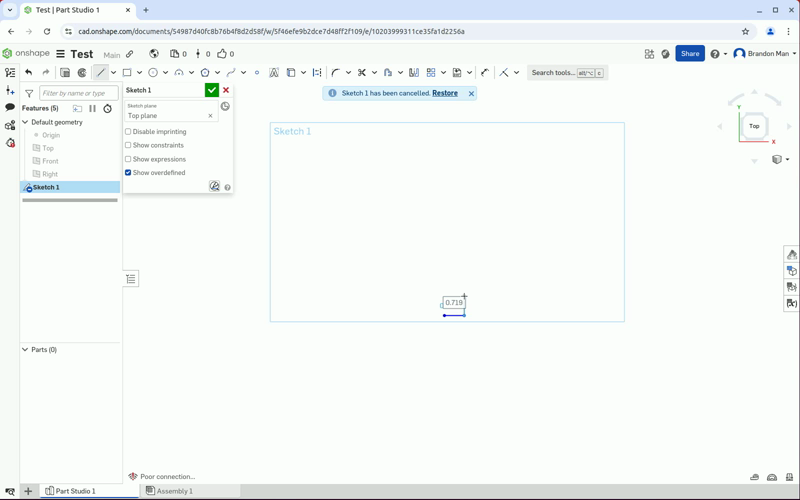
scroll(6)
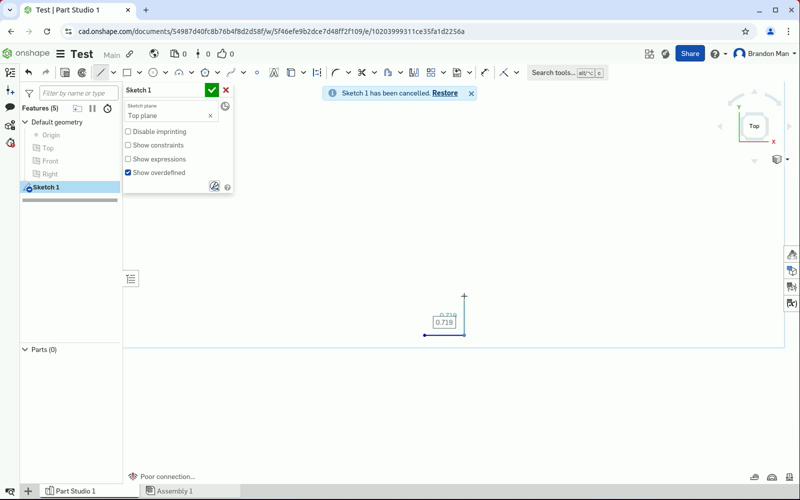
click(464, 295)
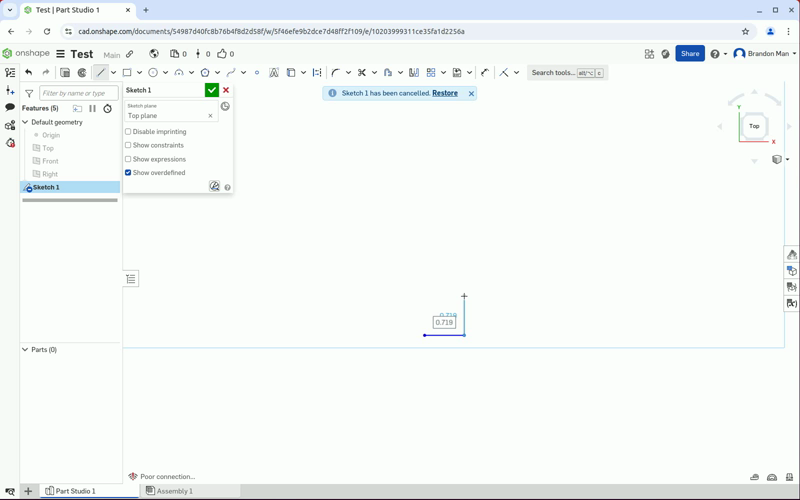
scroll(-6)
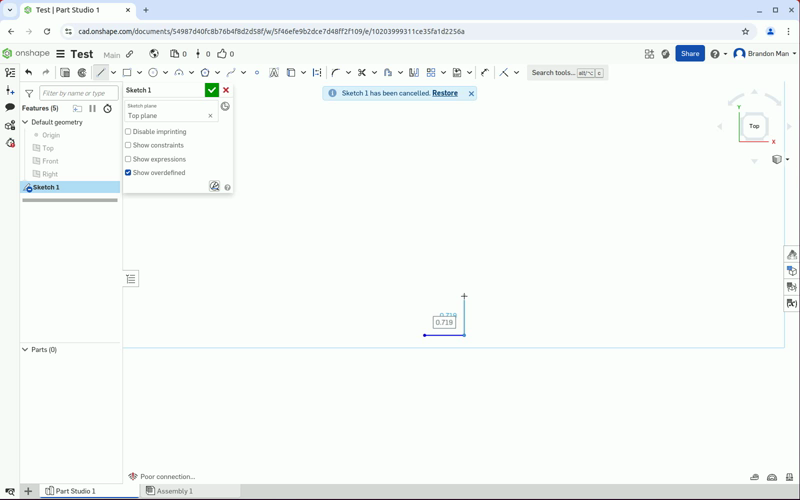
scroll(-6)
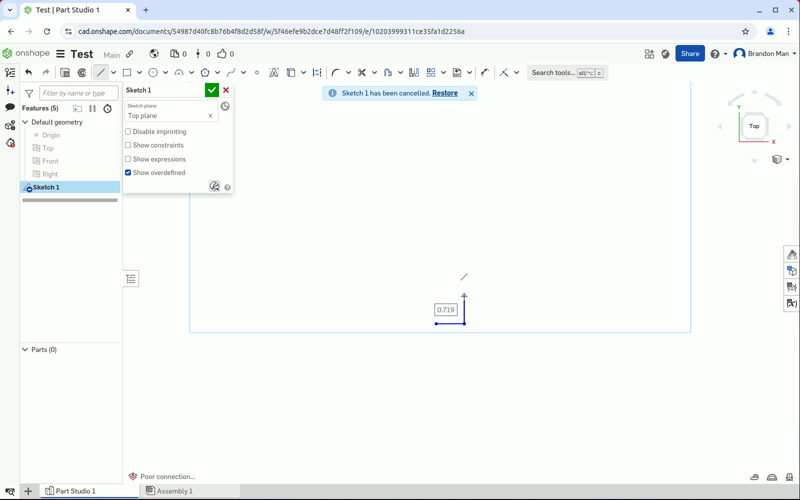
scroll(-6)
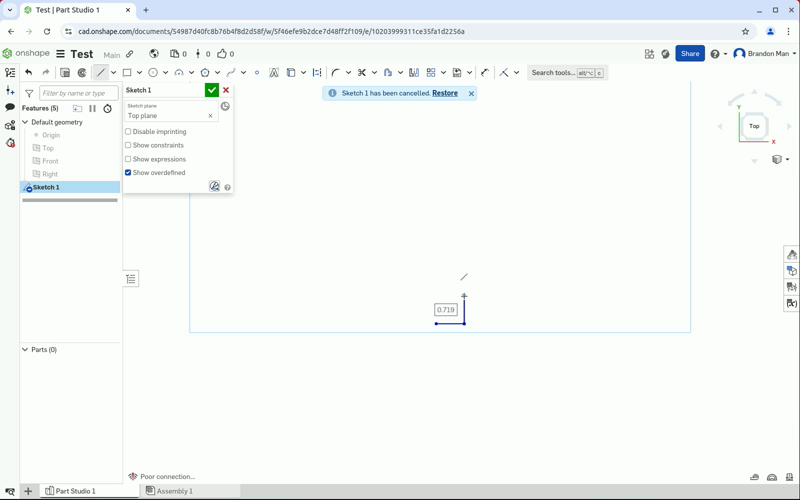
scroll(-6)
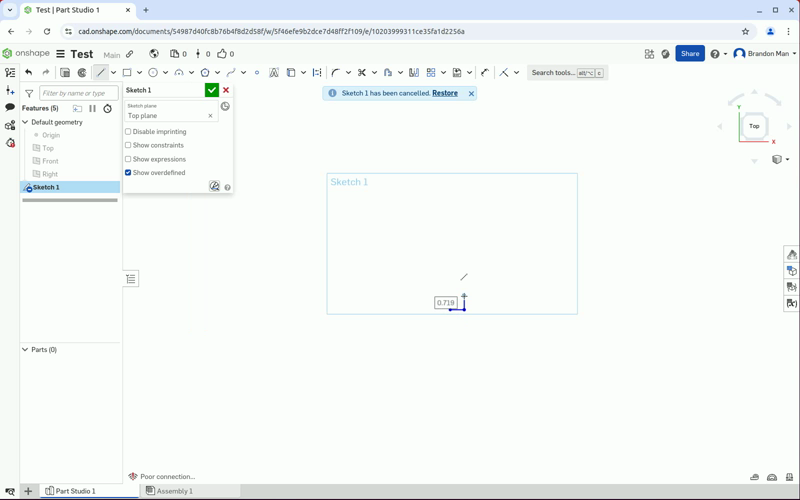
scroll(-6)
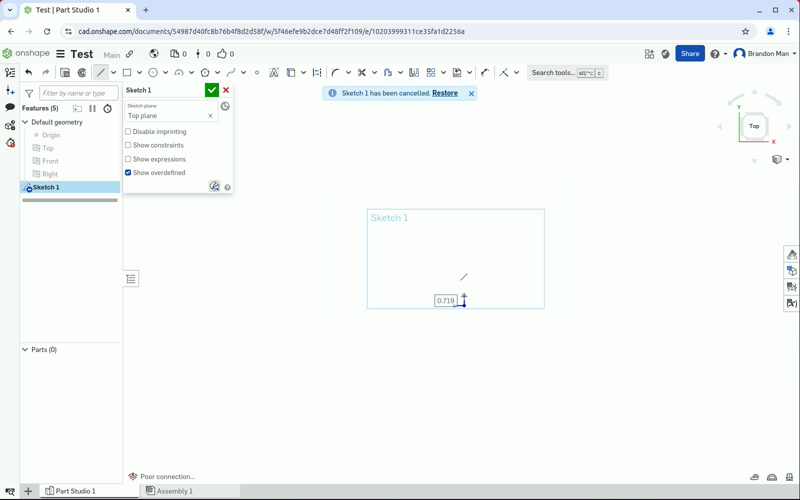
scroll(-6)
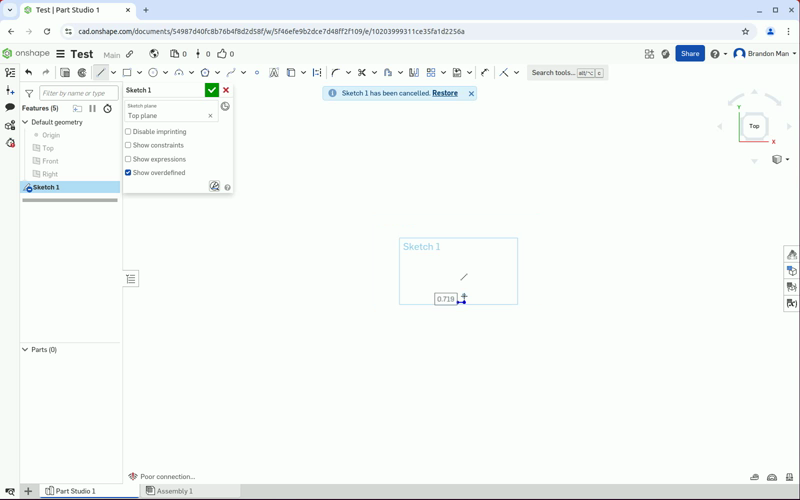
scroll(-6)
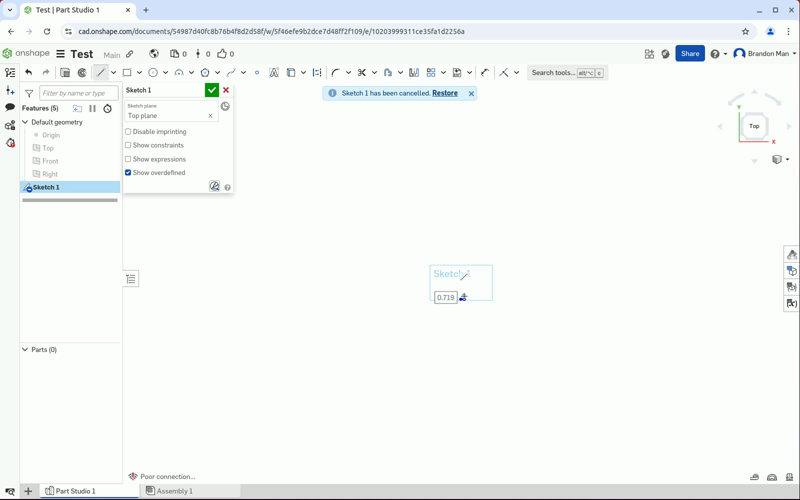
key_up(shift)
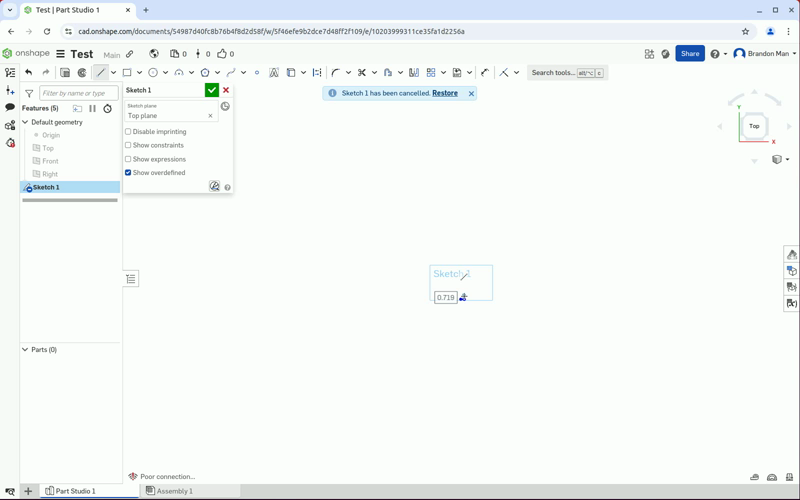
key_down(shift)
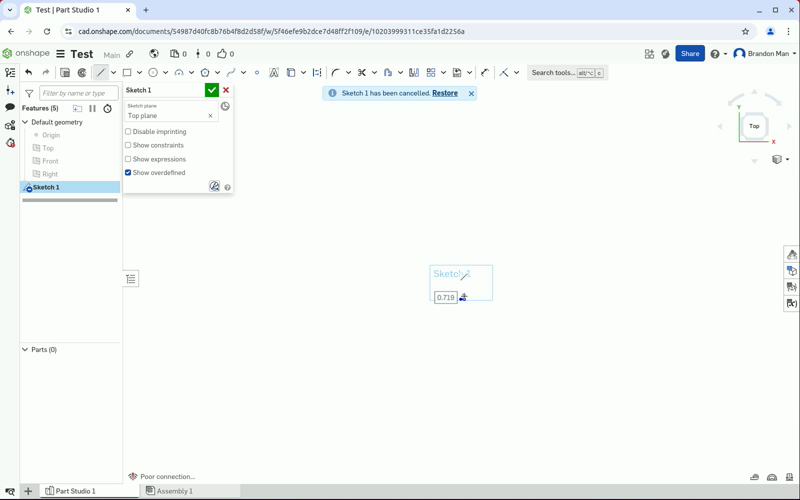
mouse_move(494, 295)
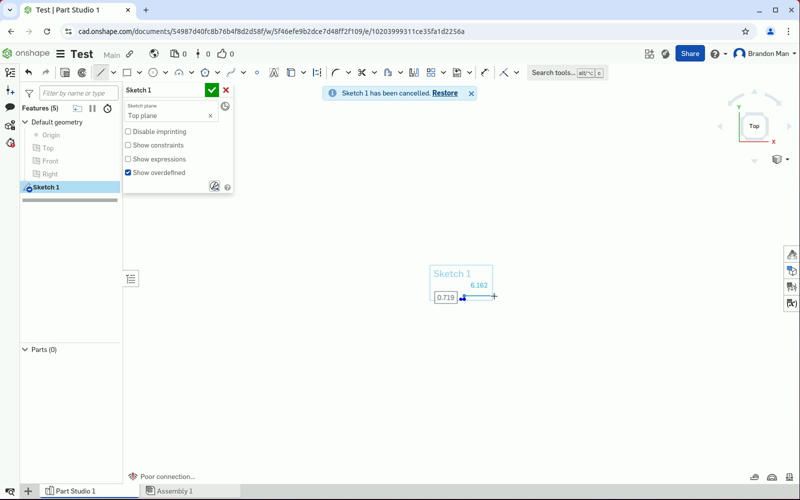
mouse_move(460, 295)
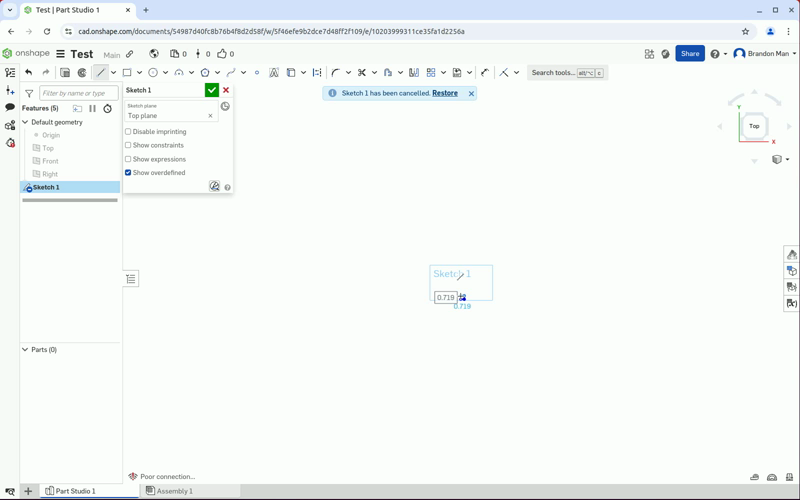
scroll(6)
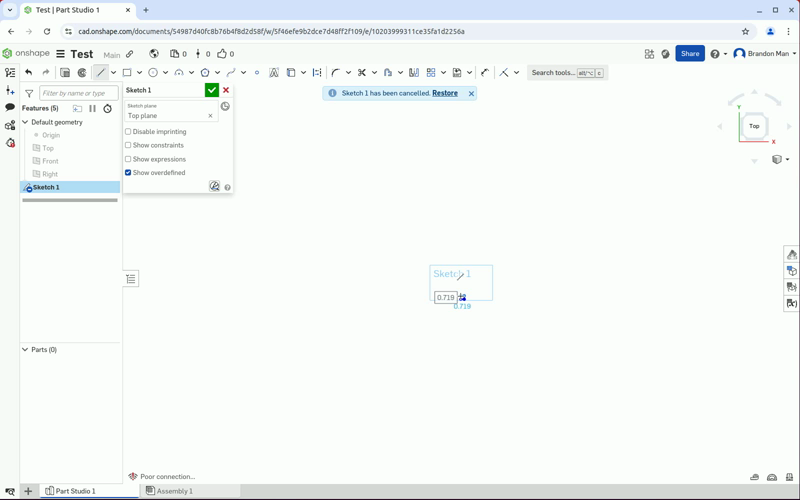
scroll(6)
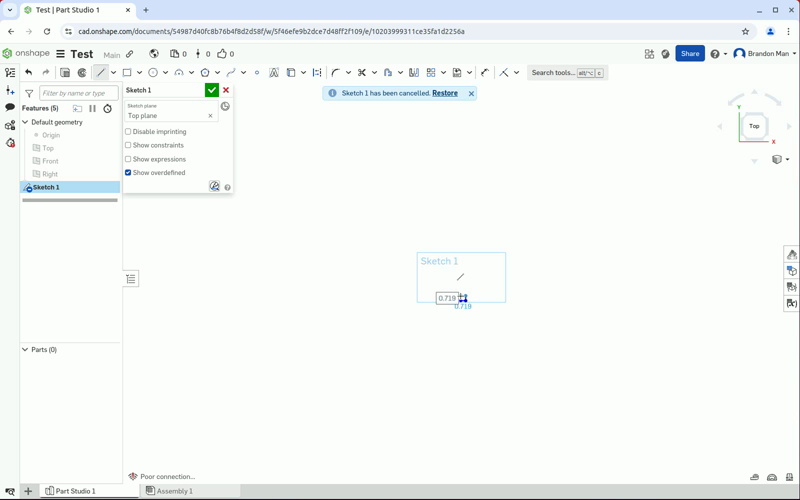
scroll(6)
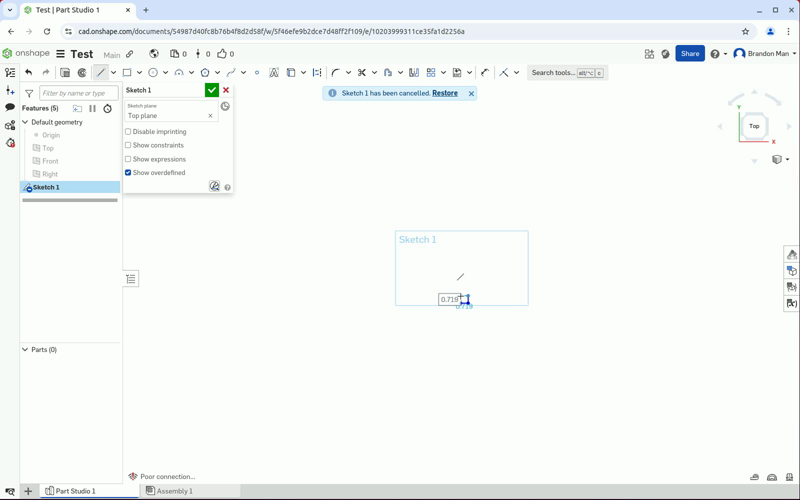
scroll(6)
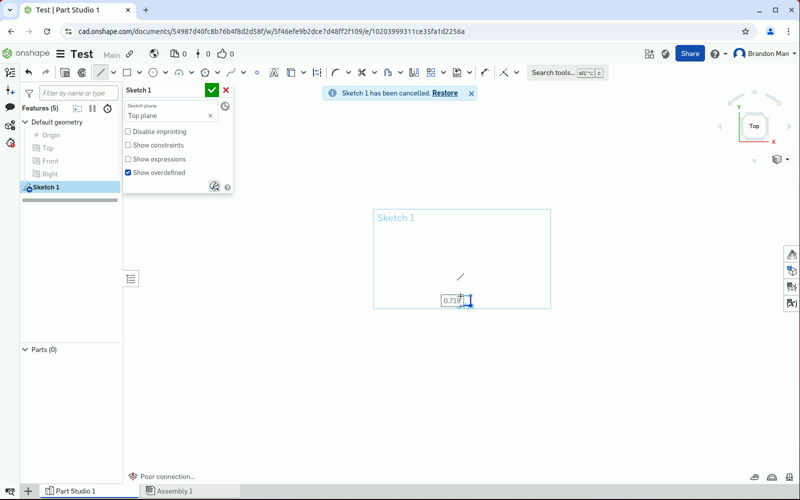
scroll(6)
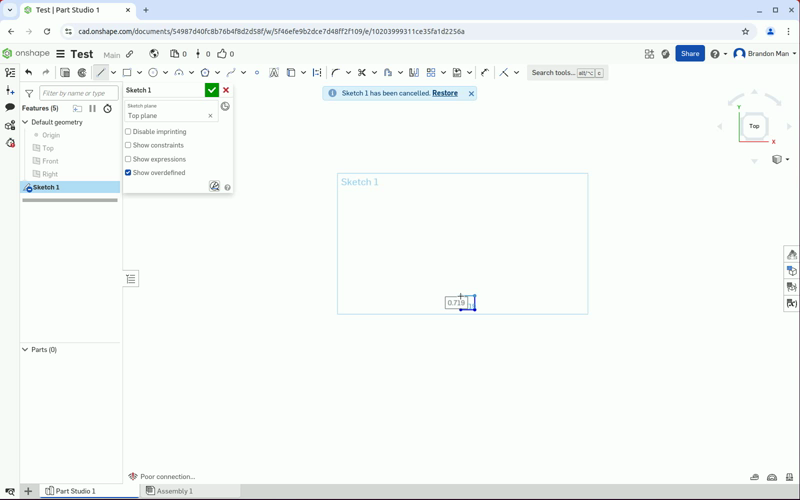
scroll(6)
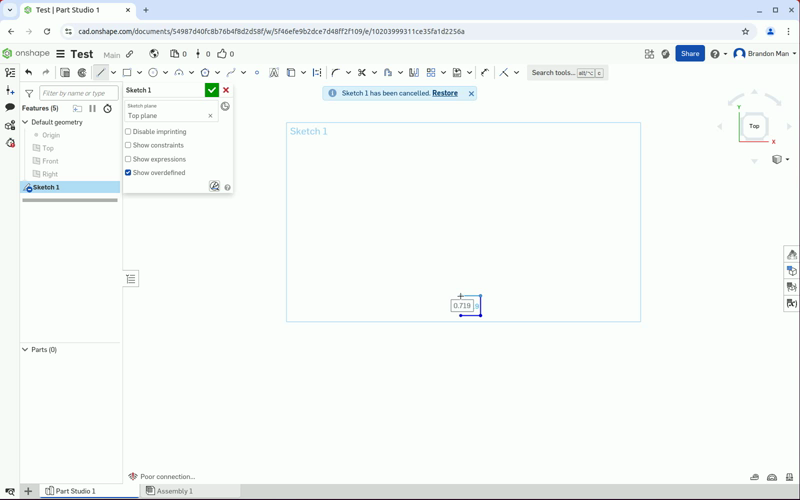
scroll(6)
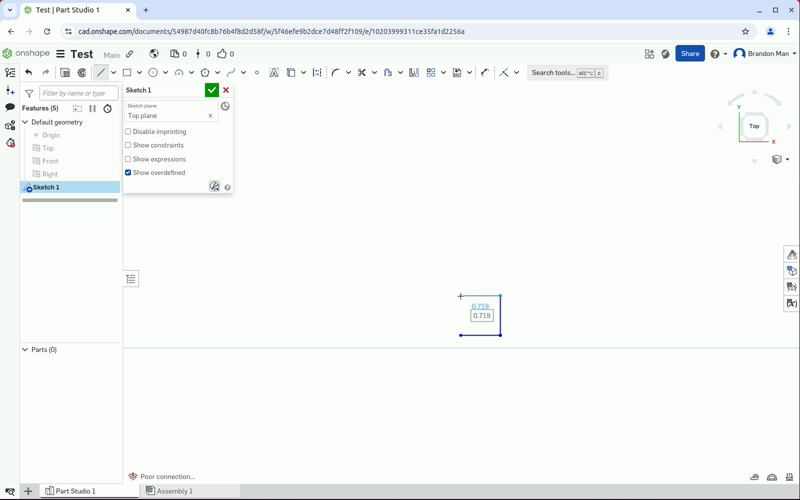
click(460, 295)
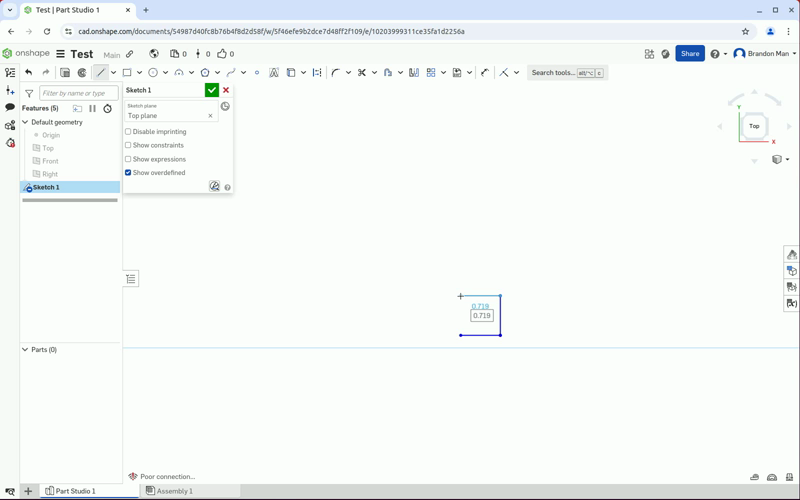
scroll(-6)
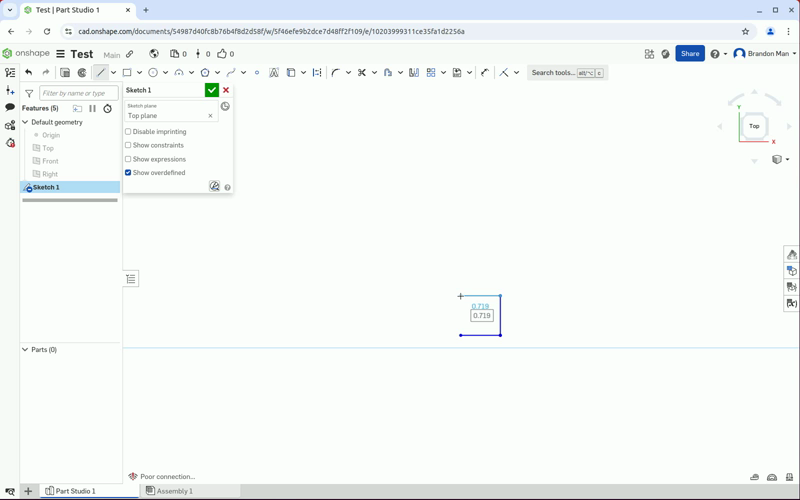
scroll(-6)
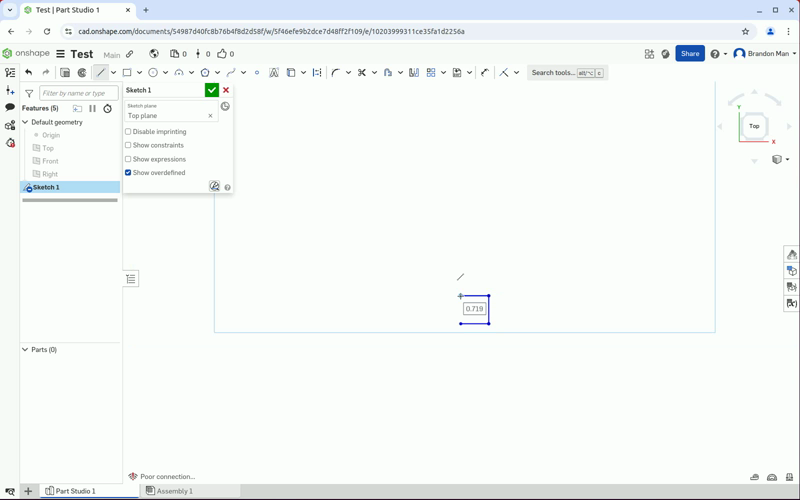
scroll(-6)
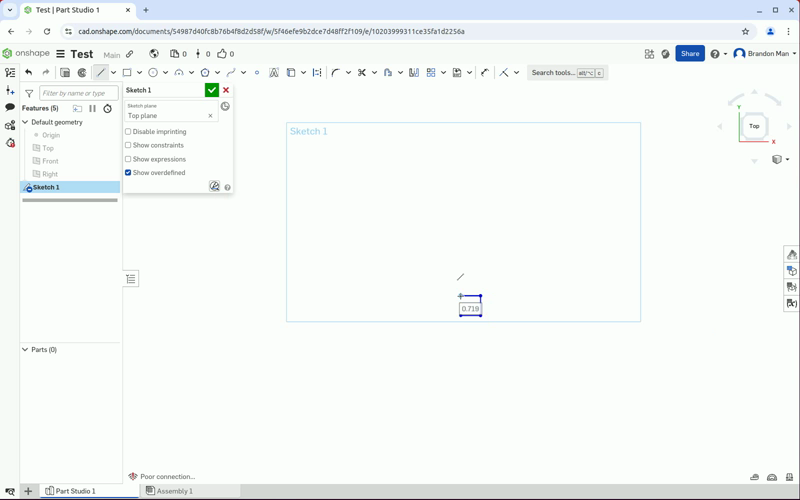
scroll(-6)
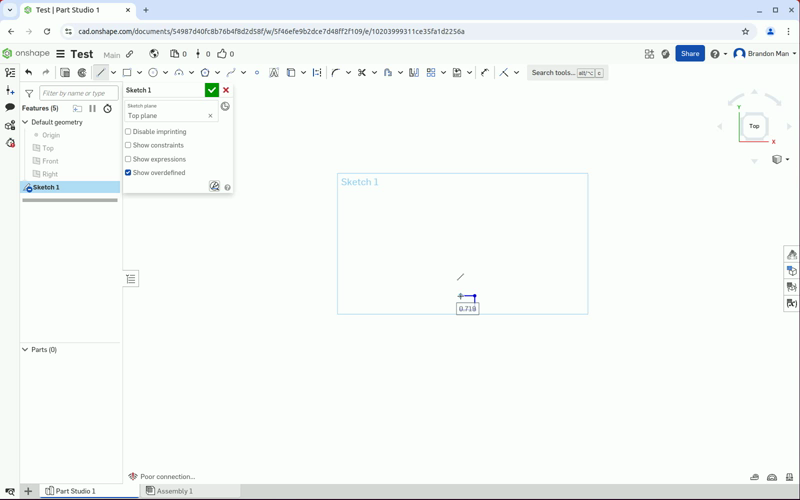
scroll(-6)
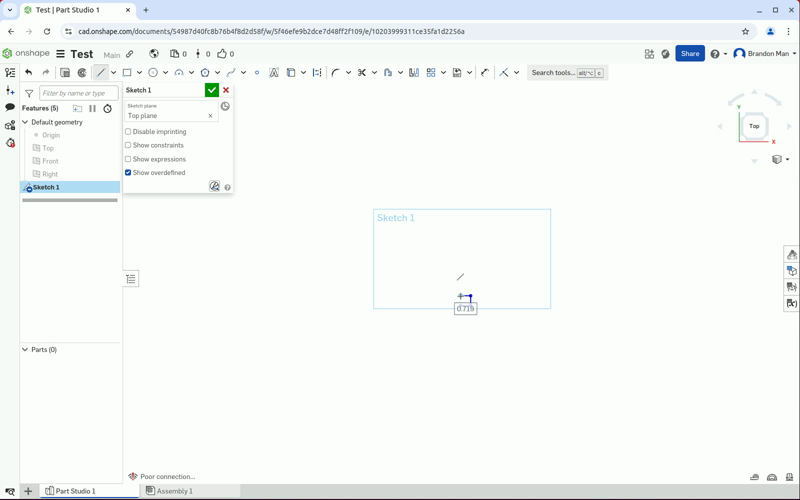
scroll(-6)
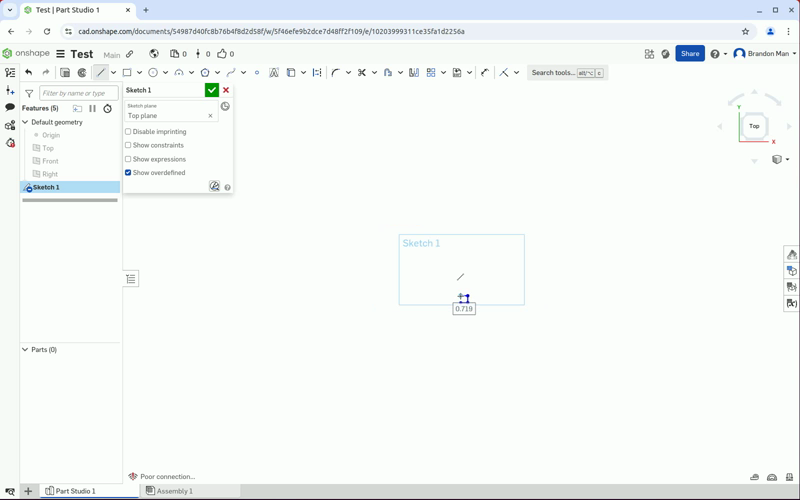
scroll(-6)
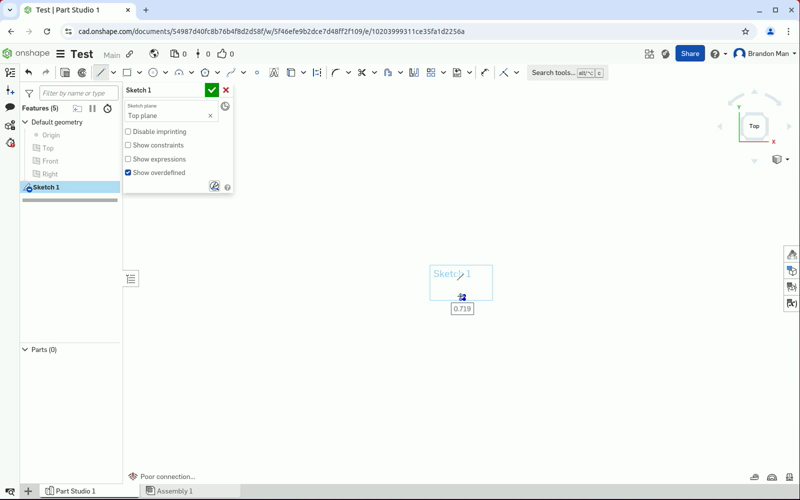
key_up(shift)
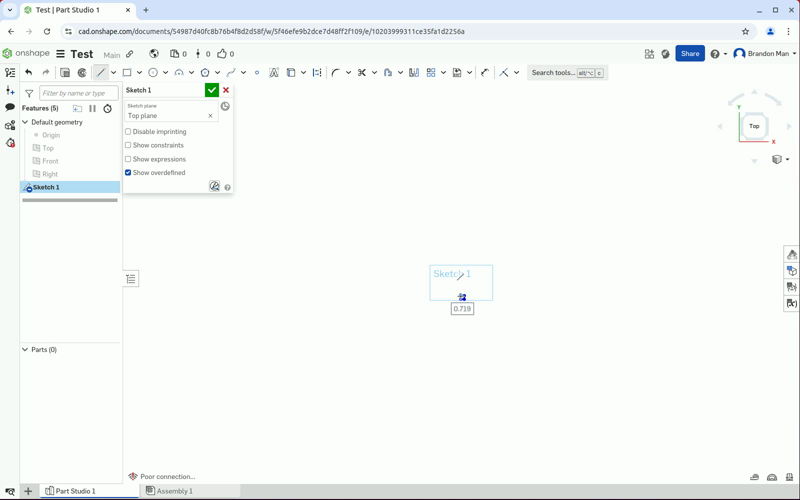
mouse_move(490, 295)
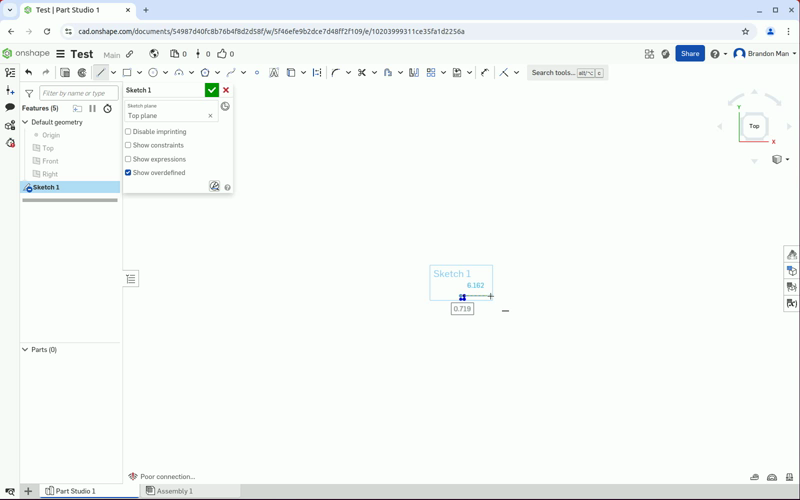
key_down(shift)
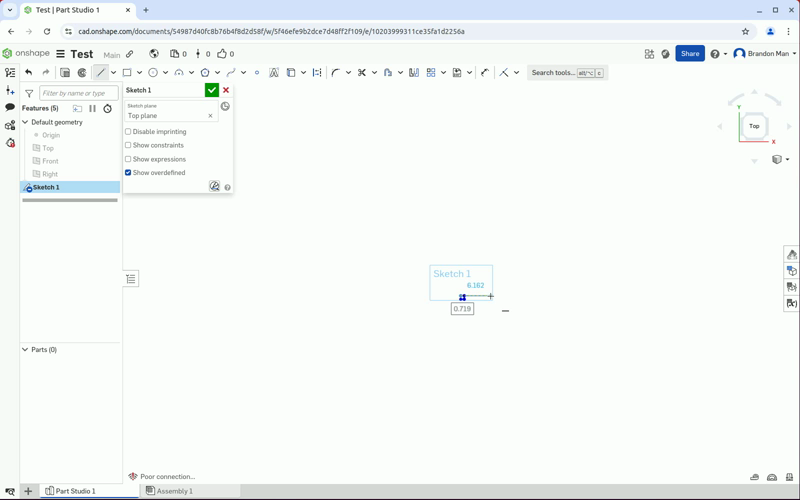
mouse_move(460, 299)
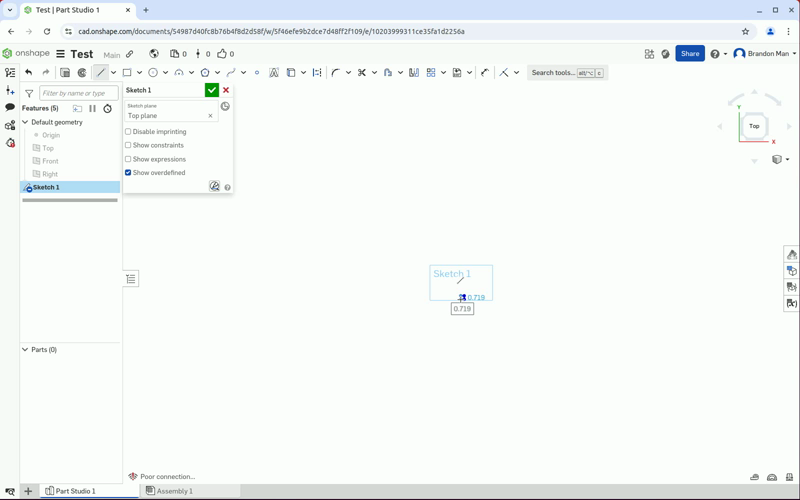
scroll(6)
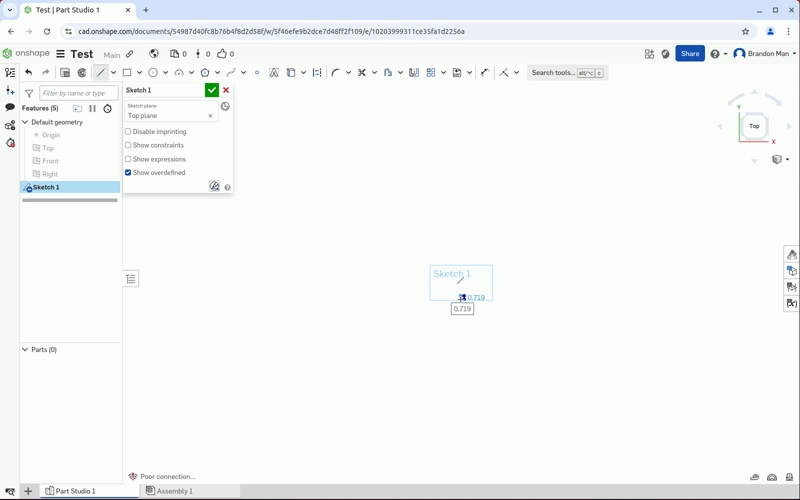
scroll(6)
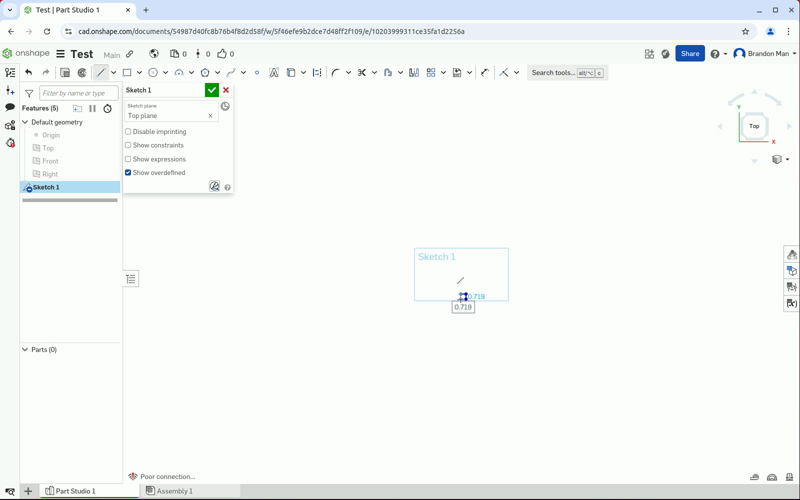
scroll(6)
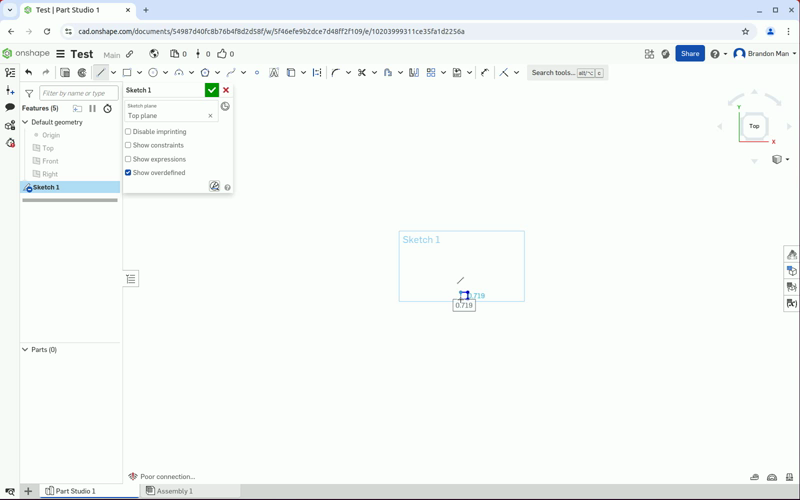
scroll(6)
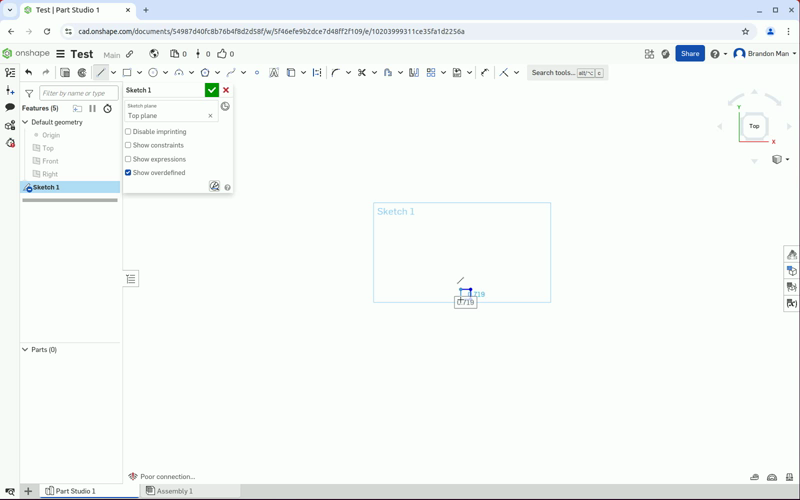
scroll(6)
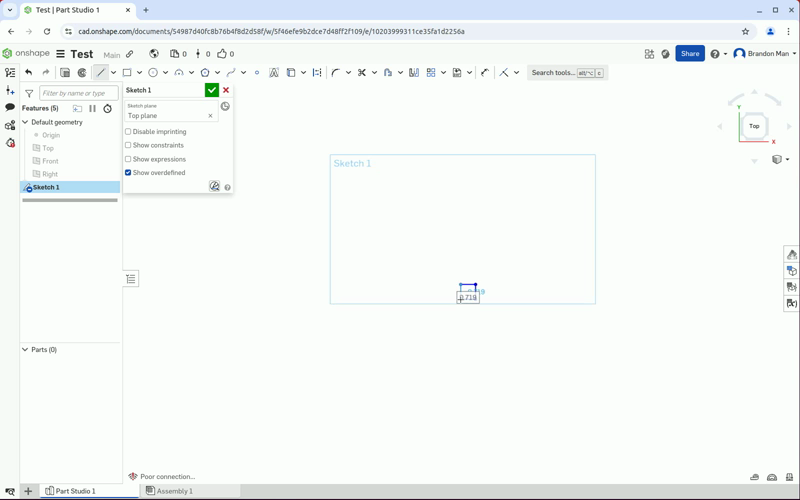
scroll(6)
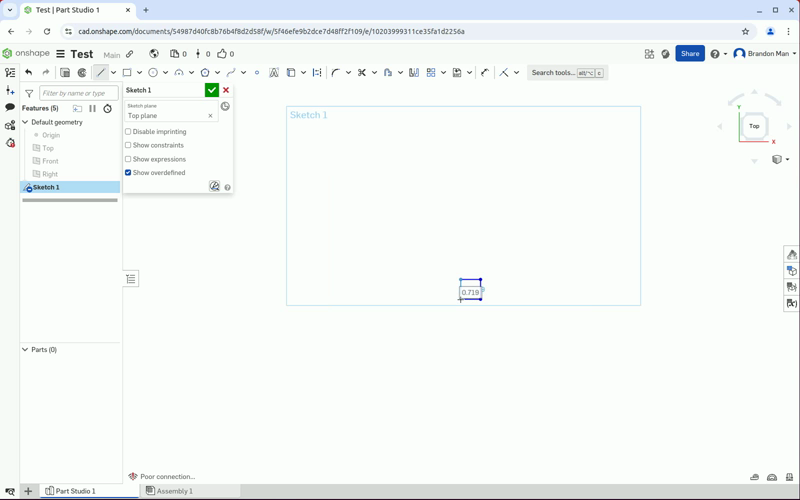
scroll(6)
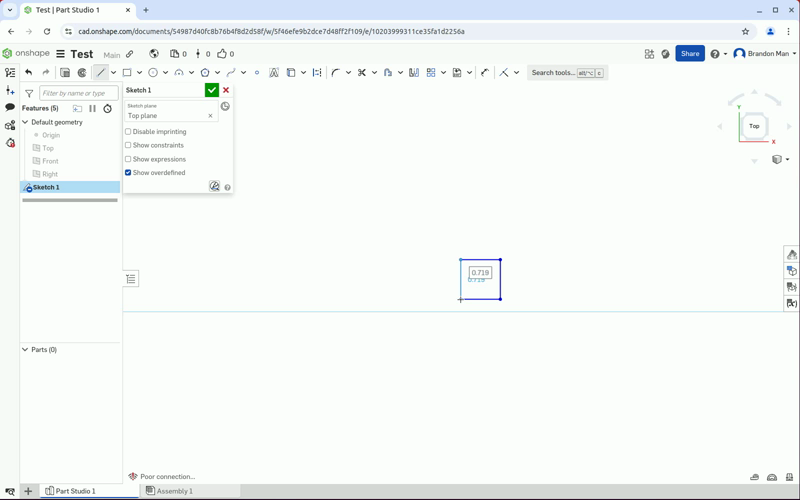
key_up(shift)
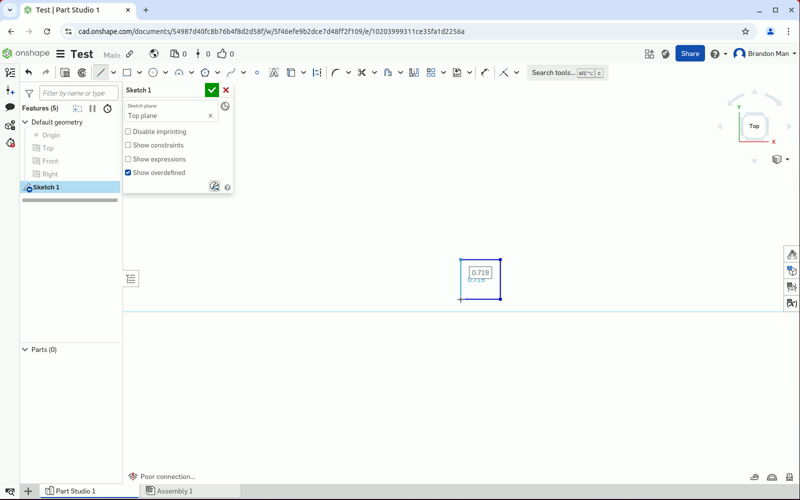
click(460, 299)
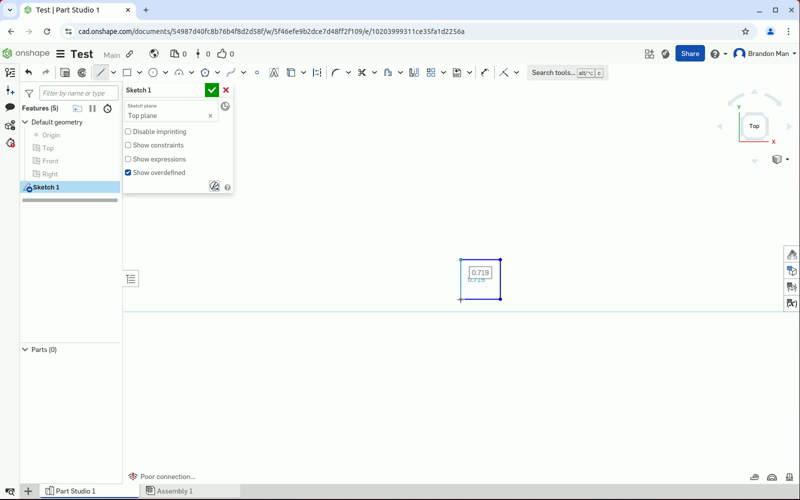
scroll(-6)
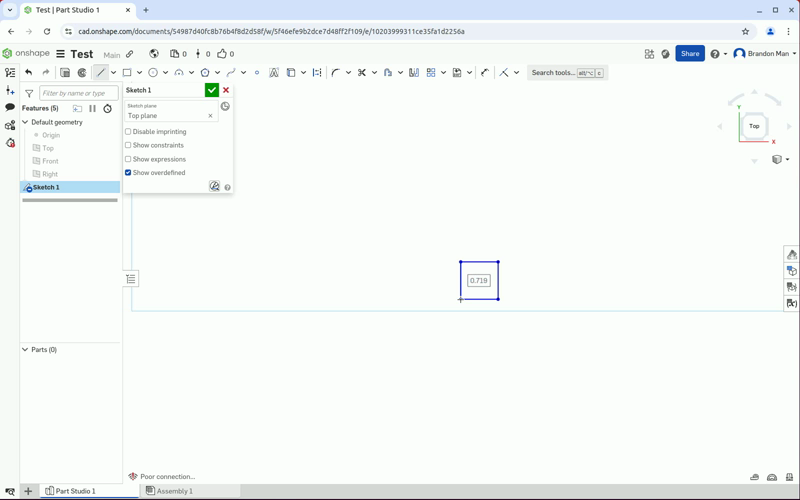
scroll(-6)
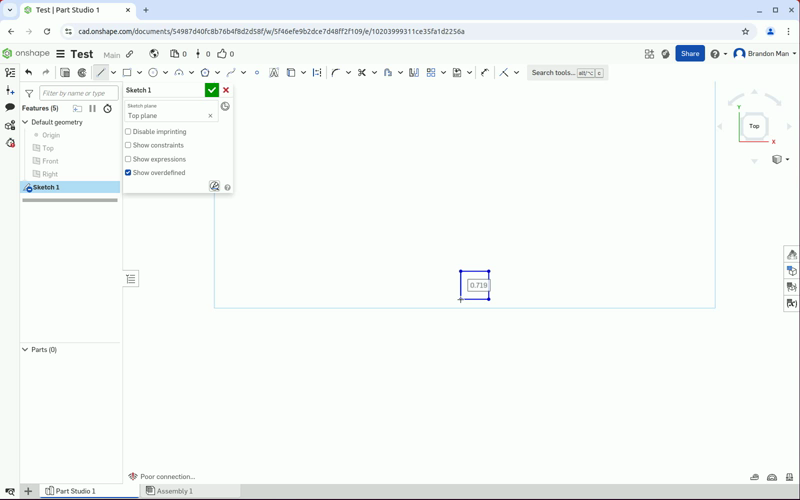
scroll(-6)
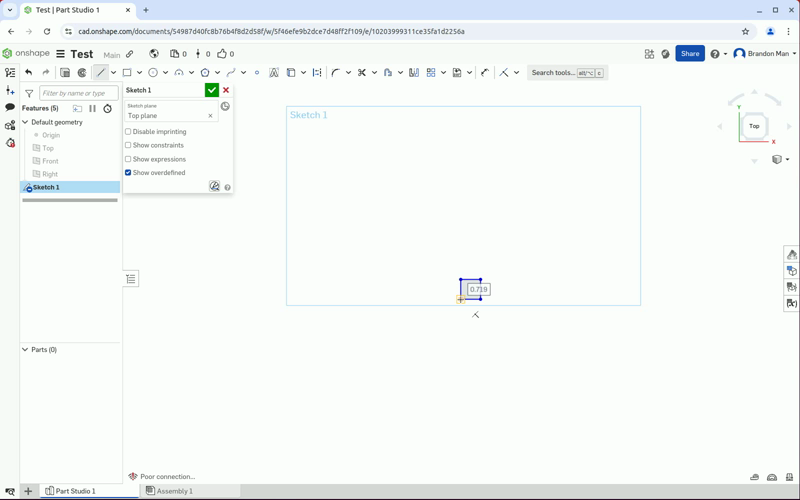
scroll(-6)
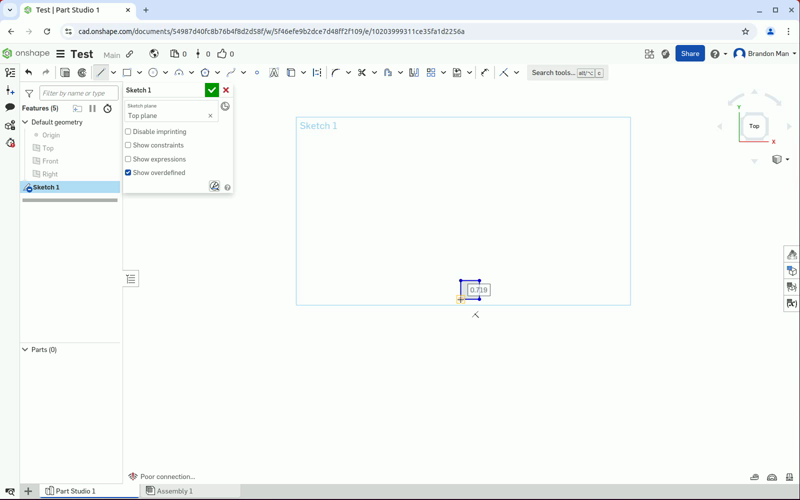
scroll(-6)
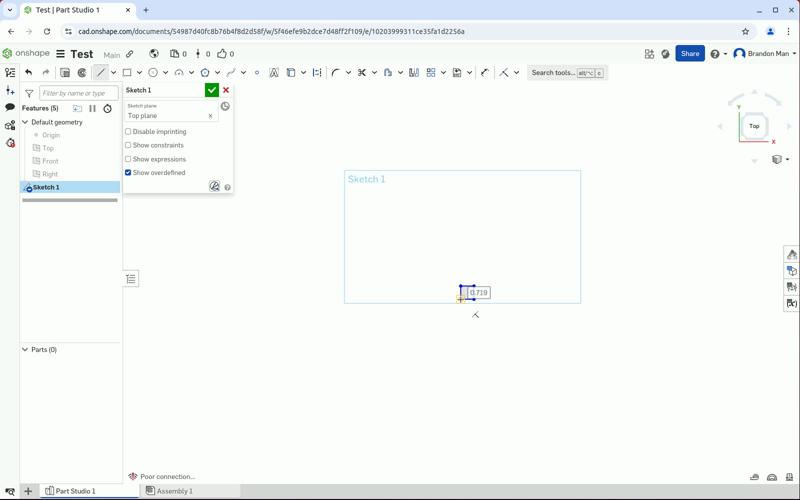
scroll(-6)
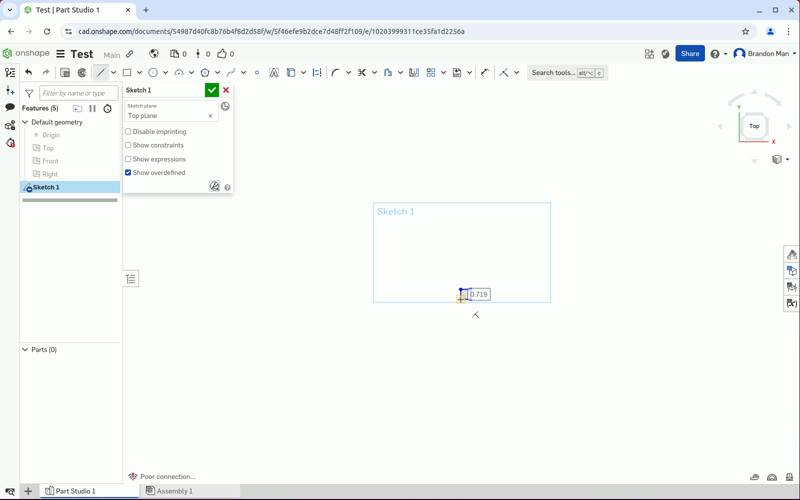
scroll(-6)
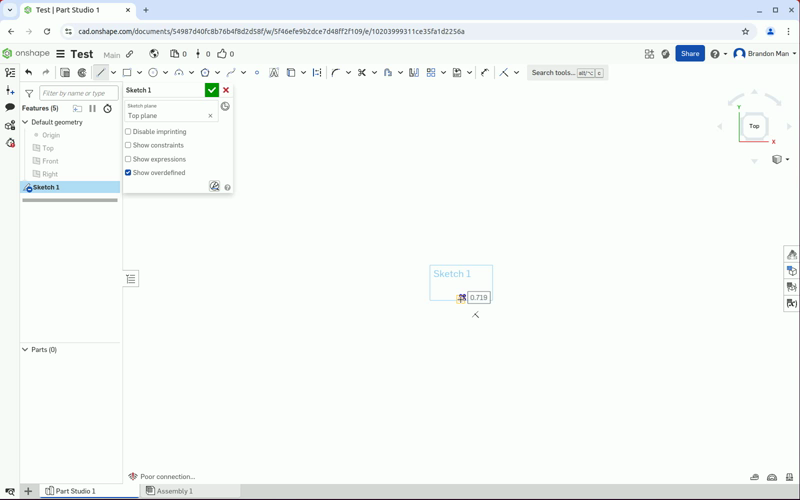
key(esc)
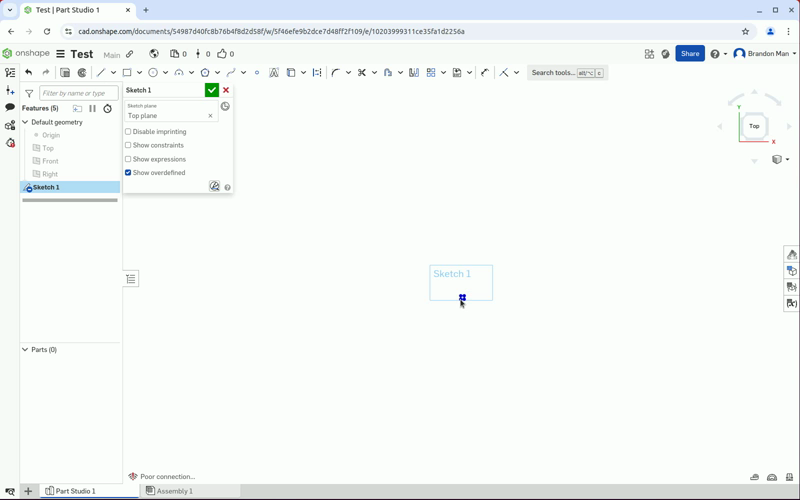
mouse_move(461, 296)
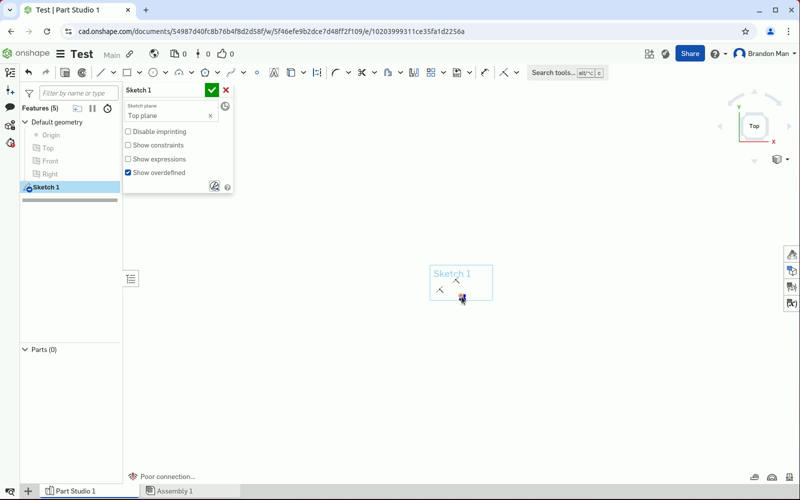
scroll(6)
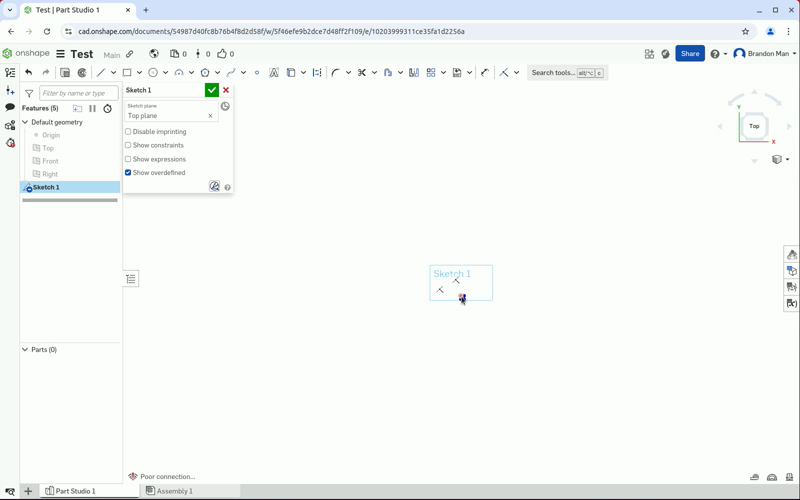
scroll(6)
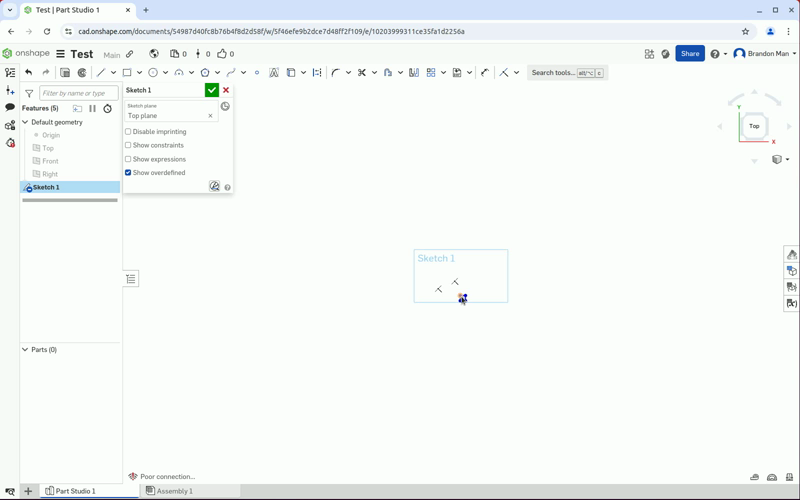
scroll(6)
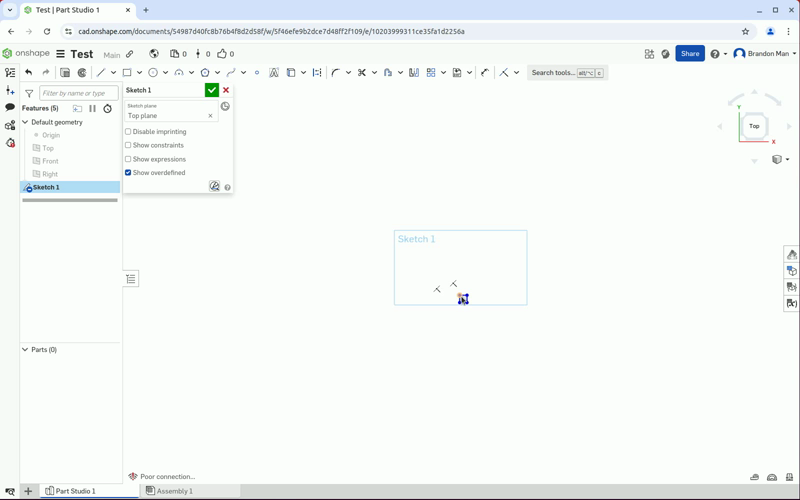
scroll(6)
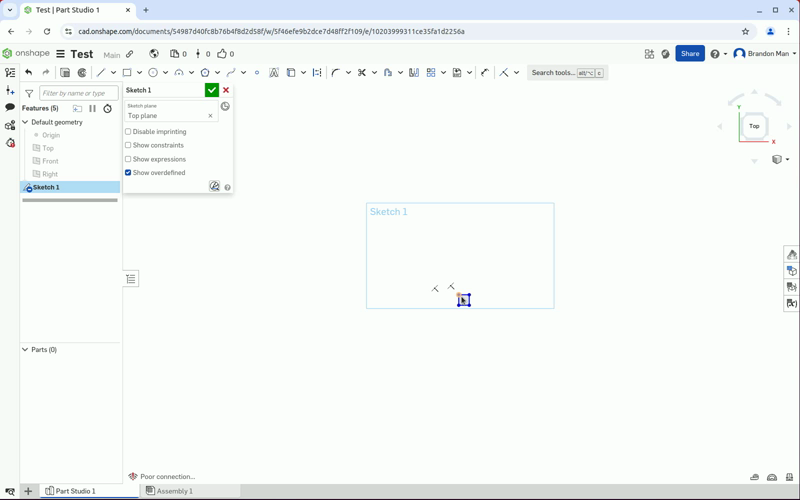
scroll(6)
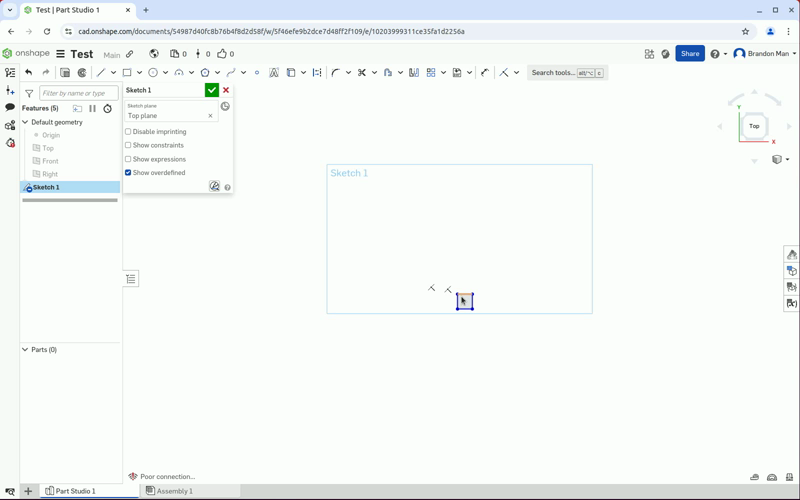
scroll(6)
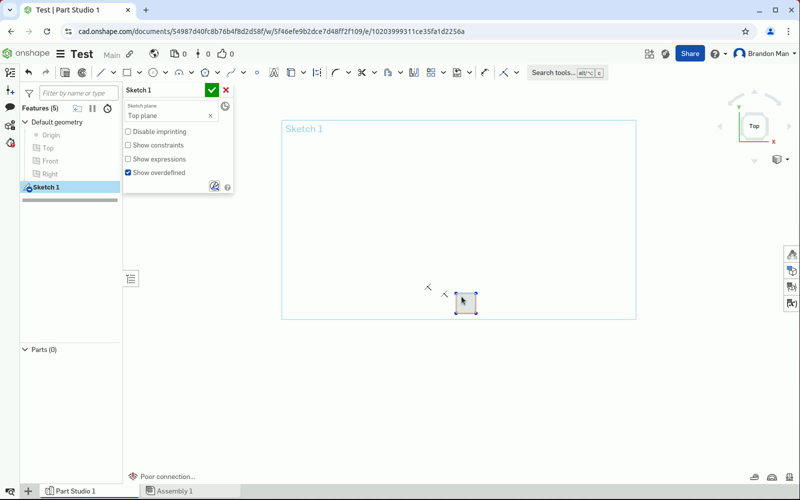
scroll(6)
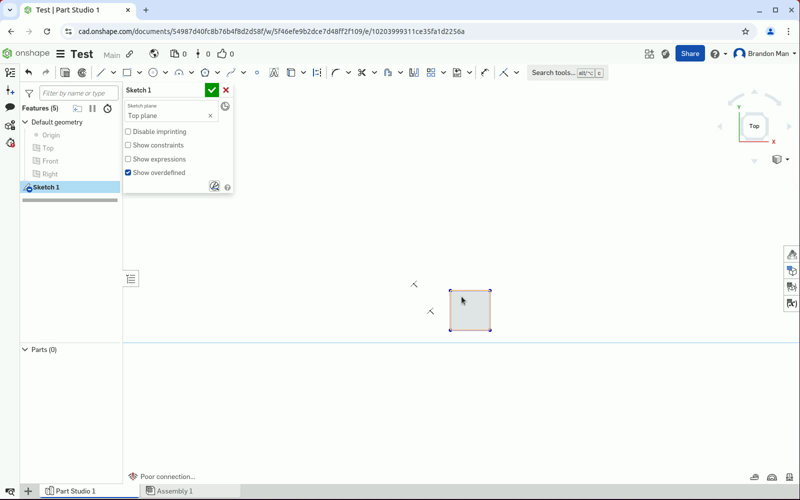
click(461, 296)
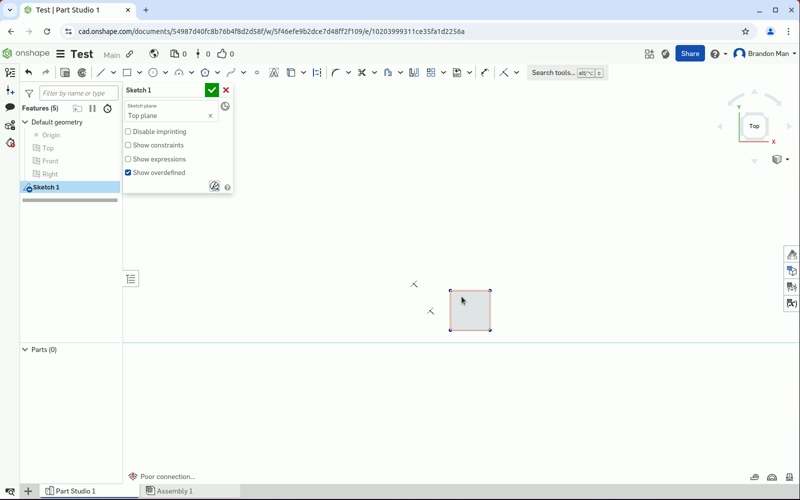
scroll(-6)
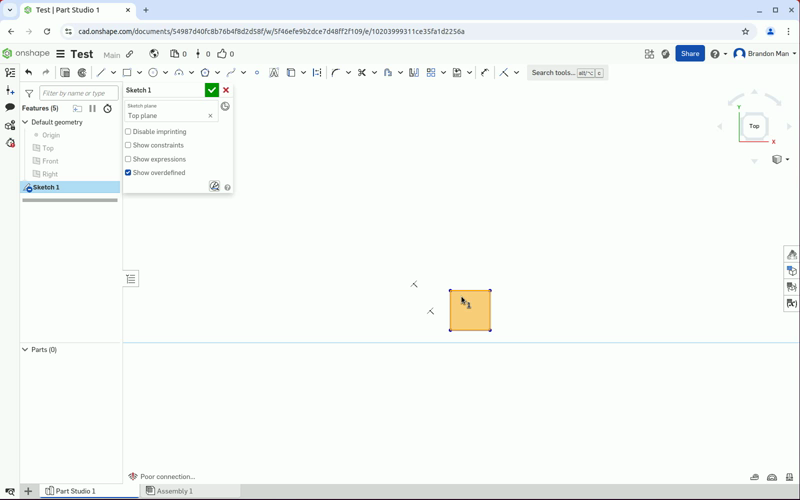
scroll(-6)
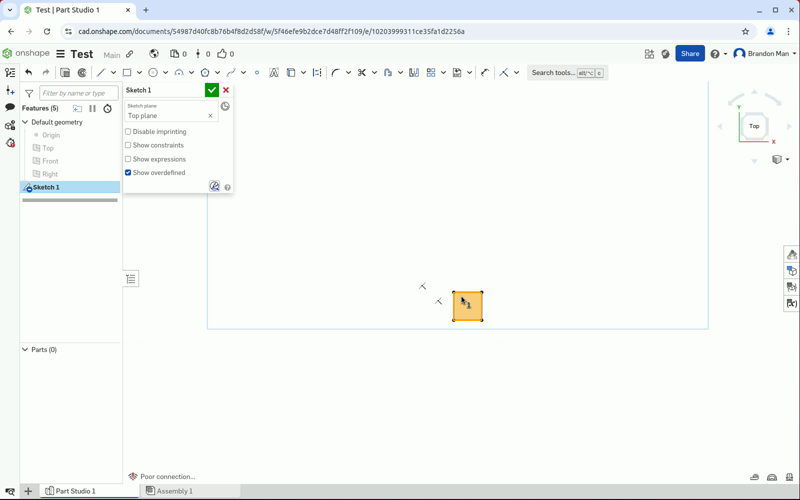
scroll(-6)
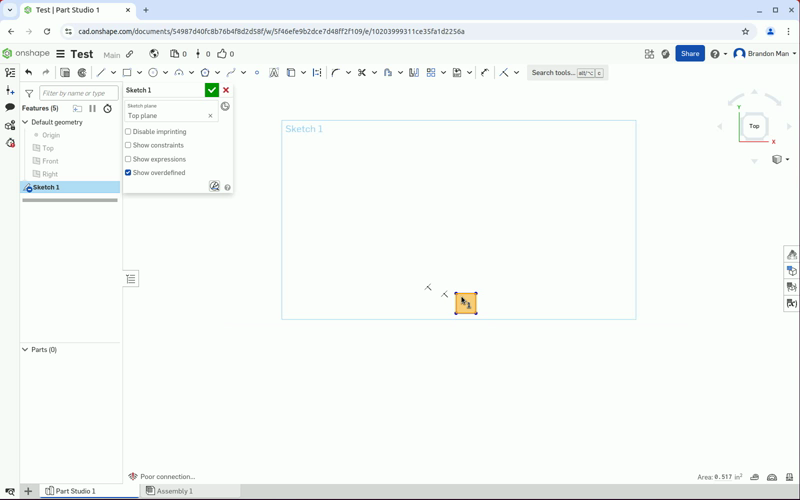
scroll(-6)
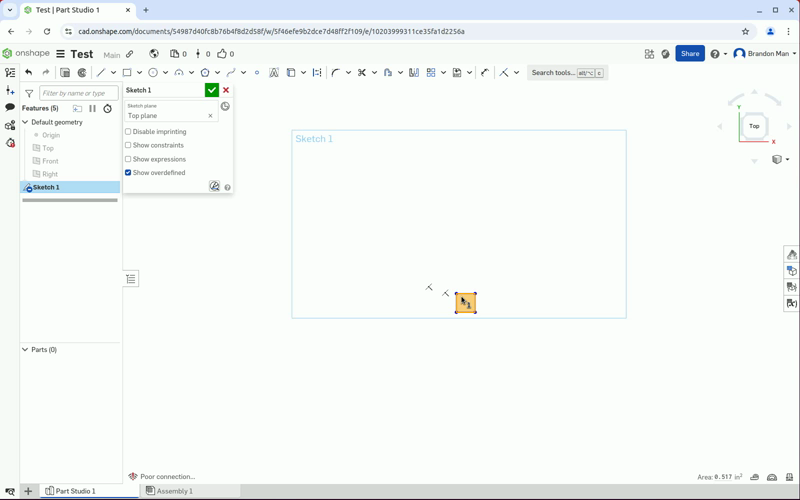
scroll(-6)
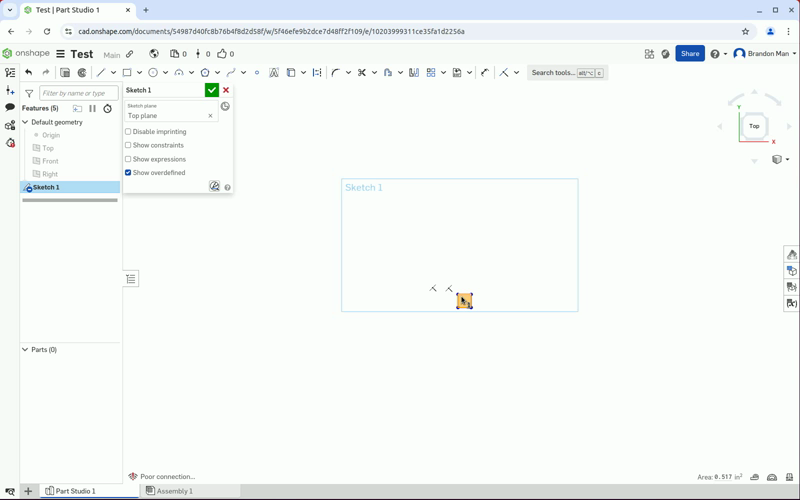
scroll(-6)
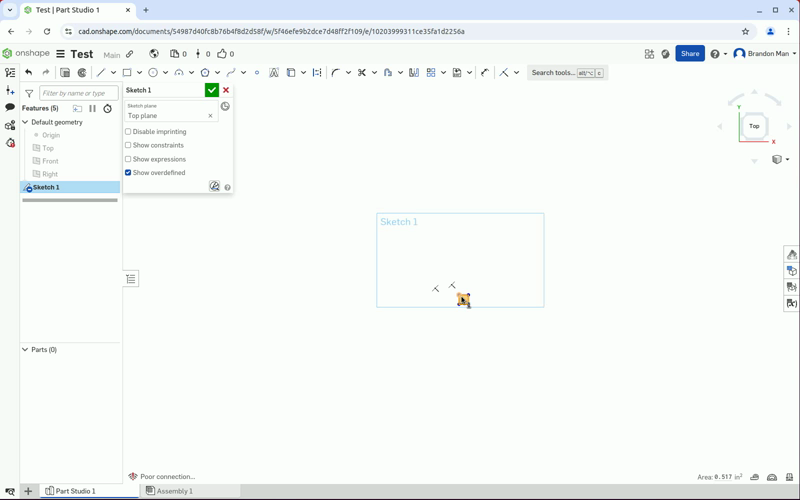
scroll(-6)
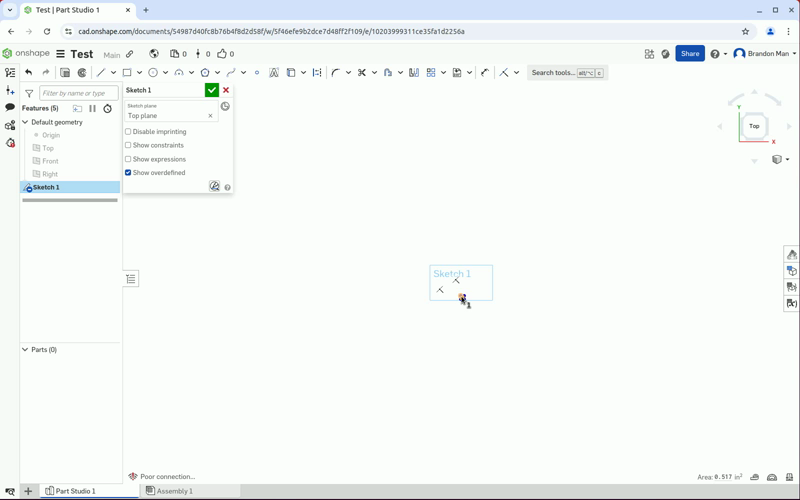
mouse_move(73, 352)
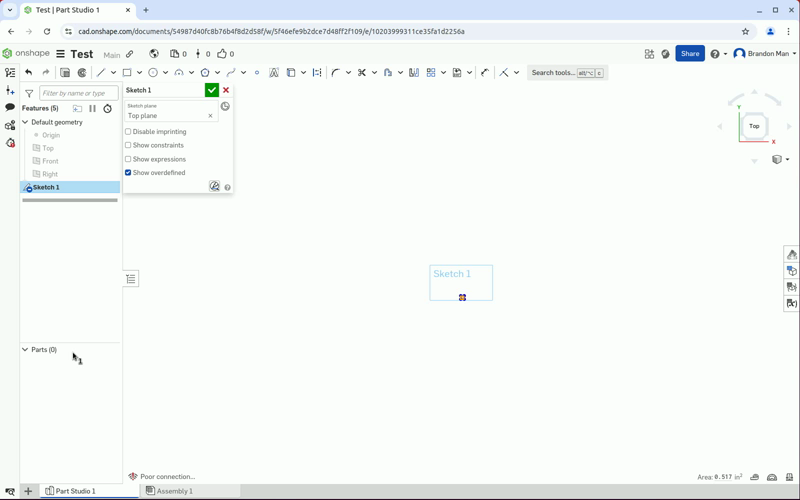
key(shift+y)
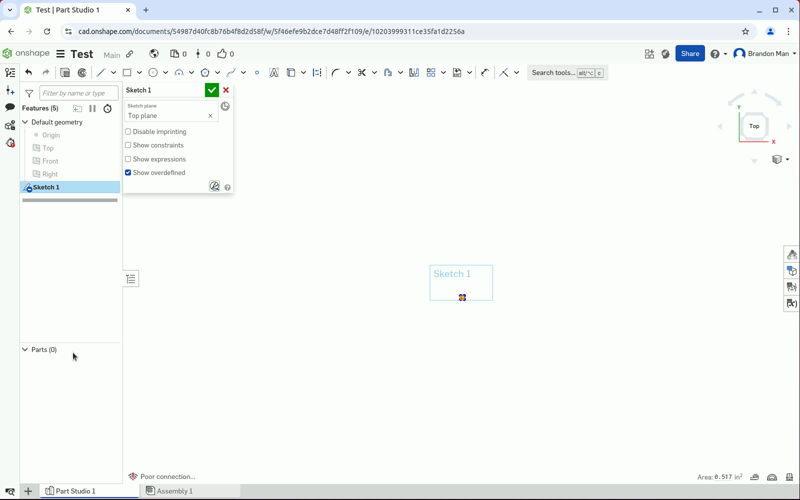
key(shift+e)
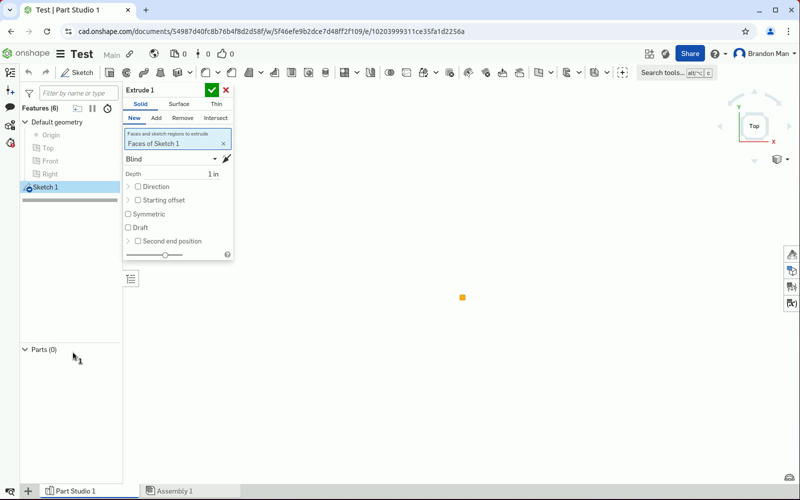
mouse_move(143, 106)
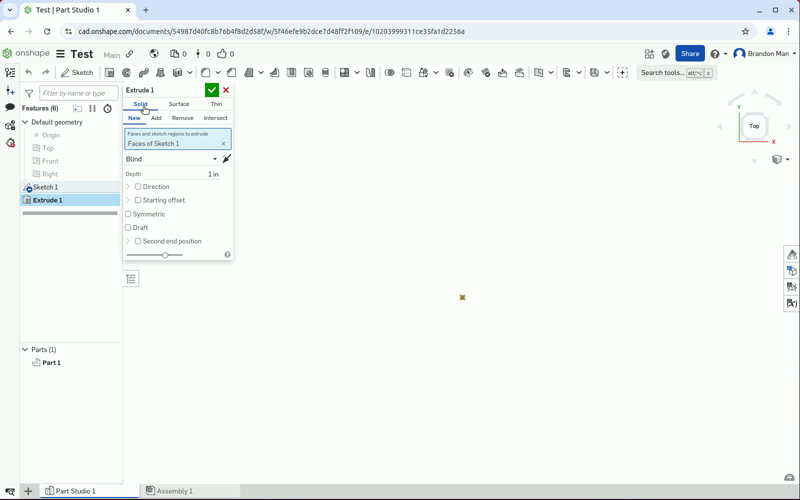
click(143, 106)
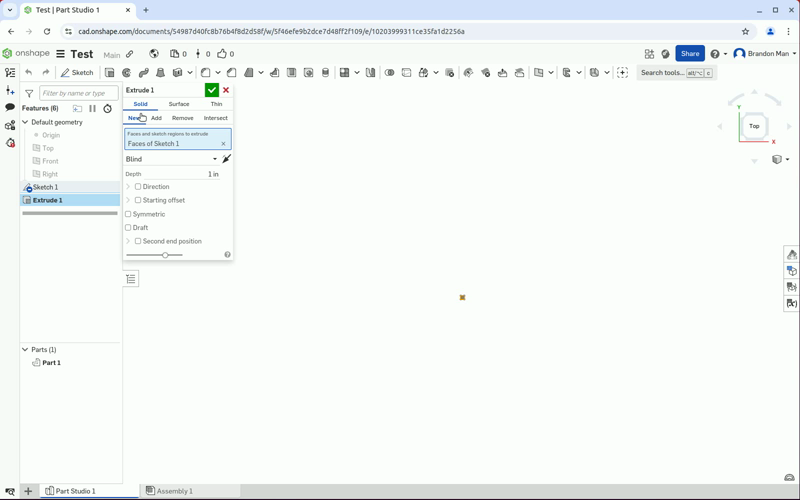
mouse_move(137, 120)
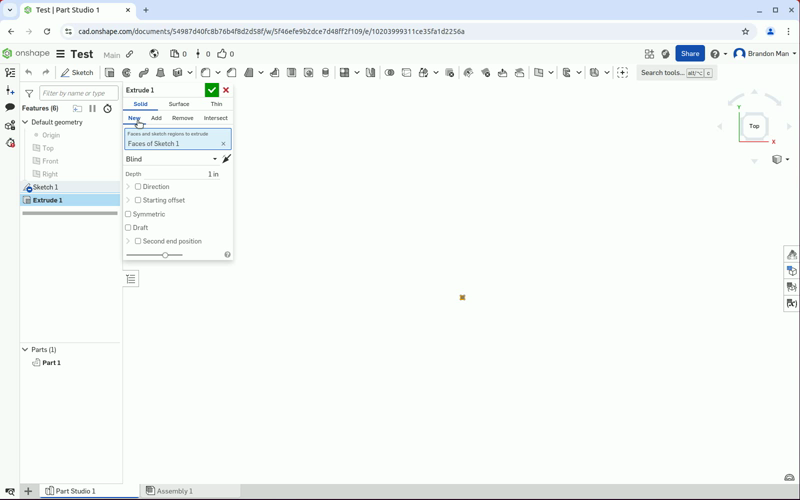
click(137, 120)
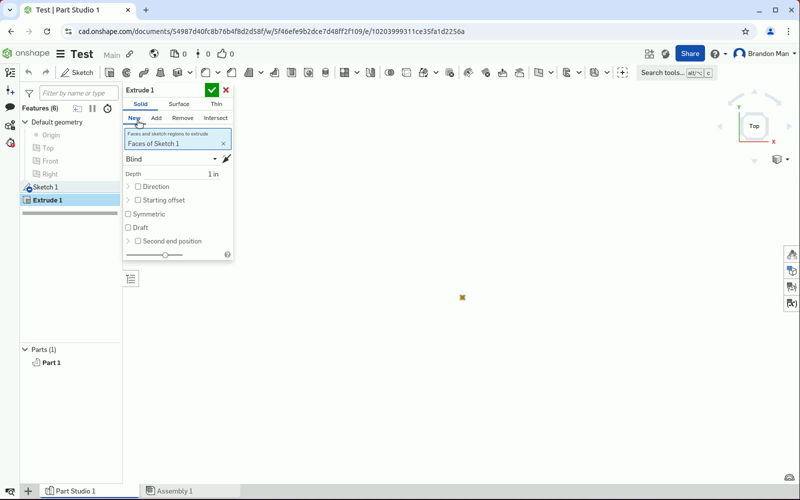
key(tab, 4)
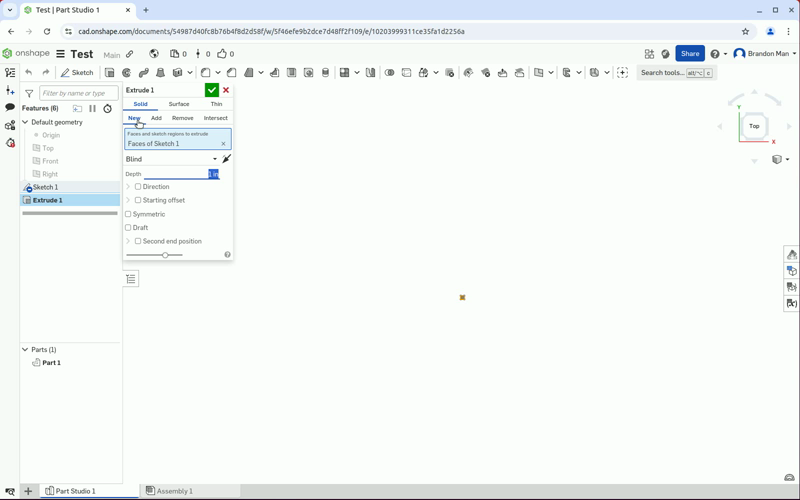
text(2.407)
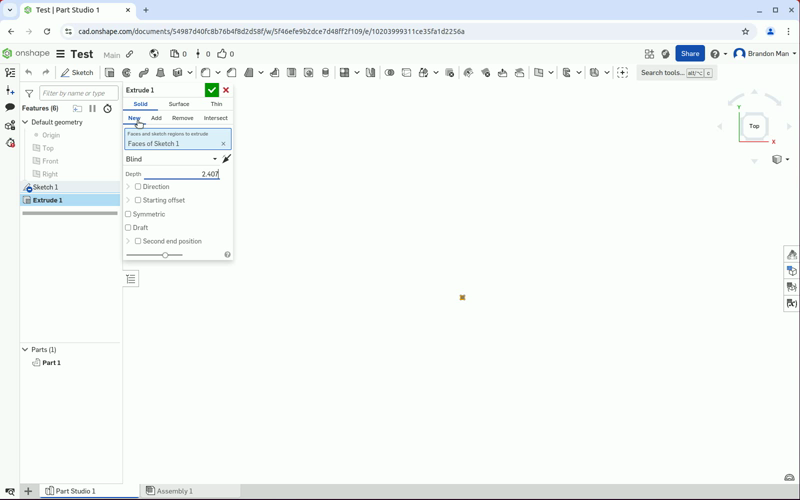
key(enter)
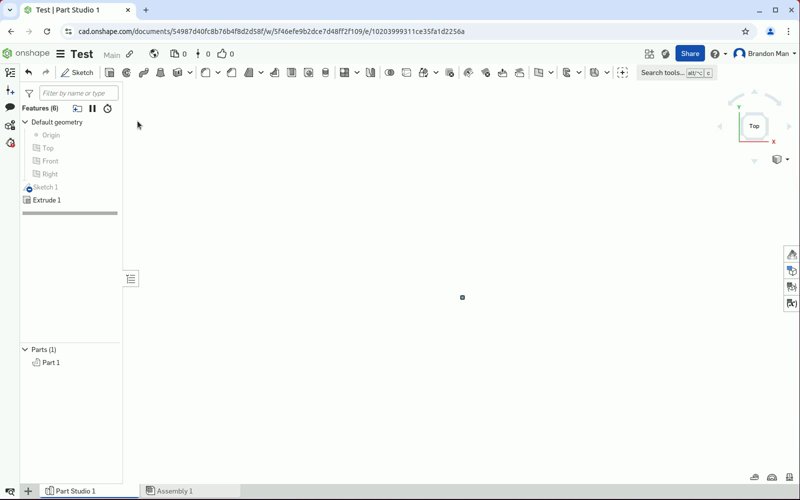
key(shift+h)
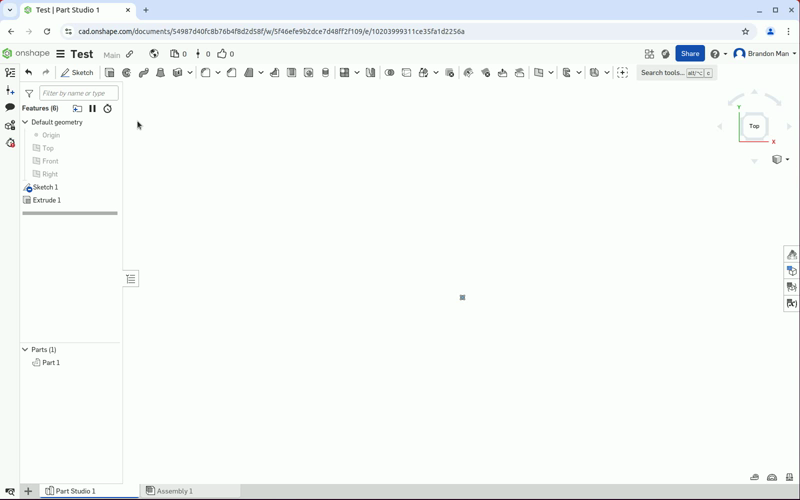
key(shift+h)
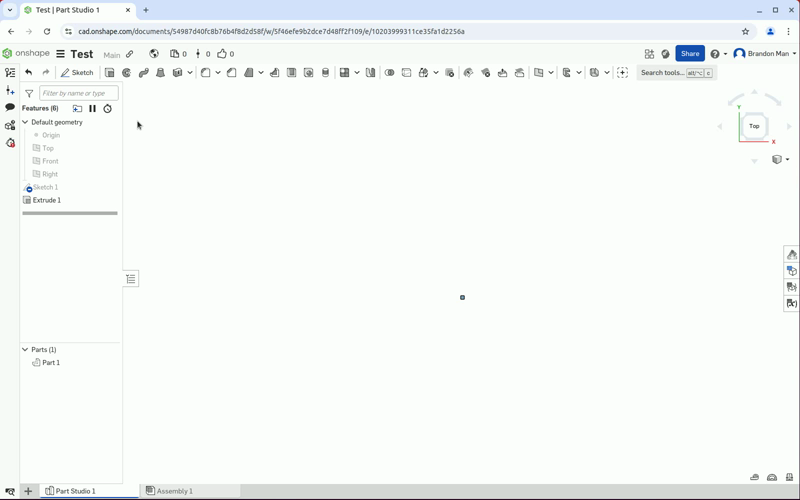
mouse_move(73, 189)
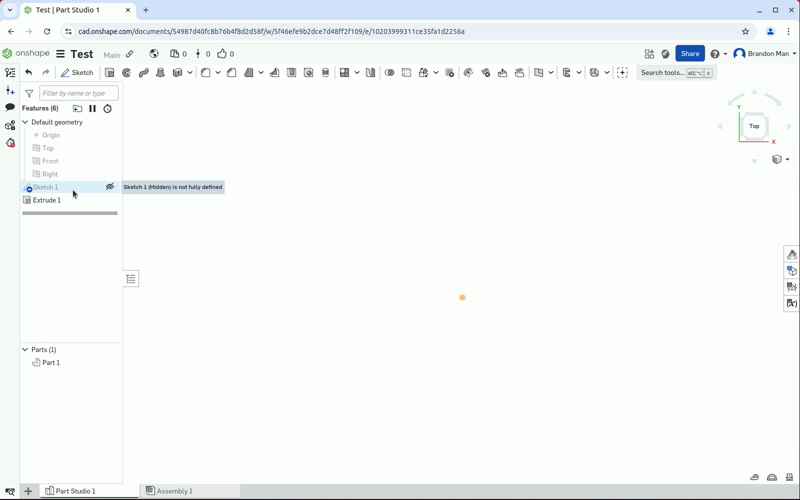
click(73, 189)
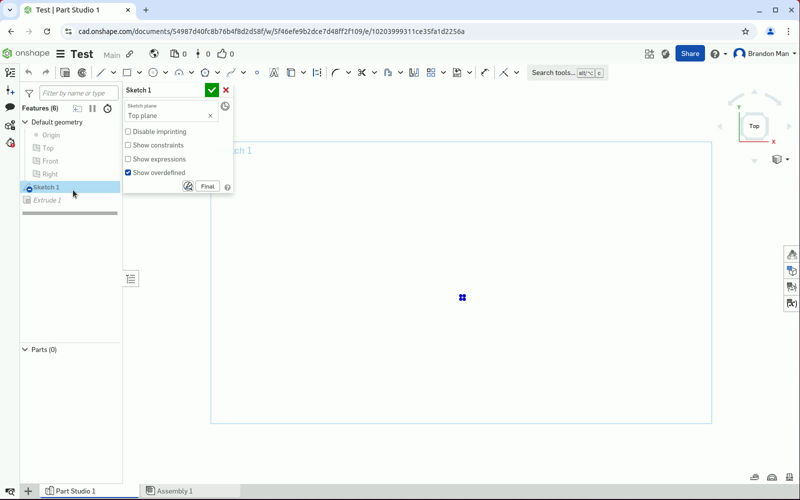
mouse_move(229, 92)
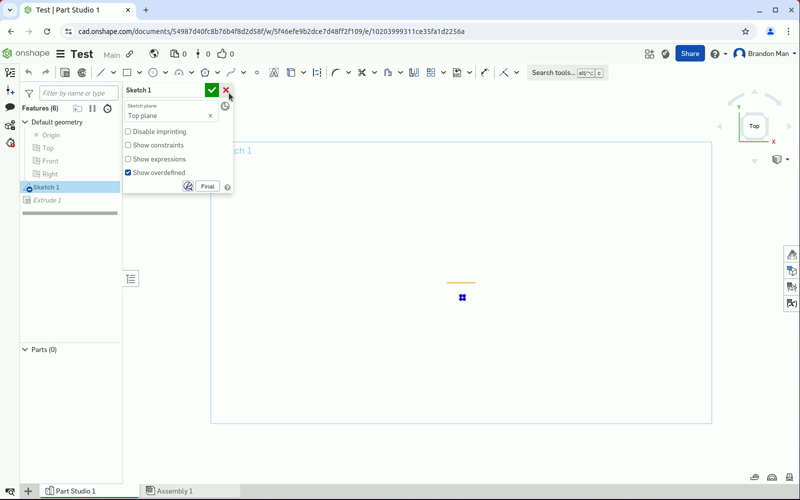
click(229, 92)
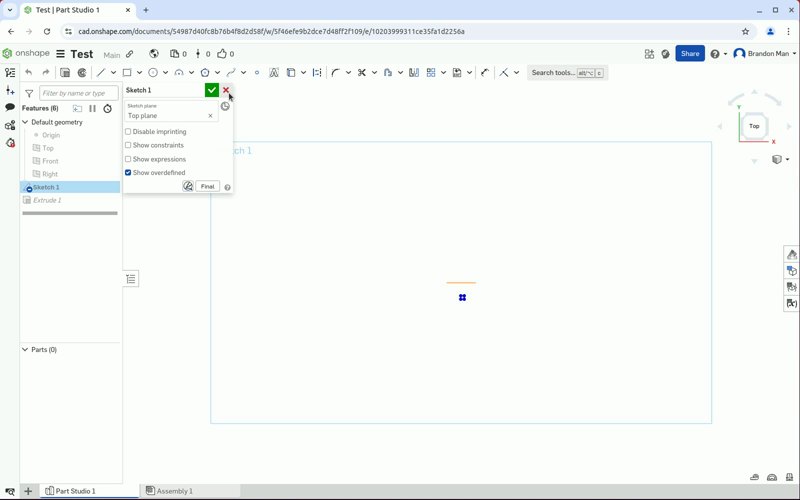
key(shift+s)
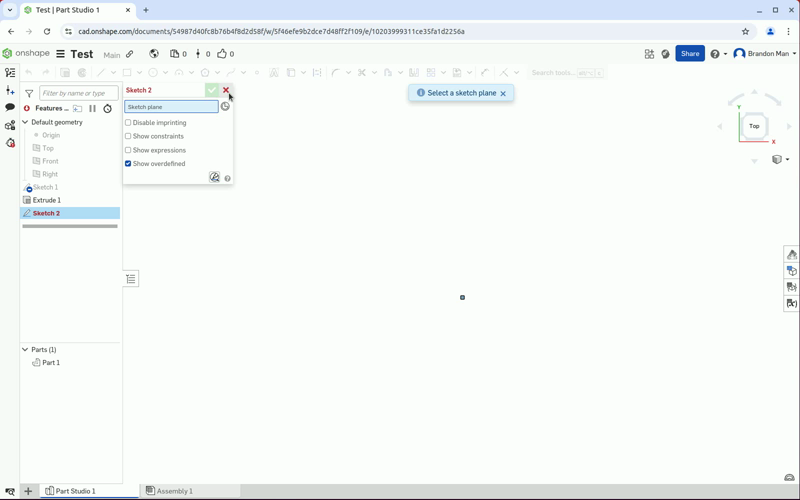
mouse_move(73, 150)
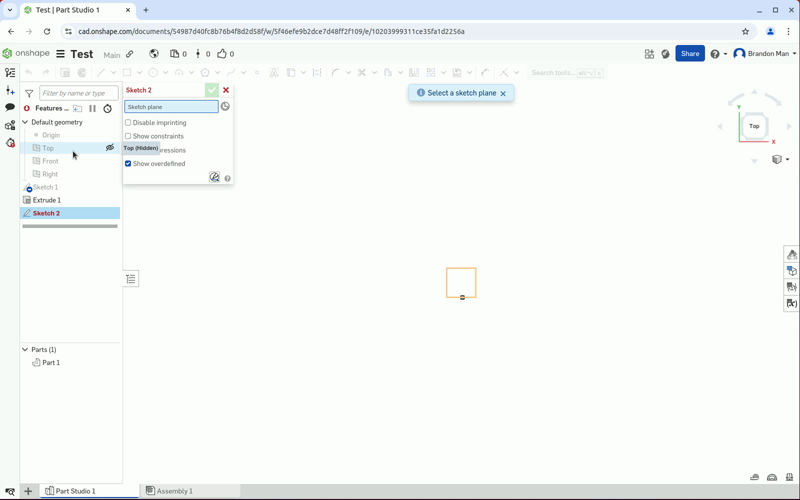
click(73, 150)
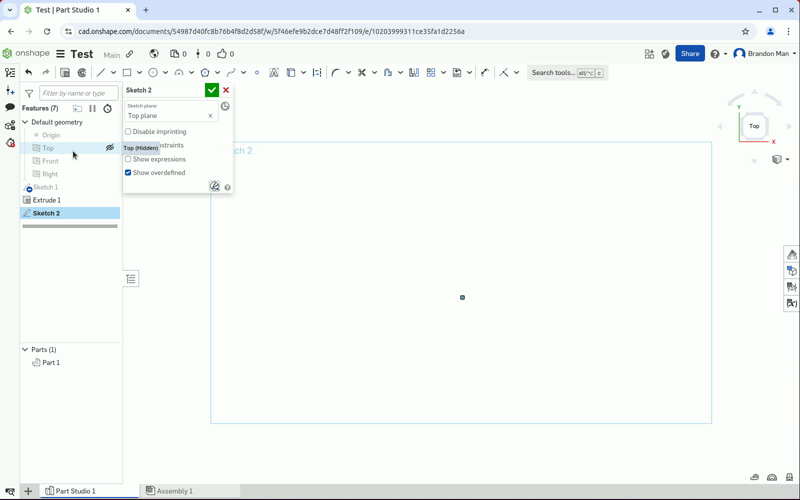
mouse_move(73, 352)
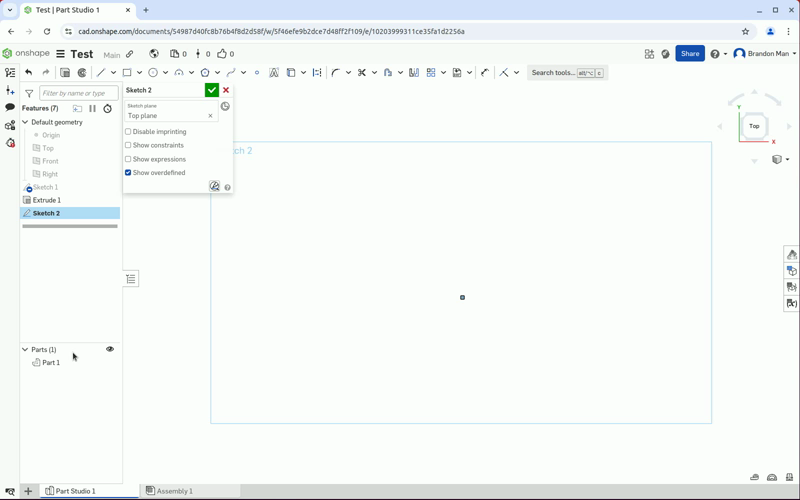
key(y)
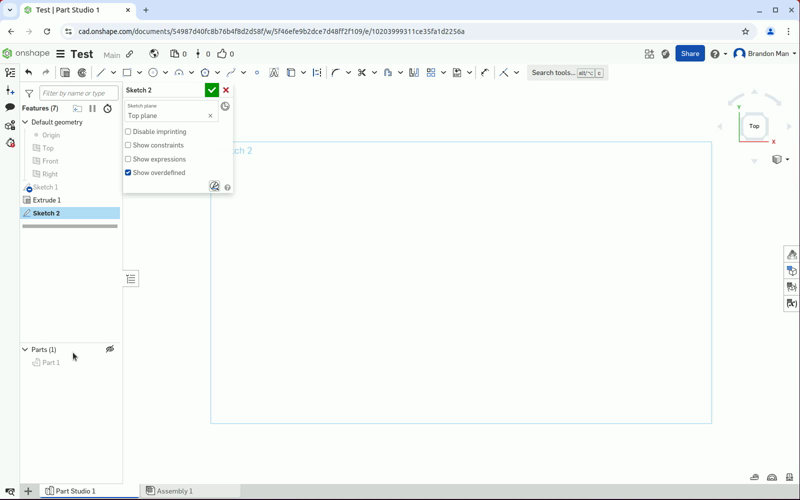
key(l)
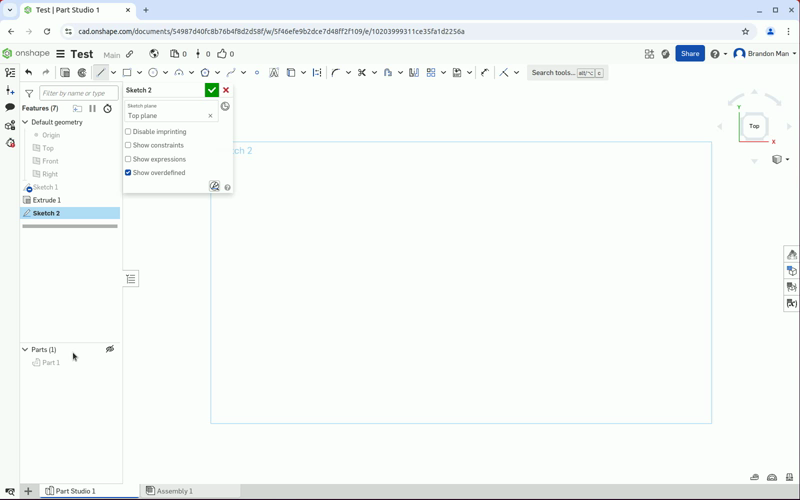
key_down(shift)
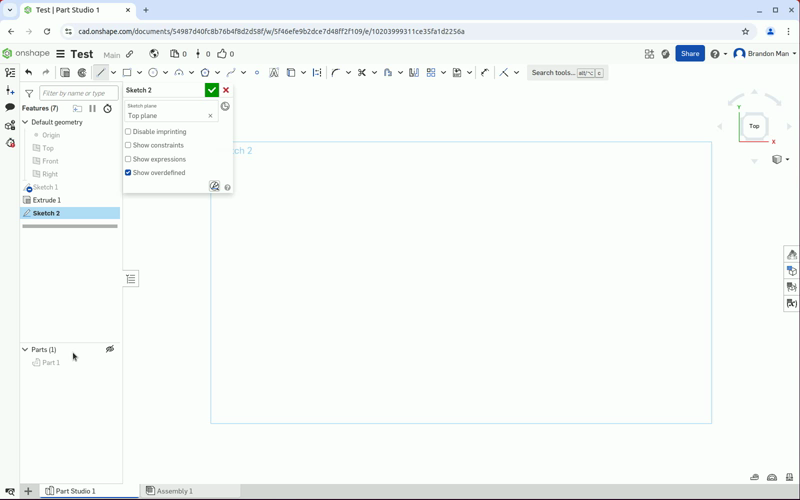
mouse_move(460, 307)
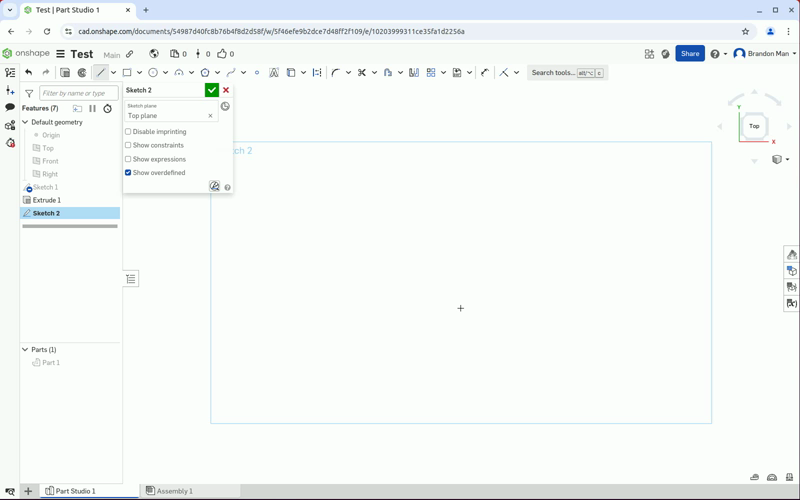
click(460, 307)
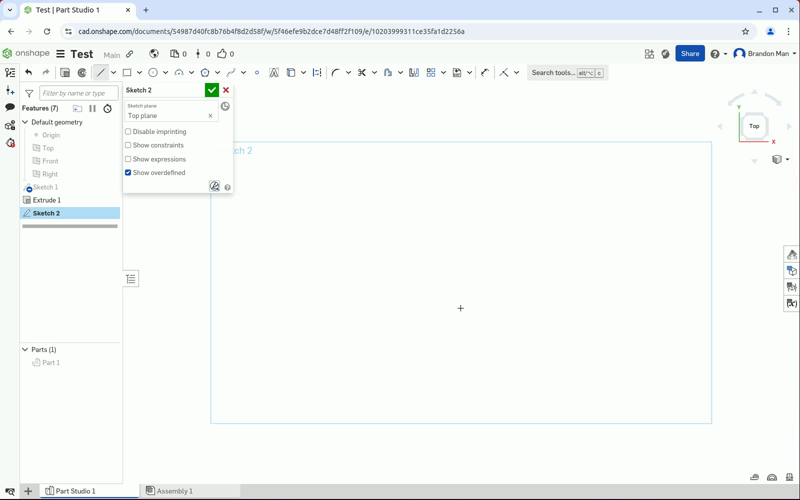
key_up(shift)
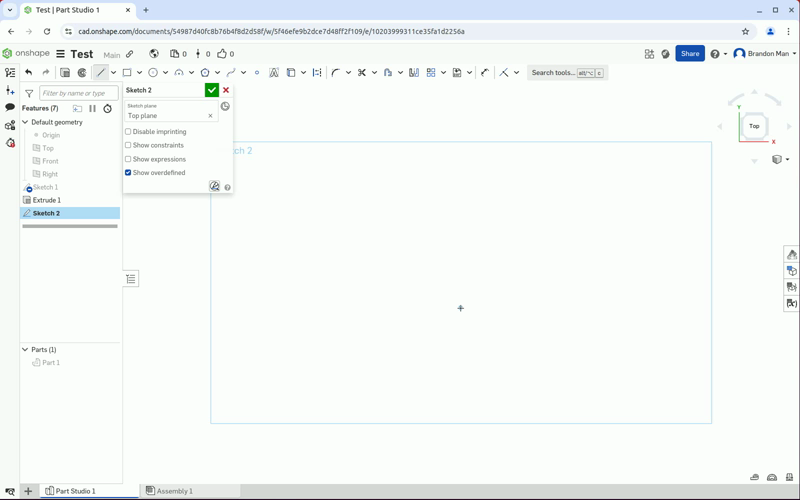
key_down(shift)
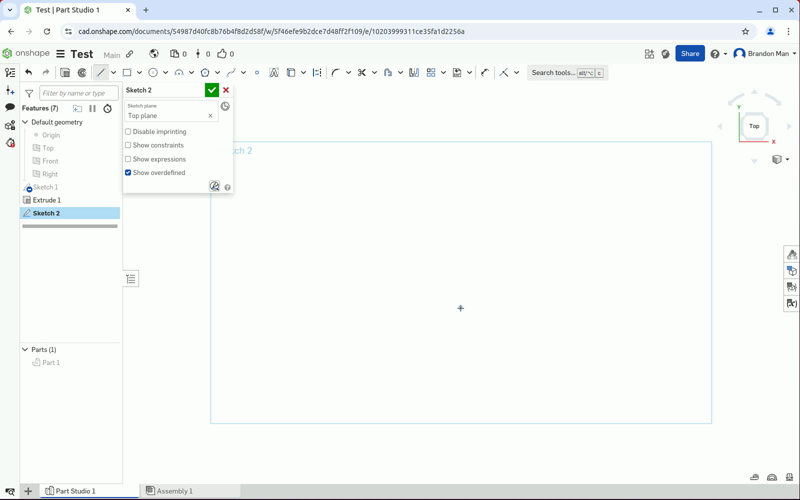
mouse_move(490, 307)
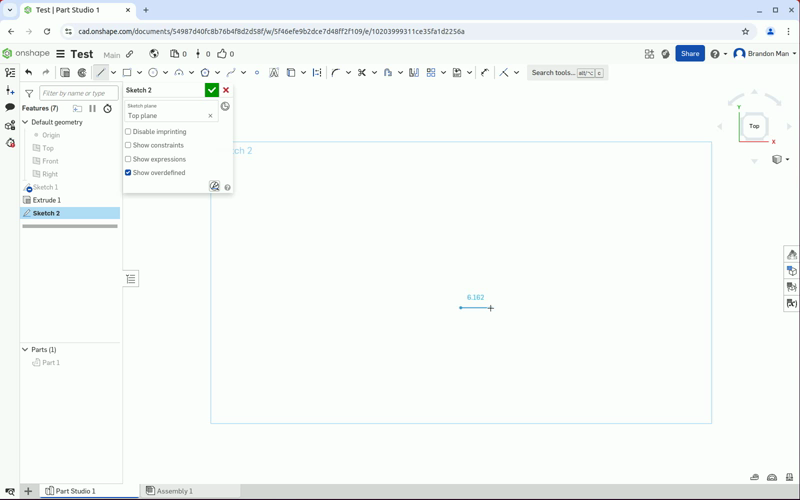
mouse_move(463, 307)
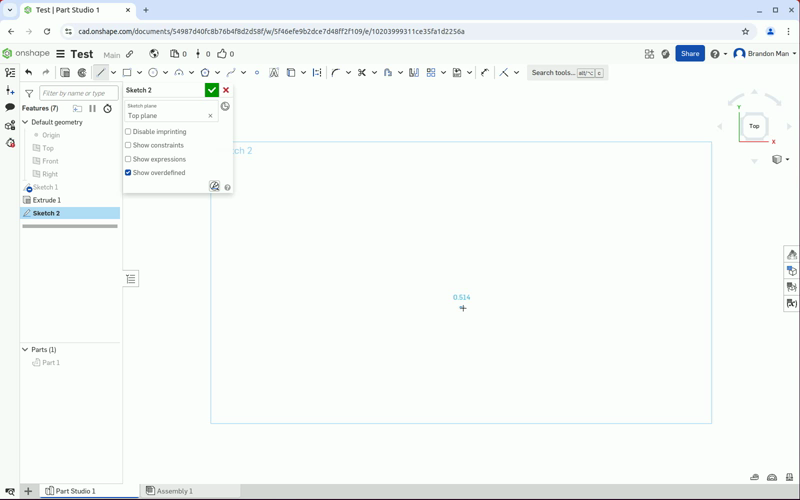
scroll(6)
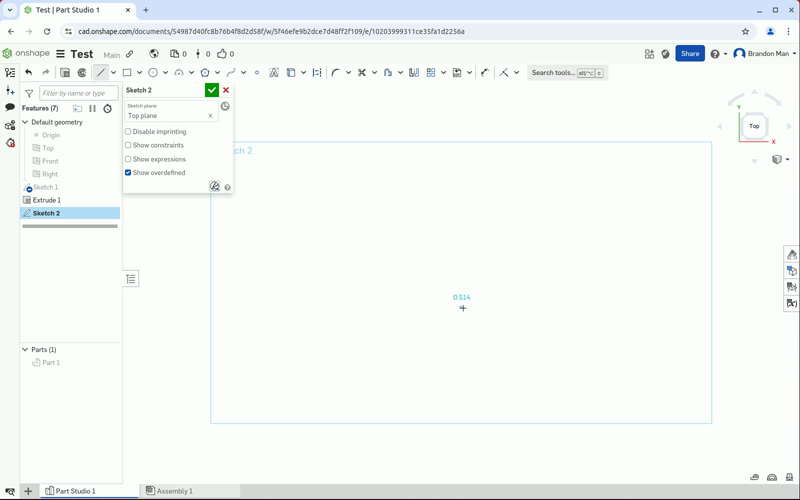
scroll(6)
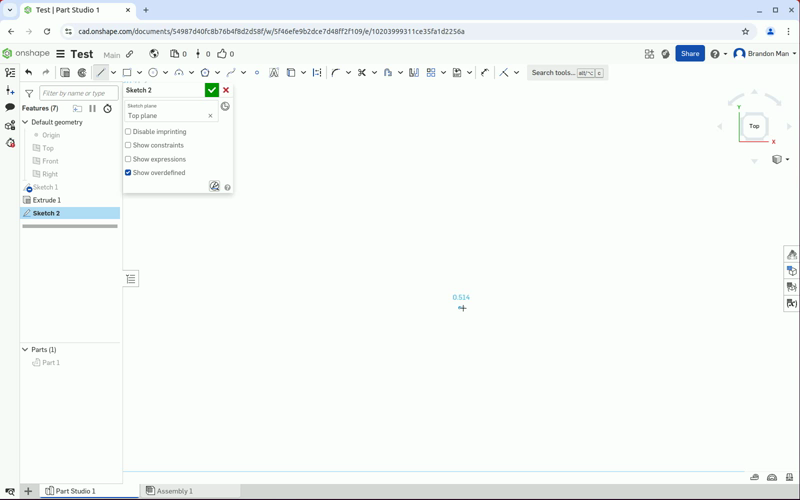
scroll(6)
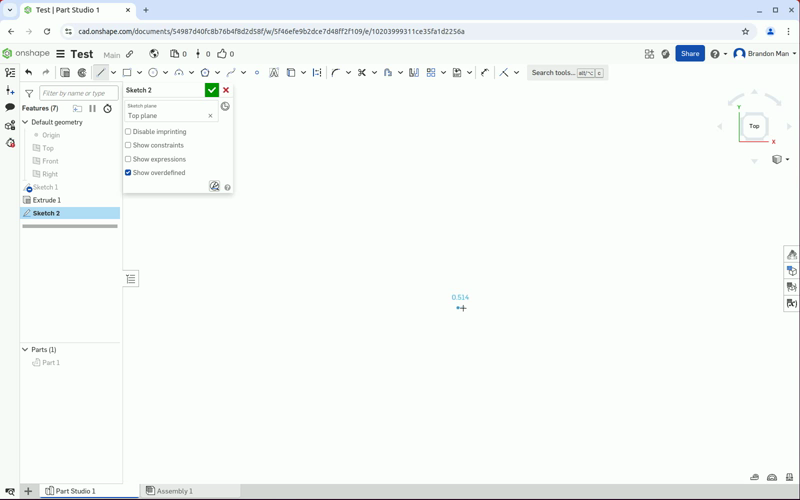
scroll(6)
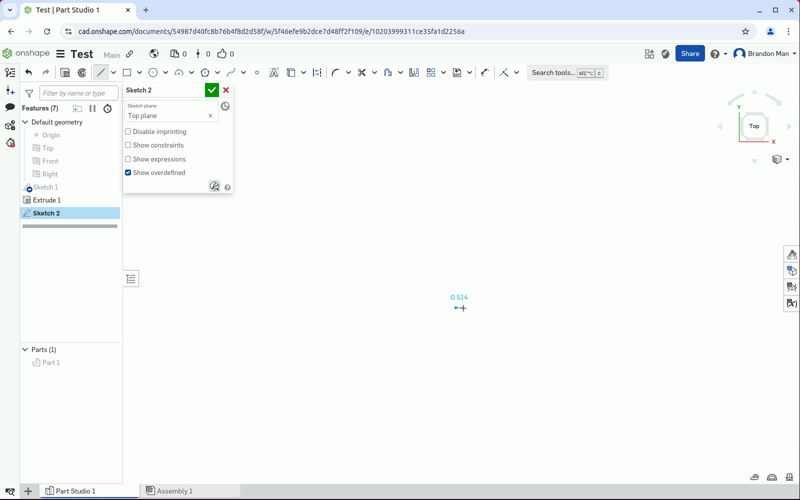
scroll(6)
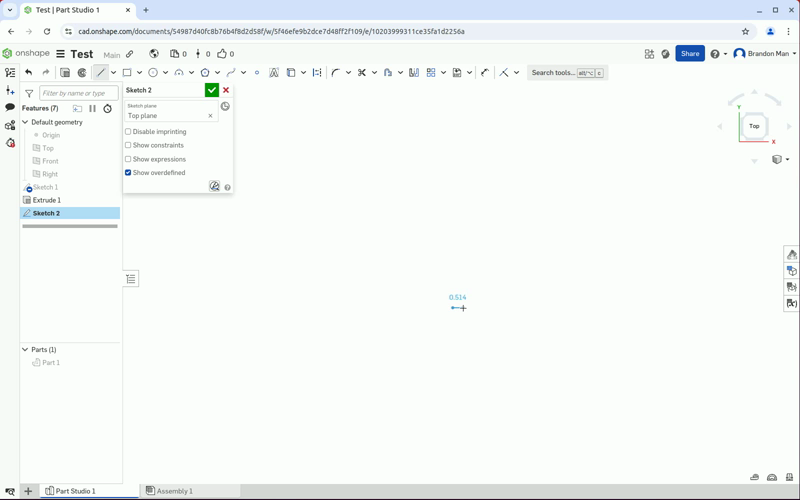
scroll(6)
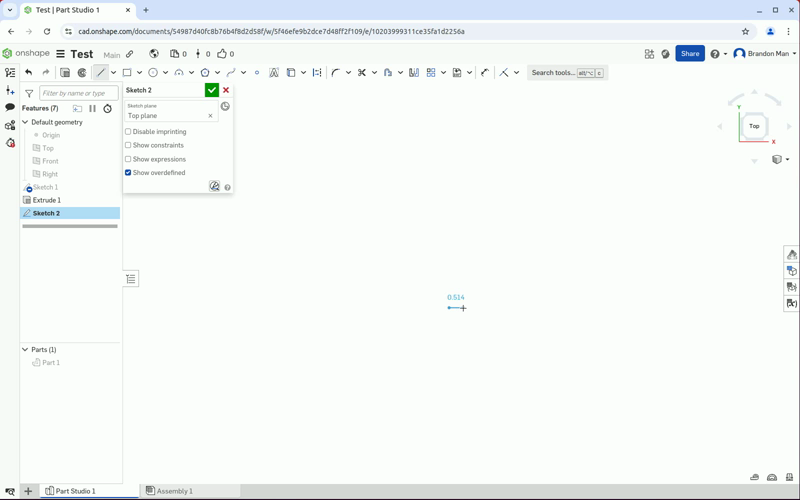
scroll(6)
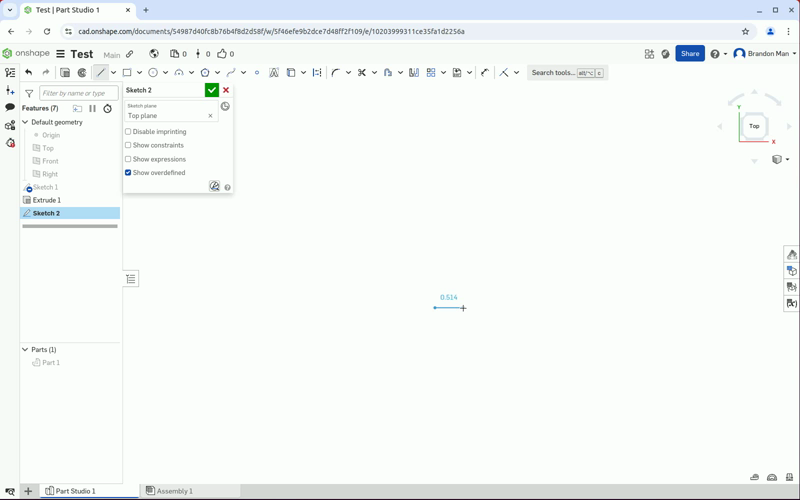
click(463, 307)
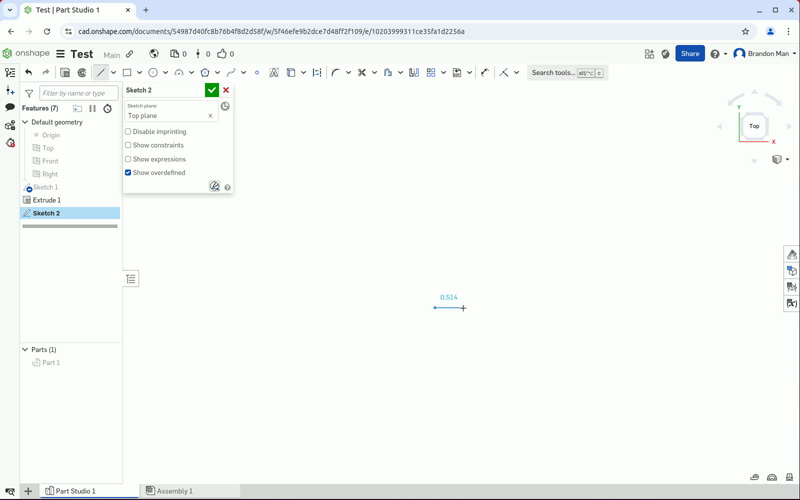
scroll(-6)
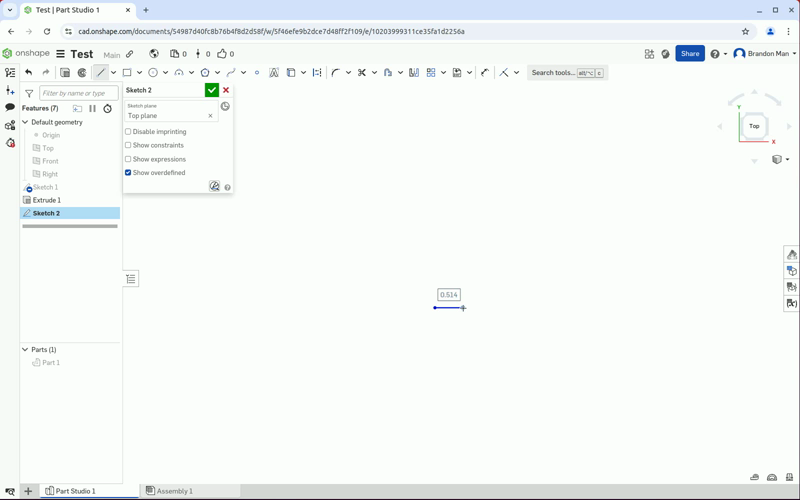
scroll(-6)
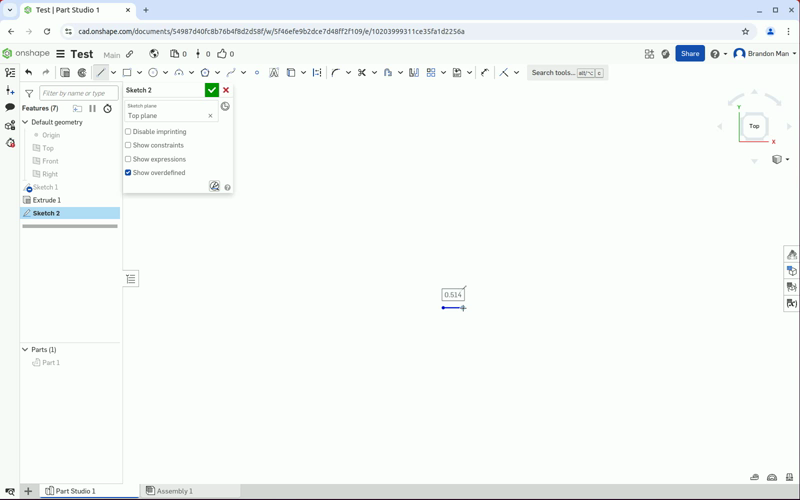
scroll(-6)
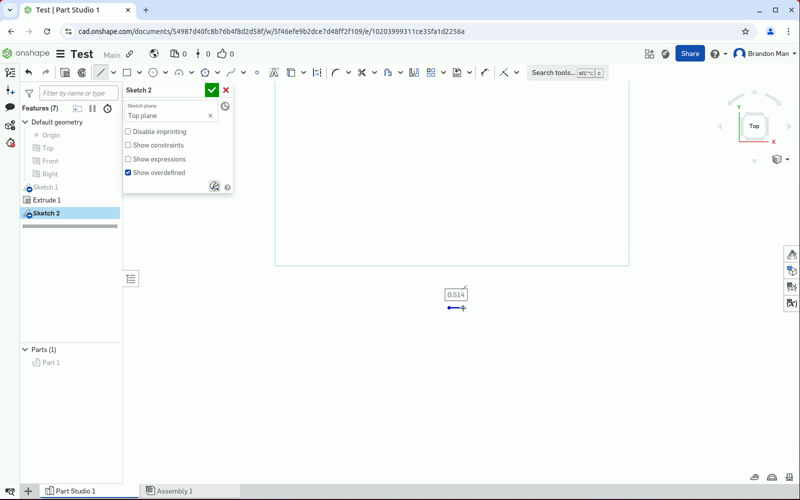
scroll(-6)
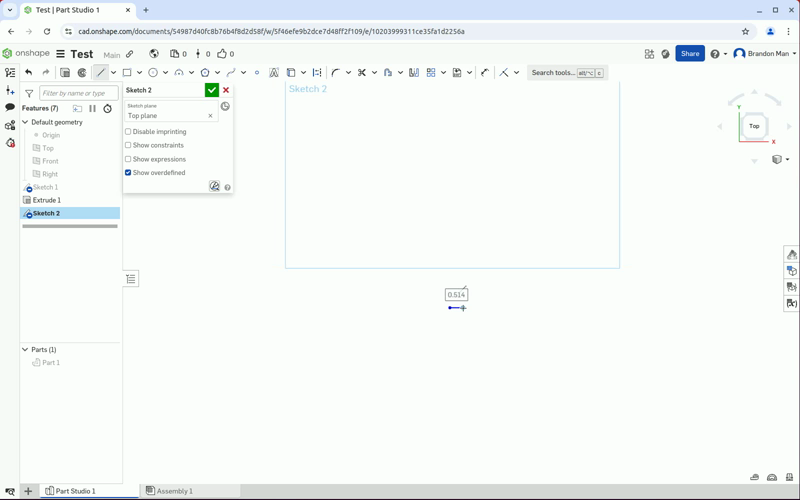
scroll(-6)
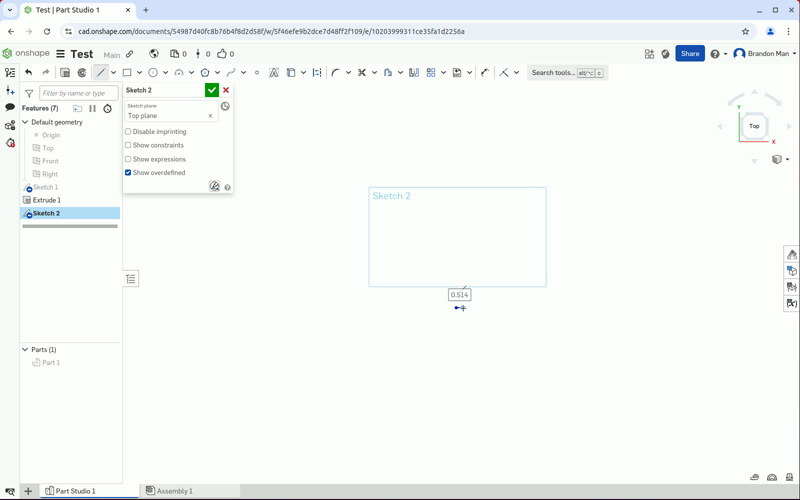
scroll(-6)
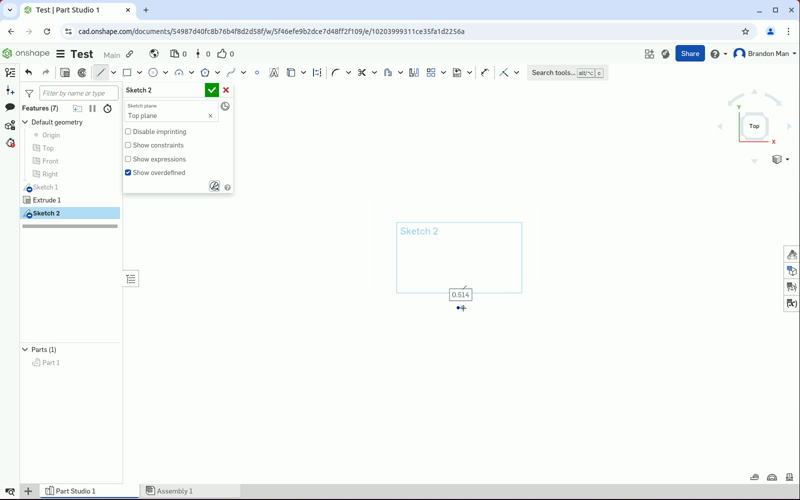
scroll(-6)
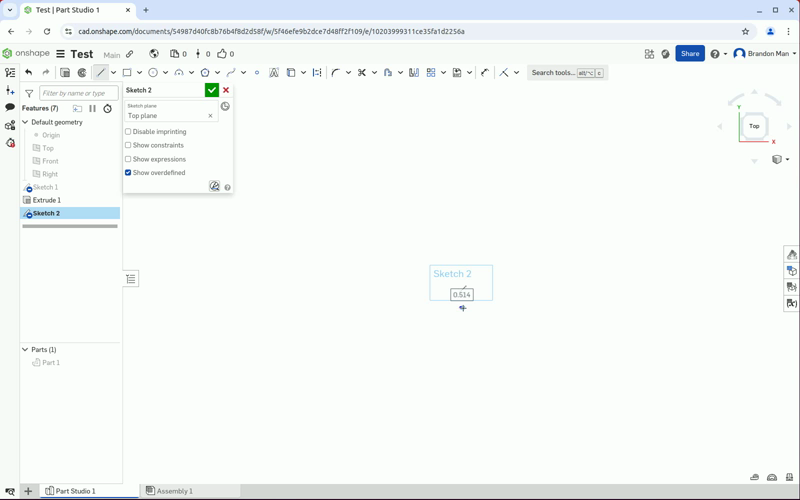
key_up(shift)
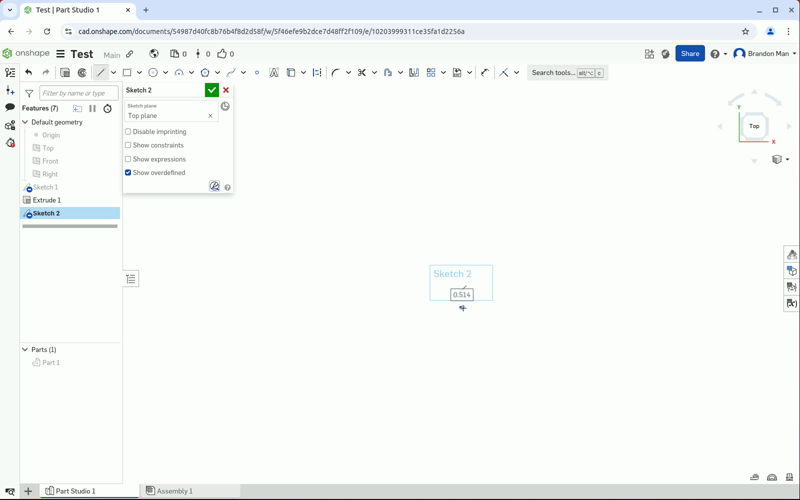
key_down(shift)
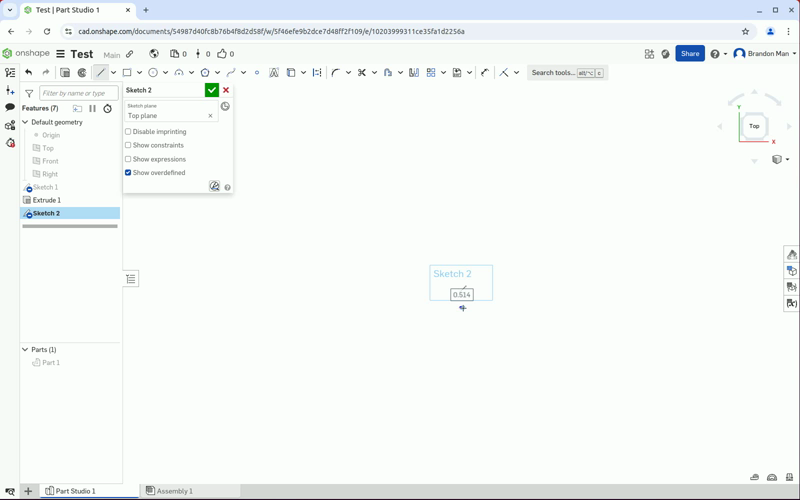
mouse_move(493, 307)
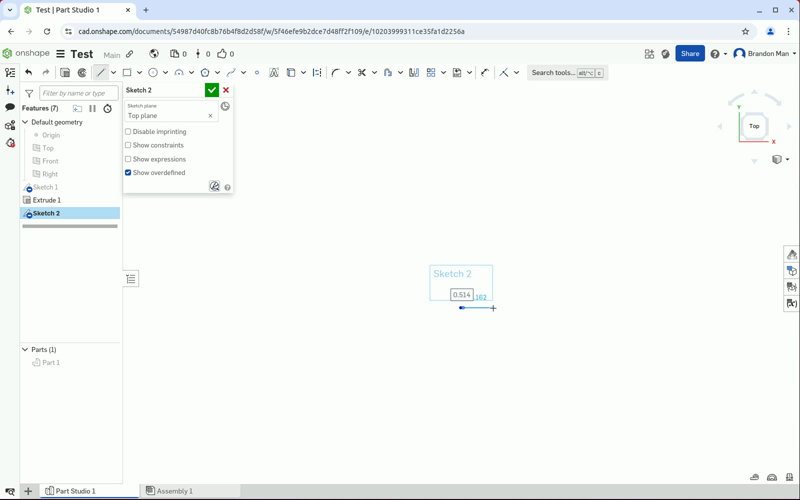
mouse_move(463, 305)
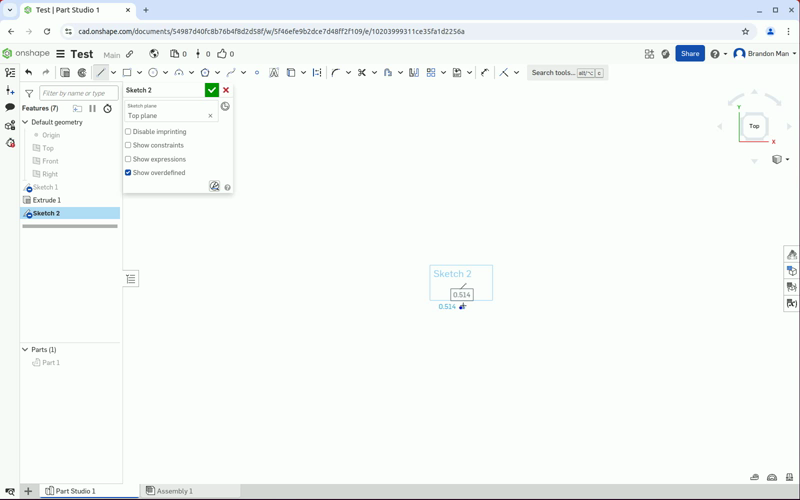
scroll(6)
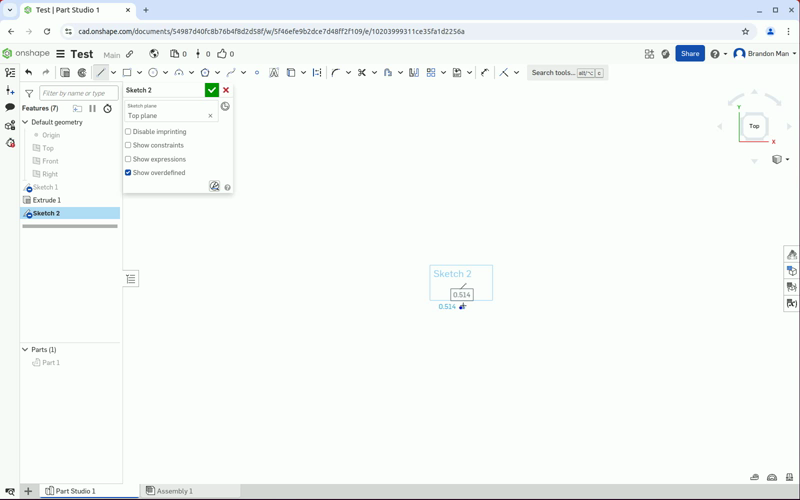
scroll(6)
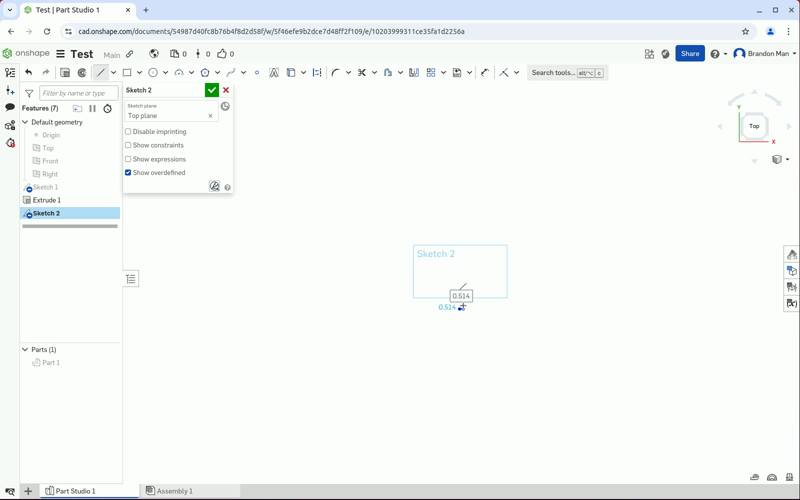
scroll(6)
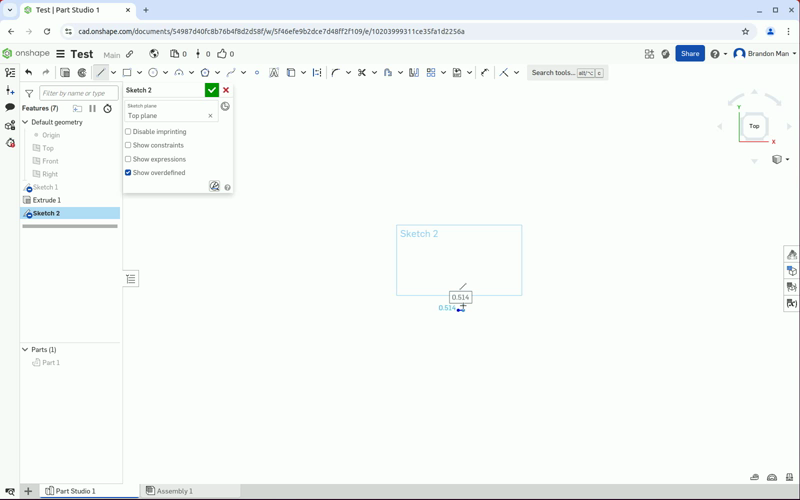
scroll(6)
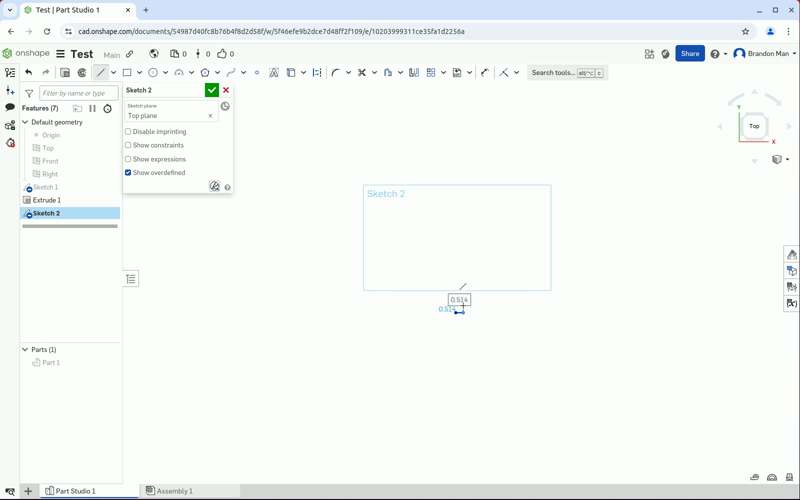
scroll(6)
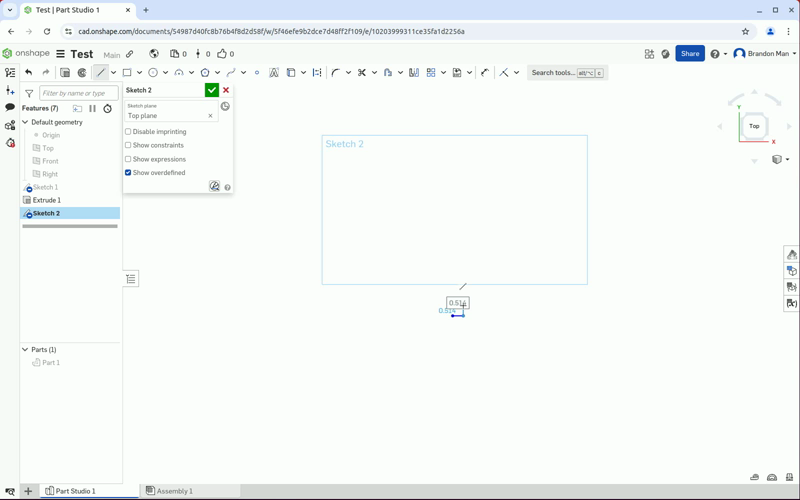
scroll(6)
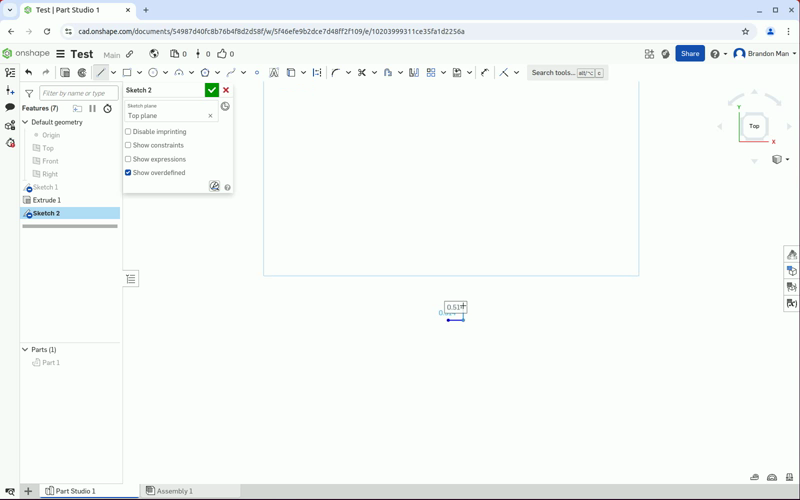
scroll(6)
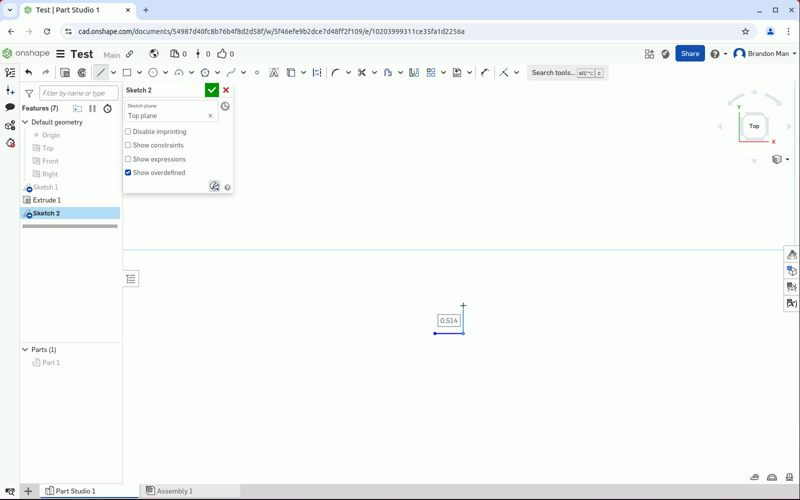
click(463, 305)
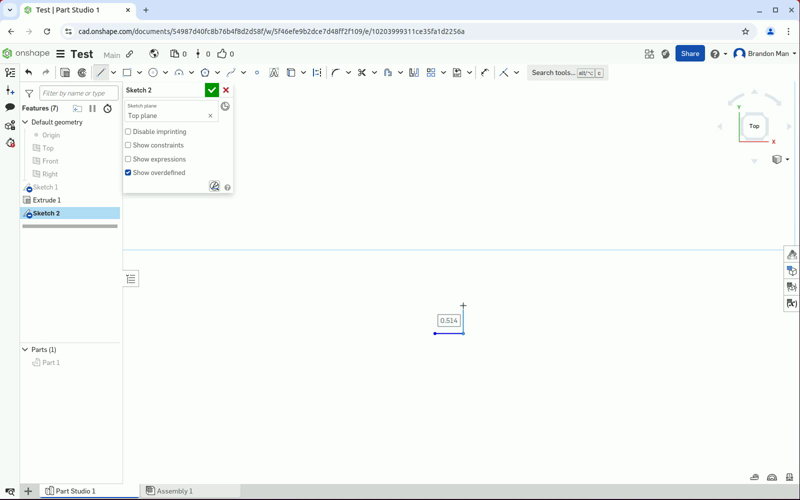
scroll(-6)
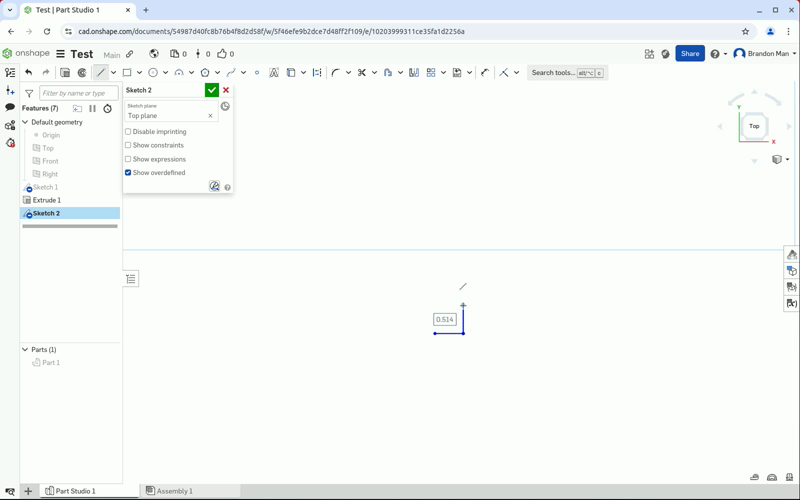
scroll(-6)
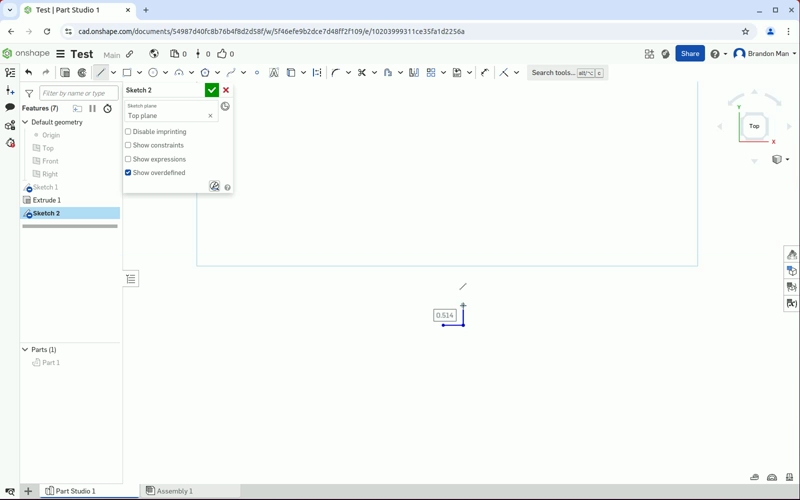
scroll(-6)
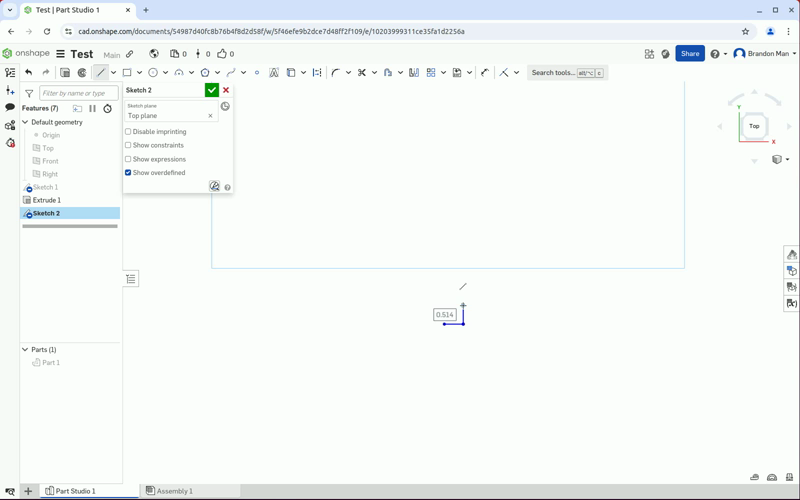
scroll(-6)
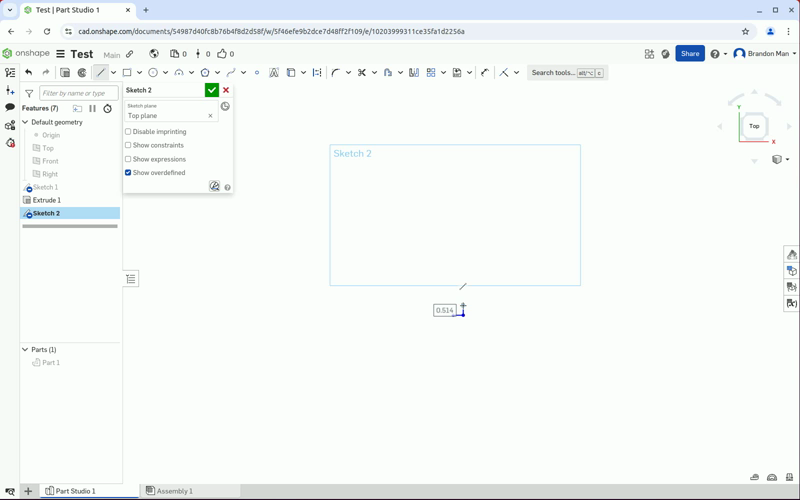
scroll(-6)
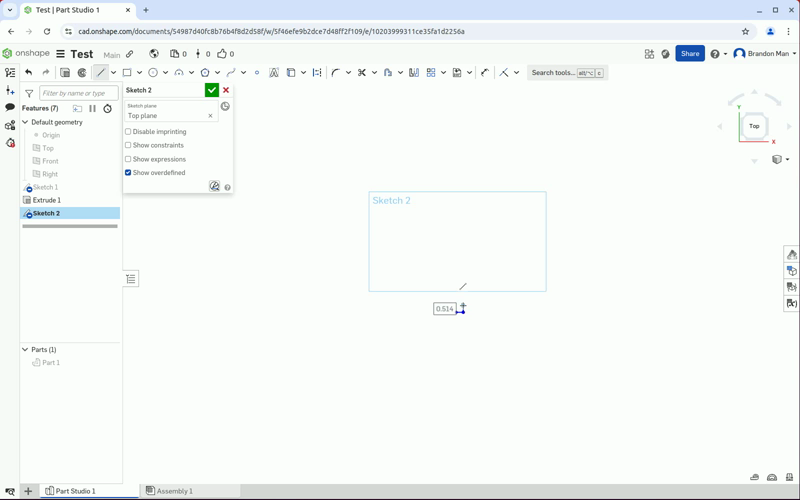
scroll(-6)
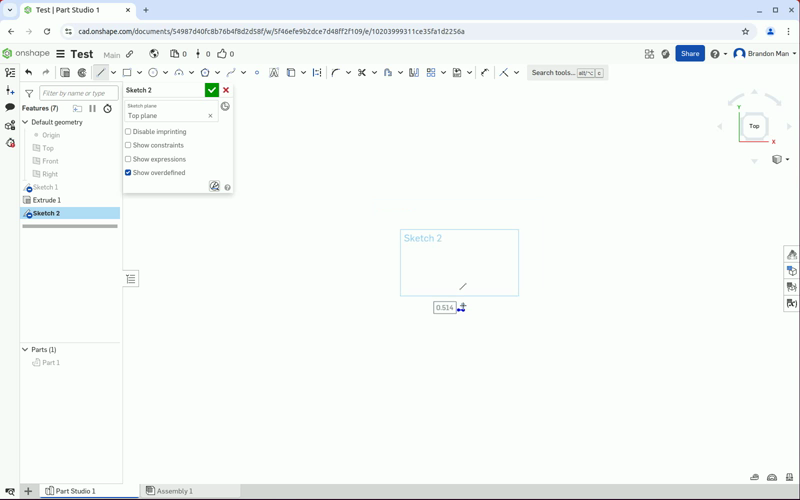
scroll(-6)
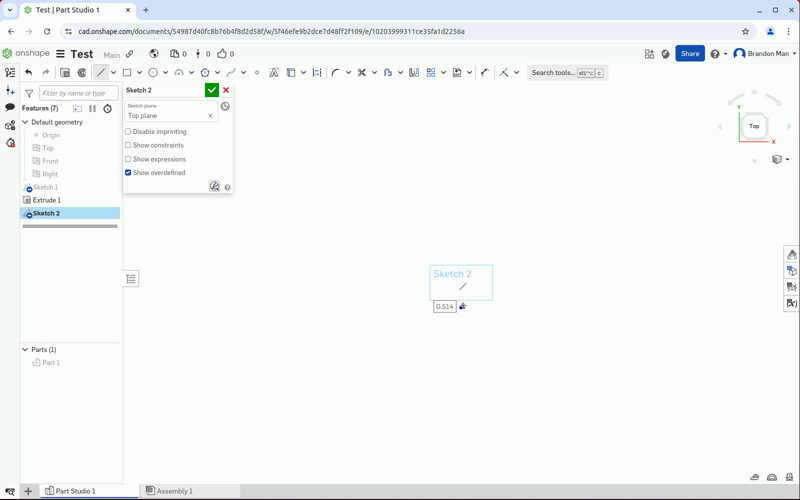
key_up(shift)
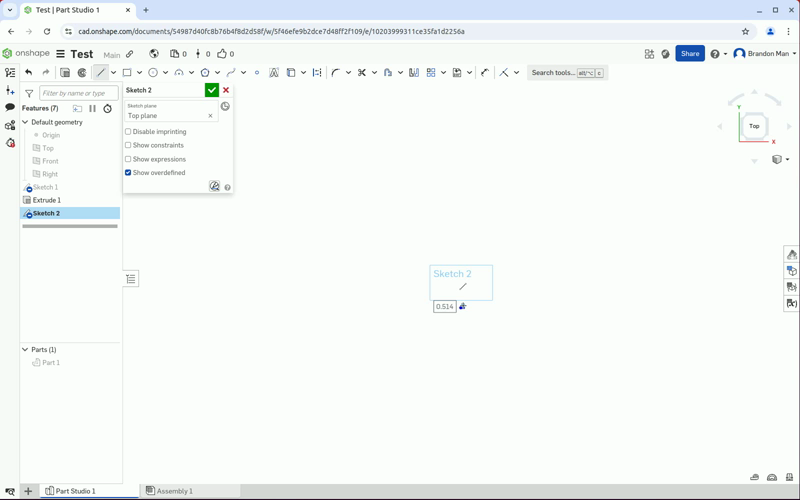
key_down(shift)
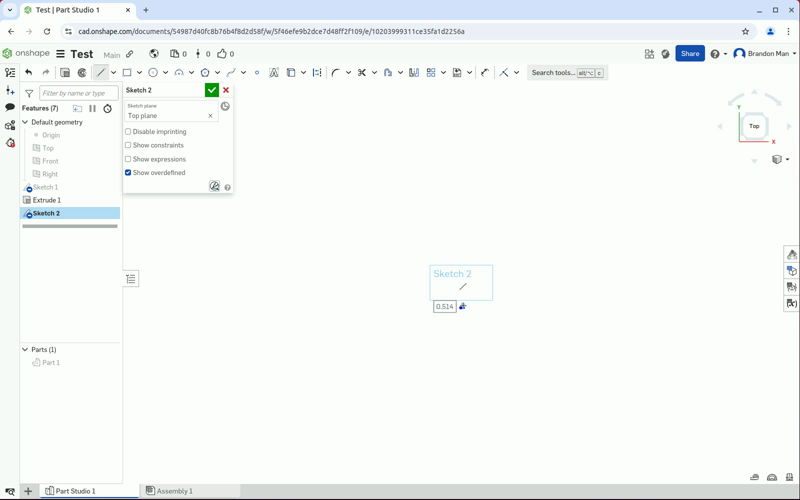
mouse_move(493, 305)
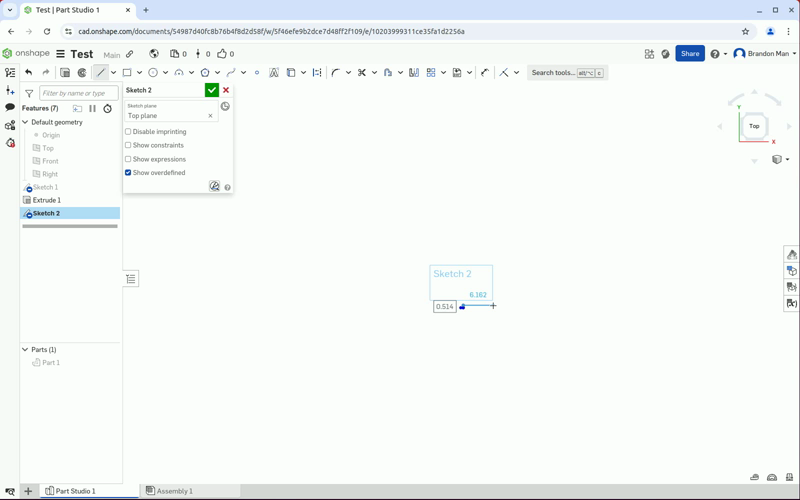
mouse_move(460, 305)
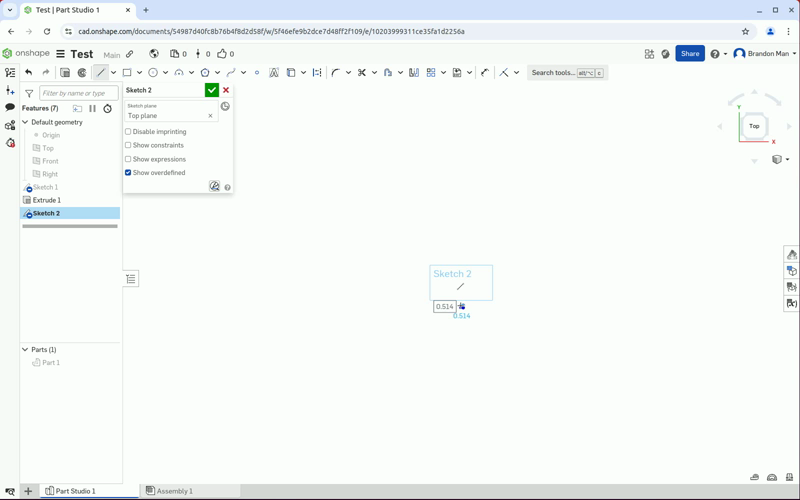
scroll(6)
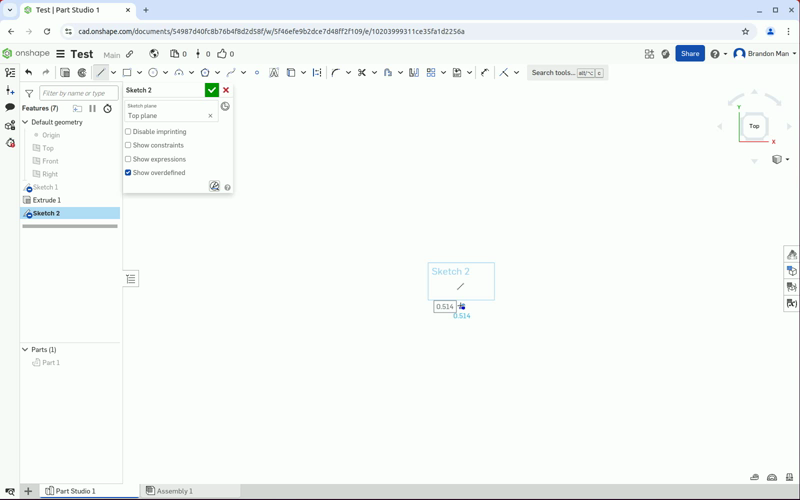
scroll(6)
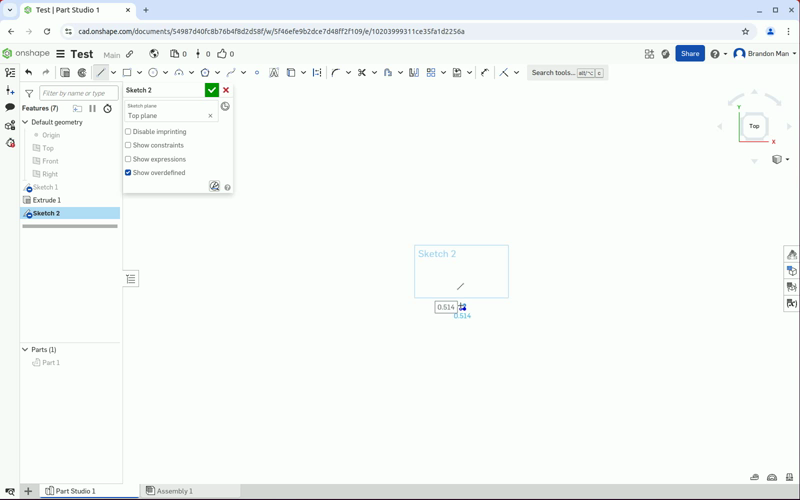
scroll(6)
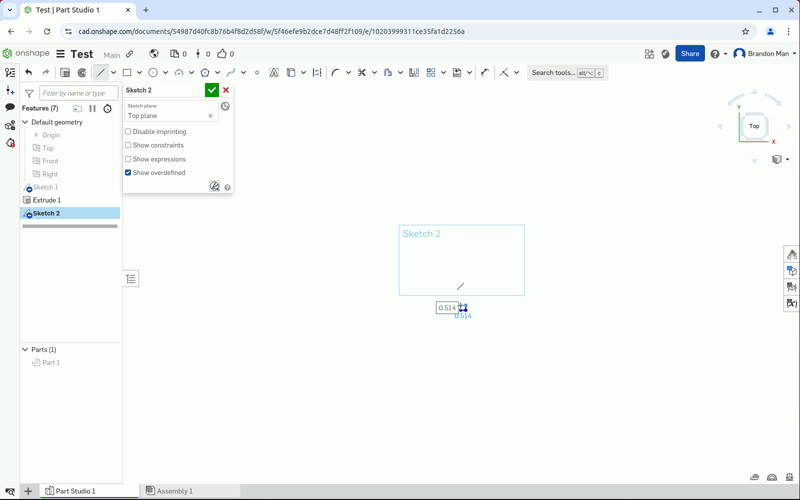
scroll(6)
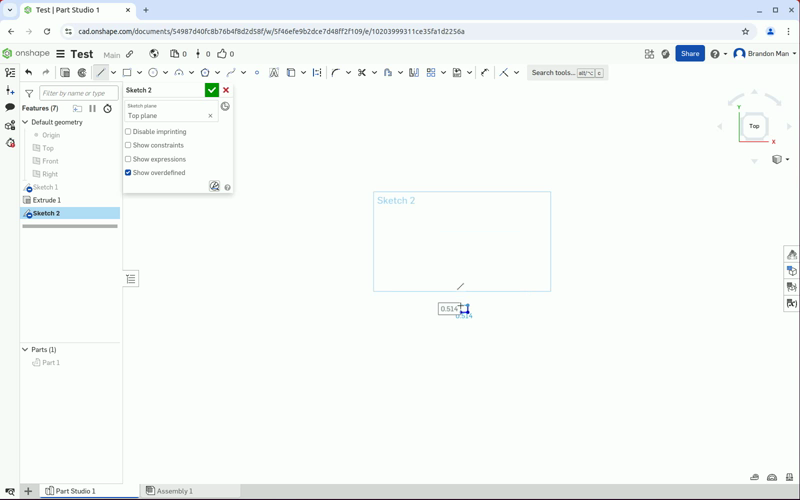
scroll(6)
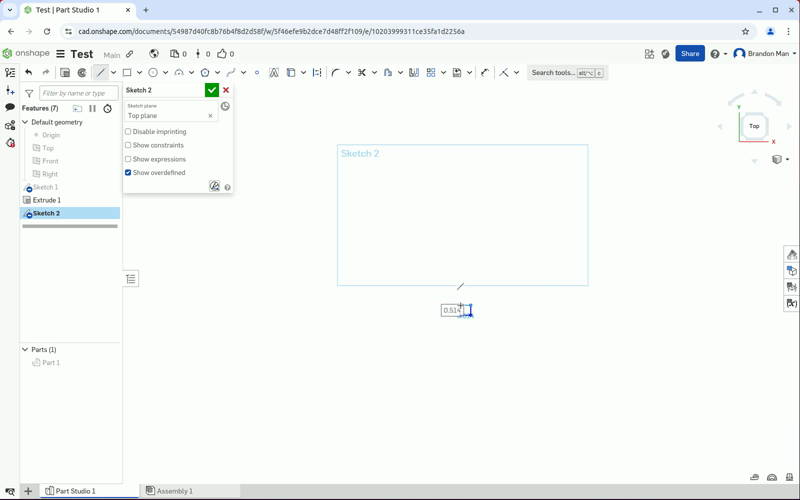
scroll(6)
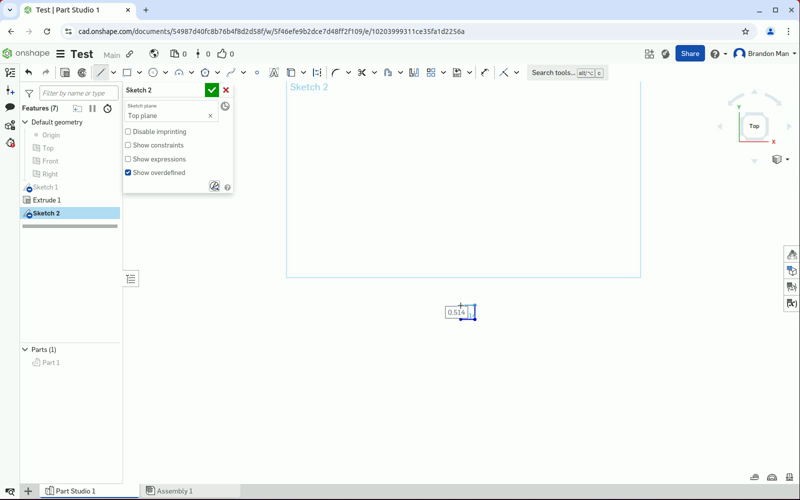
scroll(6)
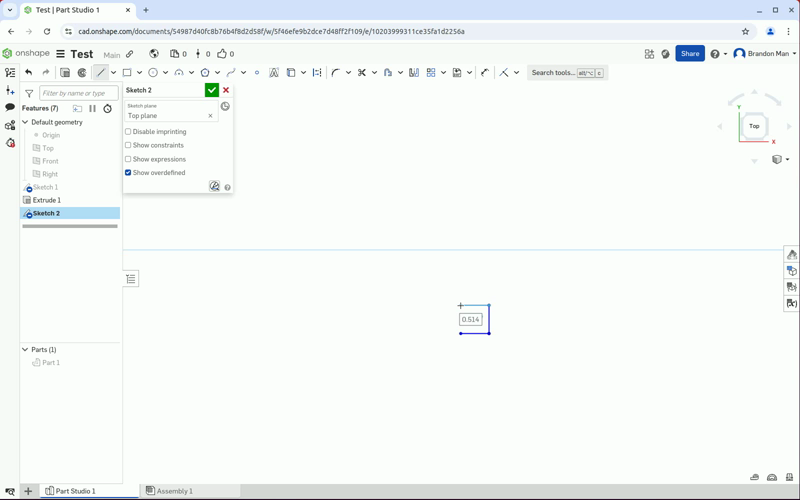
click(460, 305)
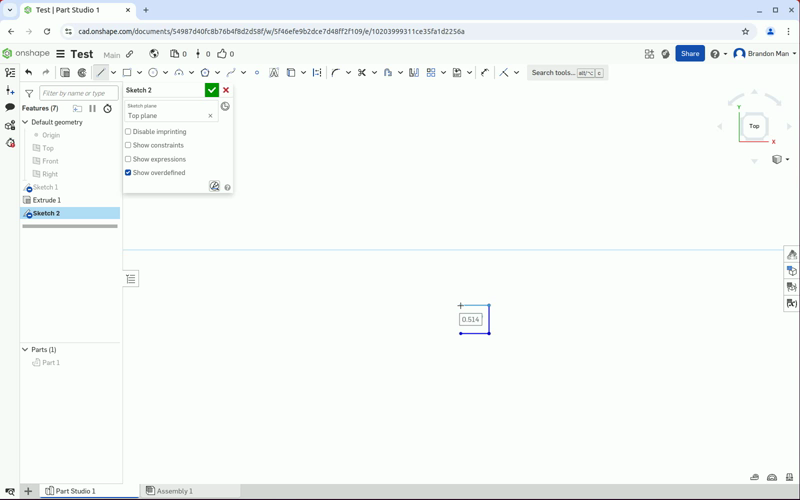
scroll(-6)
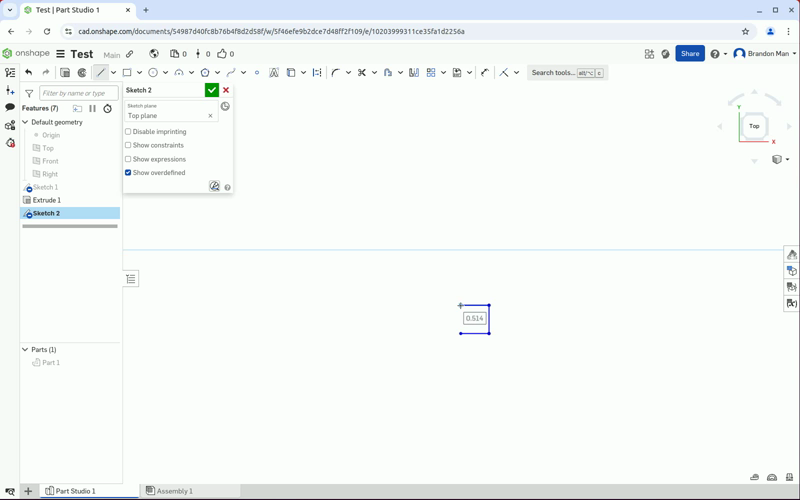
scroll(-6)
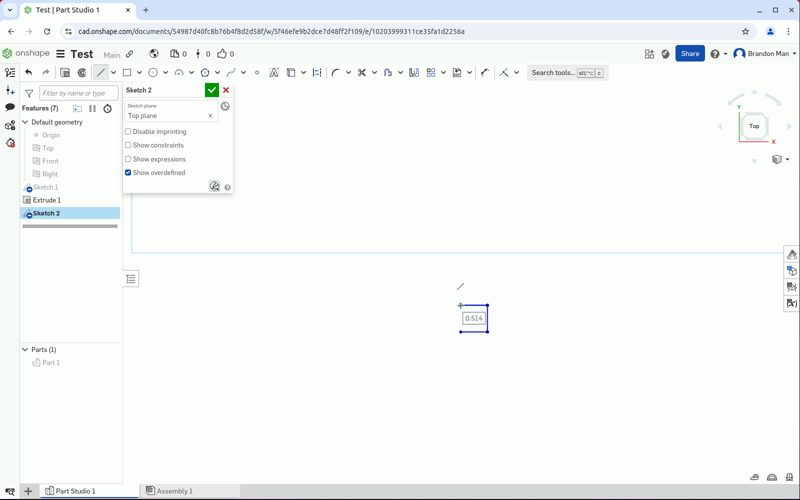
scroll(-6)
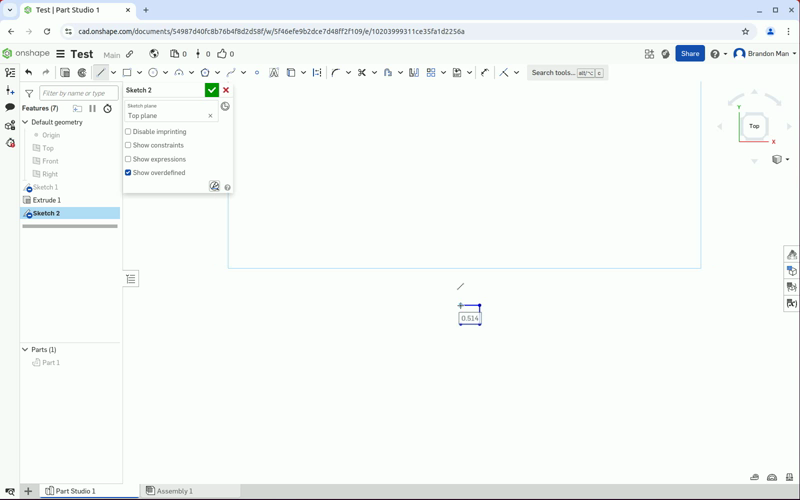
scroll(-6)
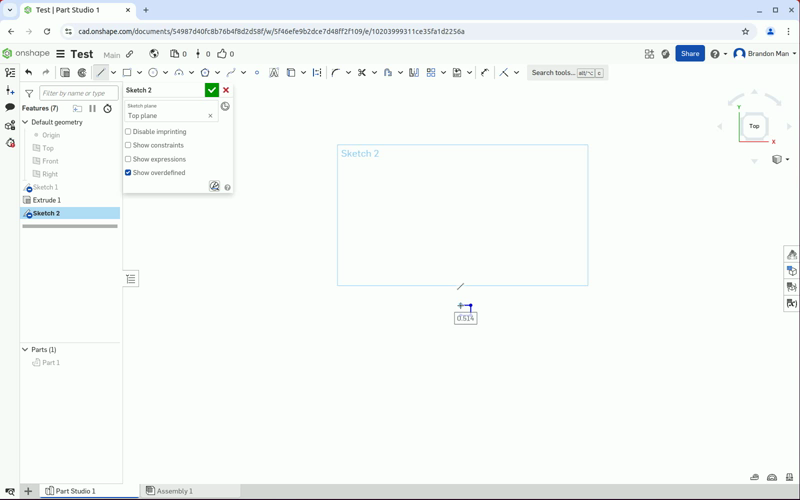
scroll(-6)
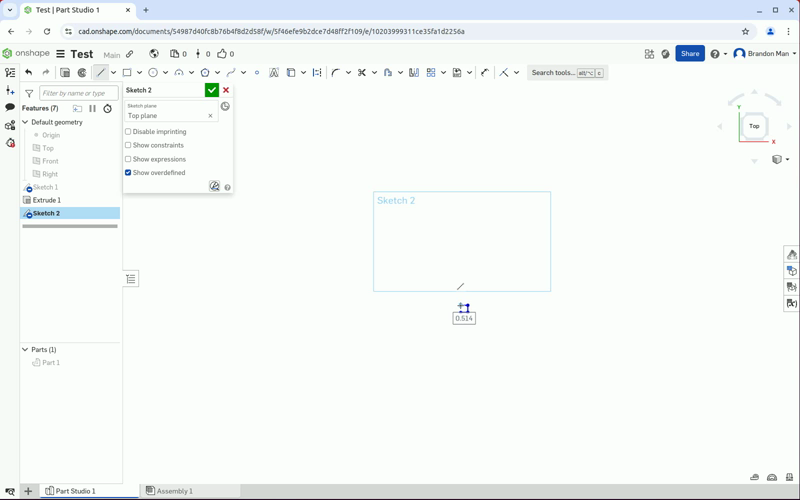
scroll(-6)
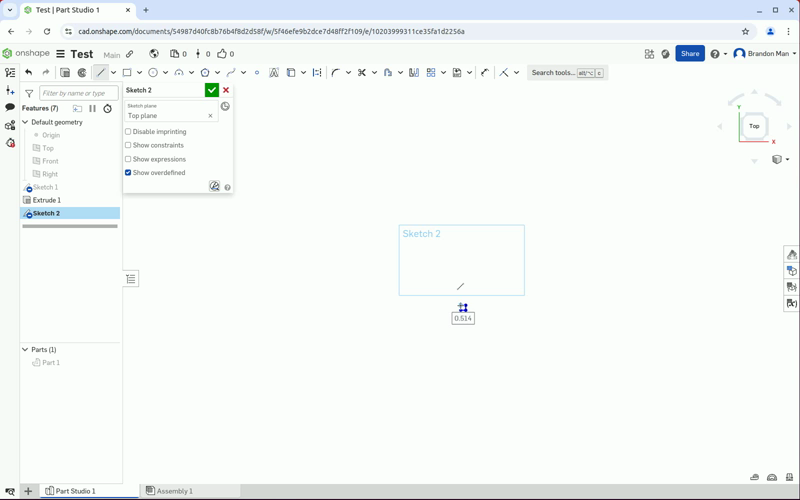
scroll(-6)
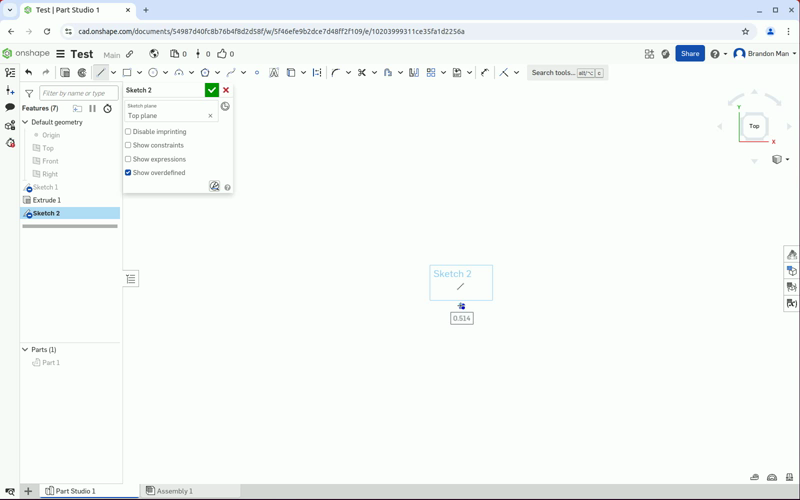
key_up(shift)
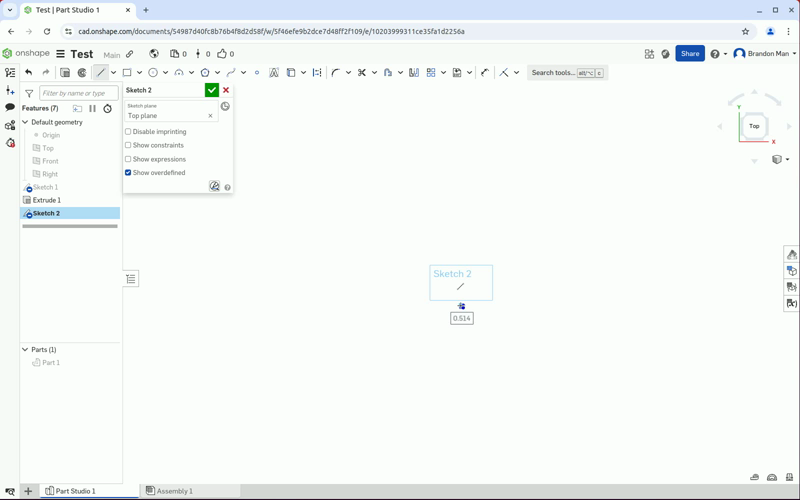
mouse_move(490, 305)
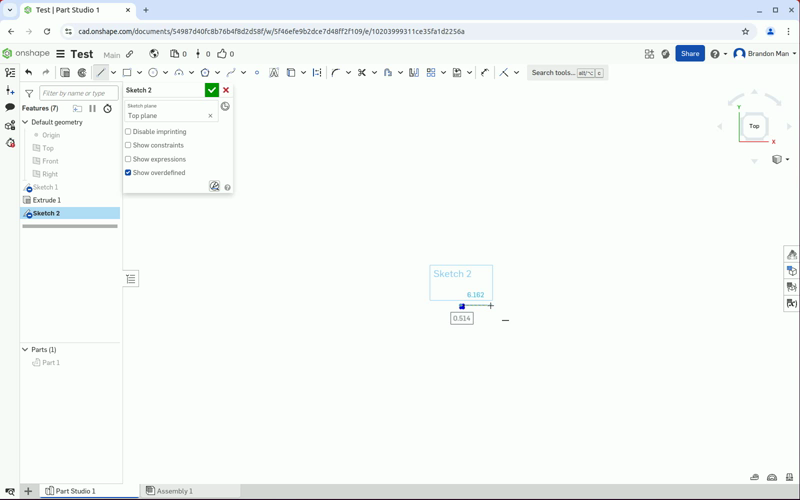
key_down(shift)
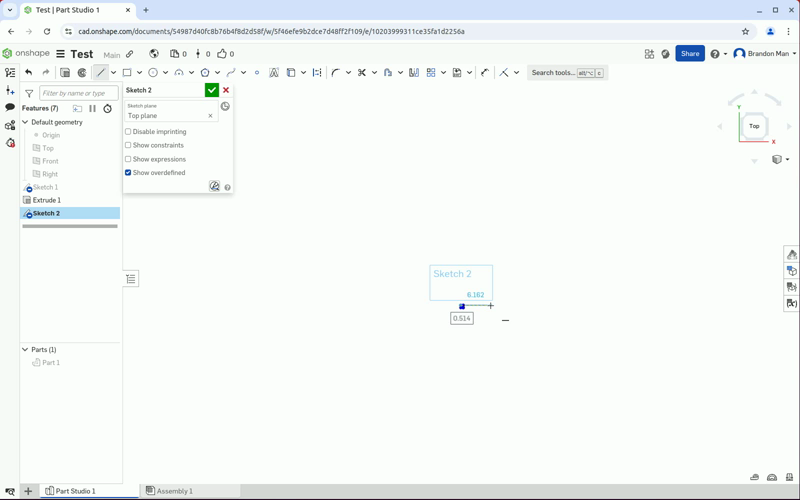
mouse_move(460, 307)
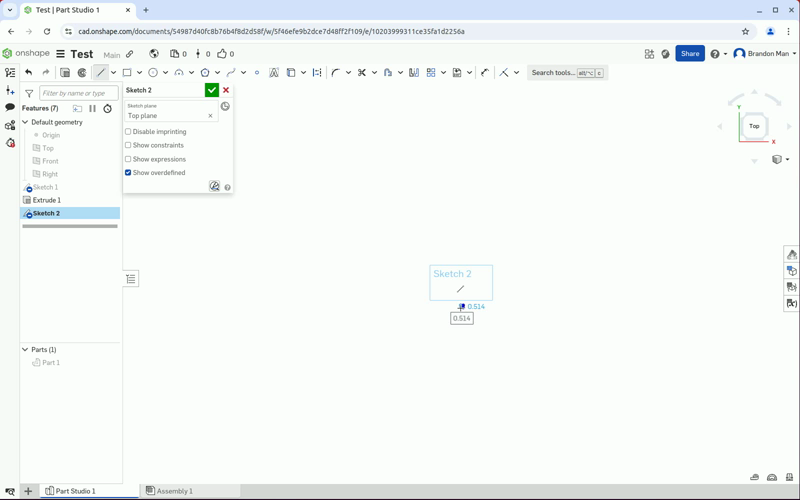
scroll(6)
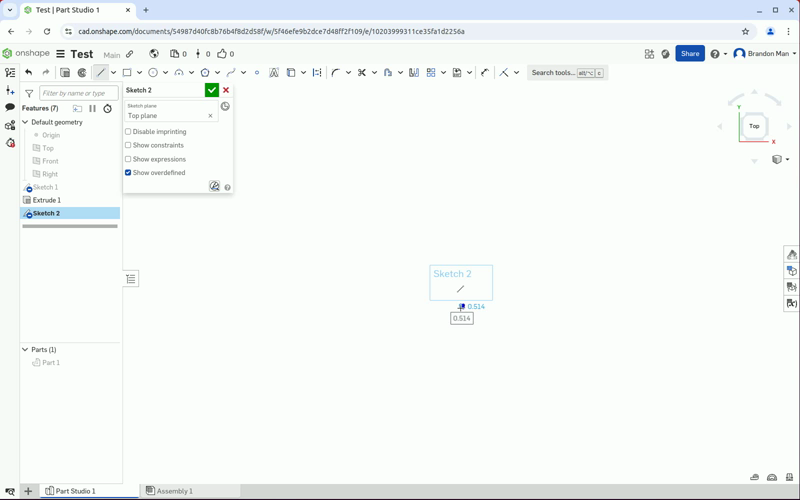
scroll(6)
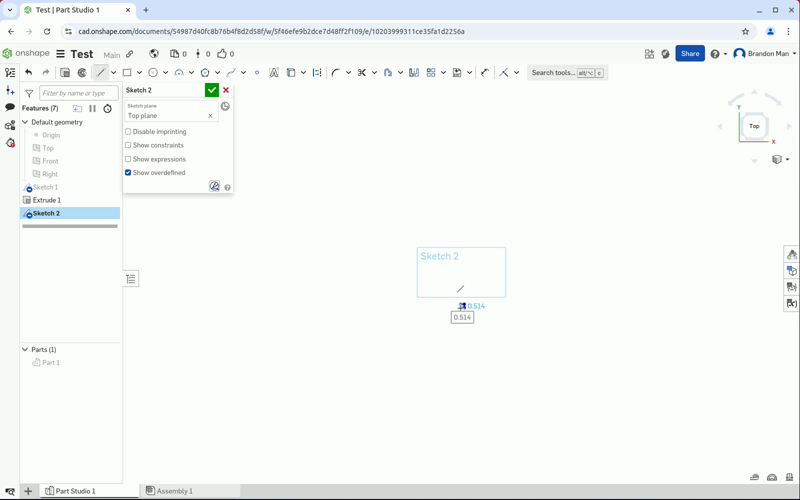
scroll(6)
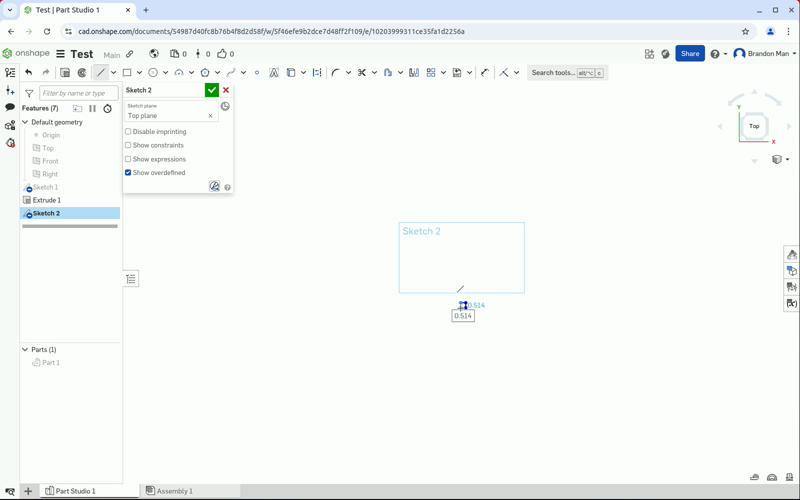
scroll(6)
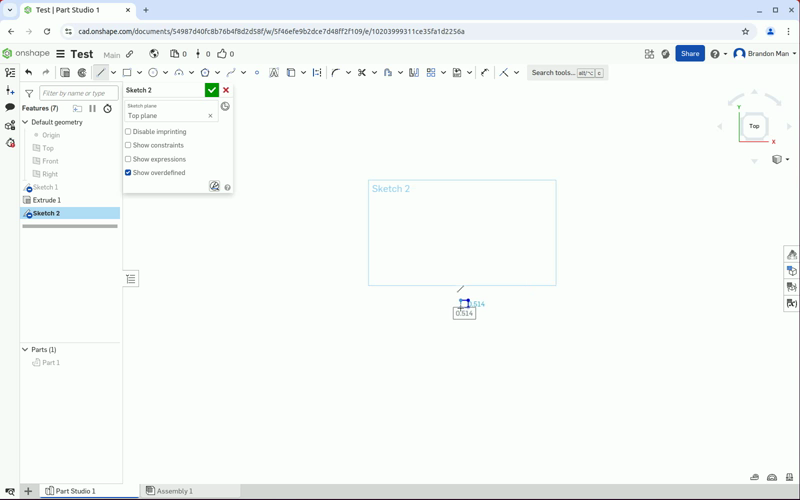
scroll(6)
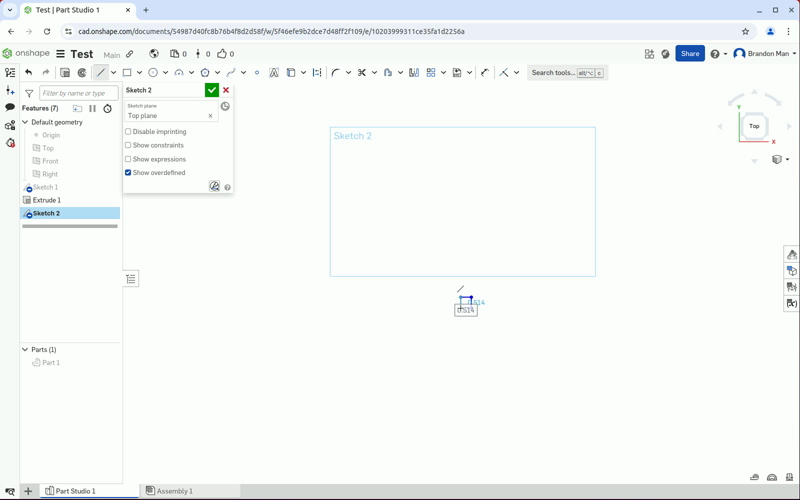
scroll(6)
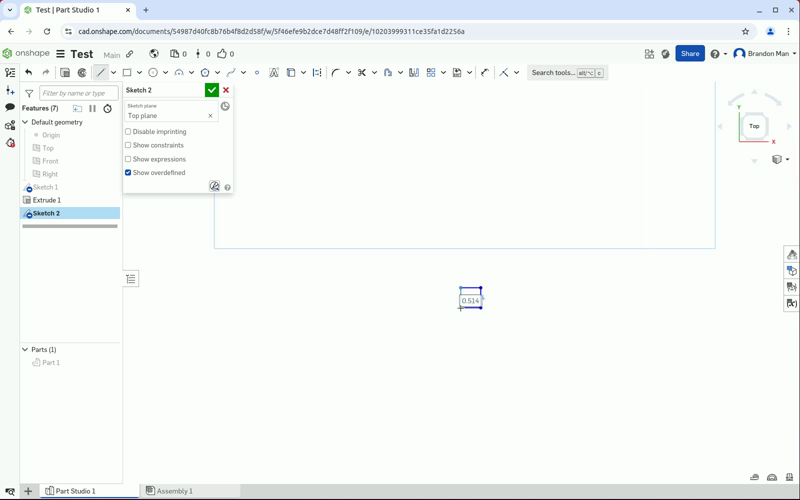
scroll(6)
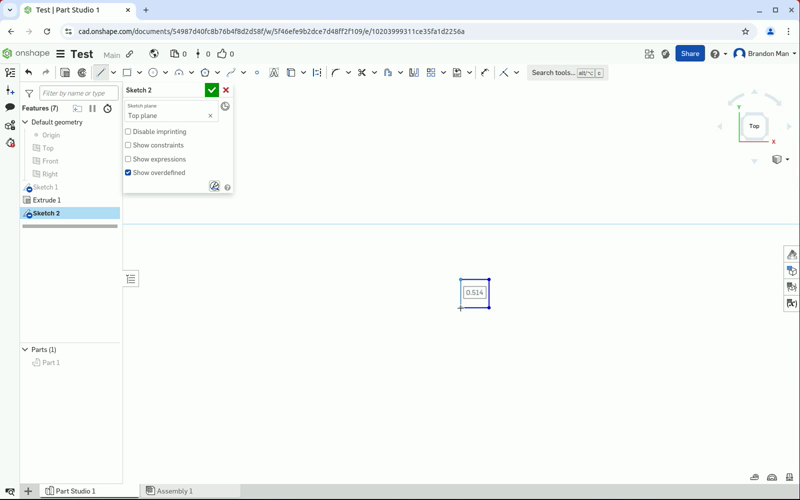
key_up(shift)
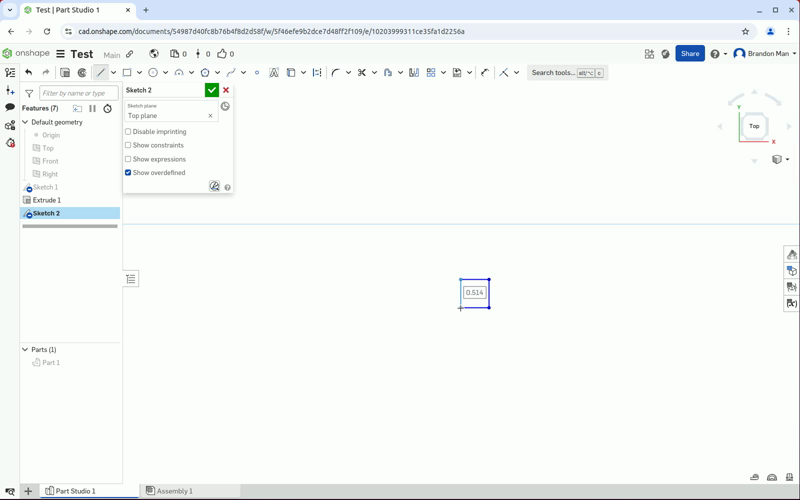
click(460, 307)
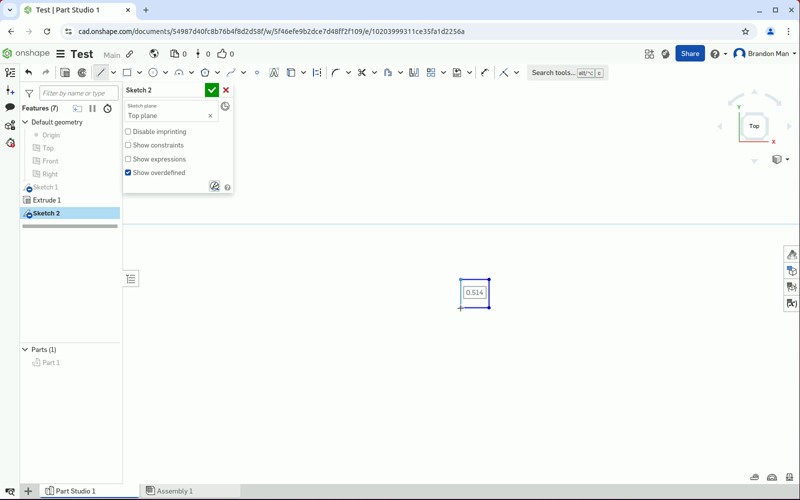
scroll(-6)
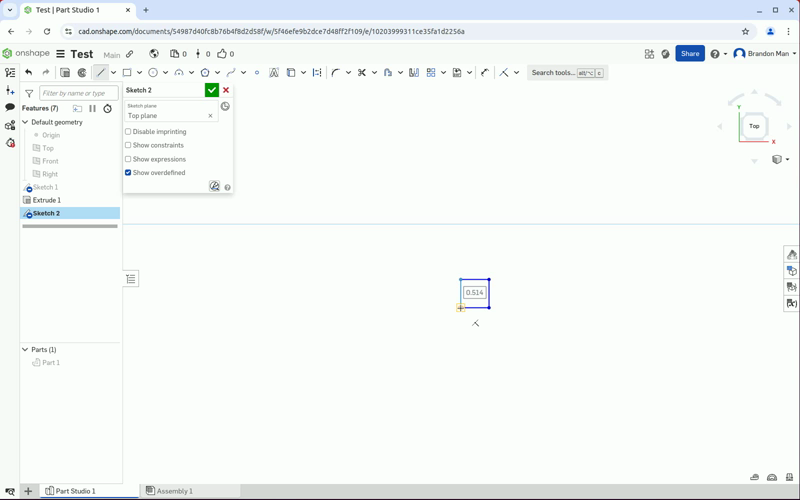
scroll(-6)
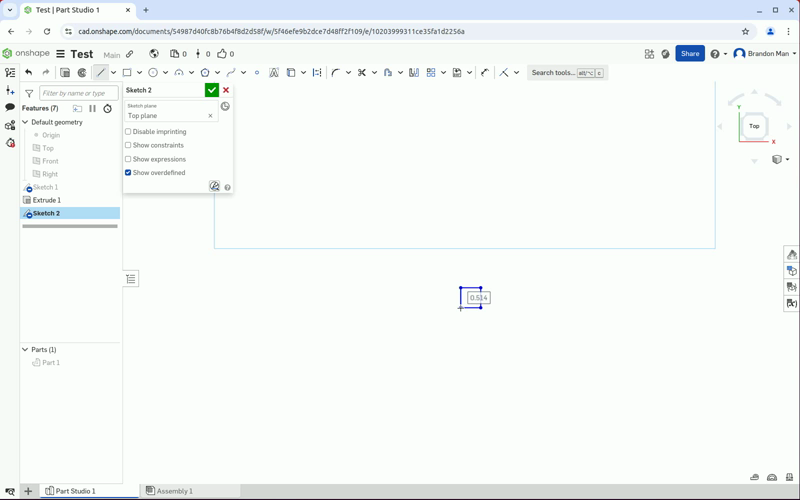
scroll(-6)
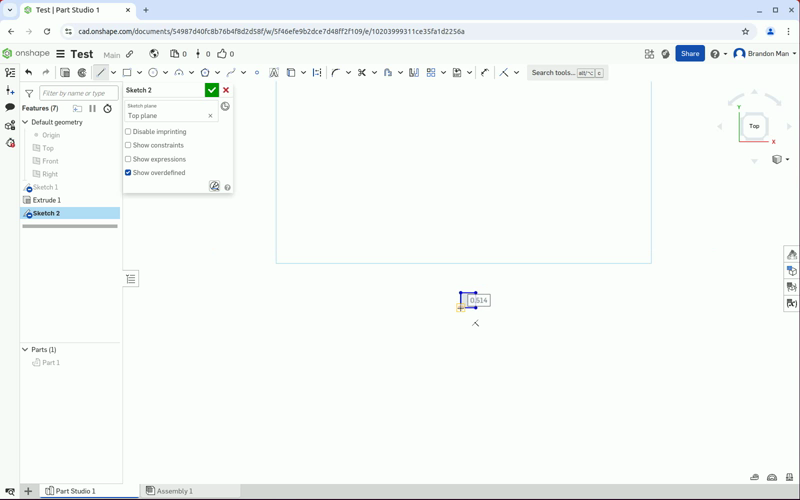
scroll(-6)
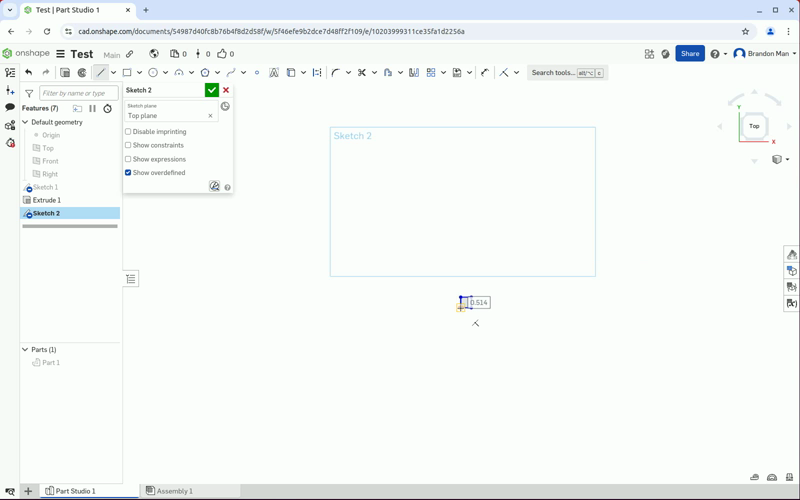
scroll(-6)
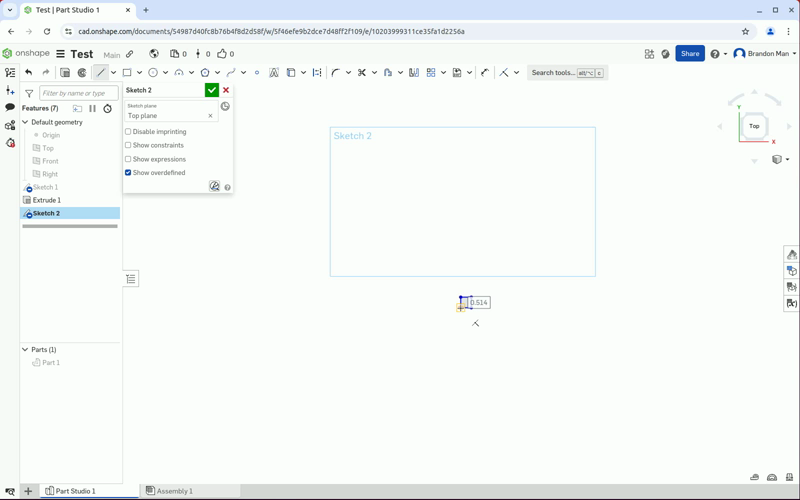
scroll(-6)
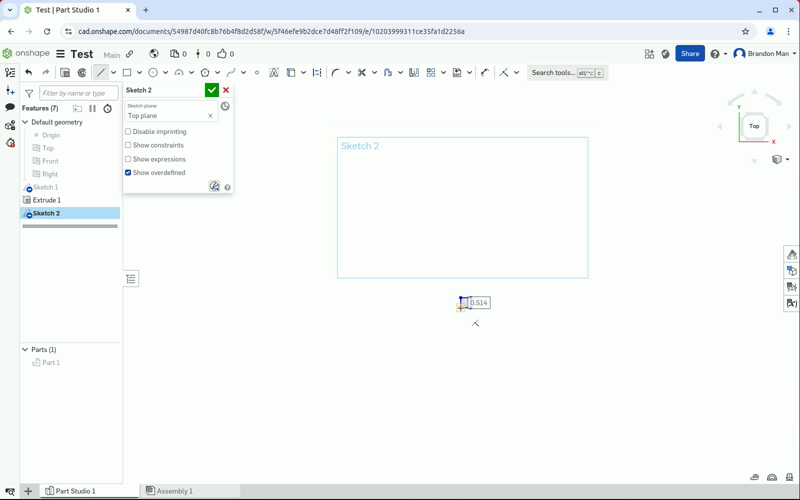
scroll(-6)
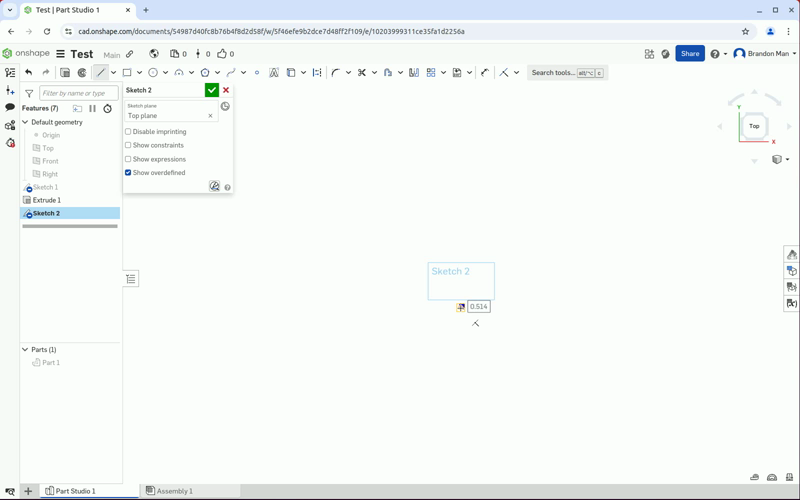
key(esc)
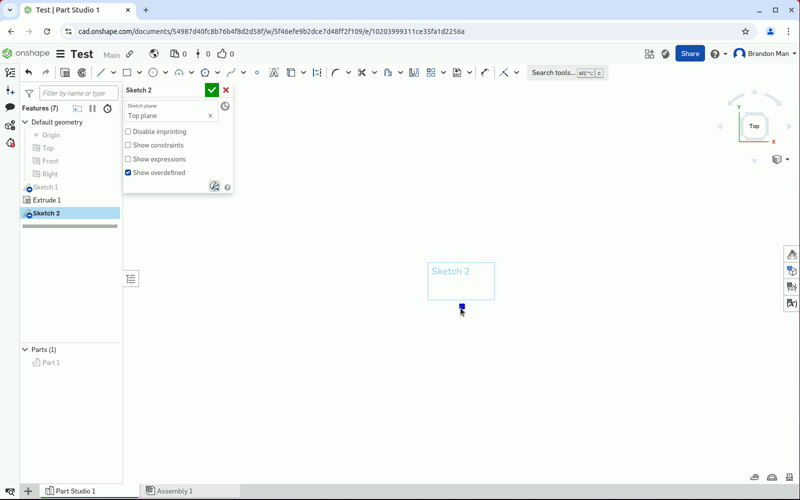
mouse_move(462, 307)
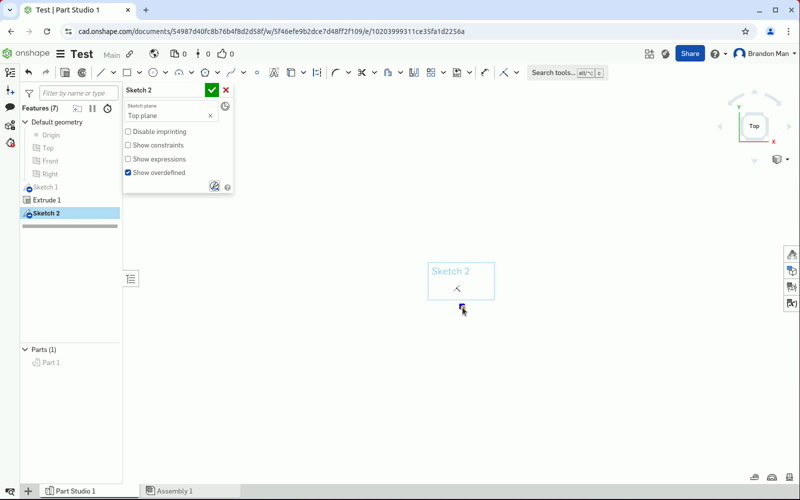
scroll(6)
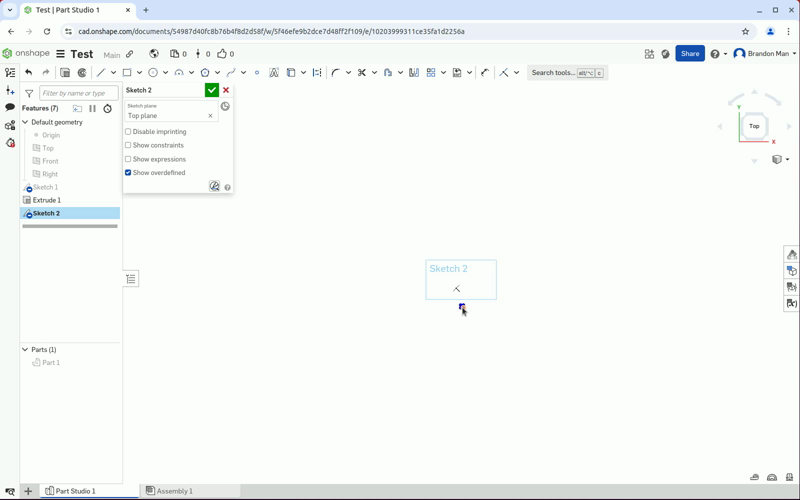
scroll(6)
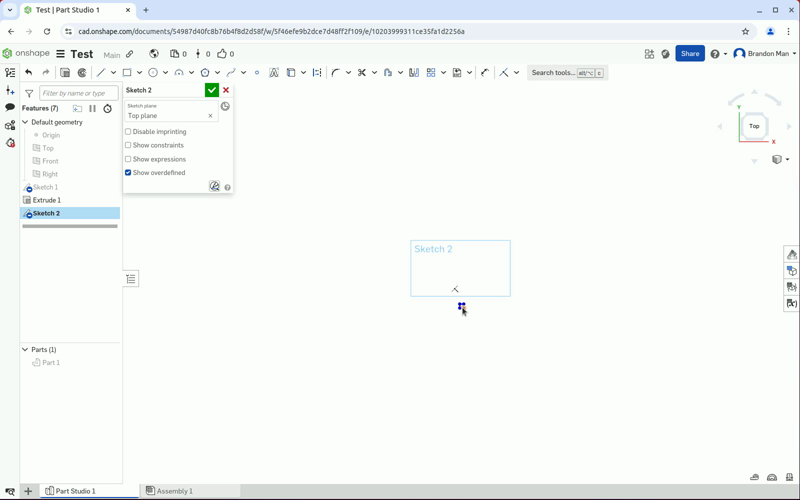
scroll(6)
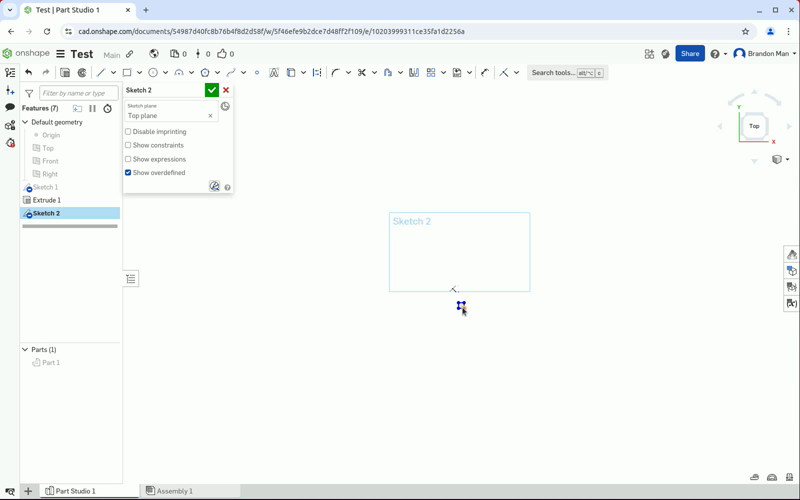
scroll(6)
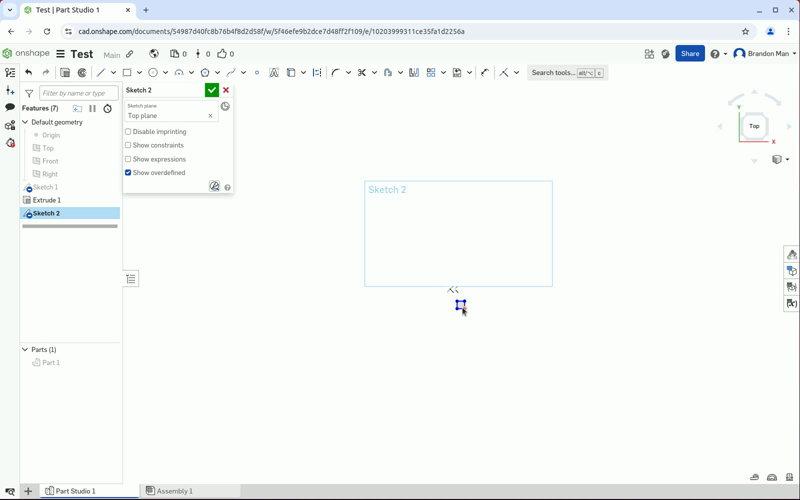
scroll(6)
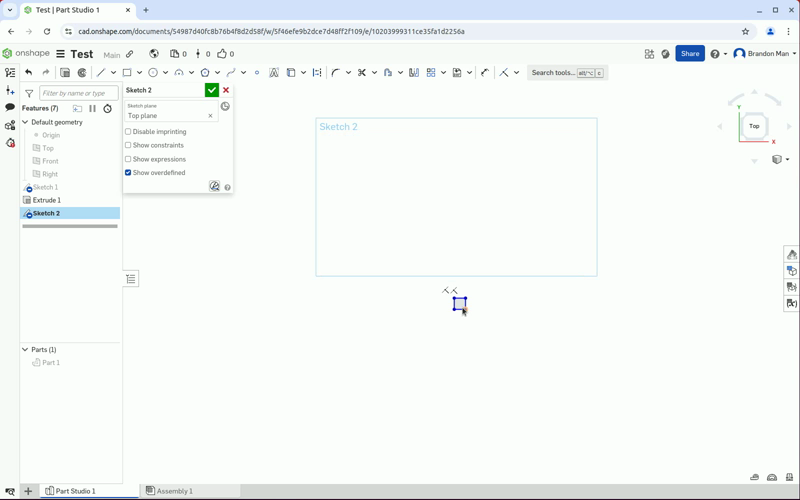
scroll(6)
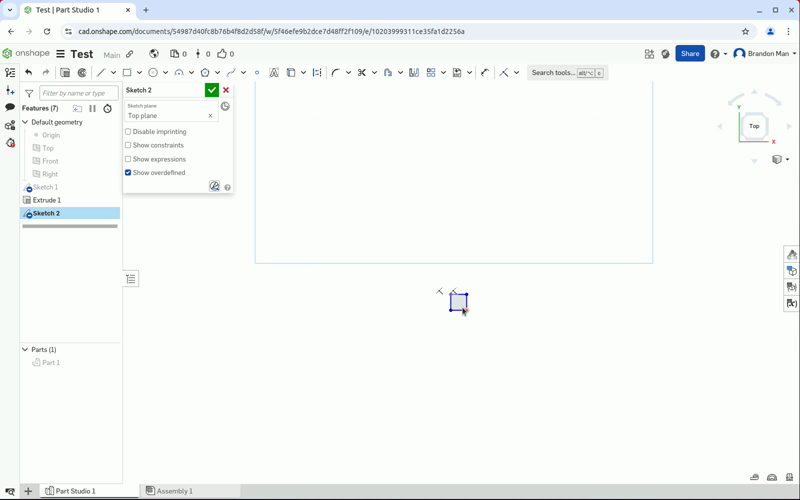
scroll(6)
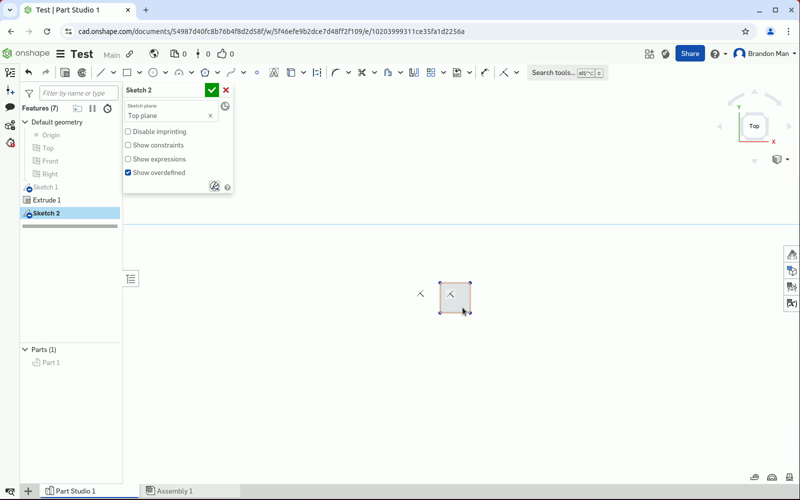
click(462, 307)
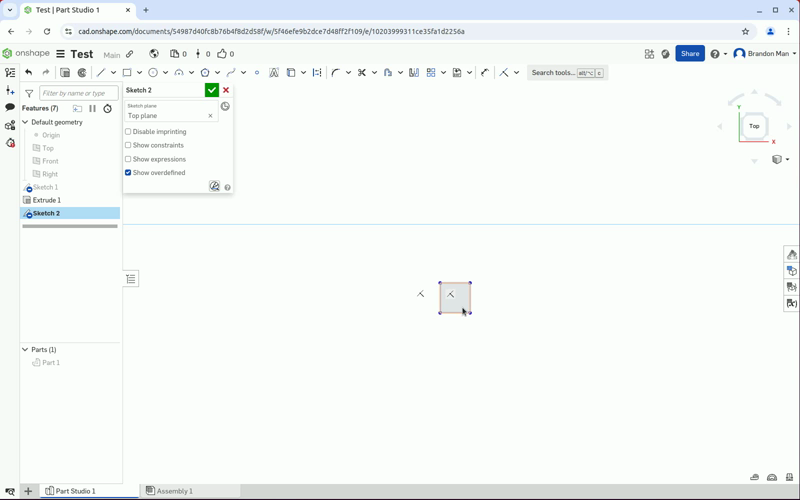
scroll(-6)
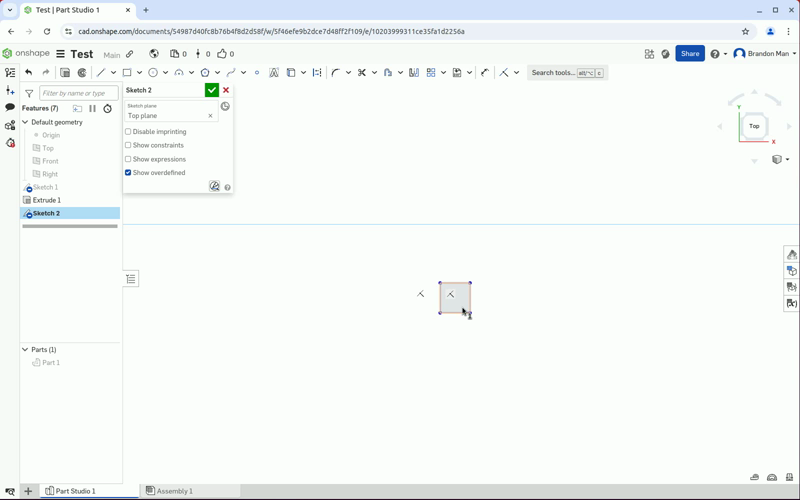
scroll(-6)
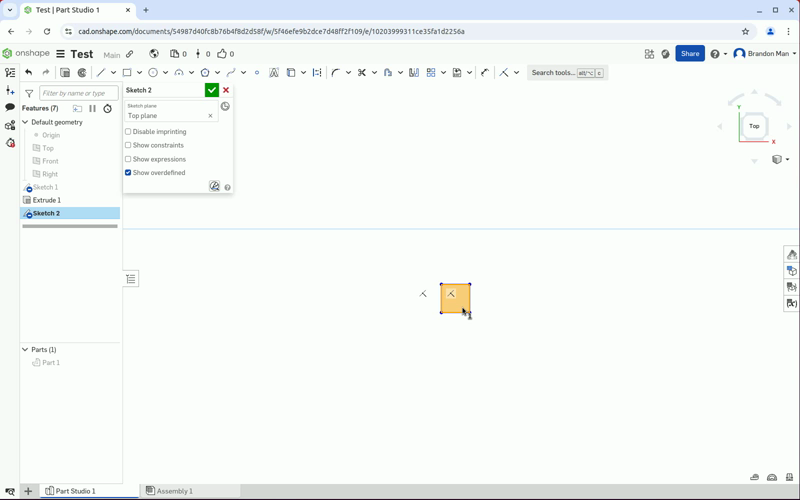
scroll(-6)
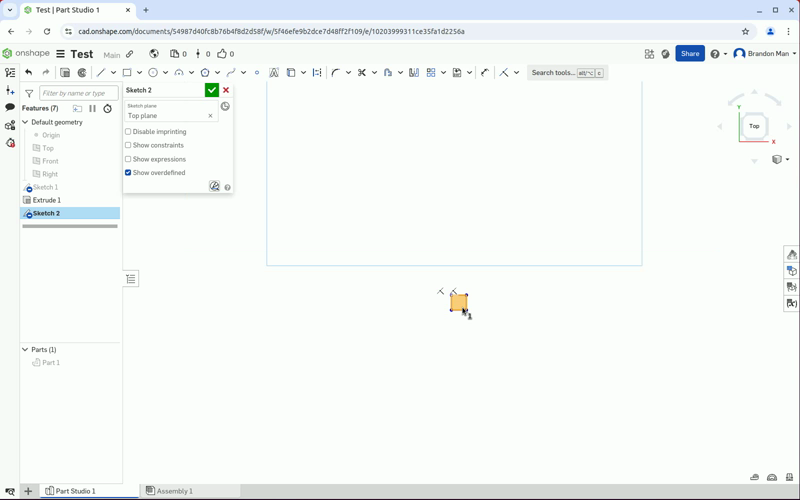
scroll(-6)
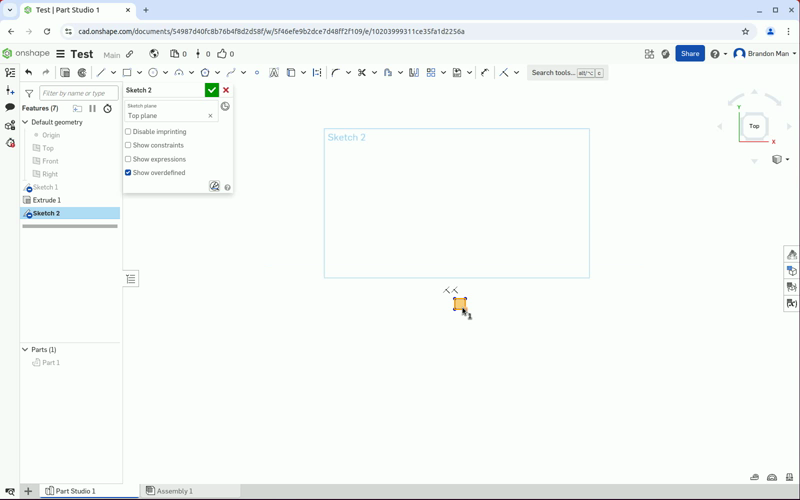
scroll(-6)
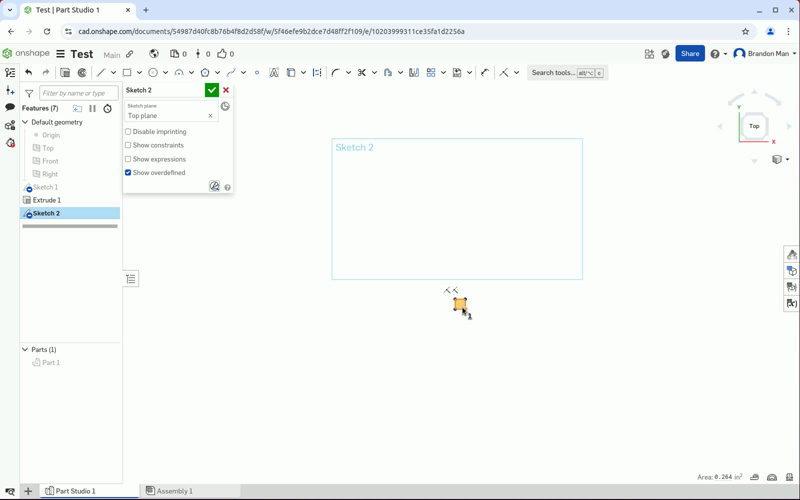
scroll(-6)
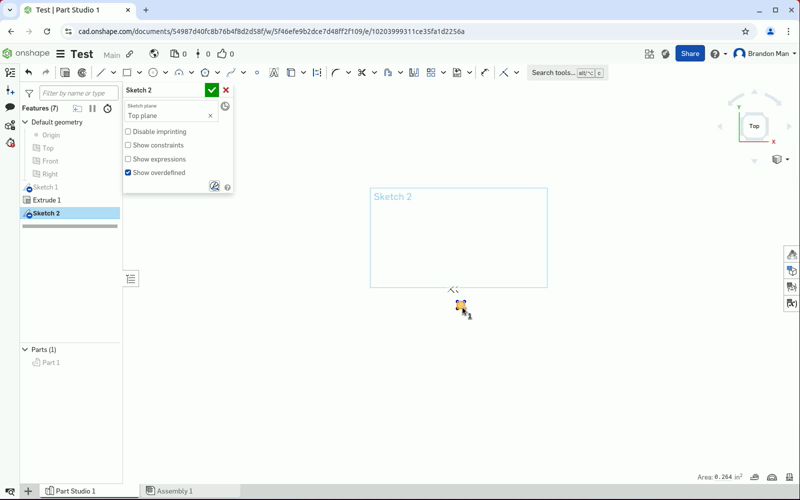
scroll(-6)
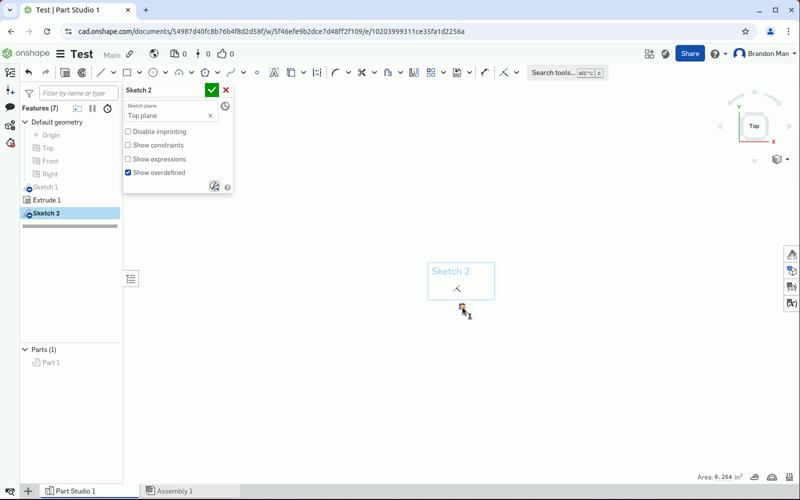
mouse_move(73, 352)
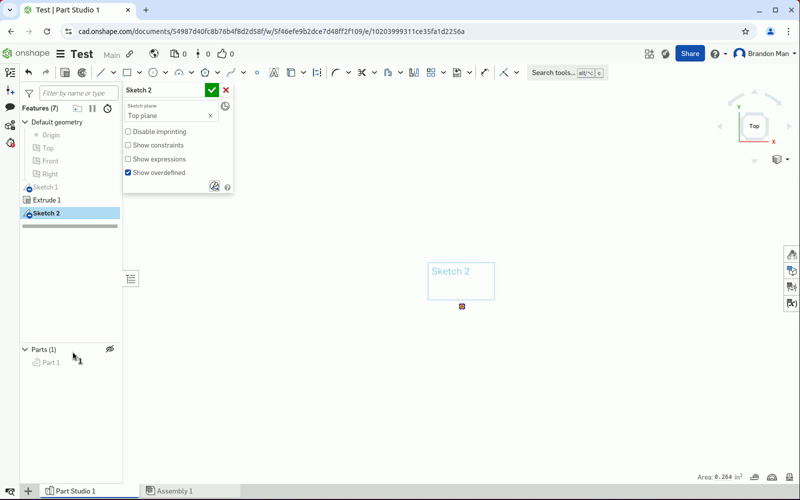
key(shift+y)
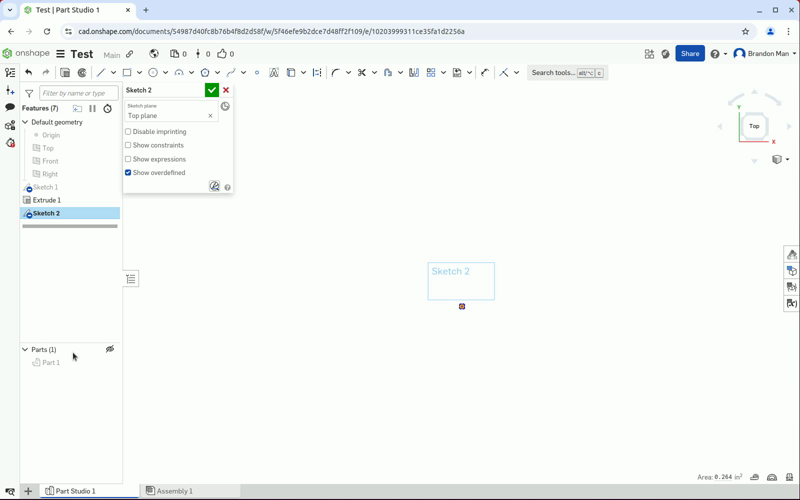
key(shift+e)
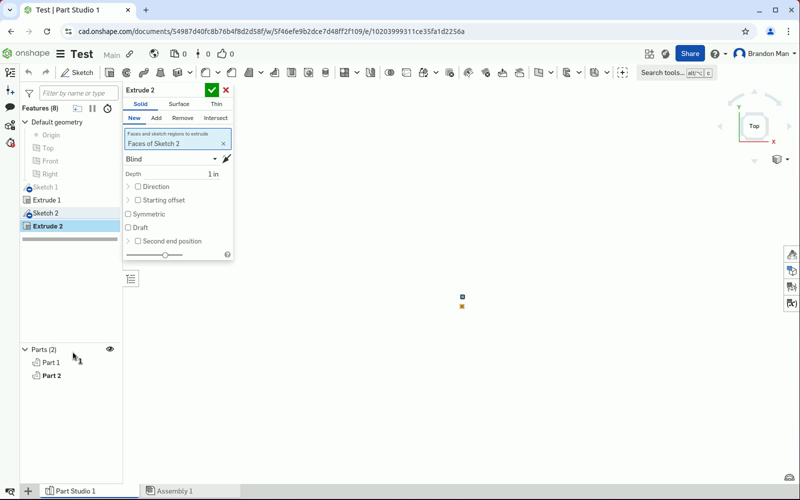
mouse_move(143, 106)
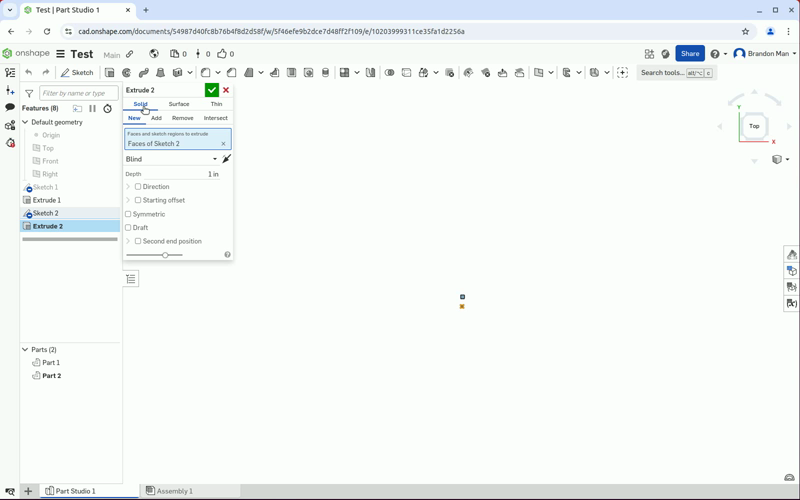
click(143, 106)
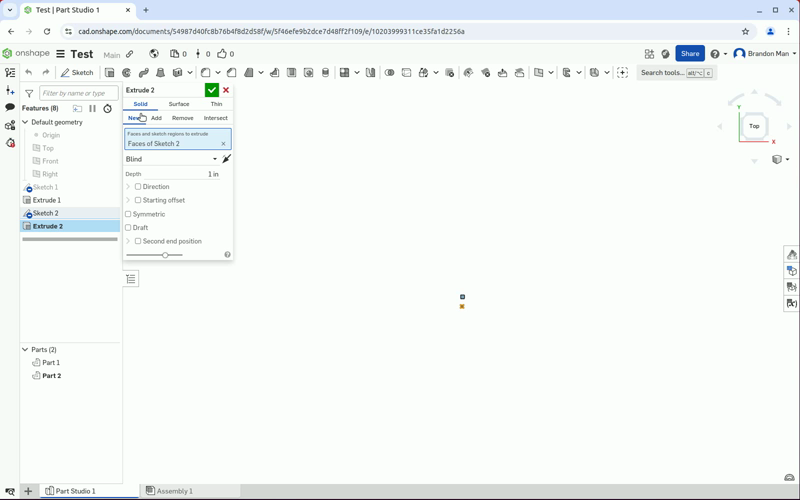
mouse_move(137, 120)
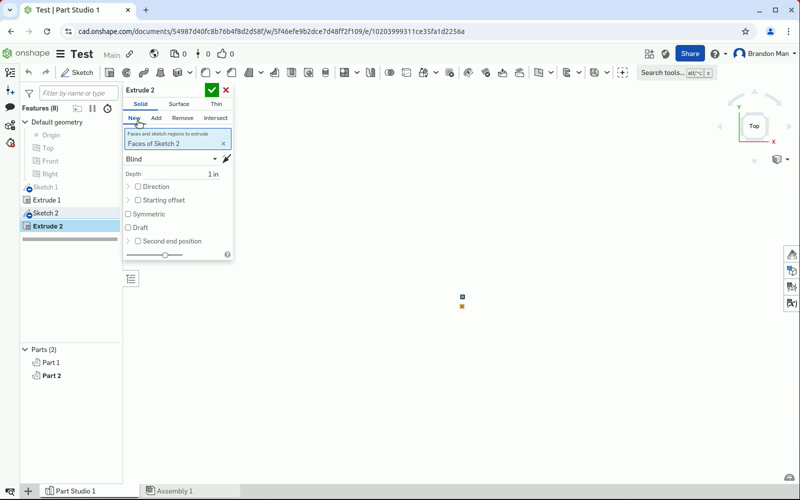
click(137, 120)
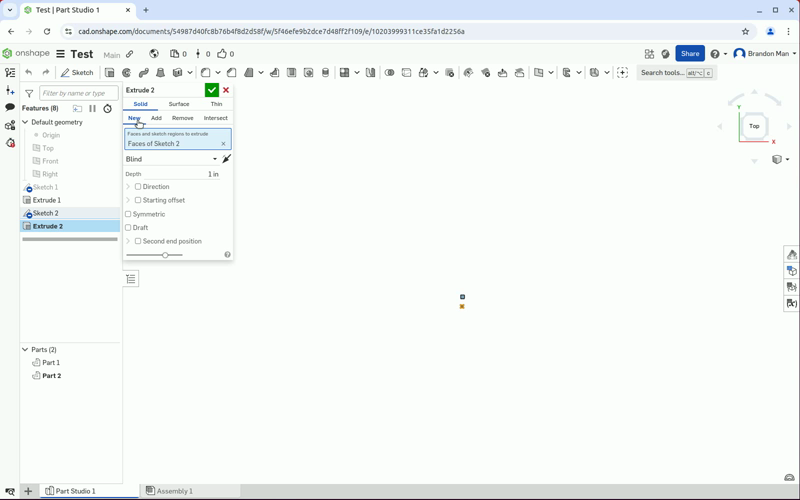
key(tab, 4)
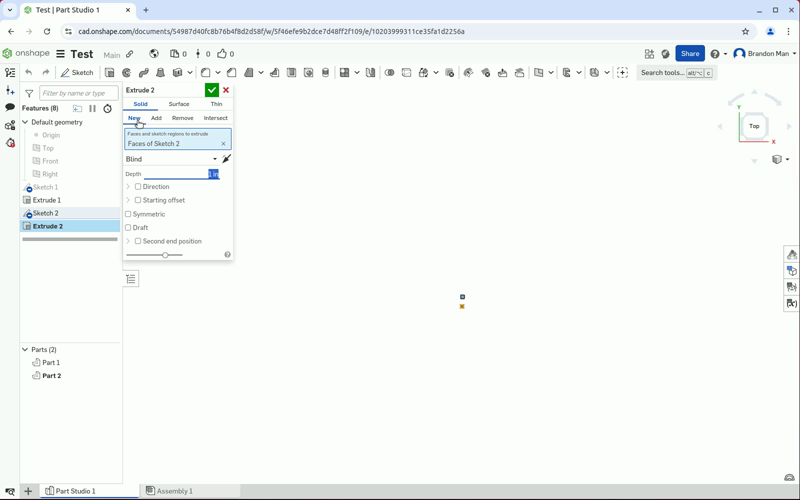
text(2.407)
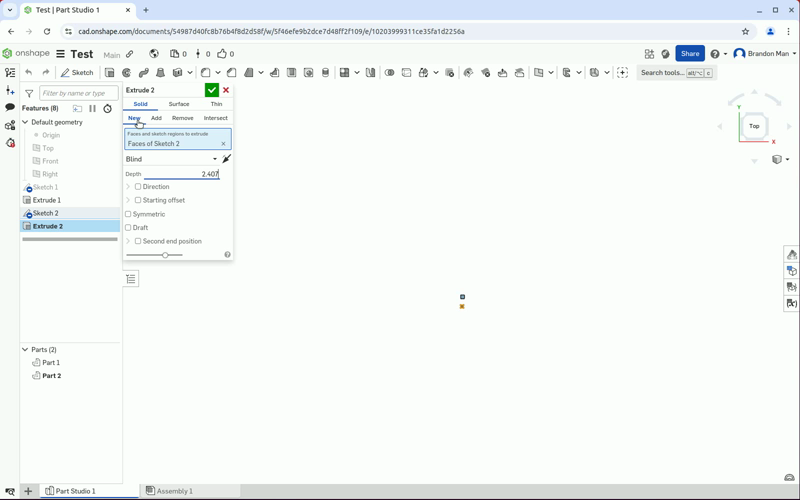
key(enter)
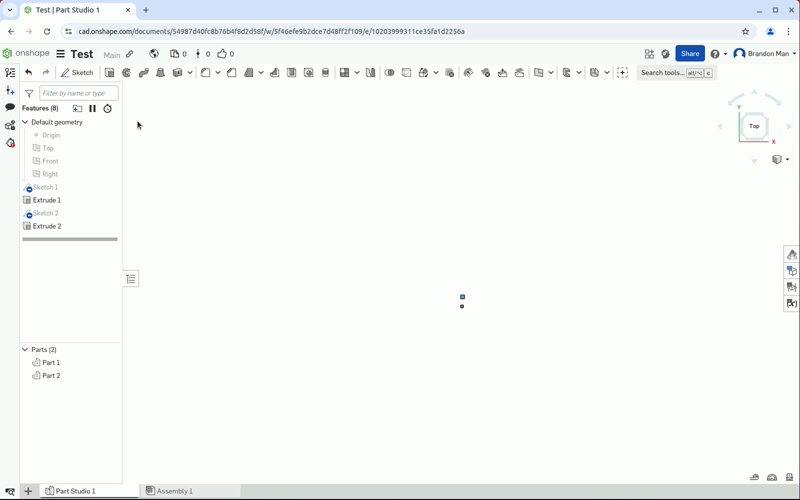
key(shift+h)
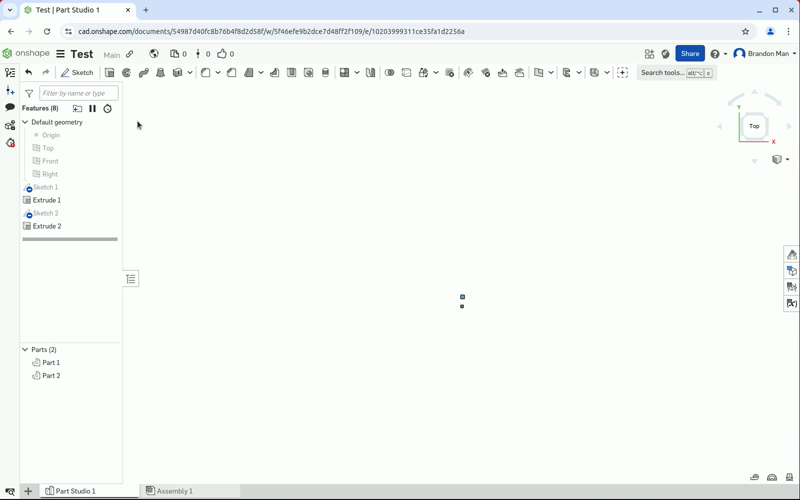
key(shift+h)
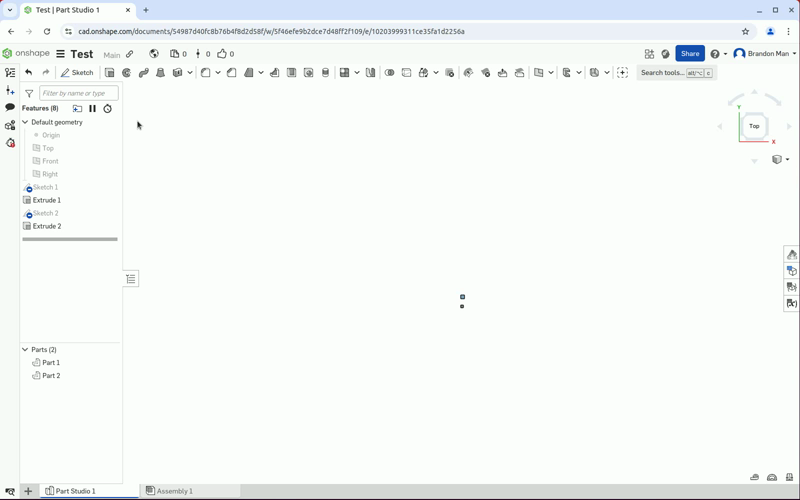
mouse_move(73, 189)
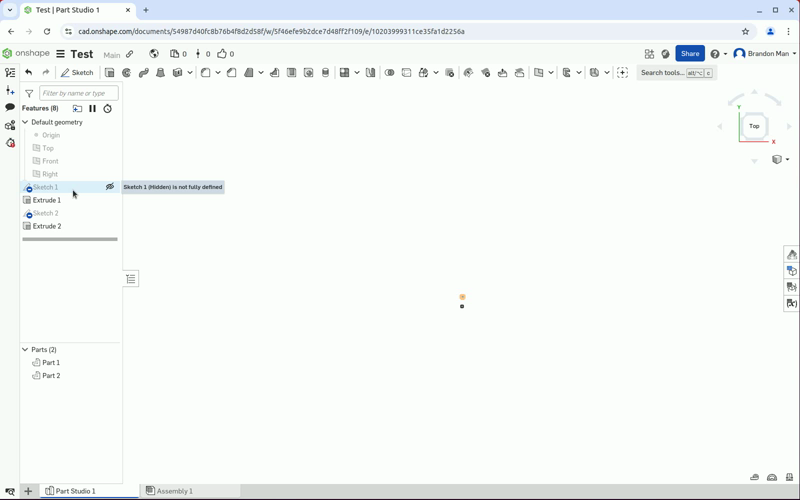
click(73, 189)
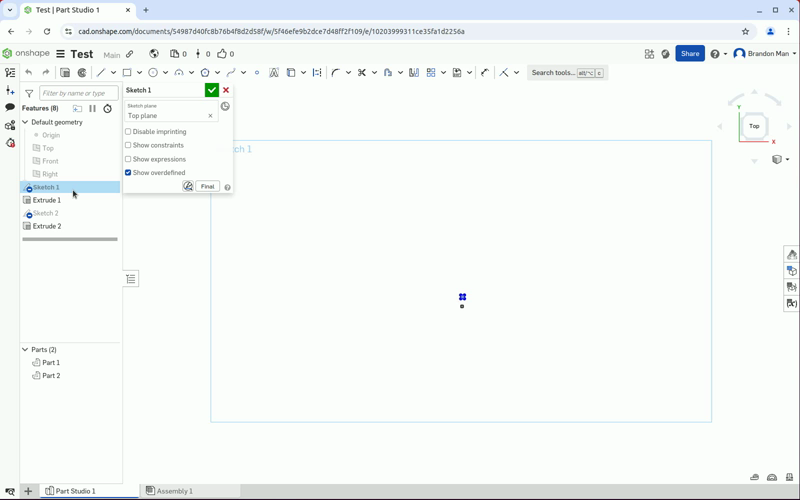
mouse_move(229, 92)
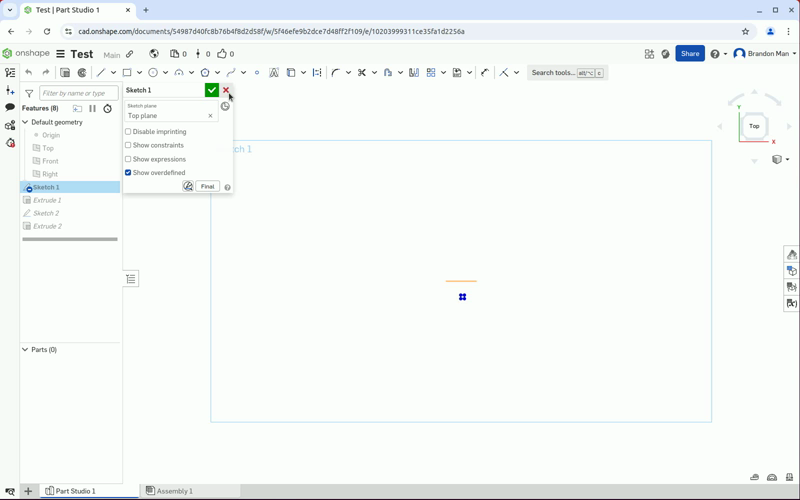
click(229, 92)
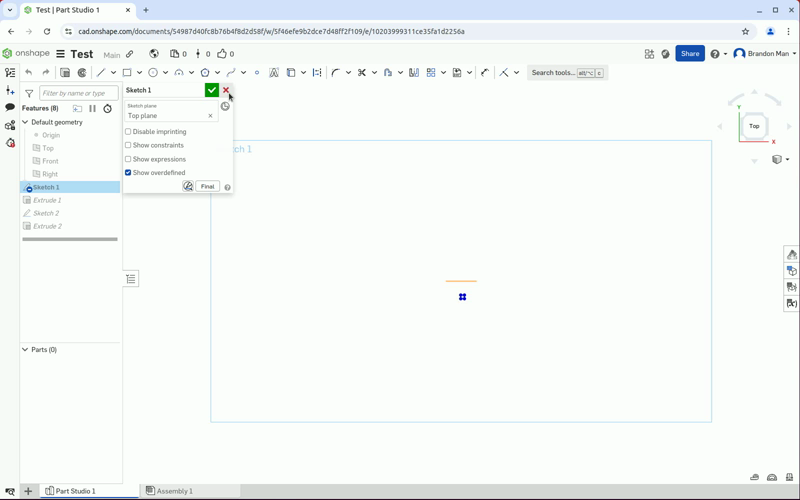
key(shift+s)
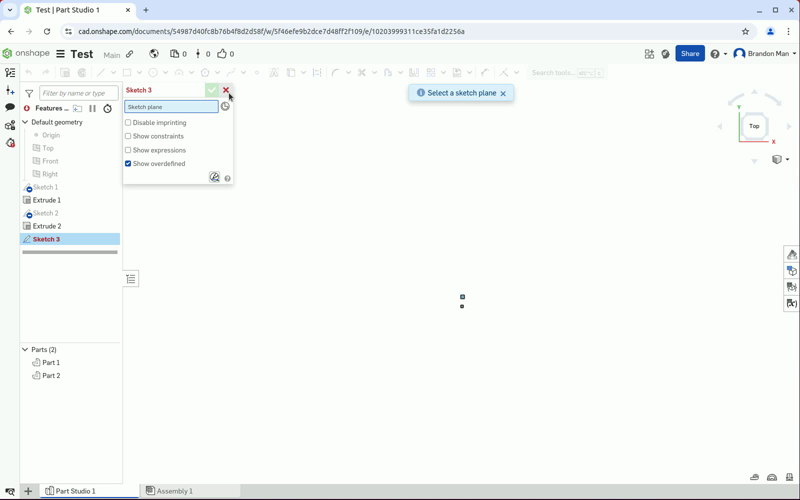
mouse_move(73, 150)
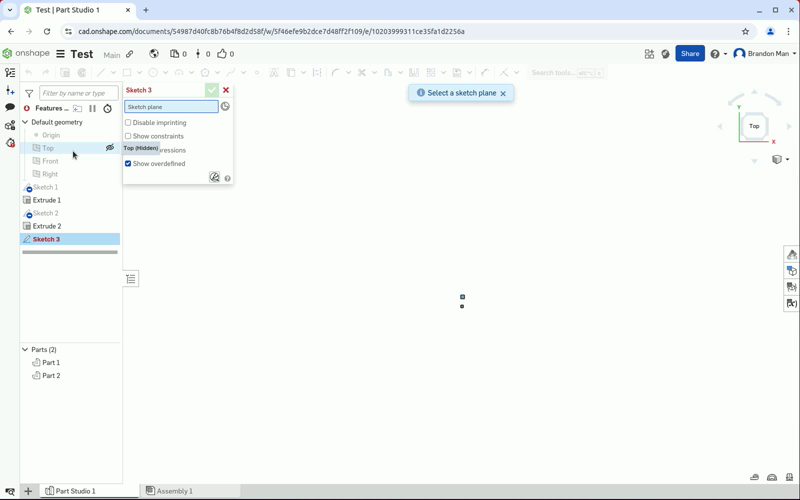
click(73, 150)
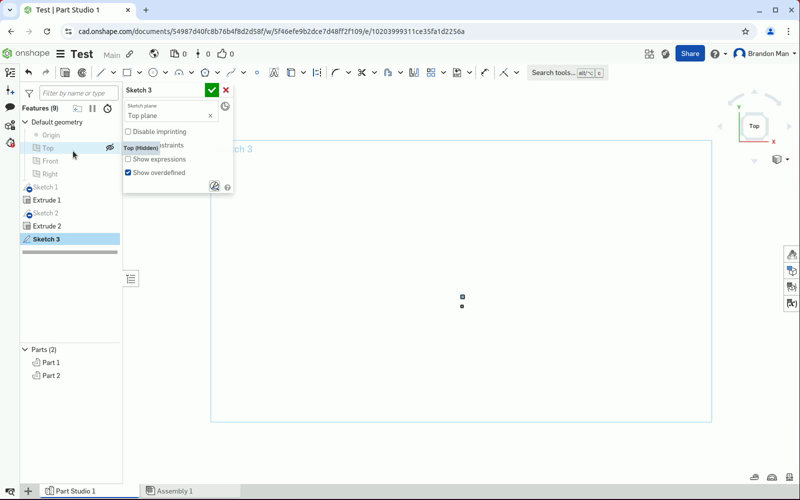
mouse_move(73, 352)
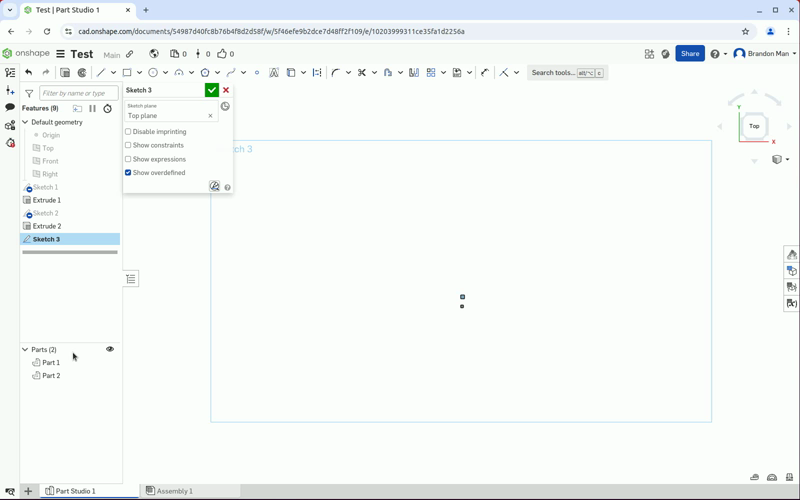
key(y)
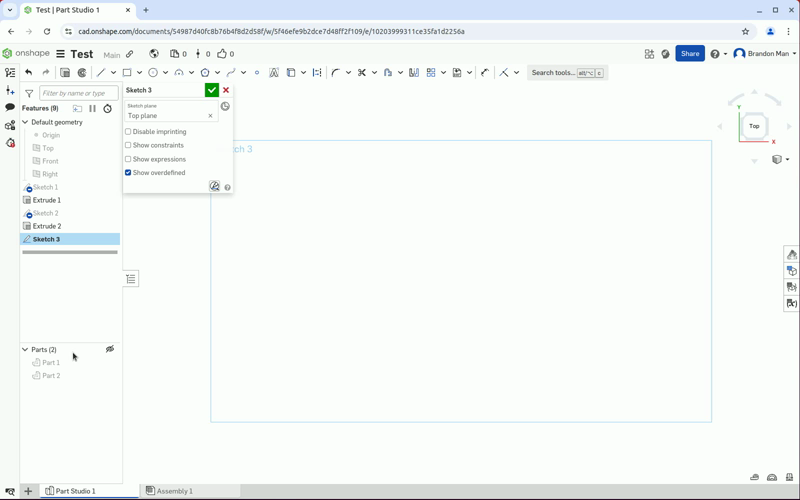
key(l)
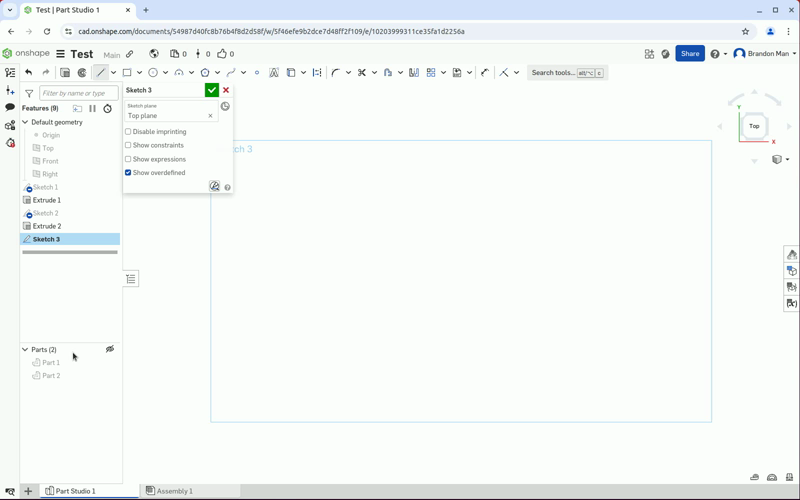
key_down(shift)
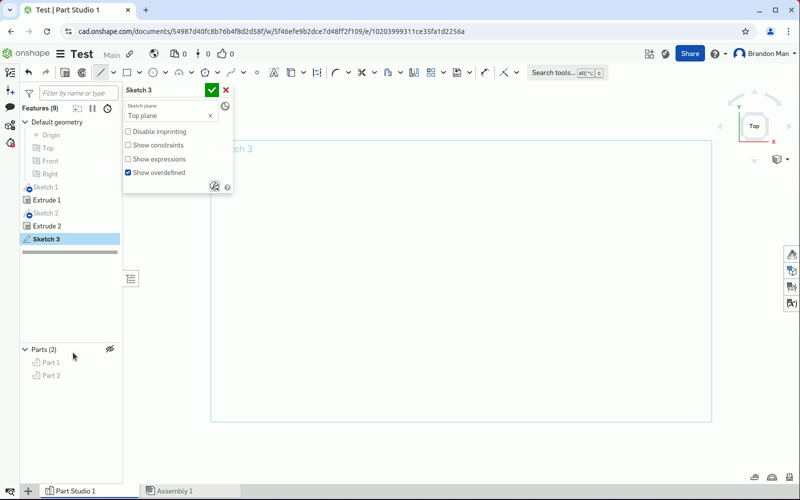
mouse_move(481, 307)
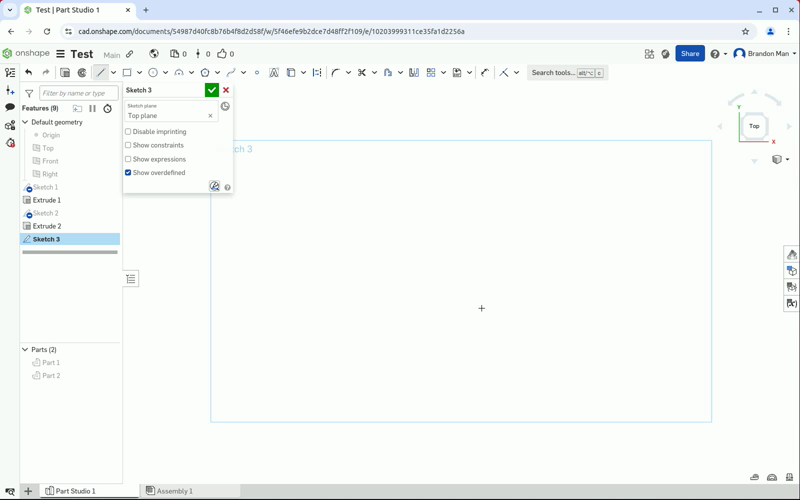
click(481, 307)
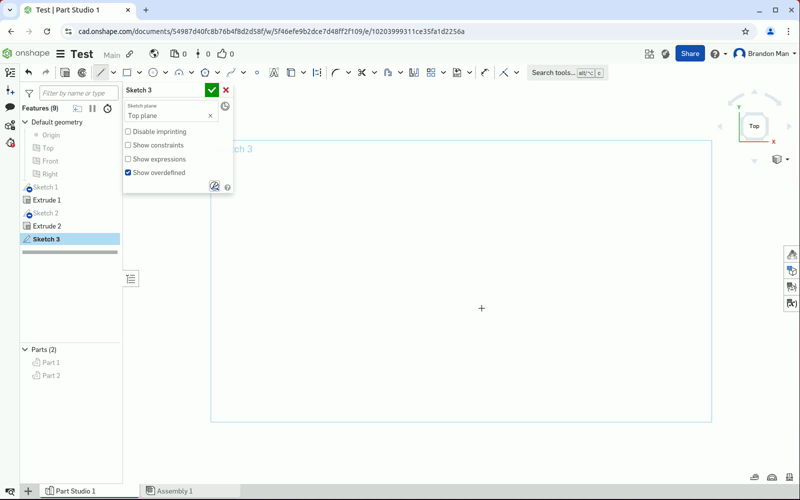
key_up(shift)
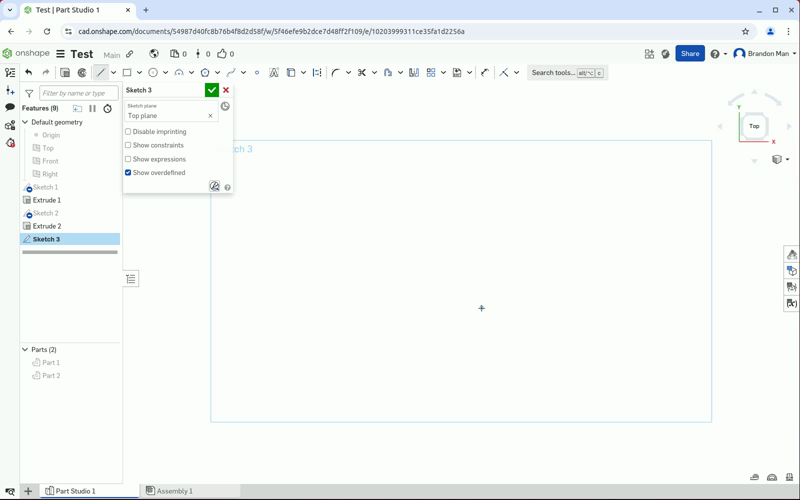
key_down(shift)
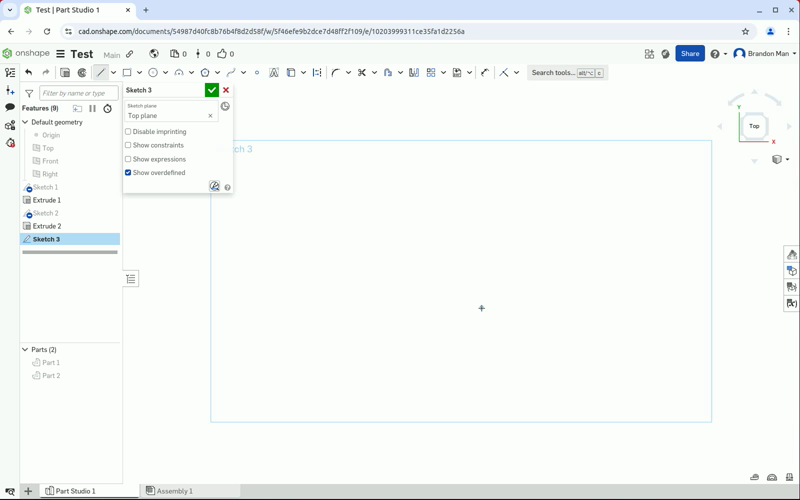
mouse_move(511, 307)
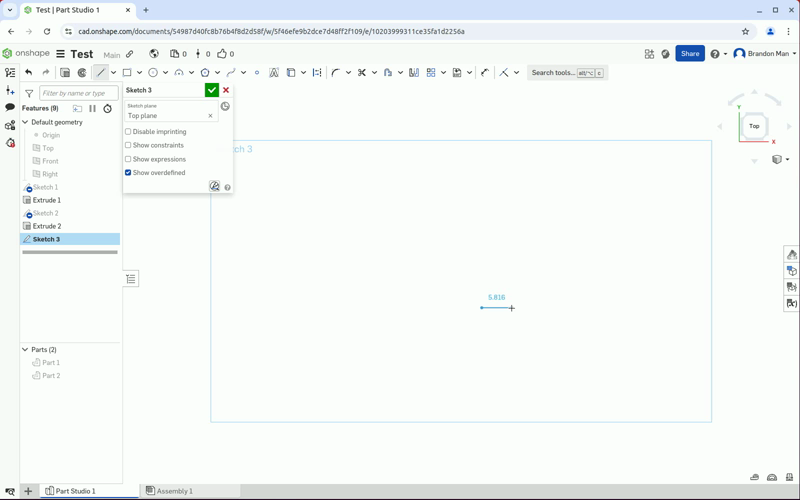
mouse_move(484, 307)
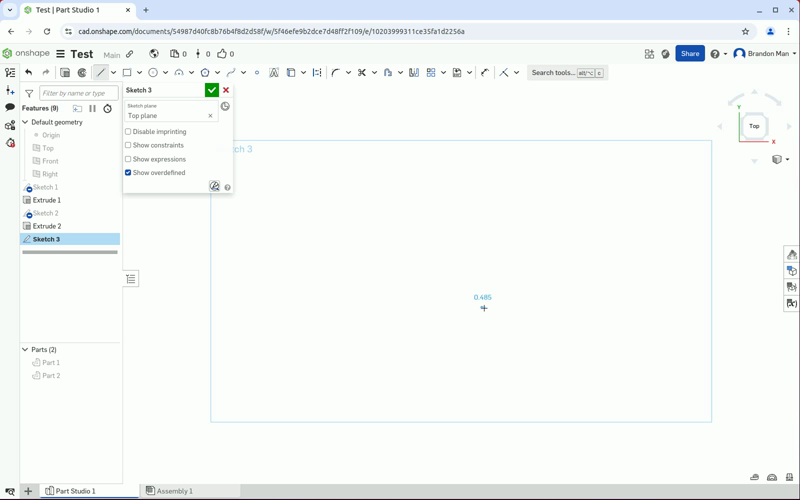
scroll(6)
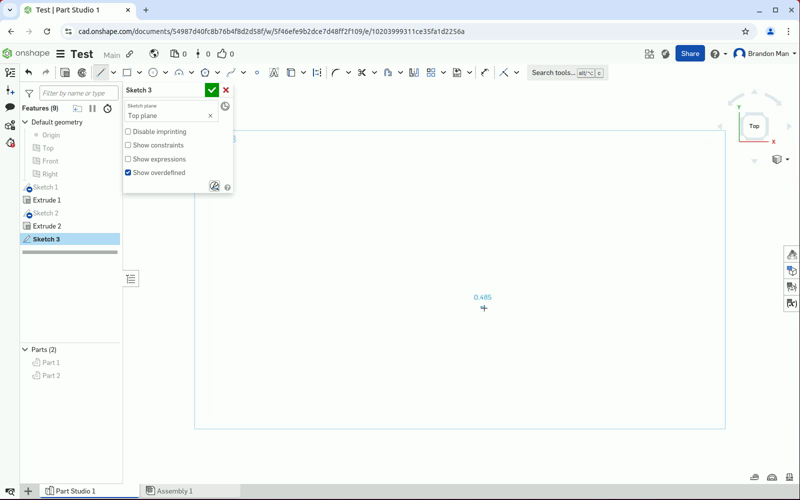
scroll(6)
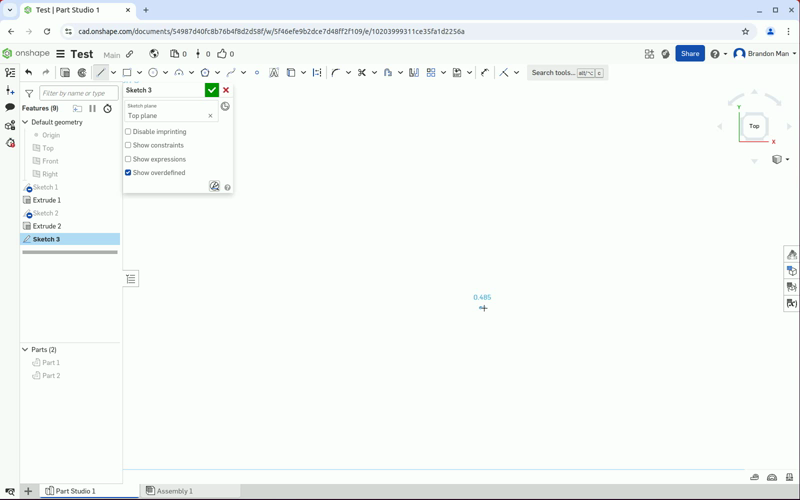
scroll(6)
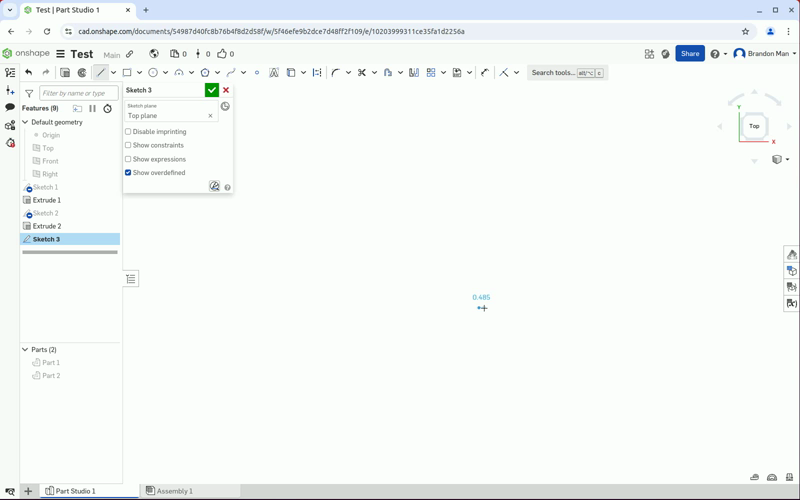
scroll(6)
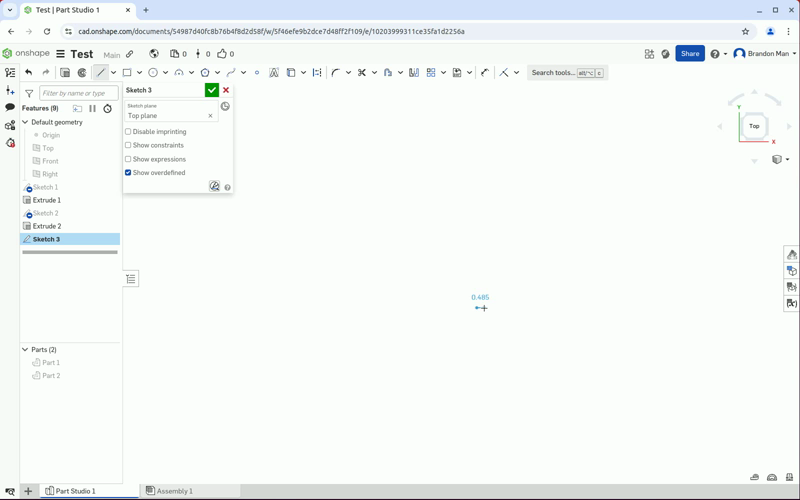
scroll(6)
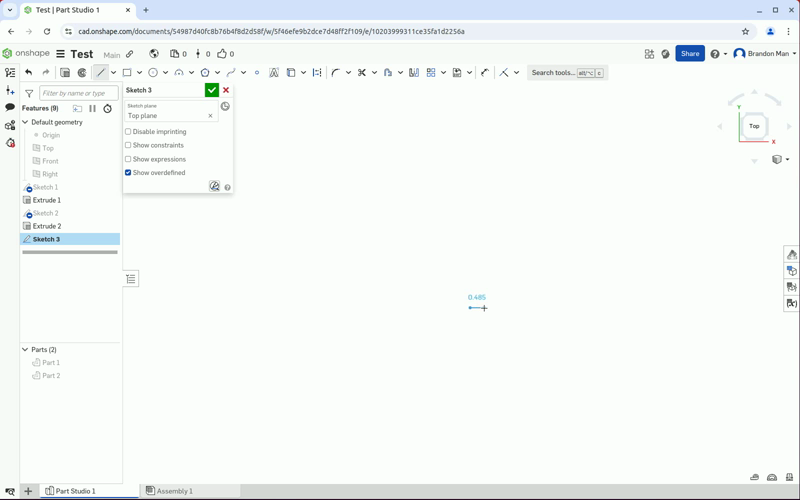
scroll(6)
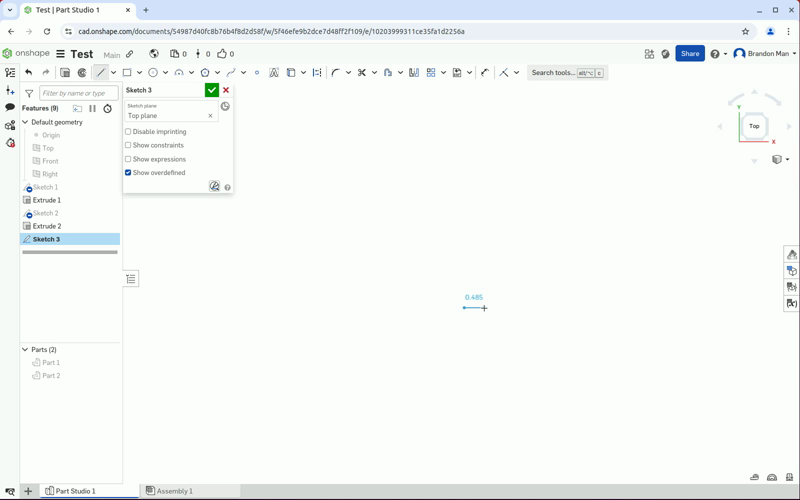
scroll(6)
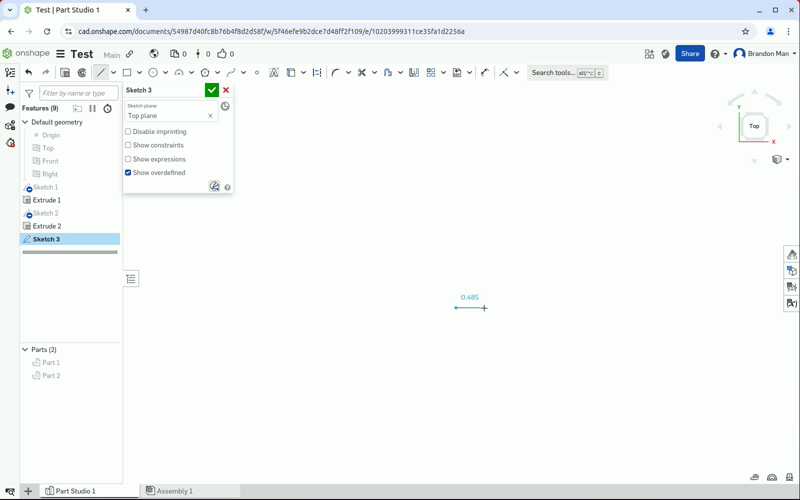
click(484, 307)
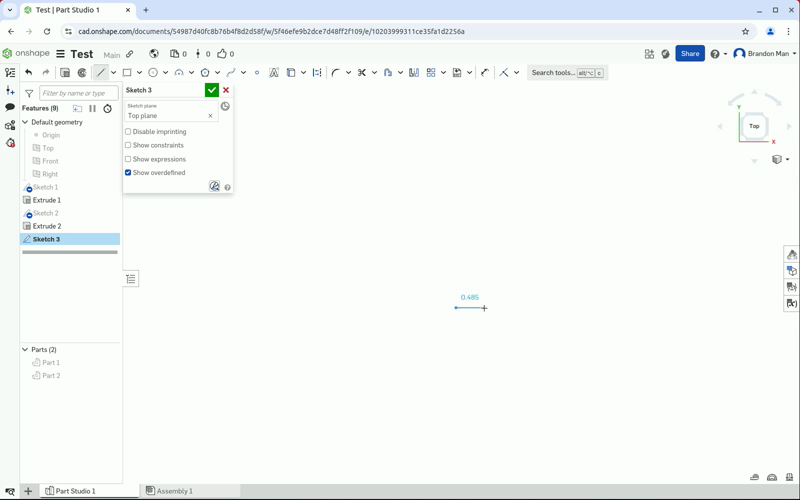
scroll(-6)
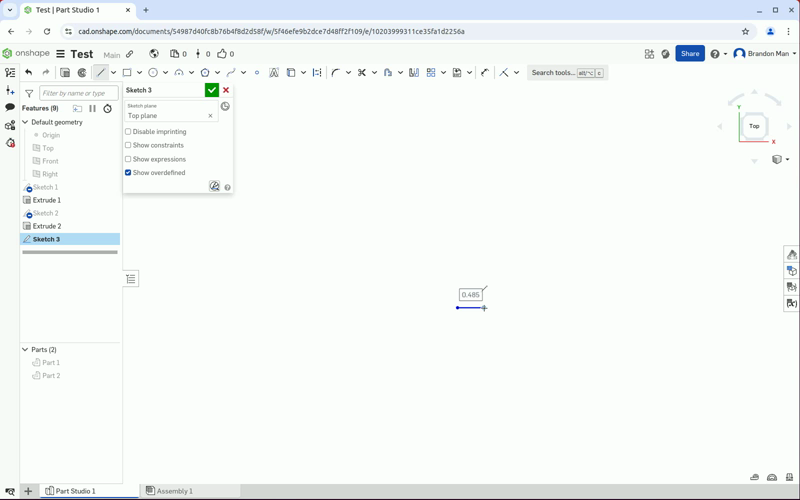
scroll(-6)
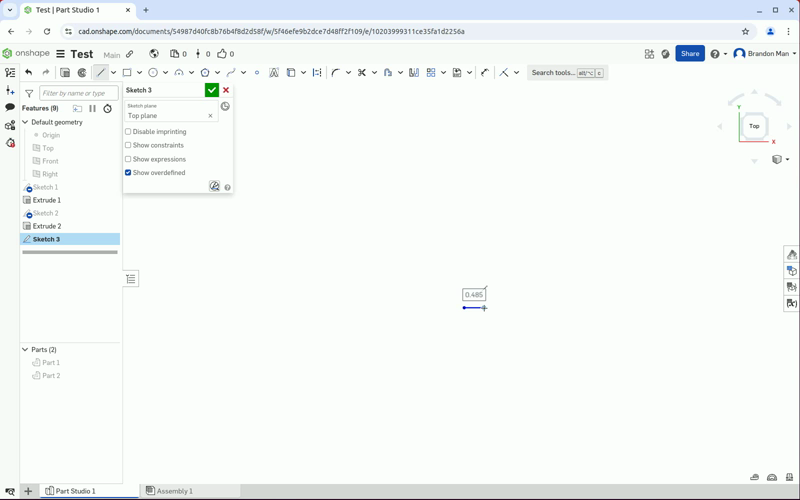
scroll(-6)
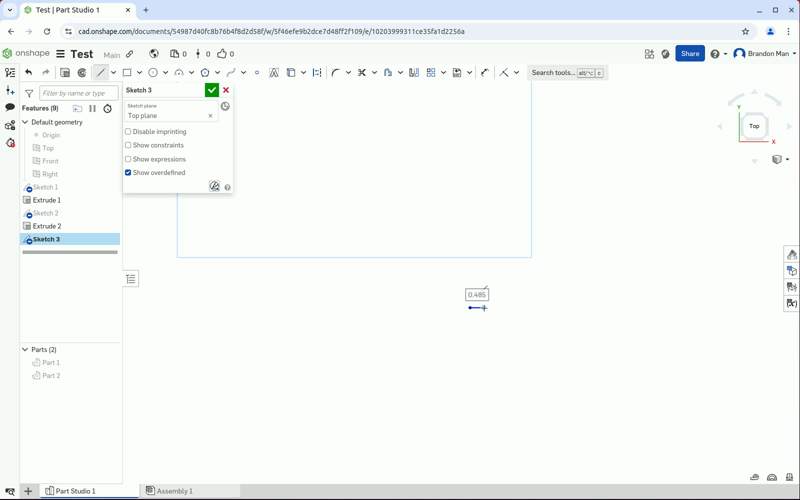
scroll(-6)
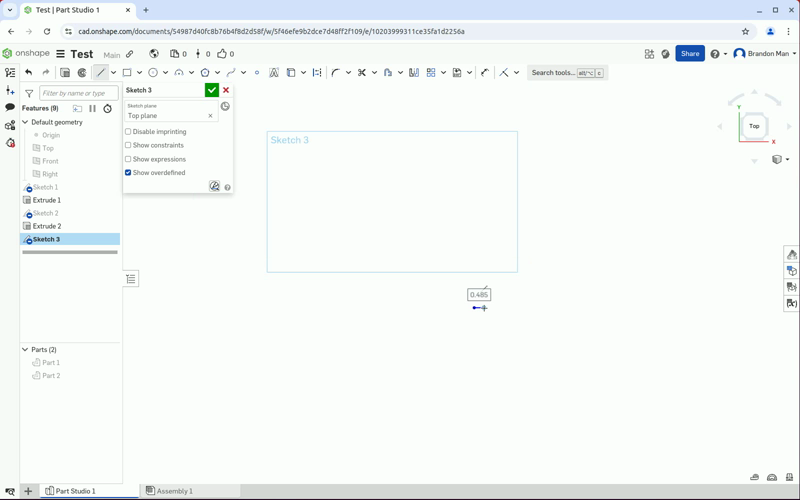
scroll(-6)
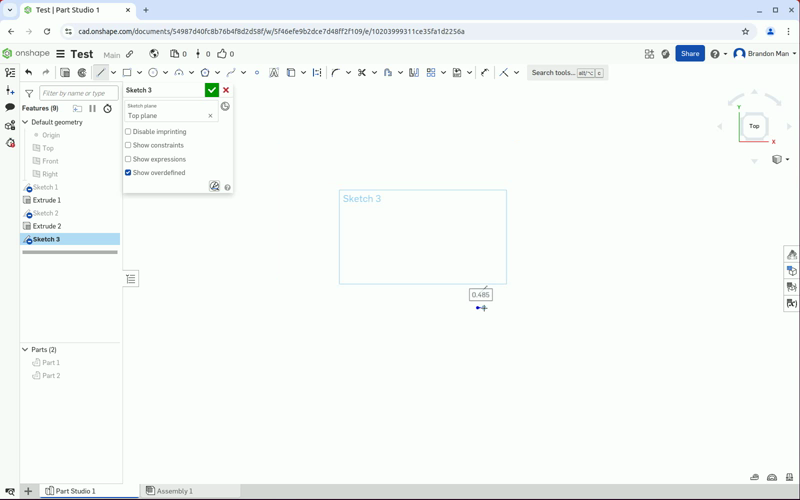
scroll(-6)
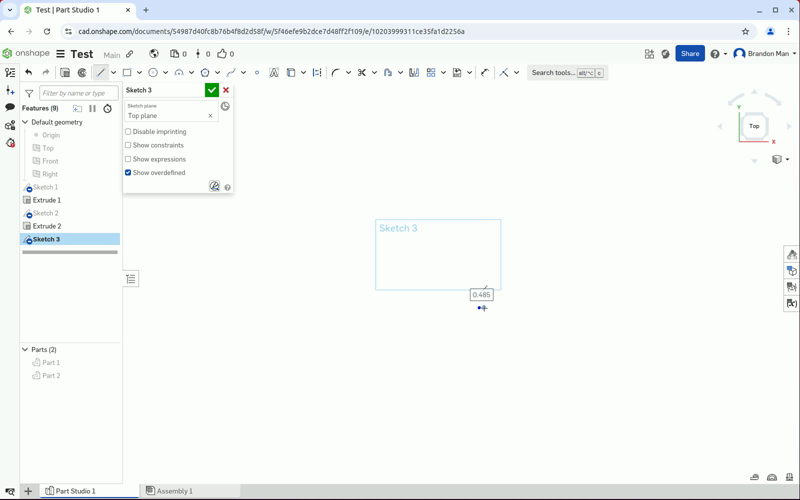
scroll(-6)
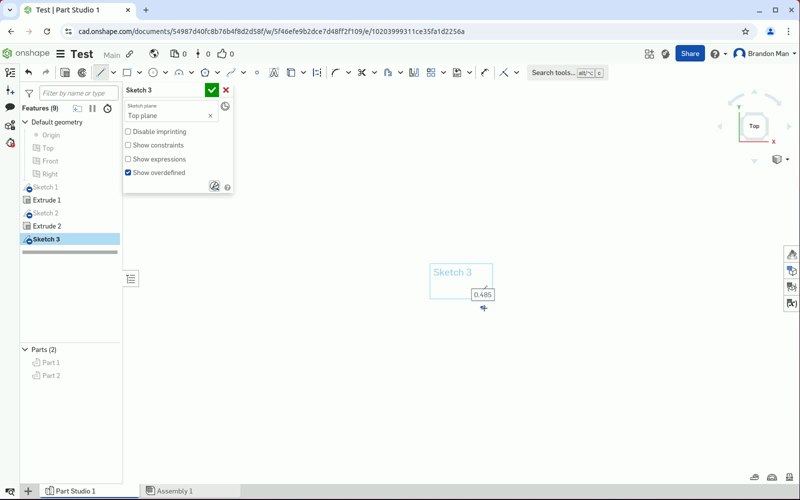
key_up(shift)
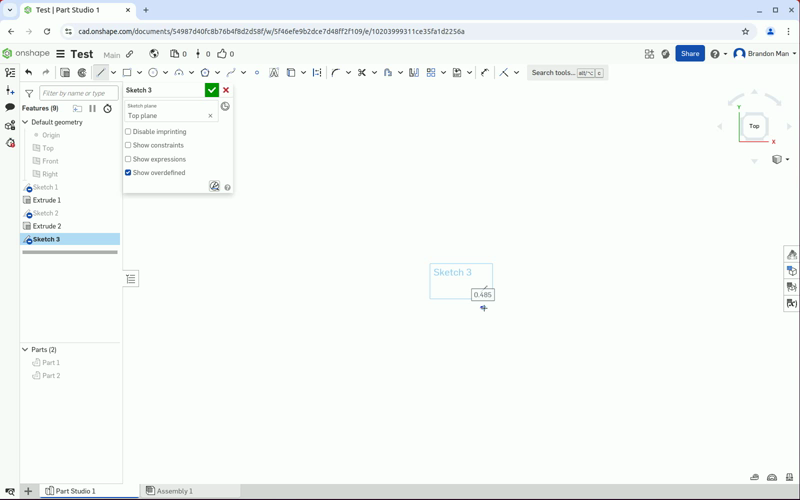
key_down(shift)
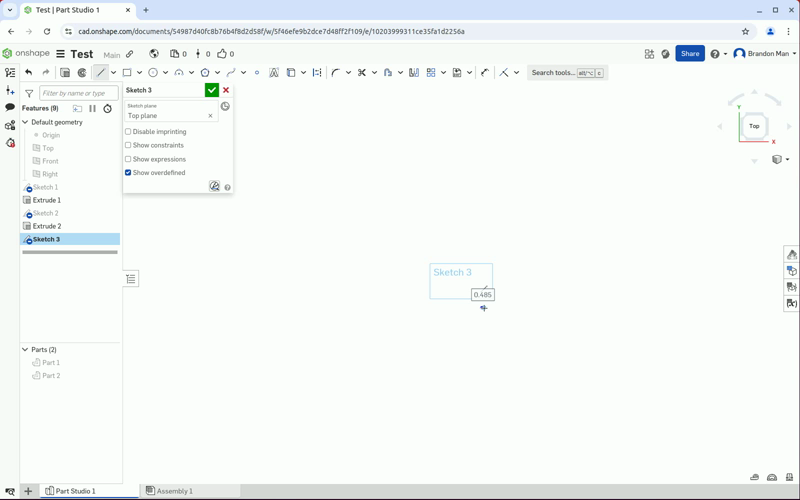
mouse_move(514, 307)
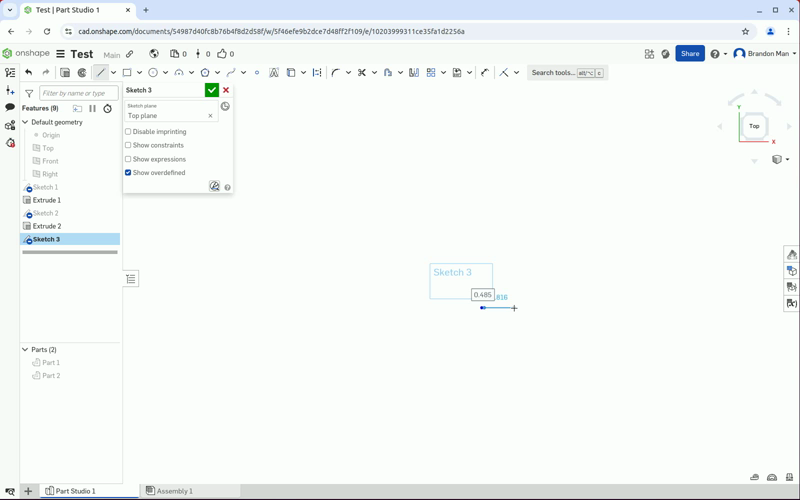
mouse_move(484, 305)
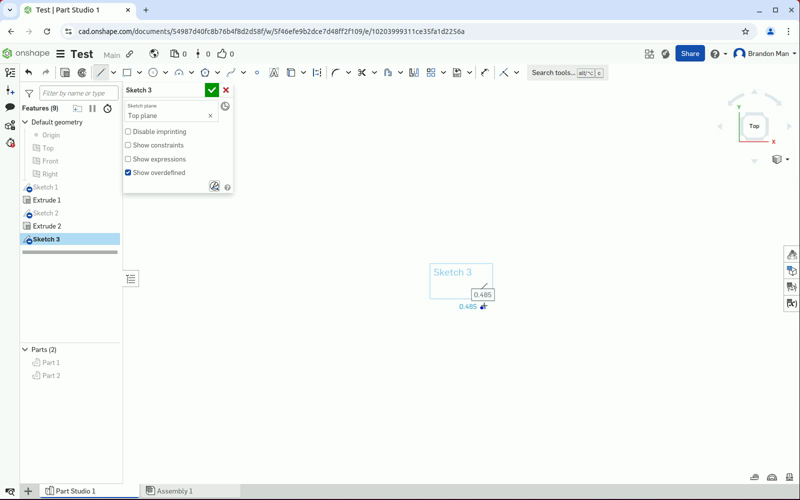
scroll(6)
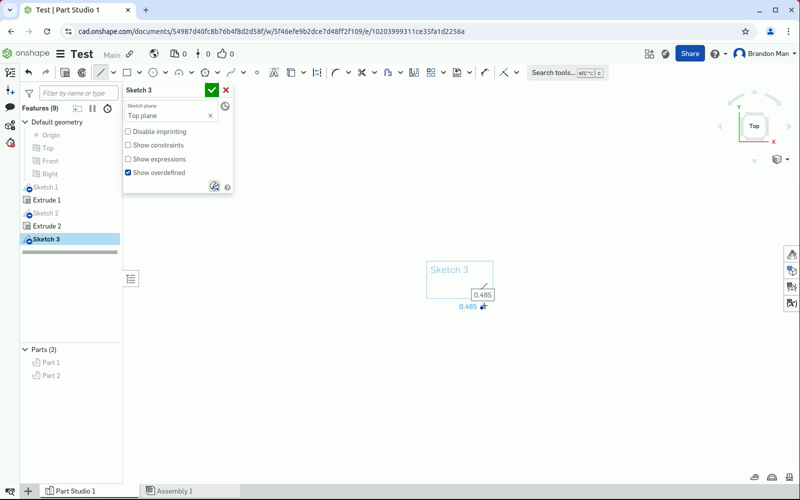
scroll(6)
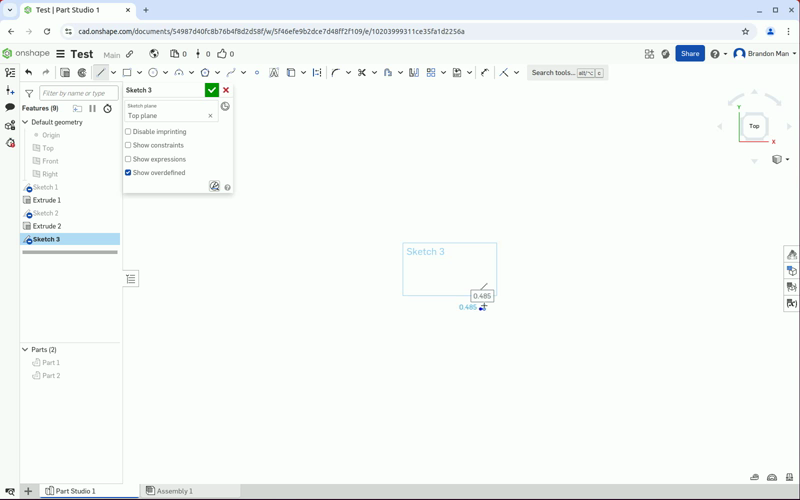
scroll(6)
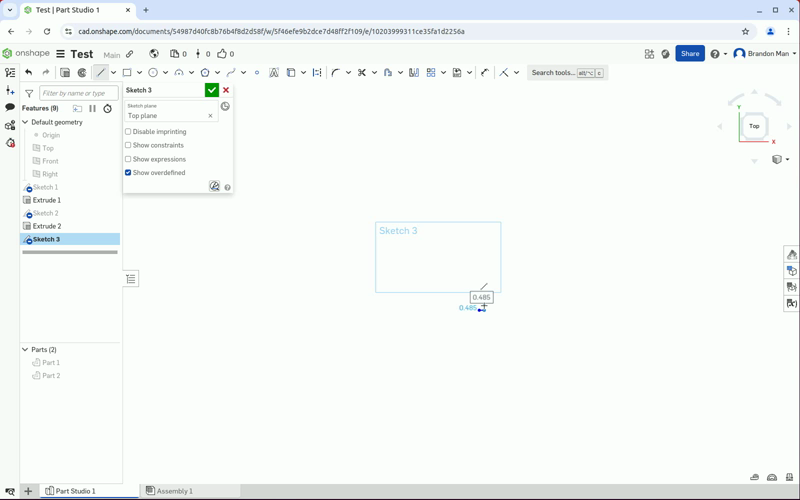
scroll(6)
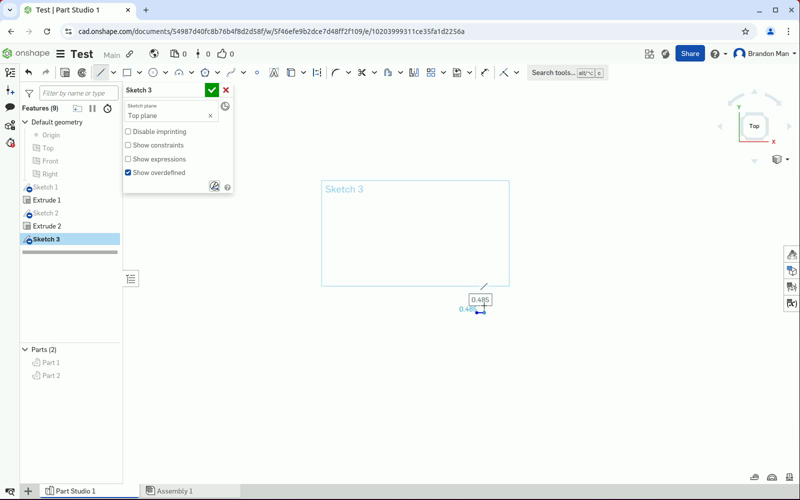
scroll(6)
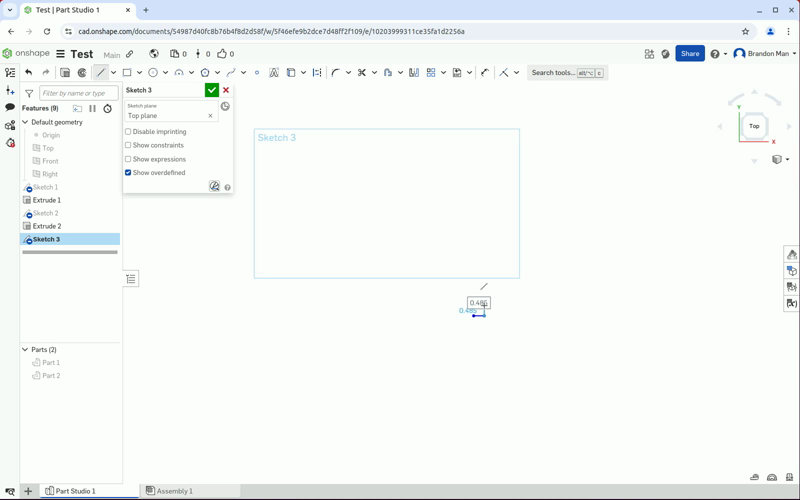
scroll(6)
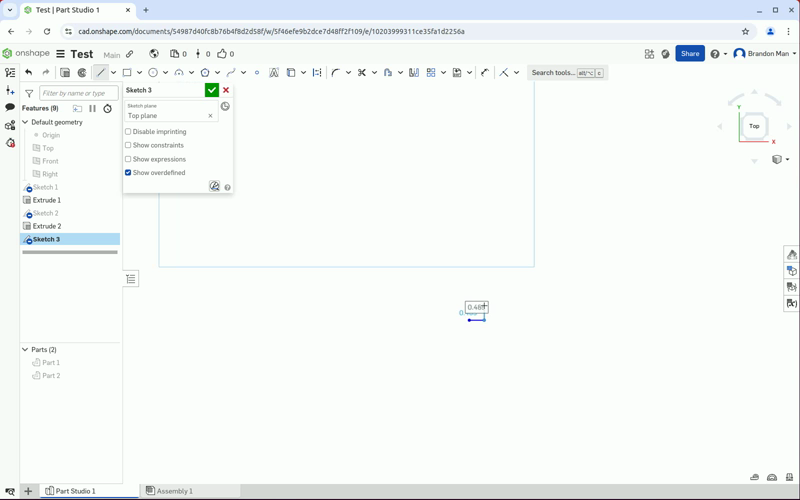
scroll(6)
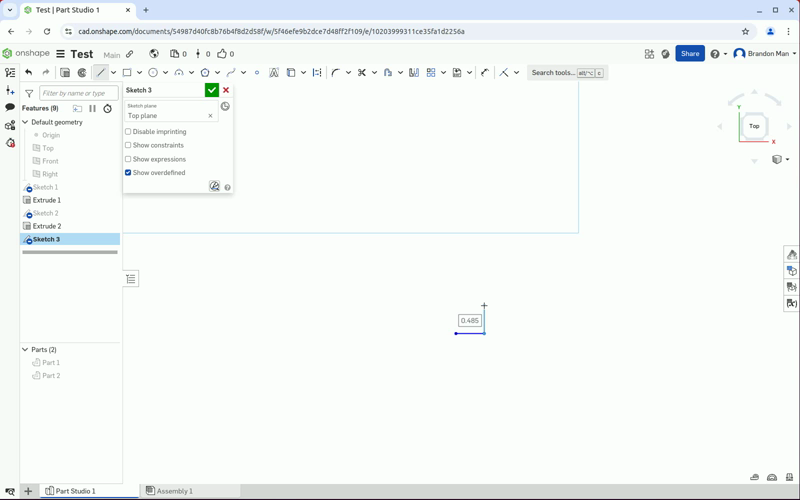
click(484, 305)
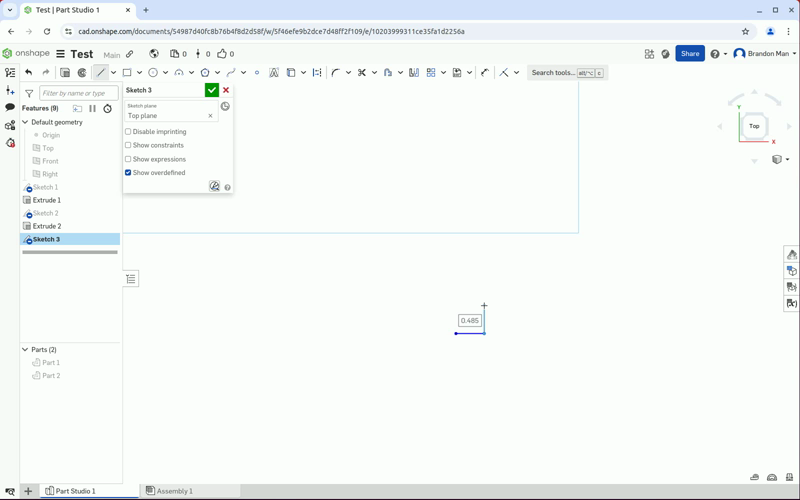
scroll(-6)
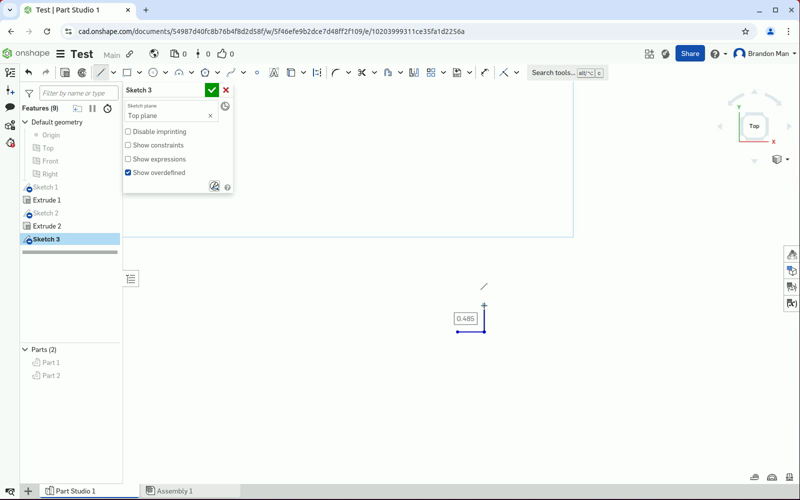
scroll(-6)
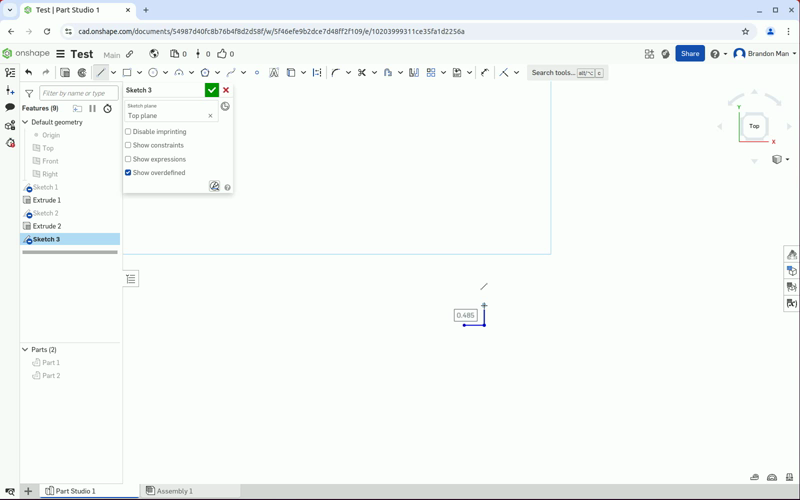
scroll(-6)
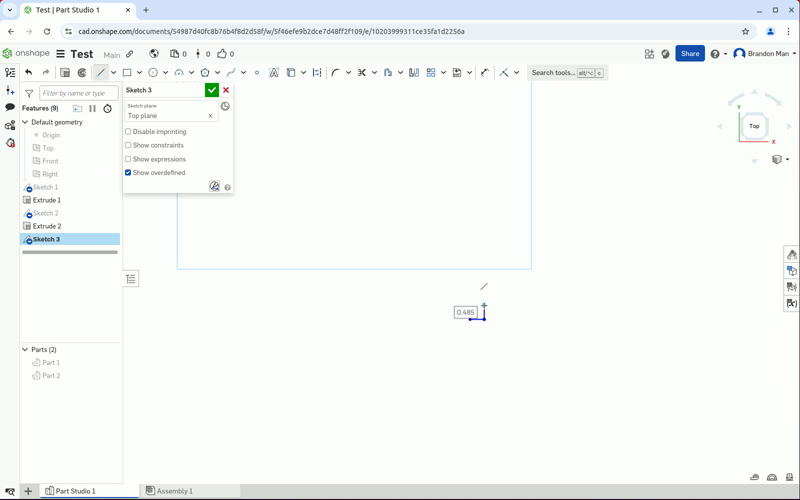
scroll(-6)
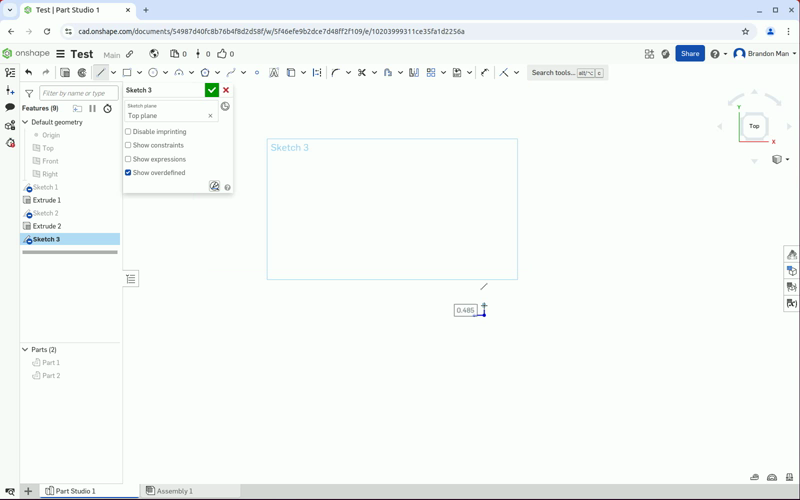
scroll(-6)
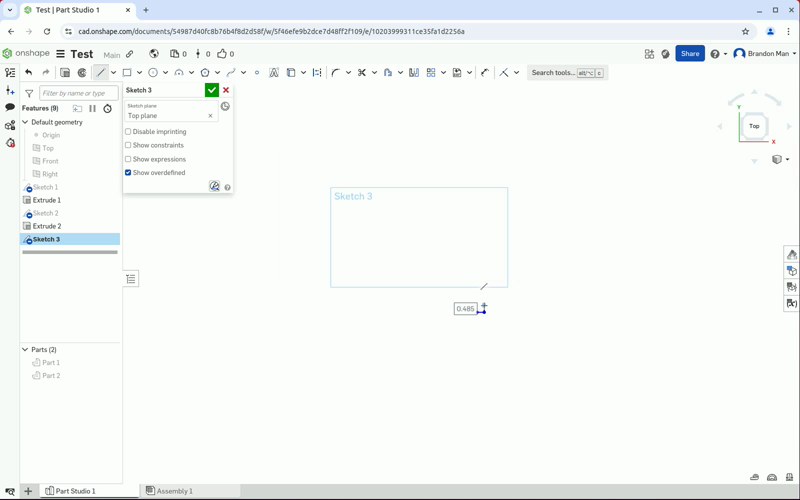
scroll(-6)
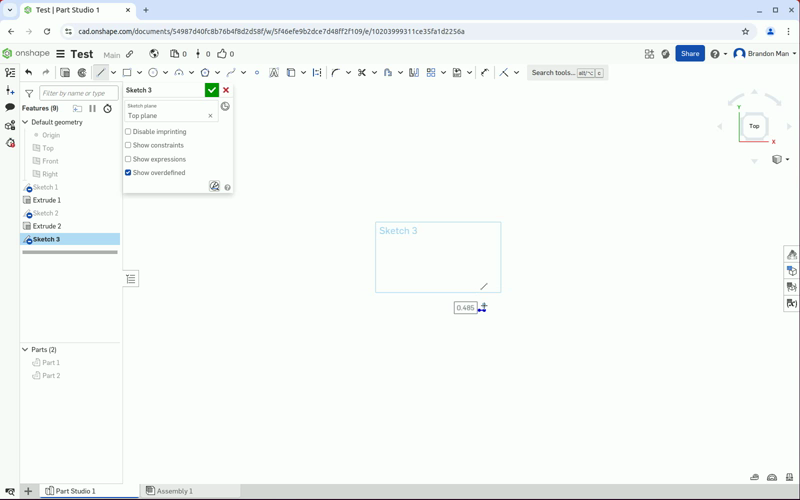
scroll(-6)
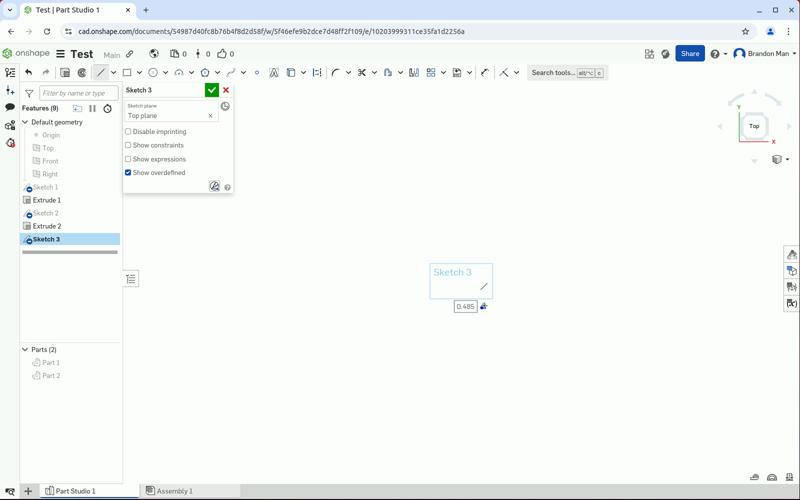
key_up(shift)
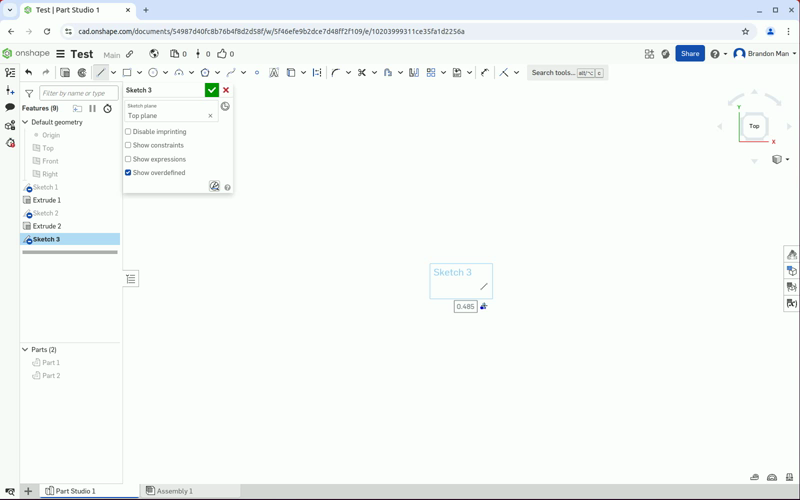
key_down(shift)
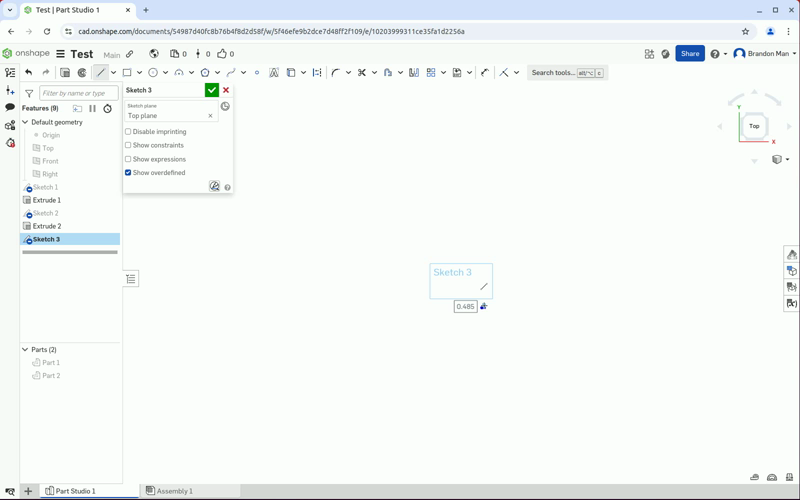
mouse_move(514, 305)
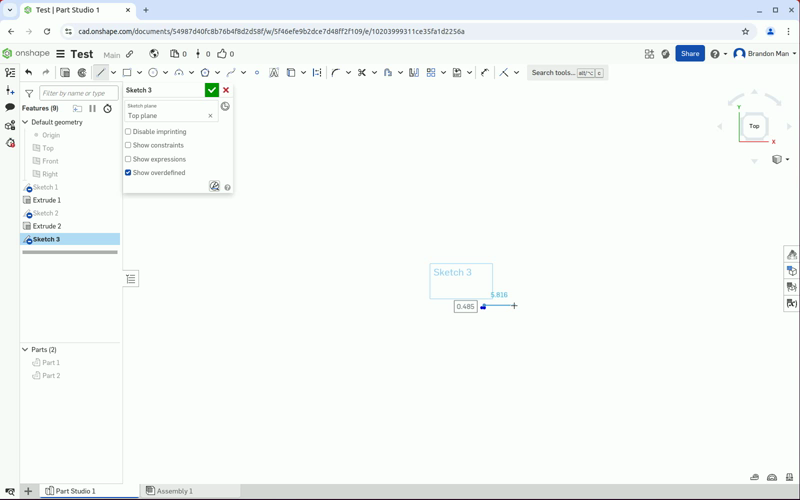
mouse_move(481, 305)
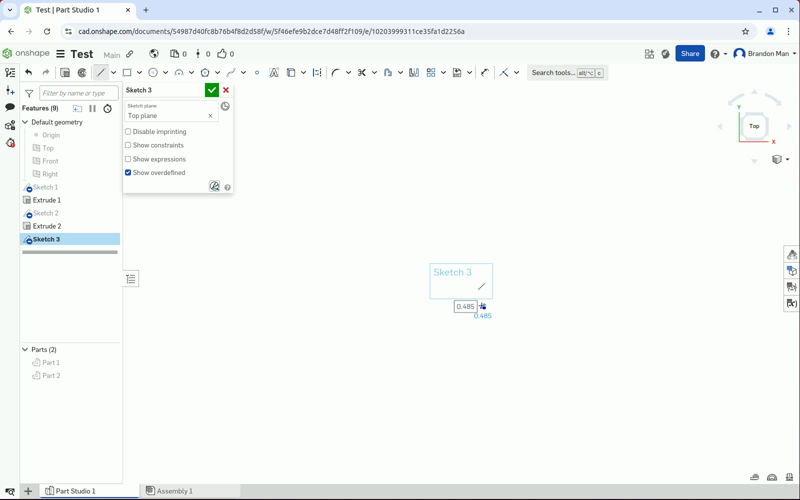
scroll(6)
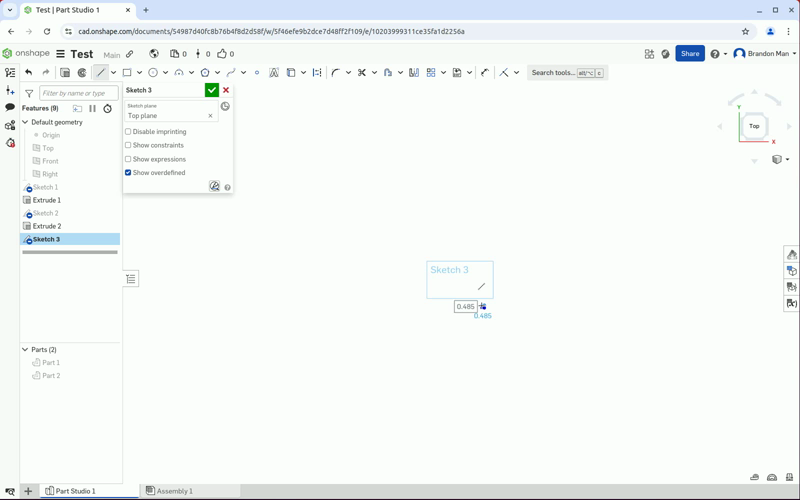
scroll(6)
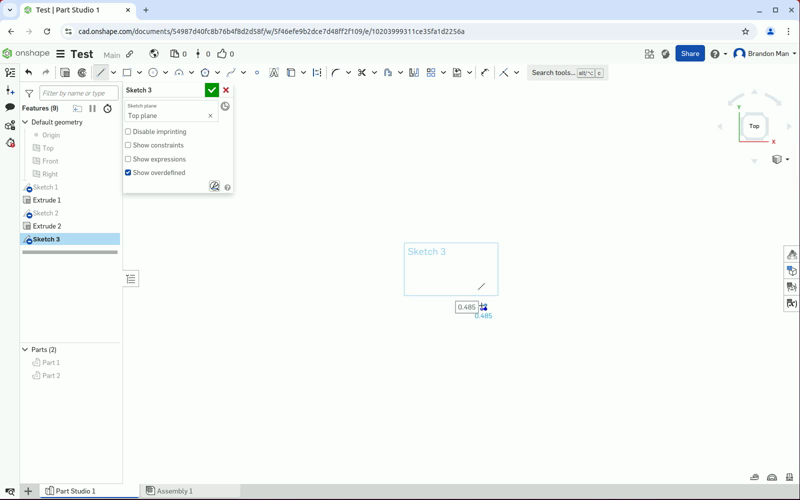
scroll(6)
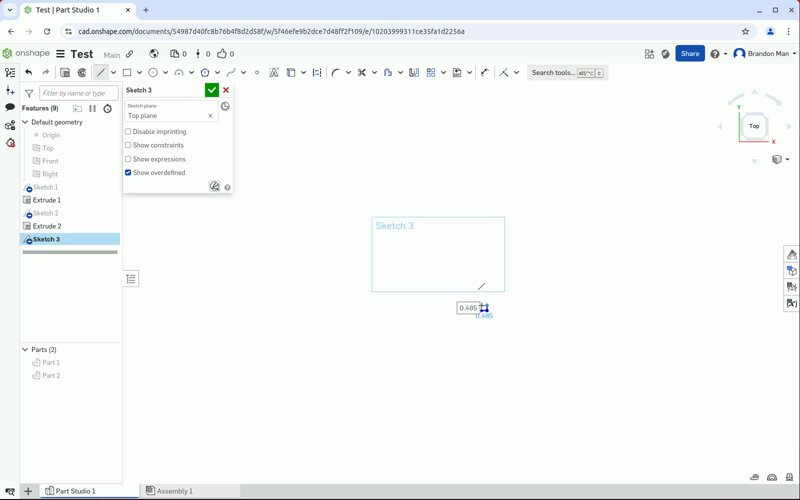
scroll(6)
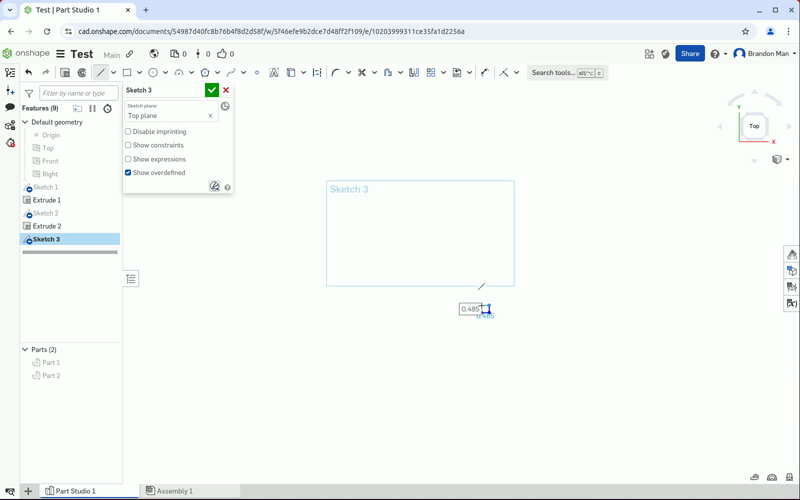
scroll(6)
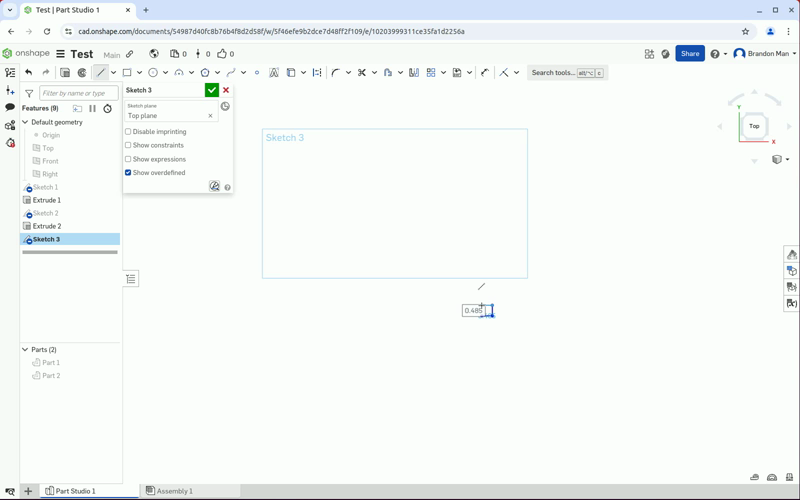
scroll(6)
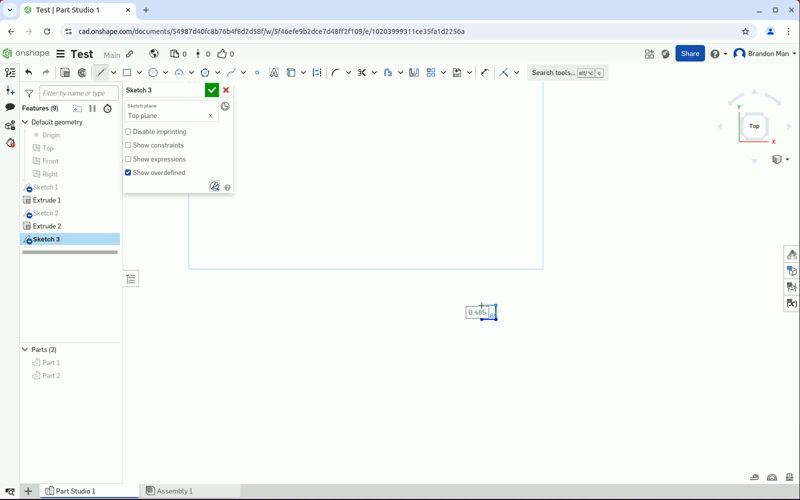
scroll(6)
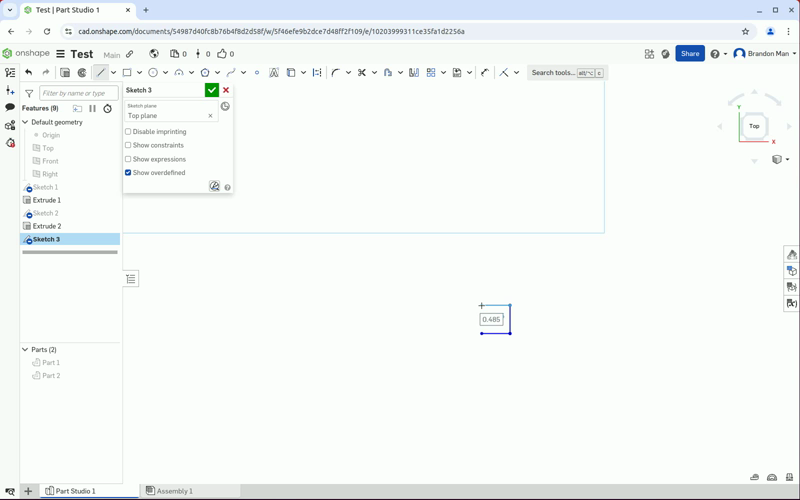
click(481, 305)
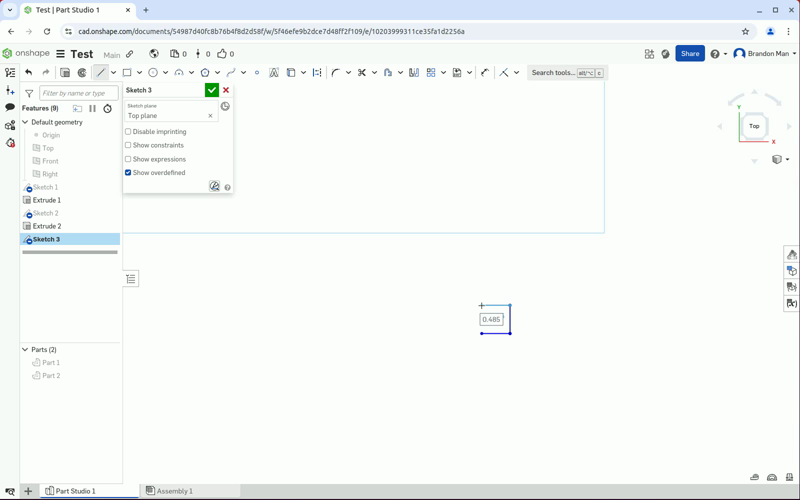
scroll(-6)
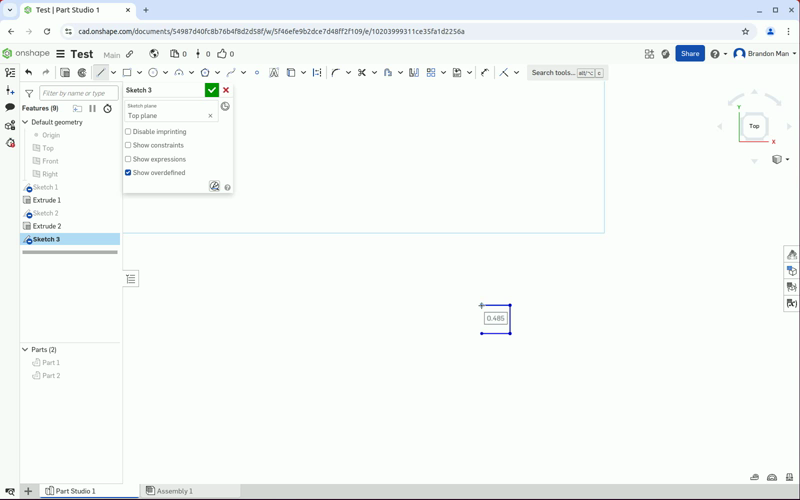
scroll(-6)
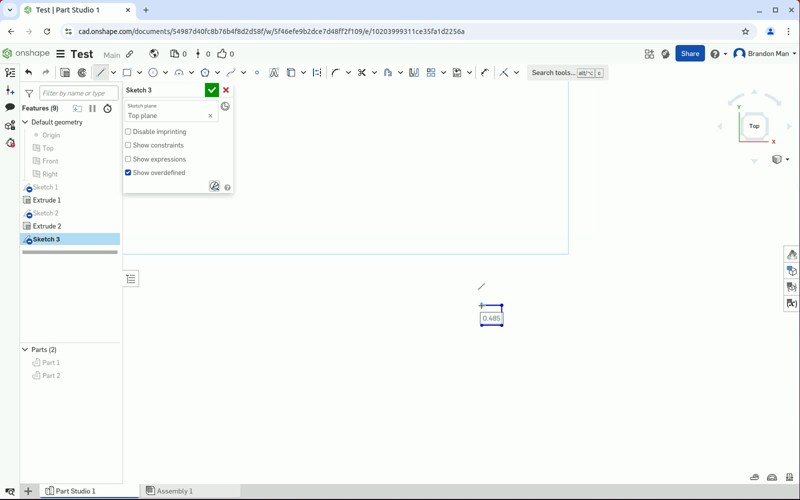
scroll(-6)
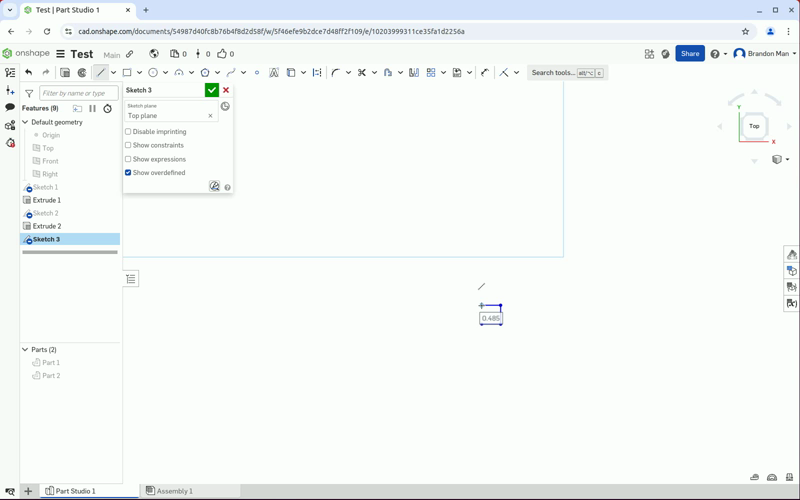
scroll(-6)
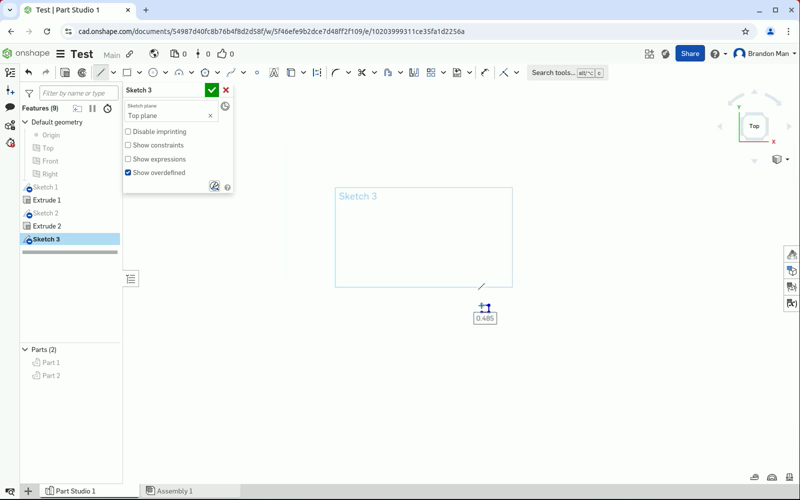
scroll(-6)
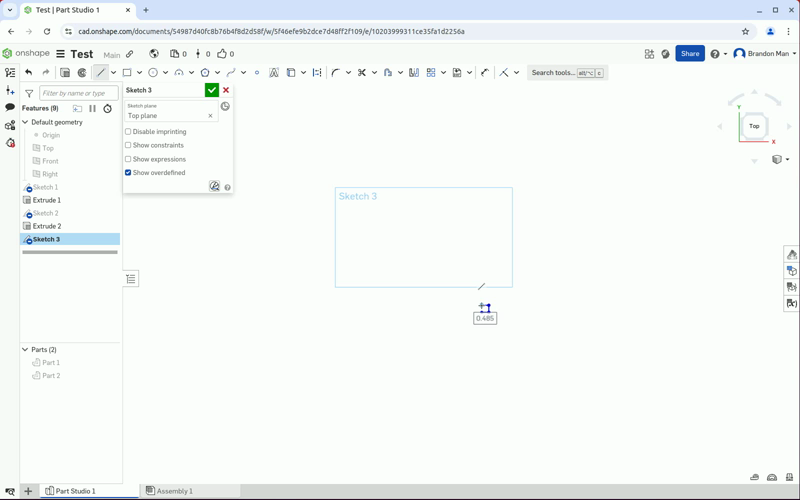
scroll(-6)
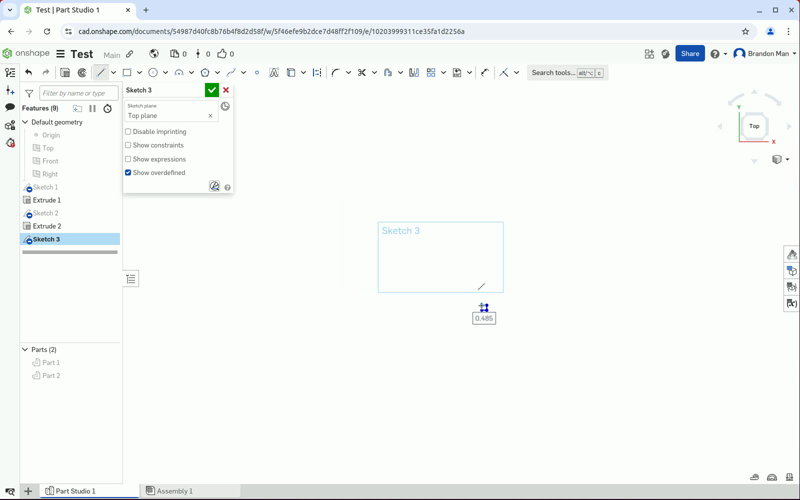
scroll(-6)
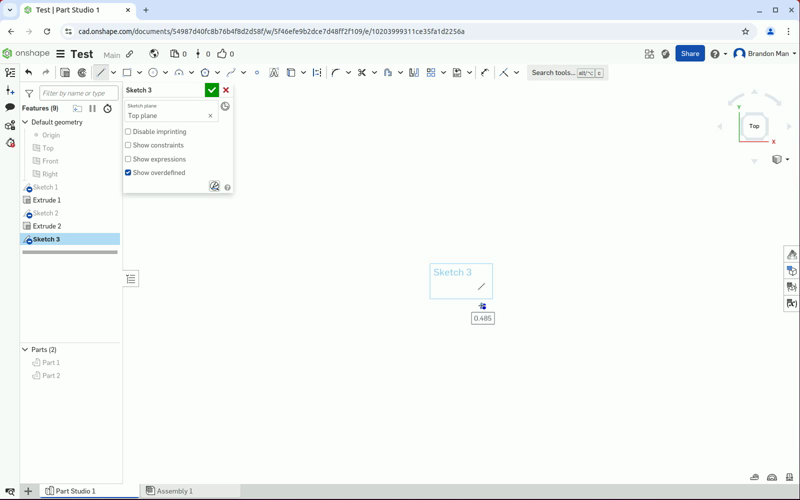
key_up(shift)
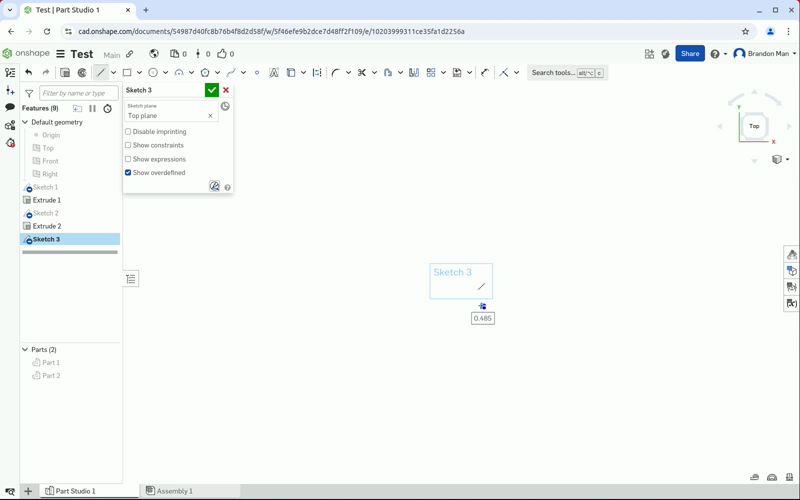
mouse_move(511, 305)
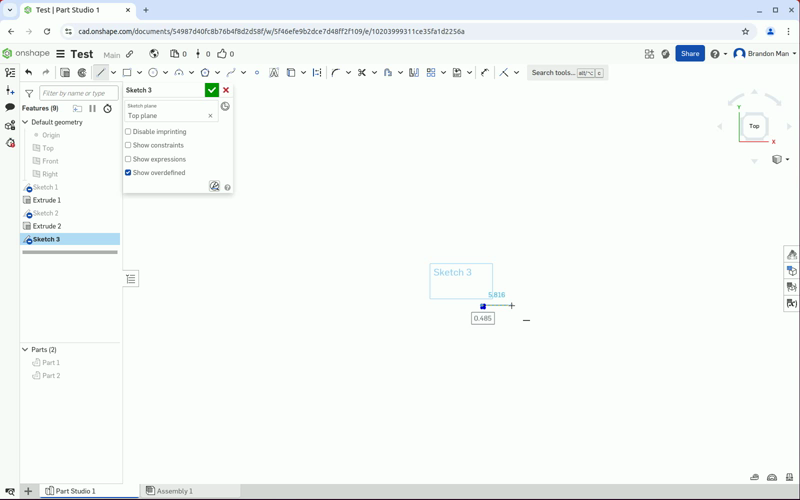
key_down(shift)
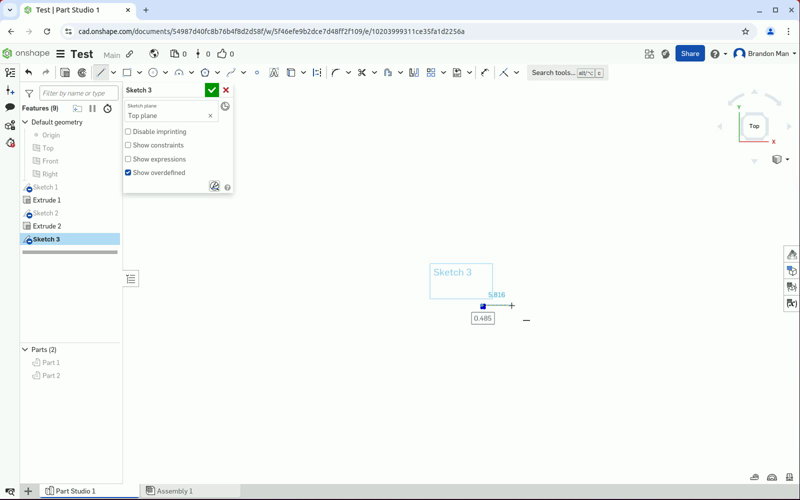
mouse_move(481, 307)
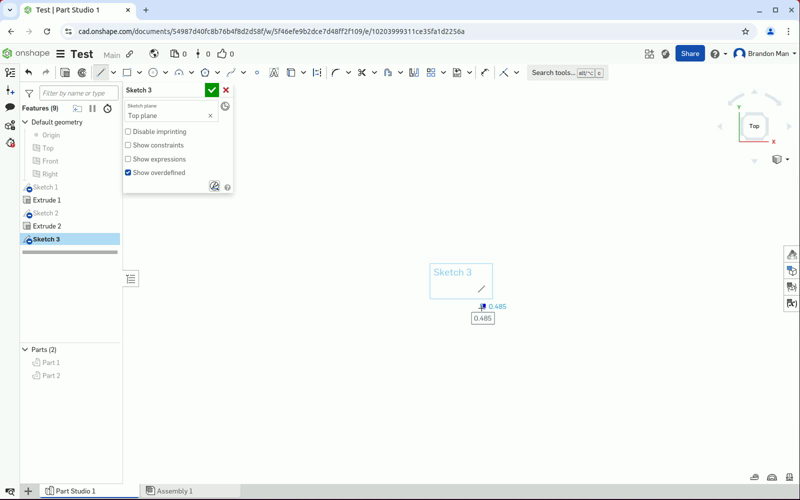
scroll(6)
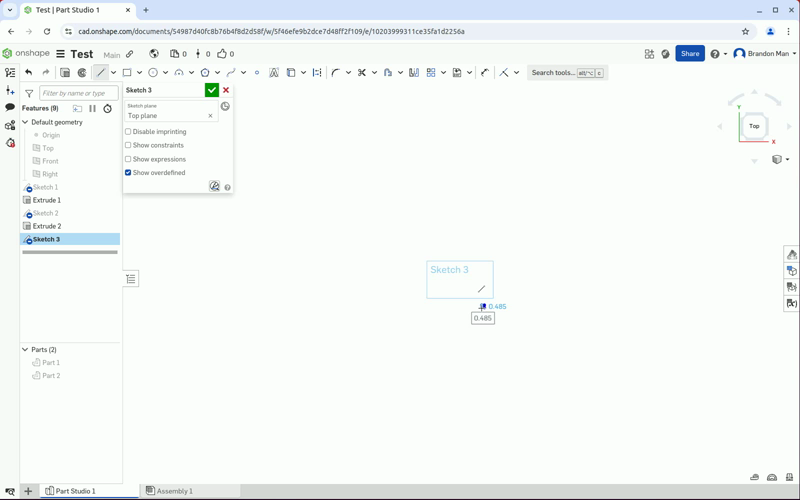
scroll(6)
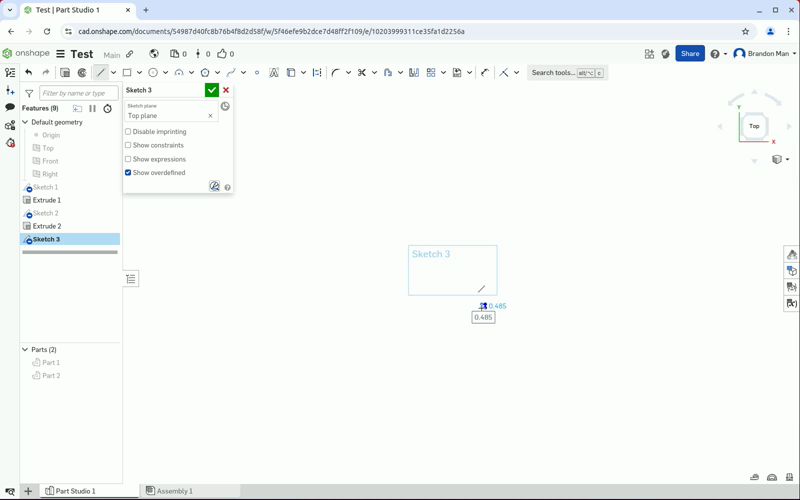
scroll(6)
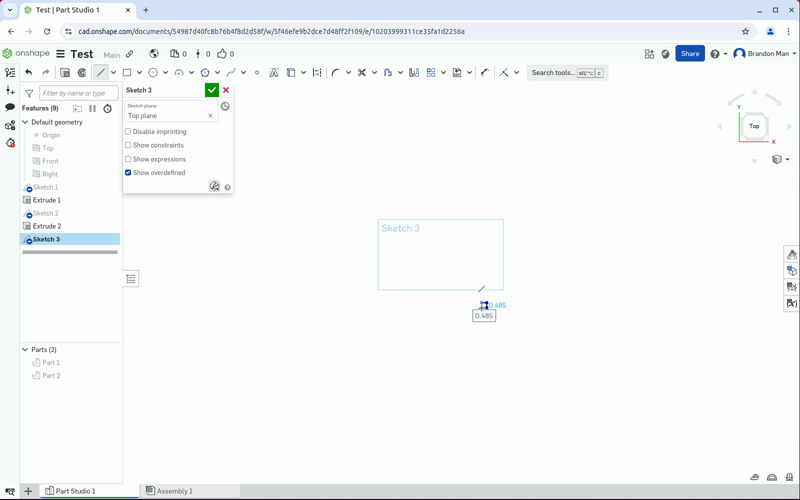
scroll(6)
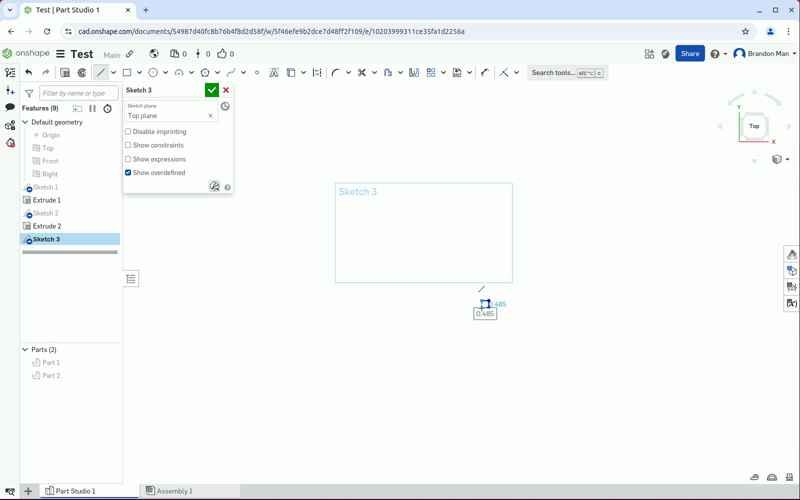
scroll(6)
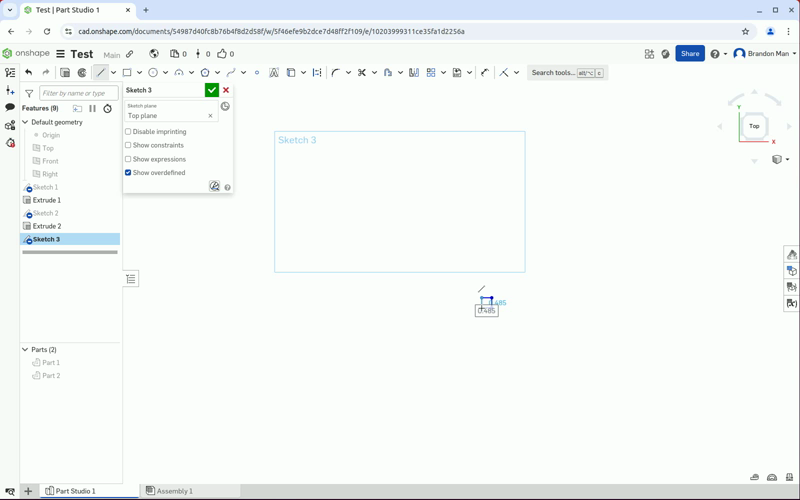
scroll(6)
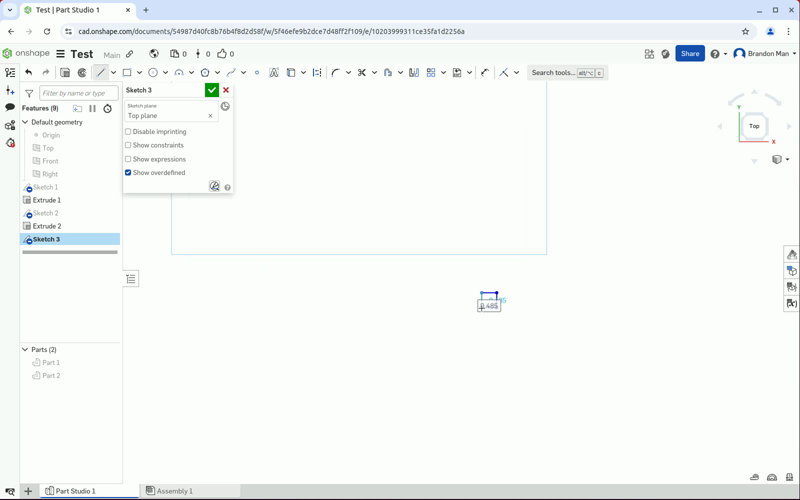
scroll(6)
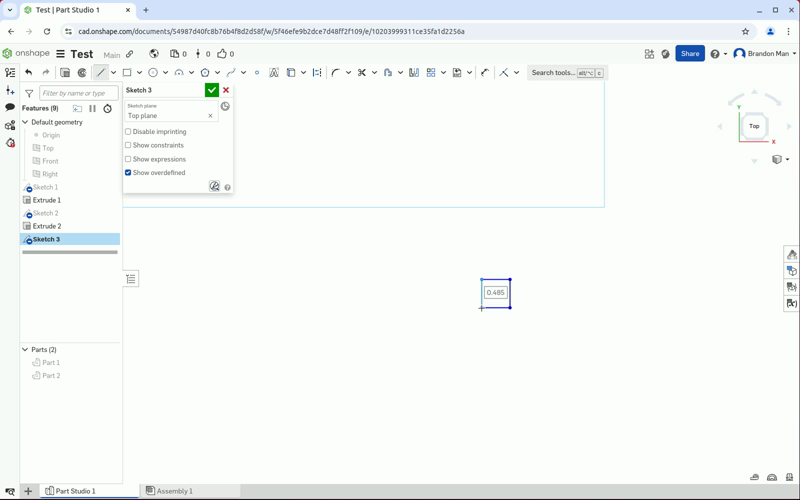
key_up(shift)
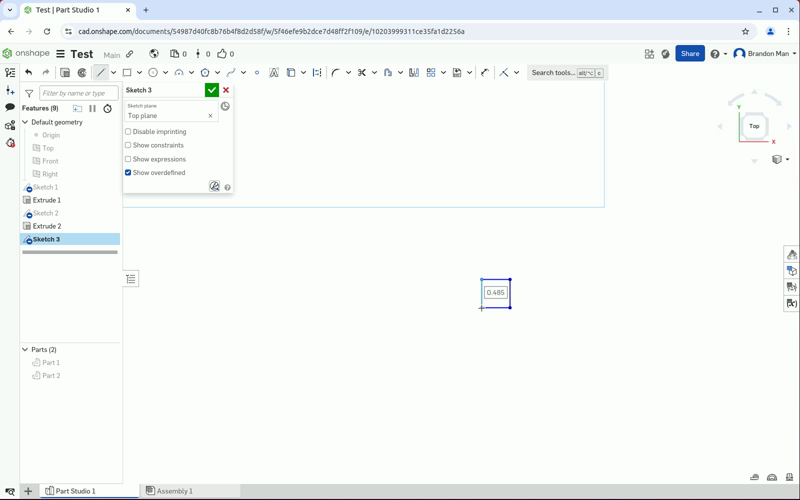
click(481, 307)
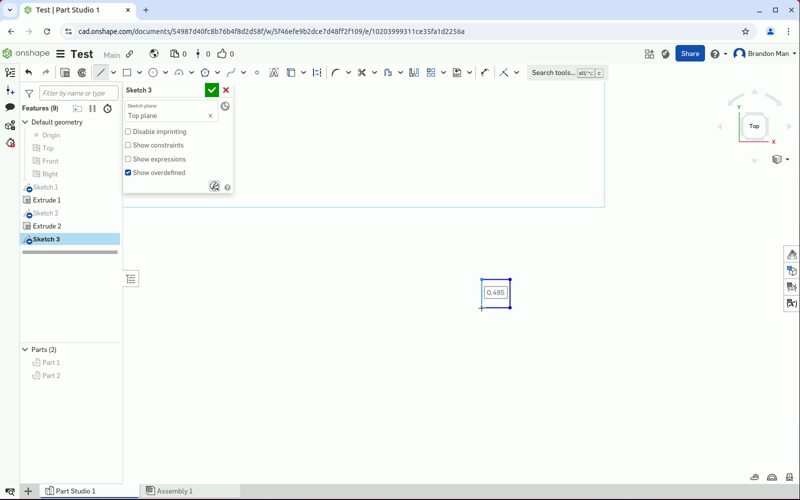
scroll(-6)
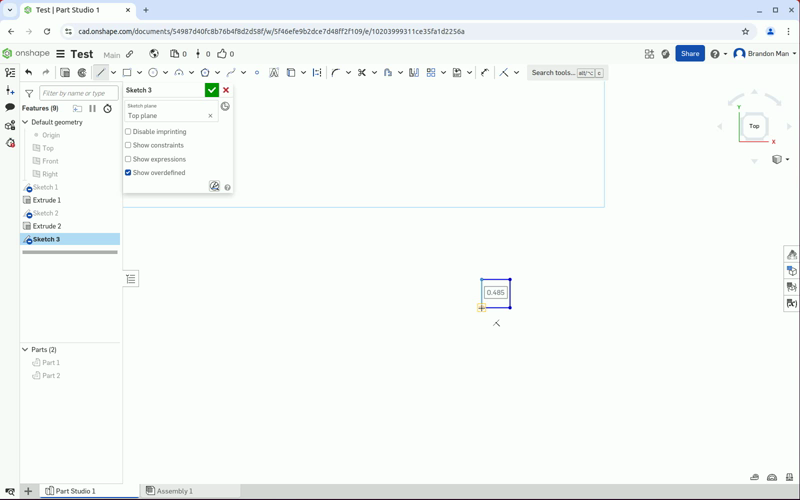
scroll(-6)
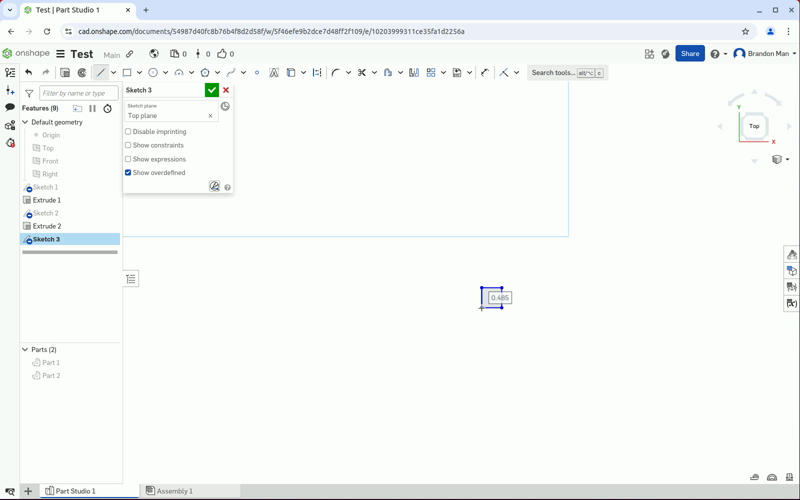
scroll(-6)
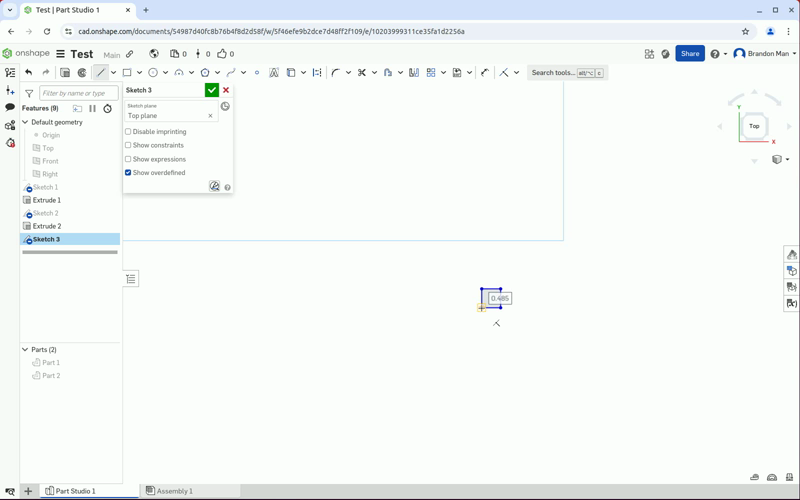
scroll(-6)
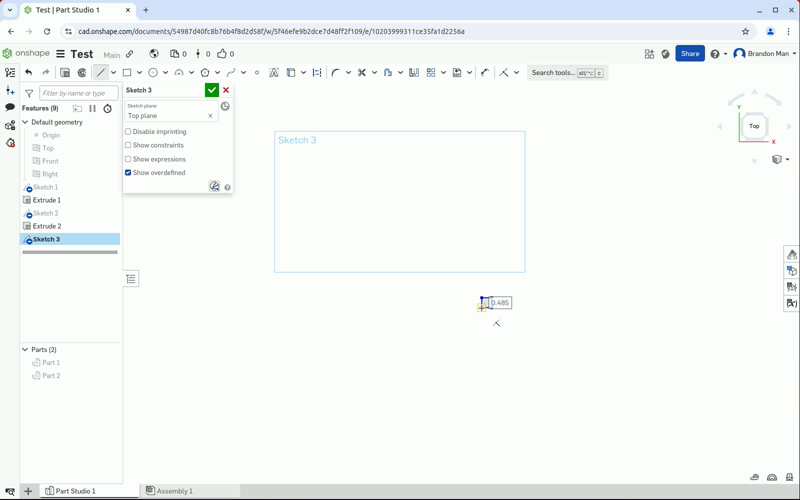
scroll(-6)
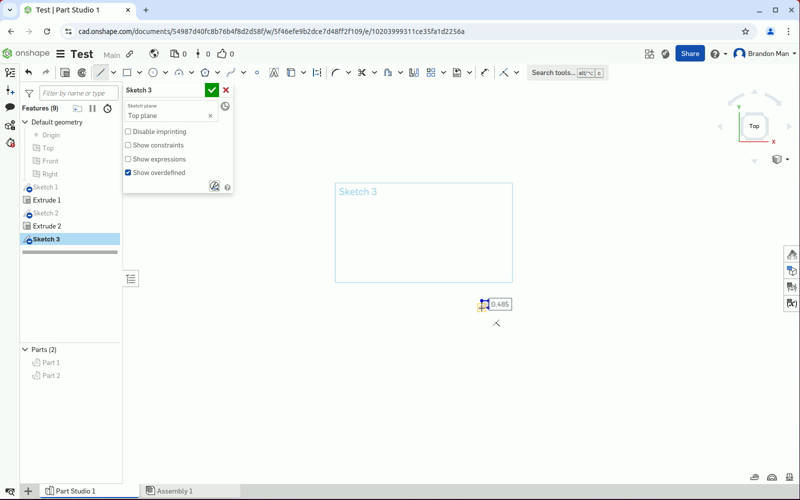
scroll(-6)
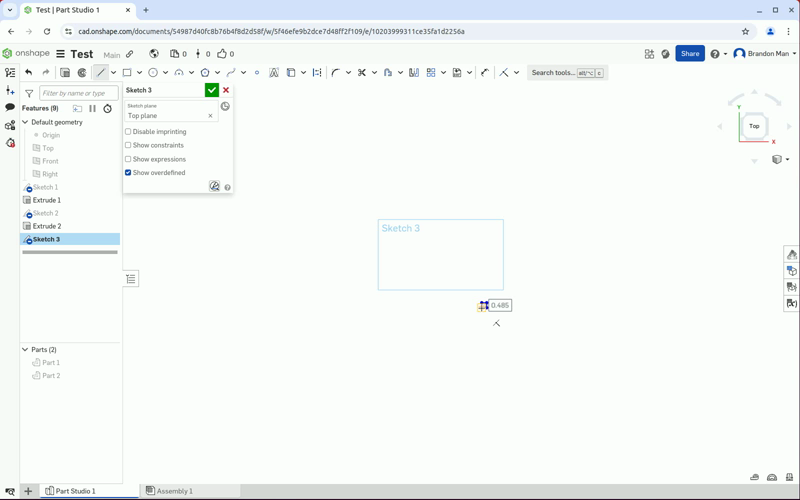
scroll(-6)
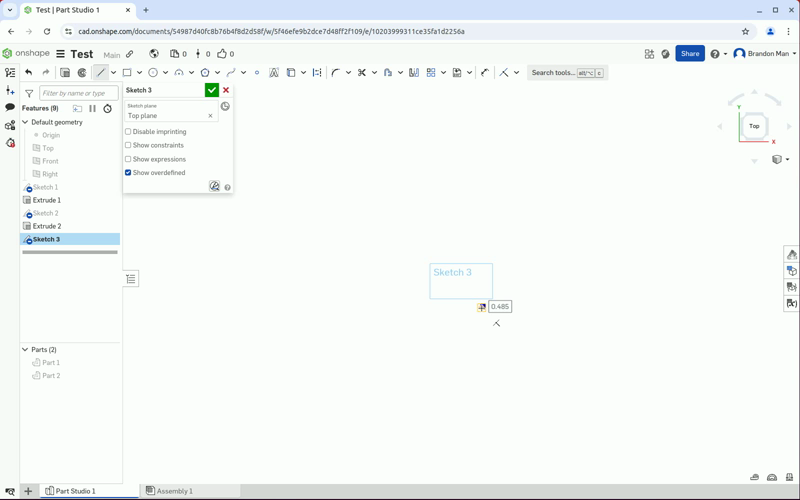
key(esc)
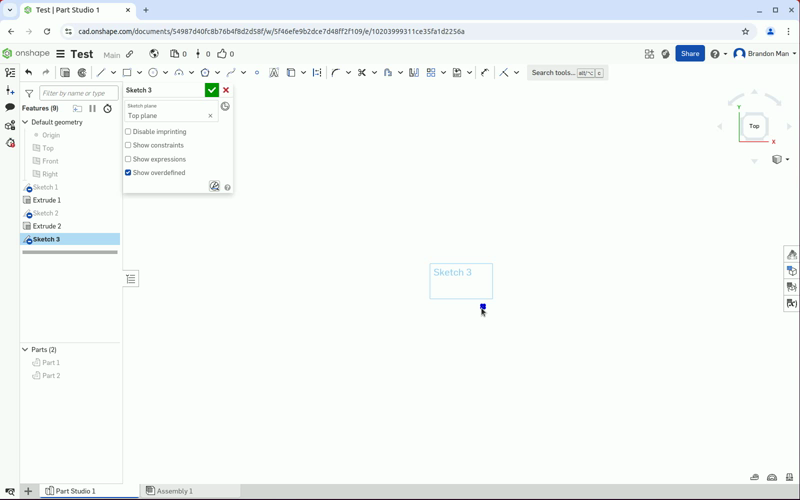
mouse_move(482, 306)
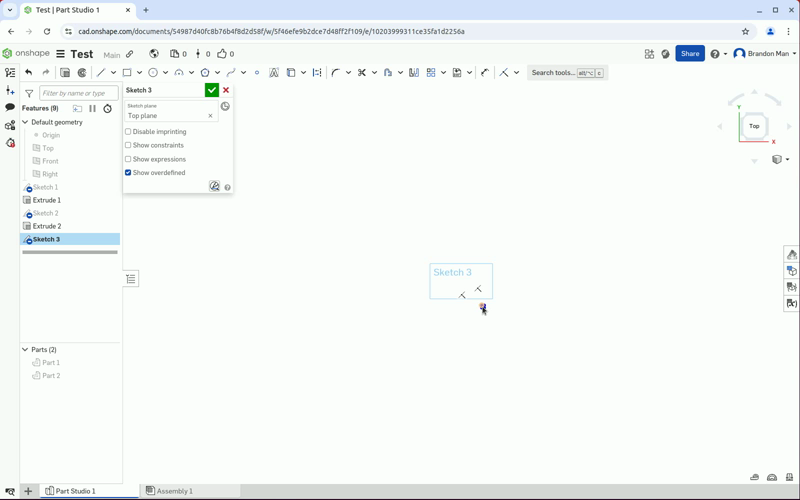
scroll(6)
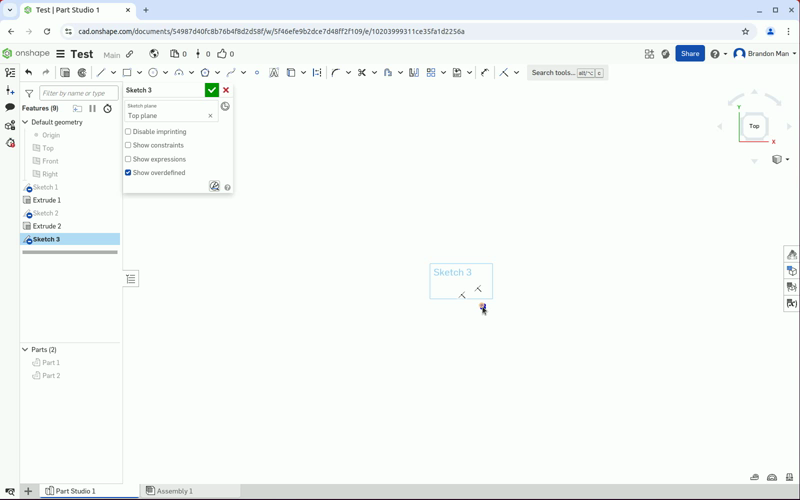
scroll(6)
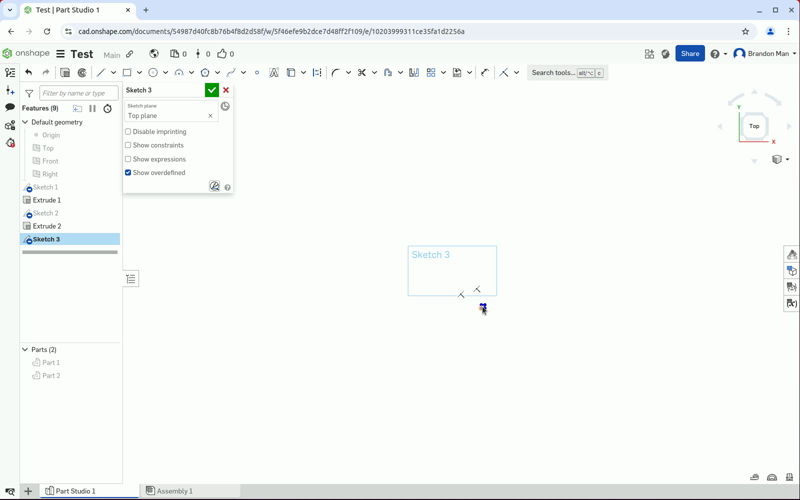
scroll(6)
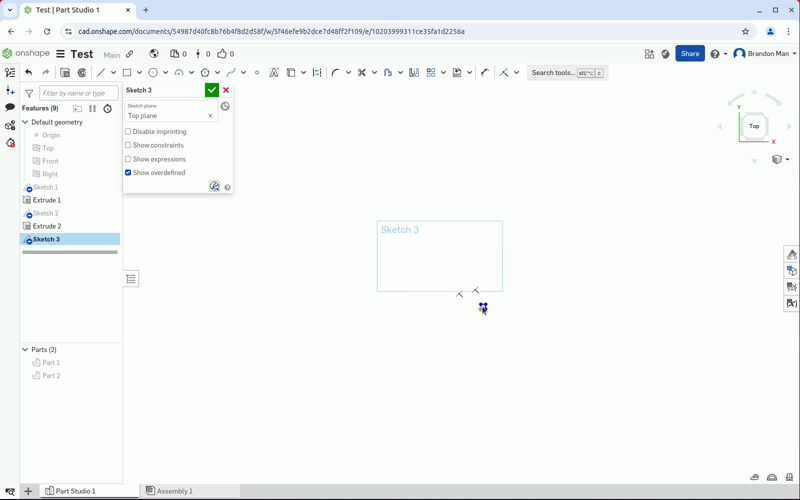
scroll(6)
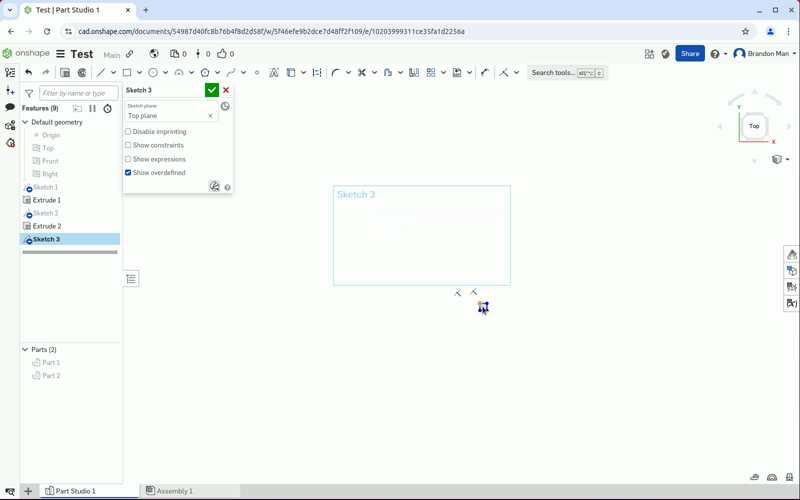
scroll(6)
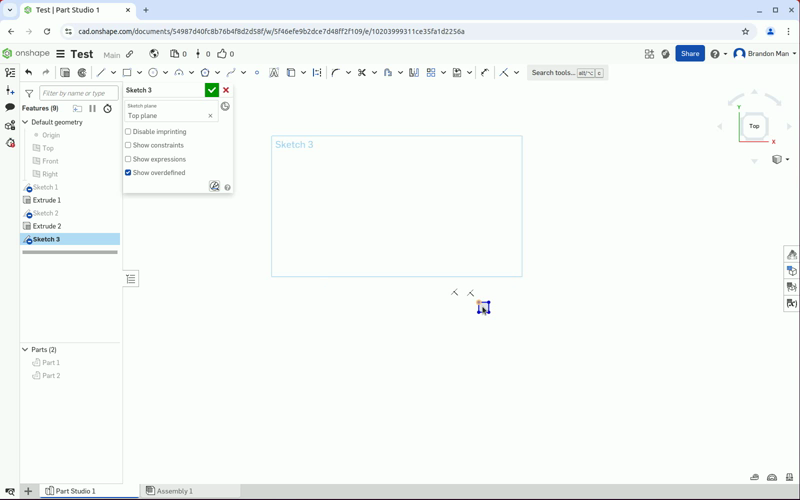
scroll(6)
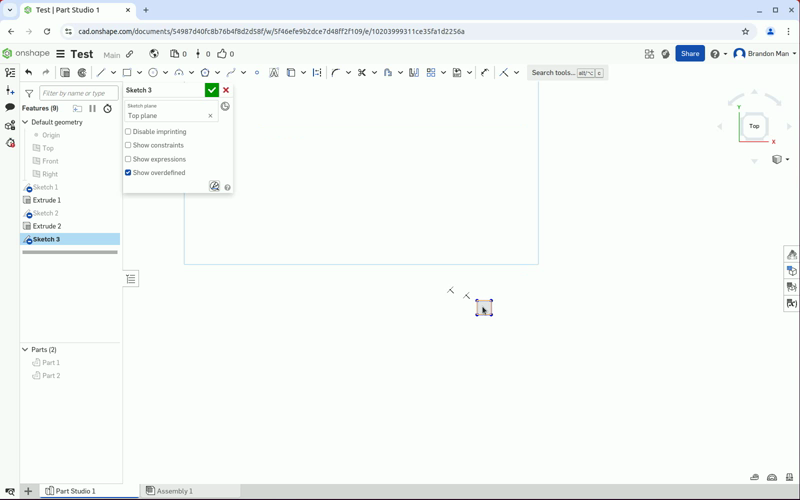
scroll(6)
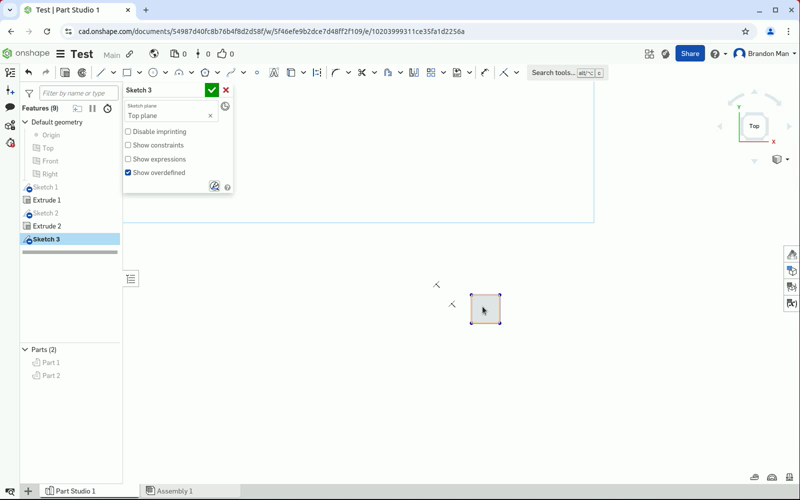
click(482, 306)
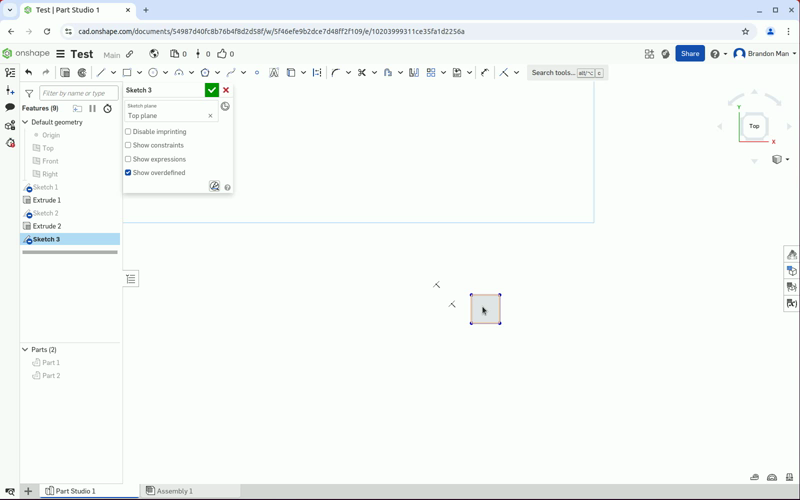
scroll(-6)
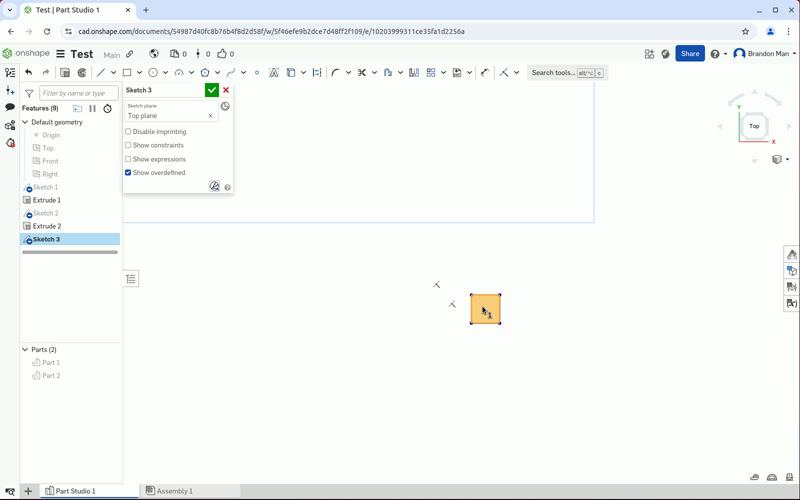
scroll(-6)
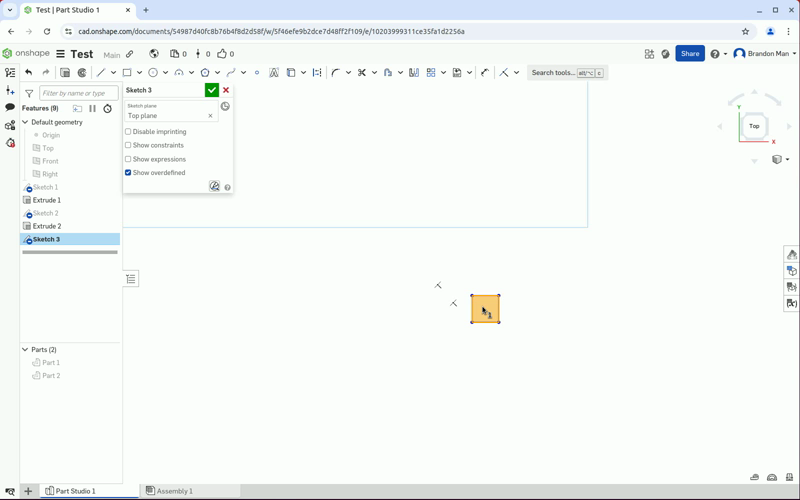
scroll(-6)
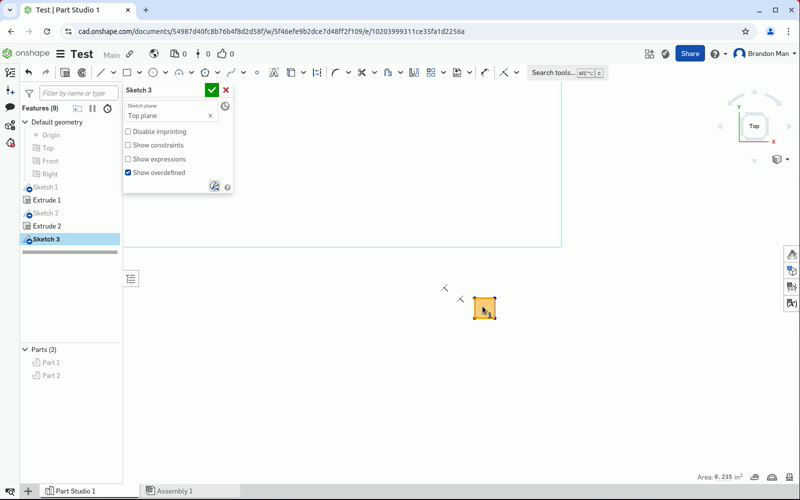
scroll(-6)
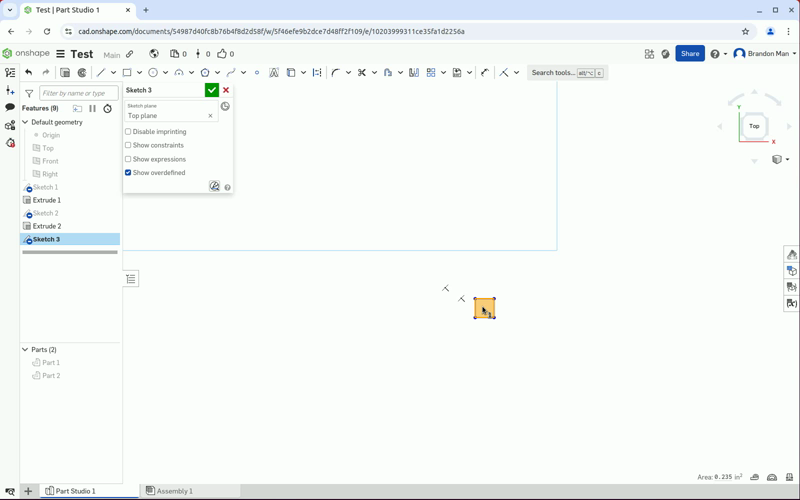
scroll(-6)
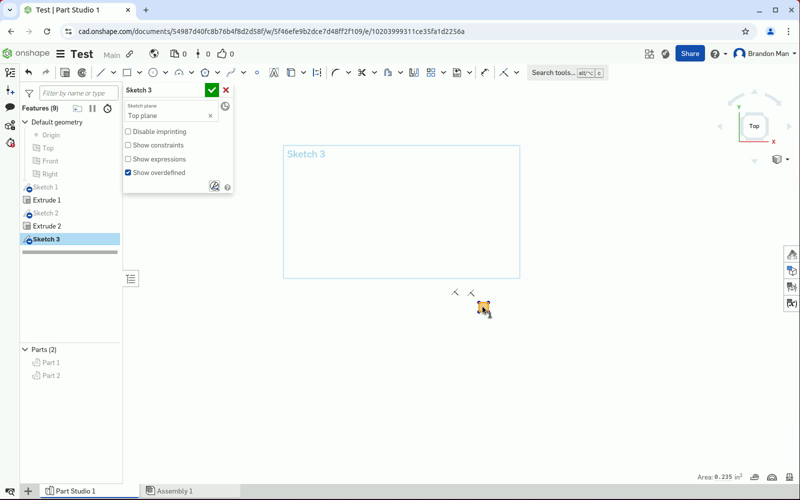
scroll(-6)
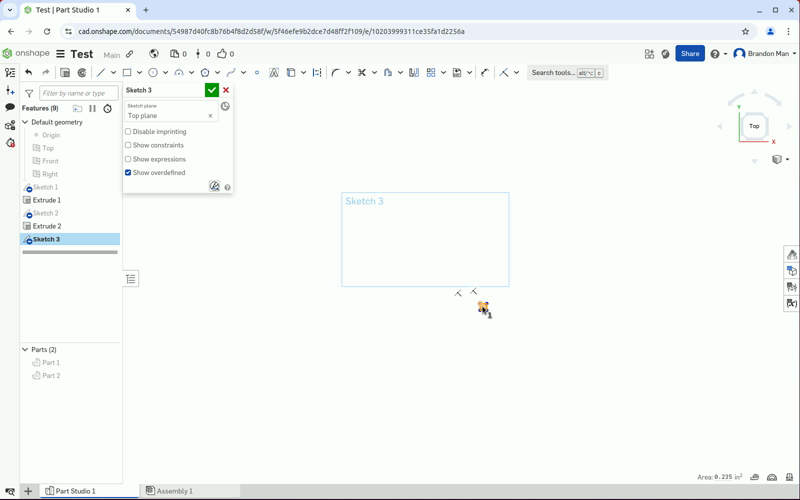
scroll(-6)
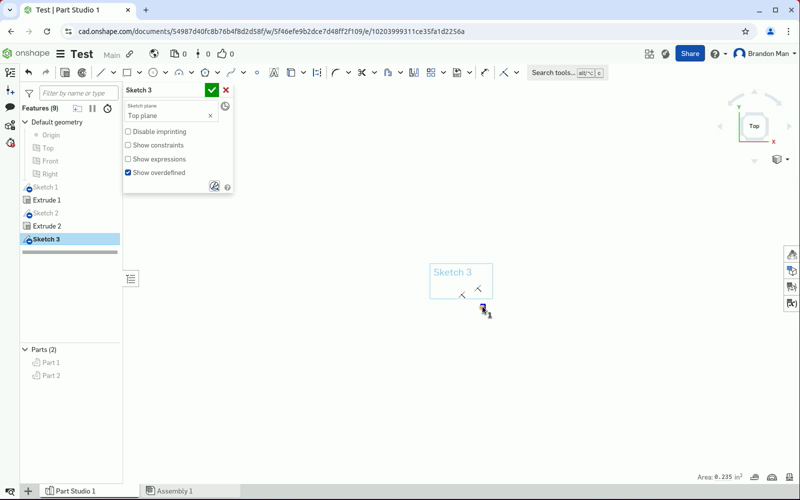
mouse_move(73, 352)
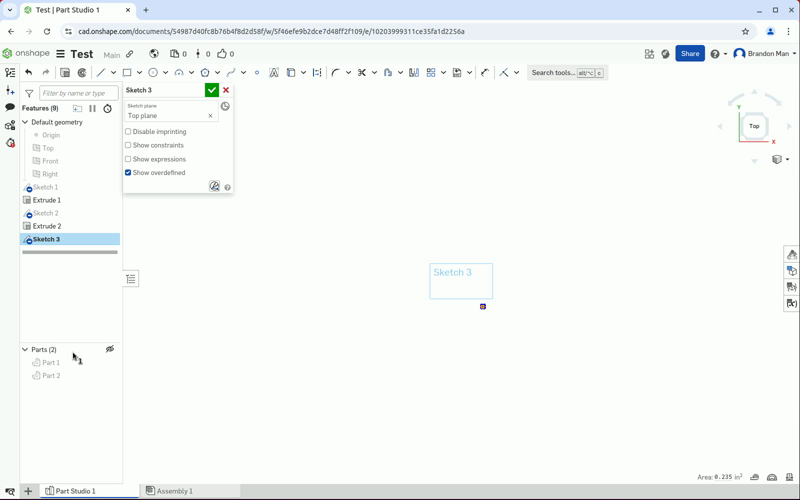
key(shift+y)
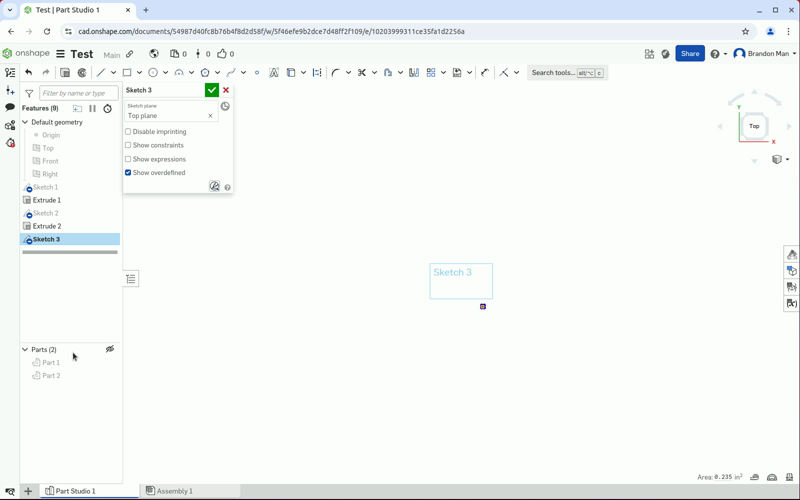
key(shift+e)
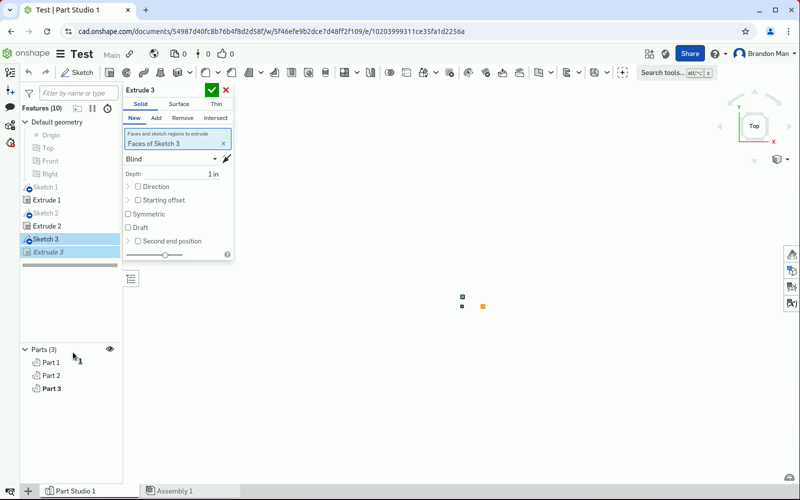
mouse_move(143, 106)
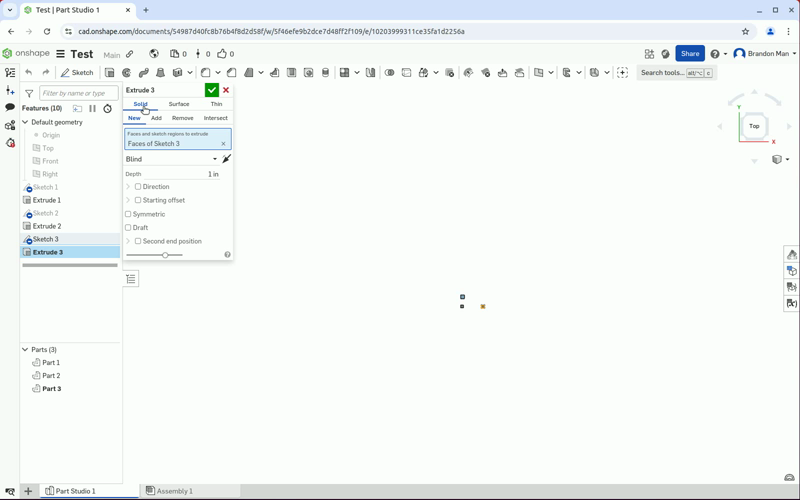
click(143, 106)
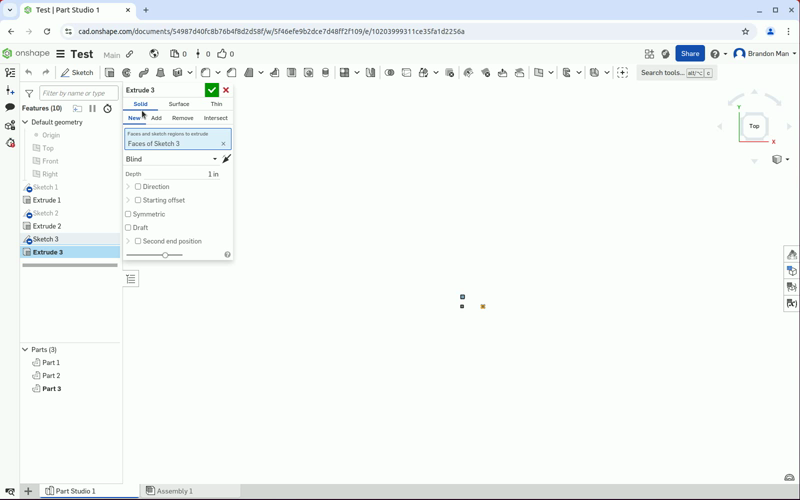
mouse_move(137, 120)
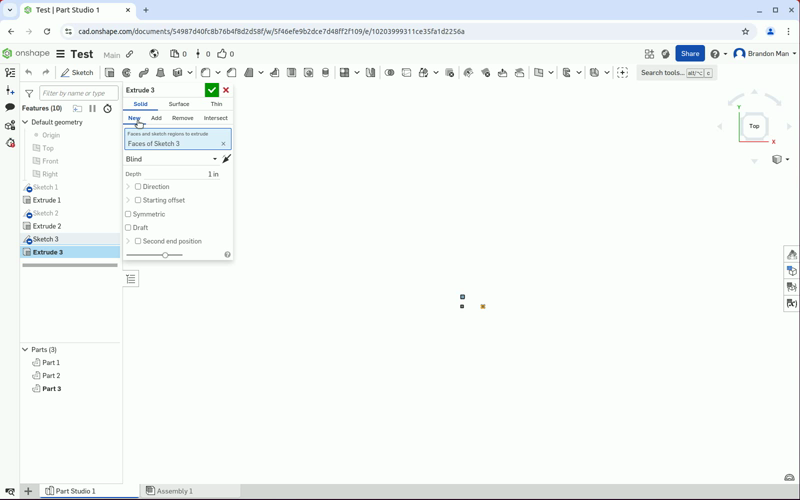
click(137, 120)
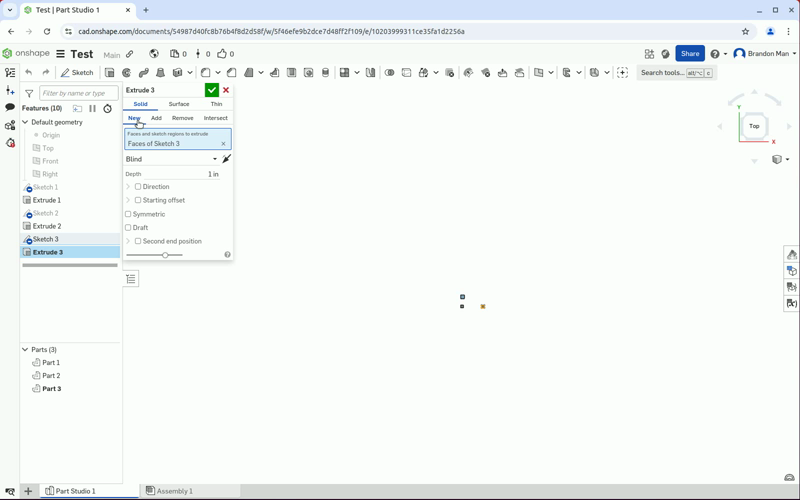
key(tab, 4)
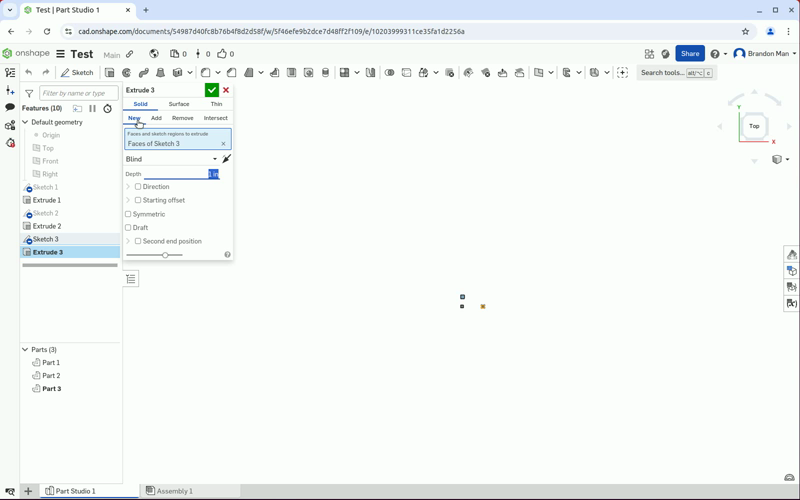
text(2.407)
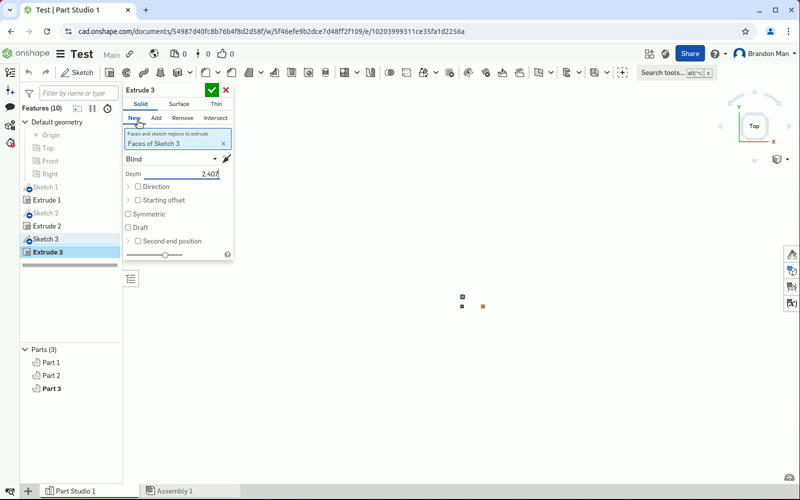
key(enter)
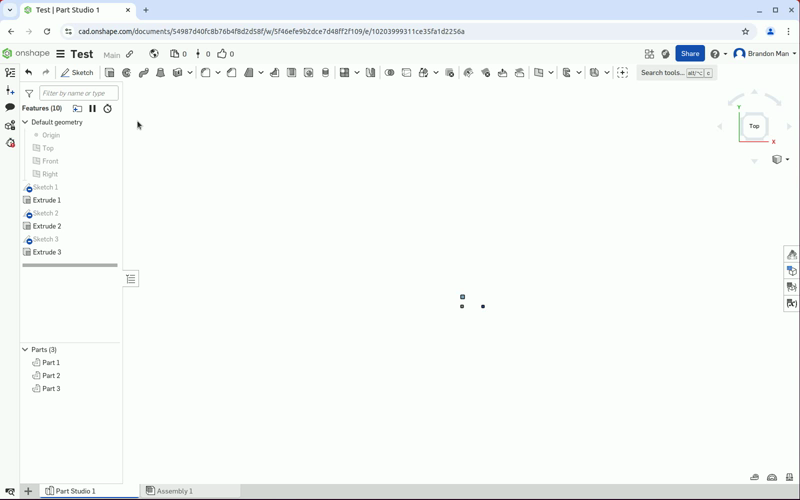
key(shift+h)
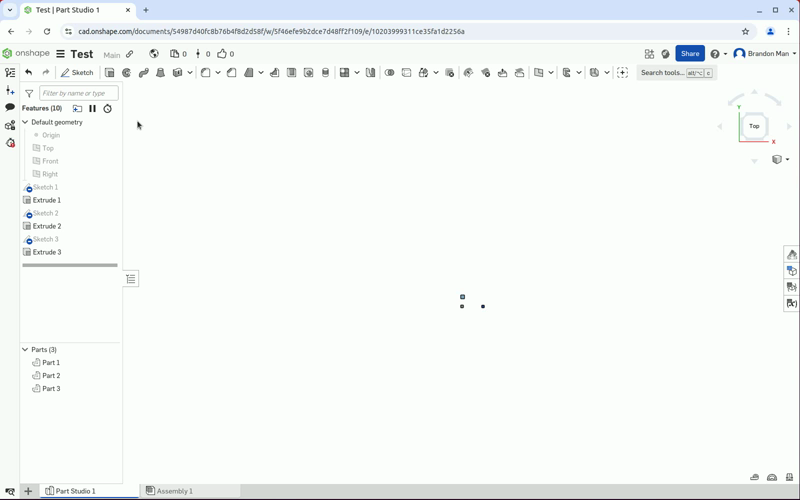
key(shift+h)
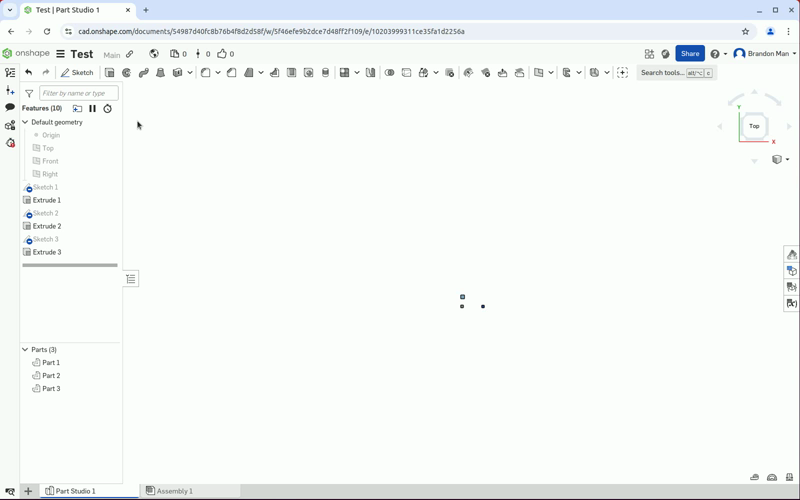
mouse_move(73, 189)
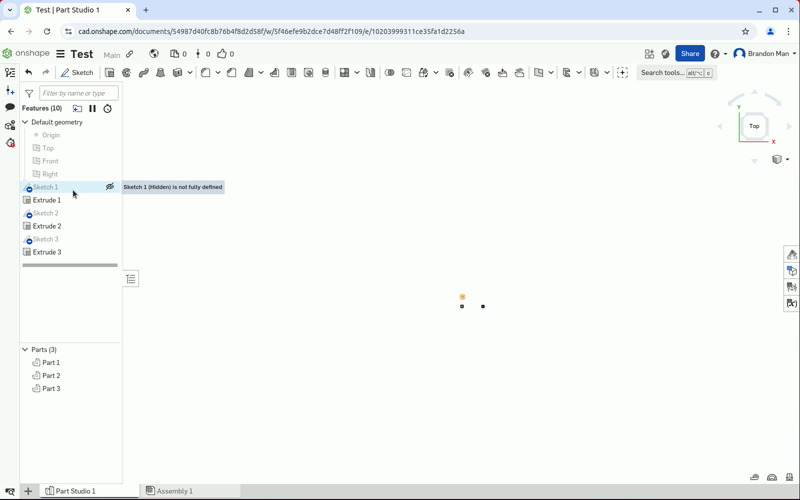
click(73, 189)
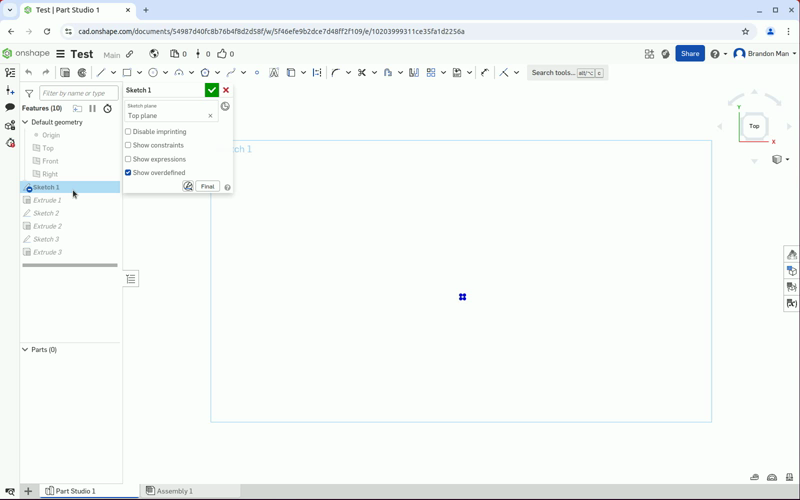
mouse_move(229, 92)
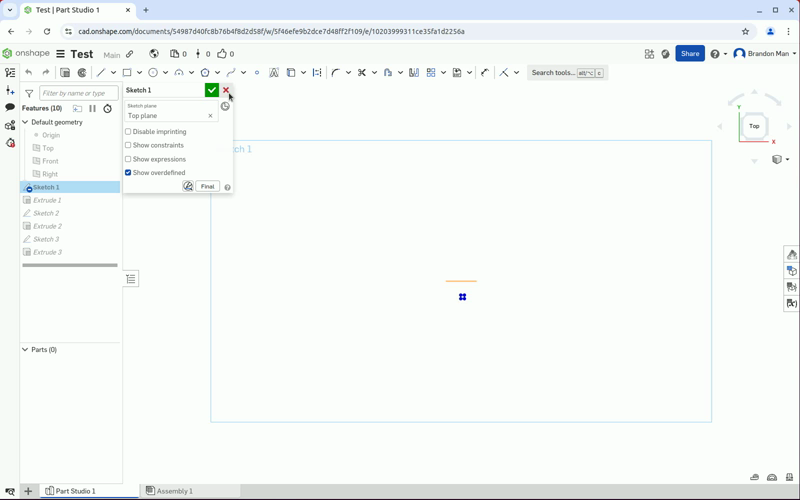
click(229, 92)
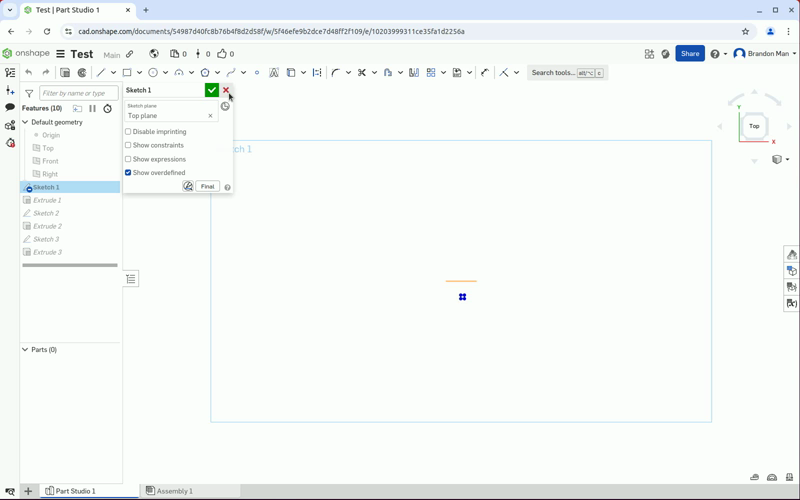
key(shift+s)
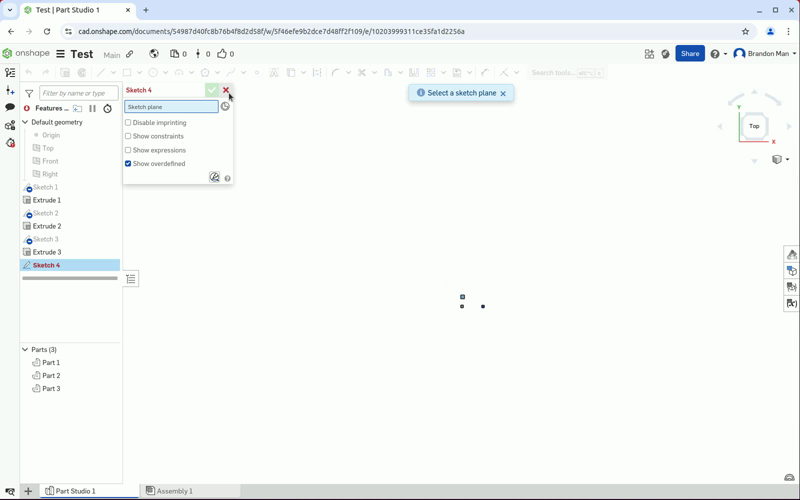
mouse_move(73, 150)
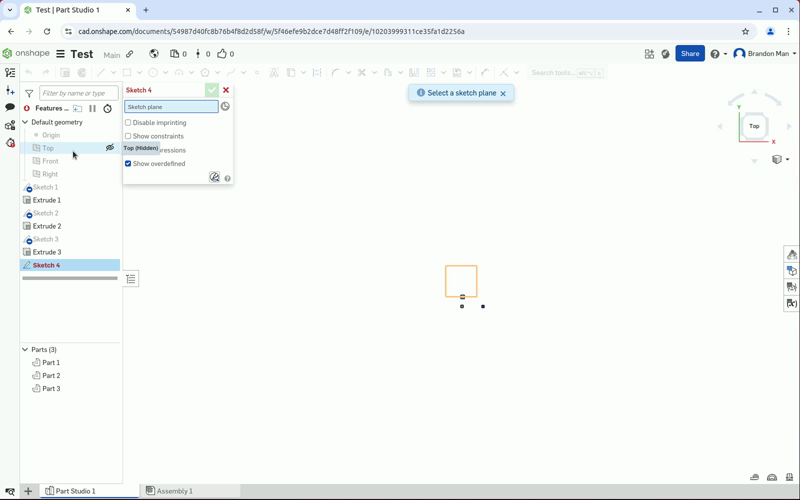
click(73, 150)
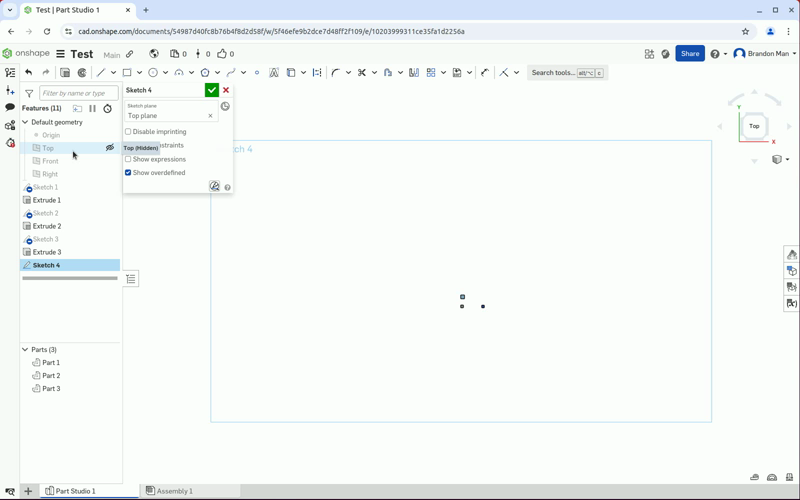
mouse_move(73, 352)
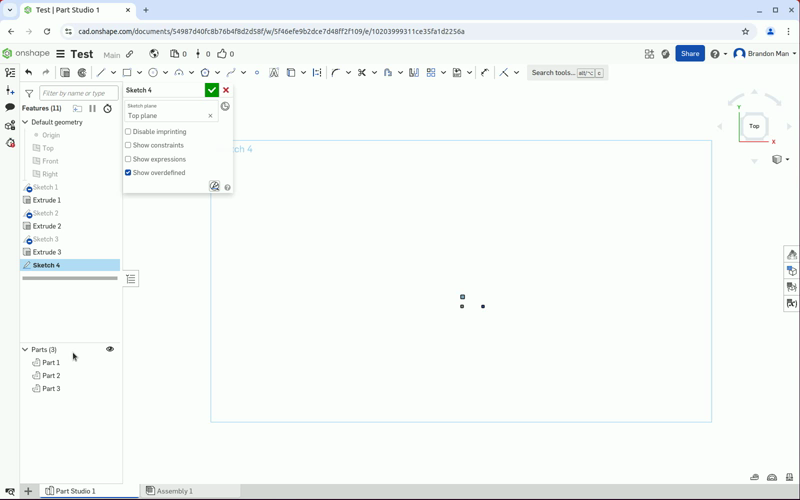
key(y)
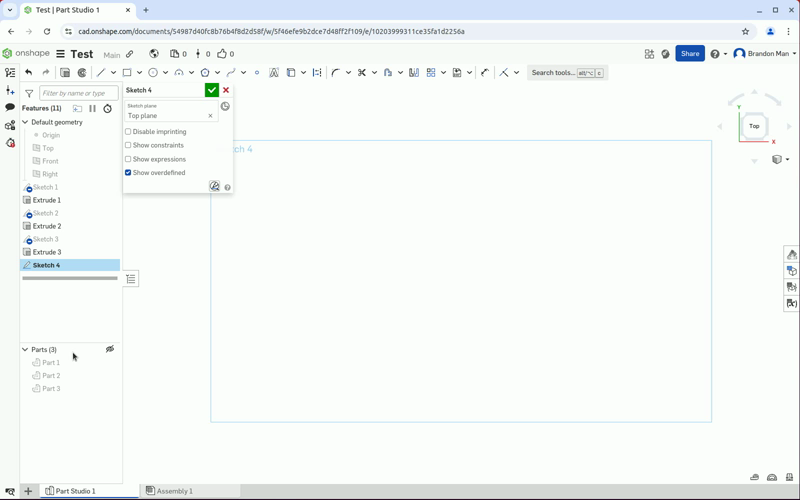
key(l)
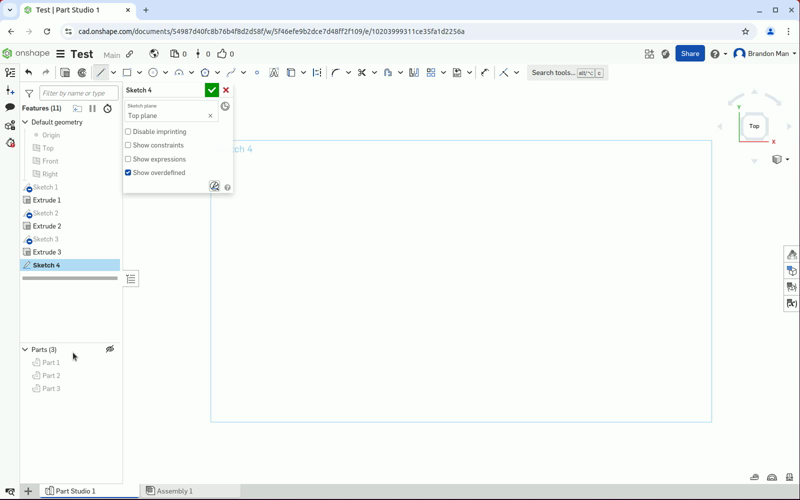
key_down(shift)
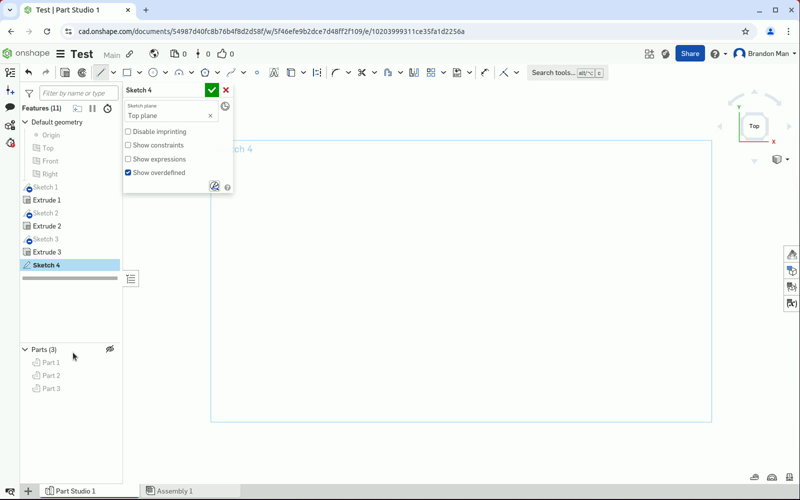
mouse_move(501, 307)
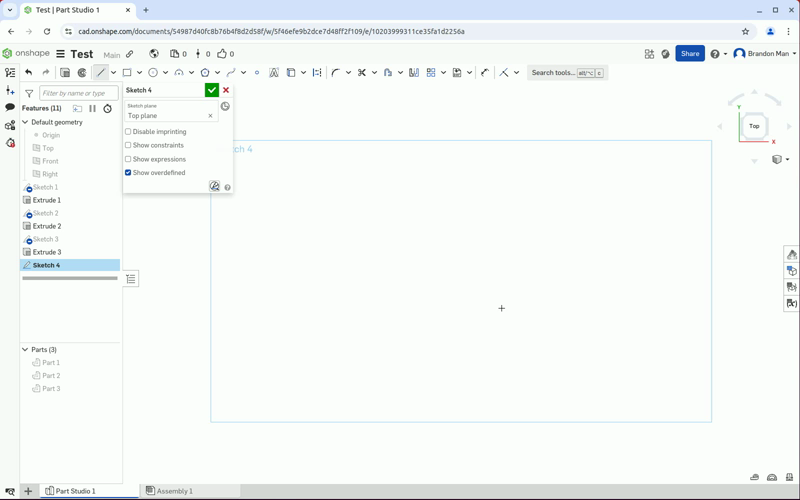
click(501, 307)
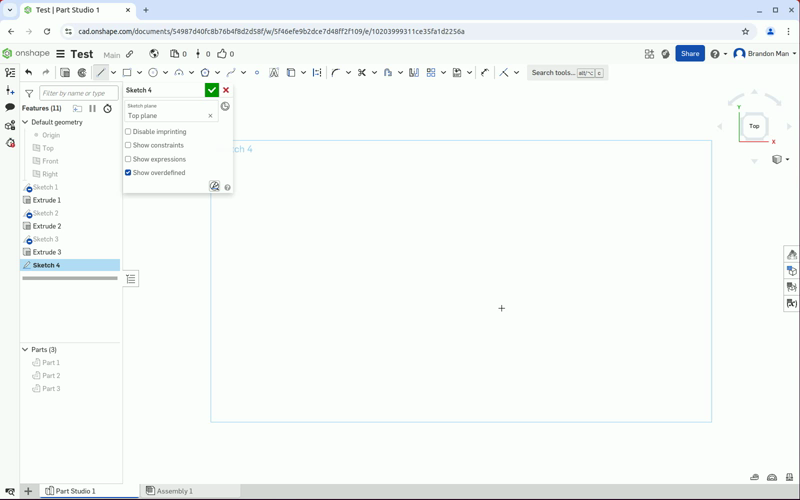
key_up(shift)
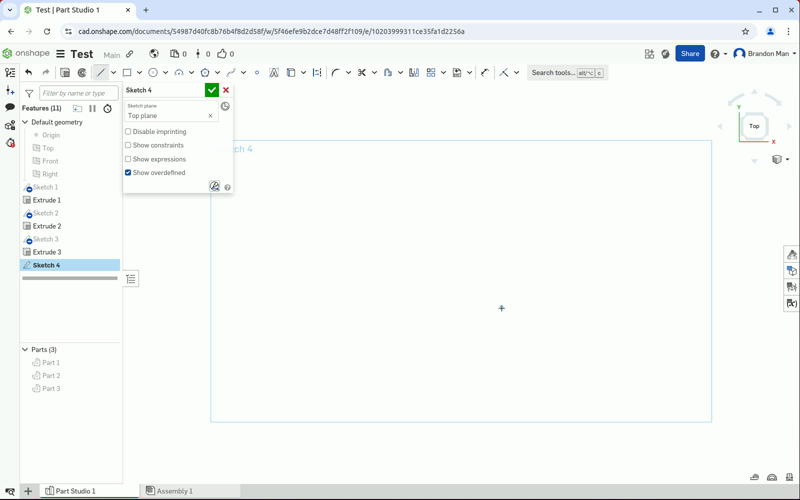
key_down(shift)
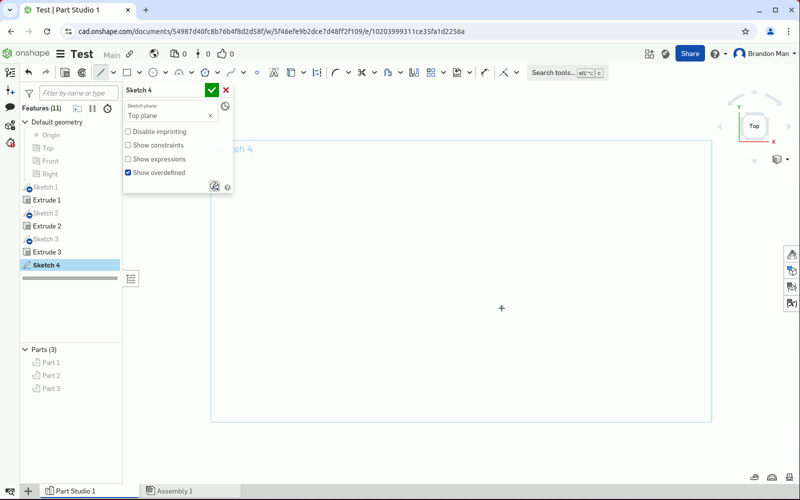
mouse_move(531, 307)
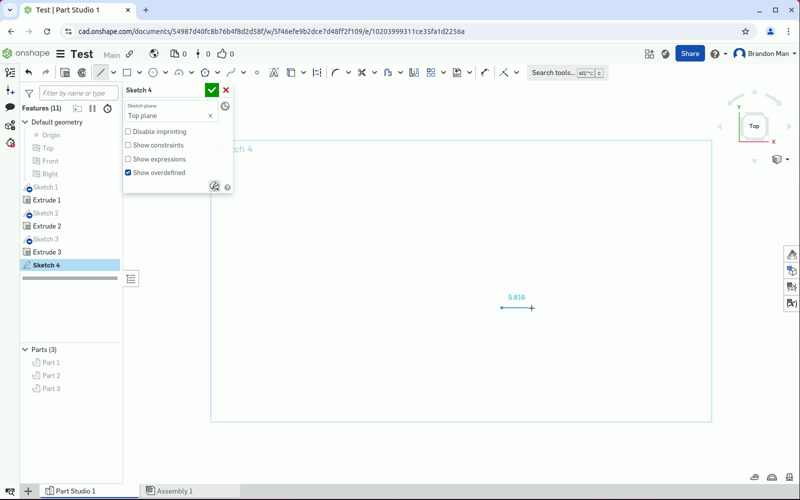
mouse_move(504, 307)
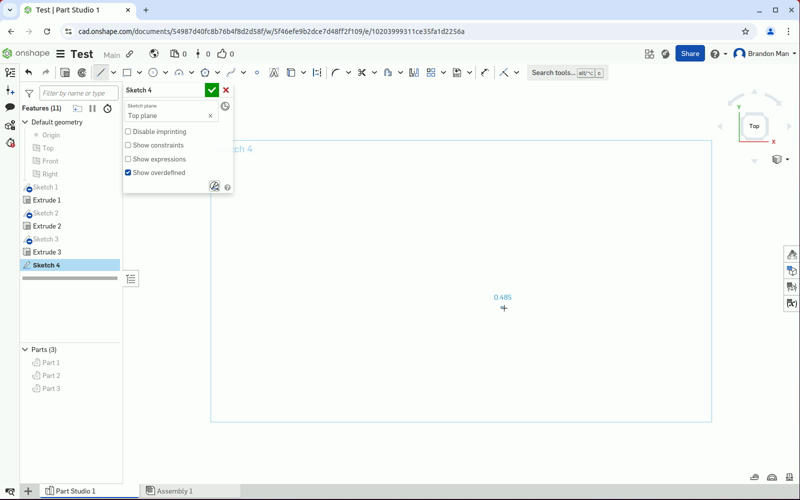
scroll(6)
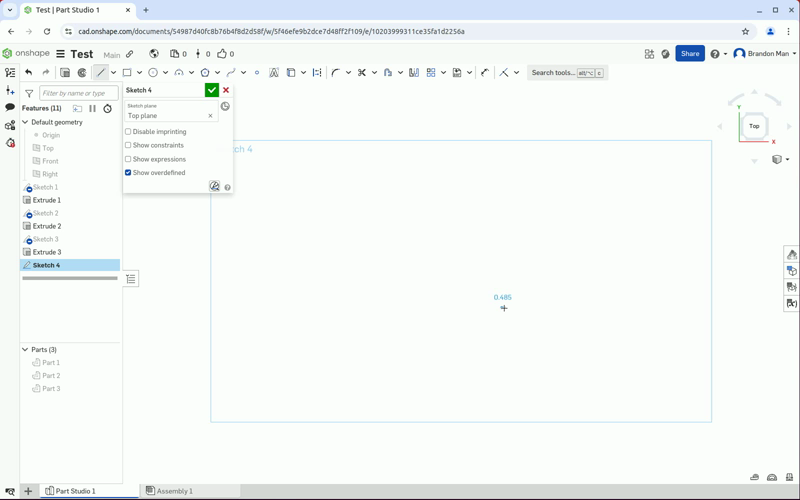
scroll(6)
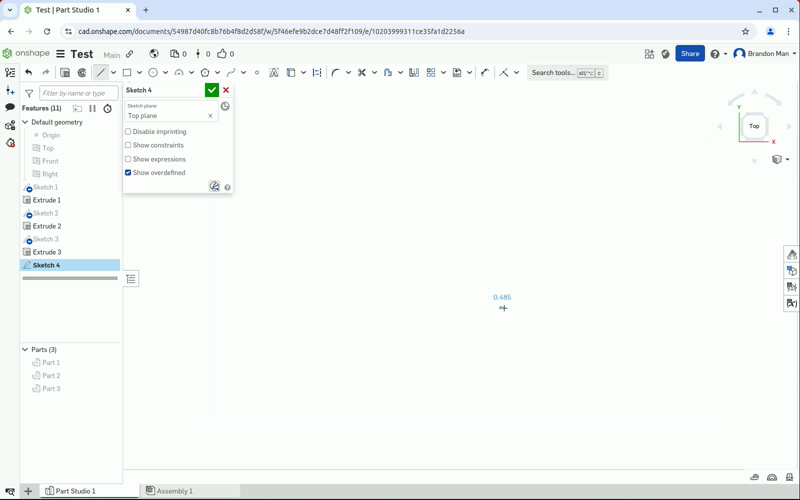
scroll(6)
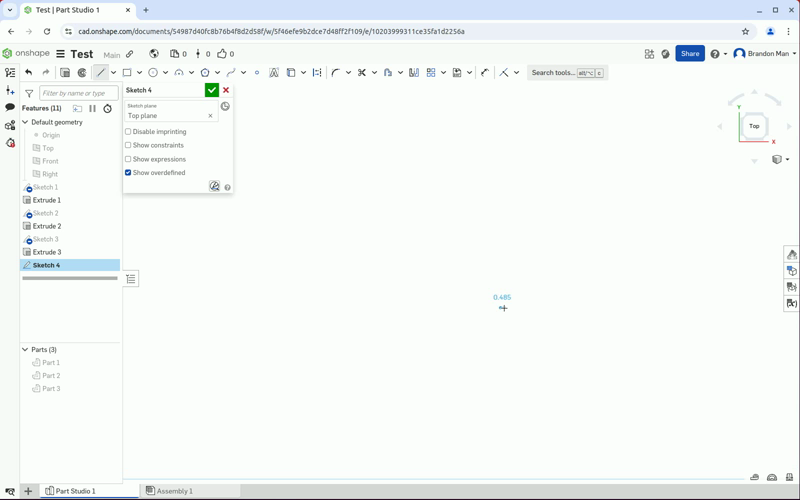
scroll(6)
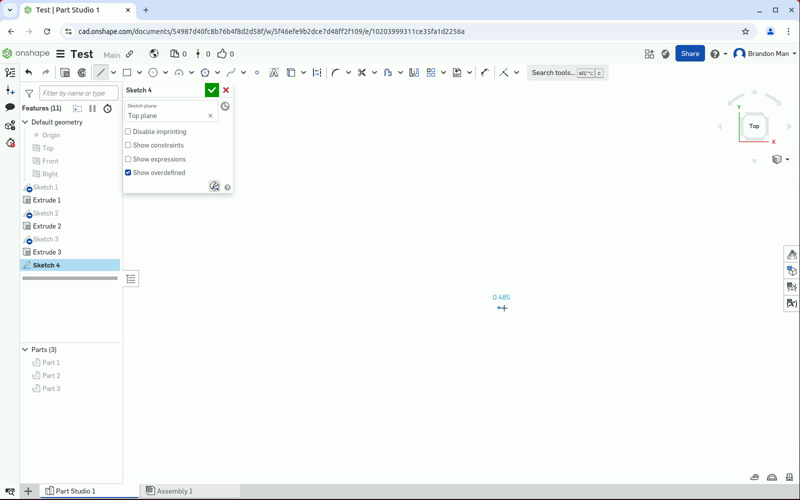
scroll(6)
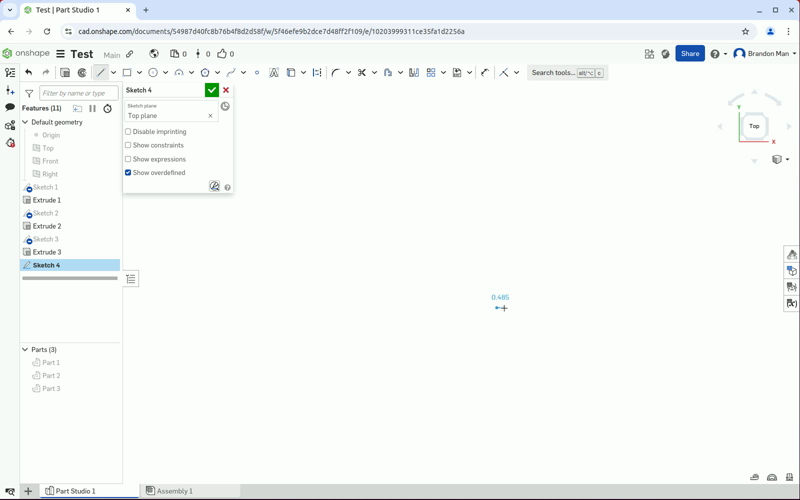
scroll(6)
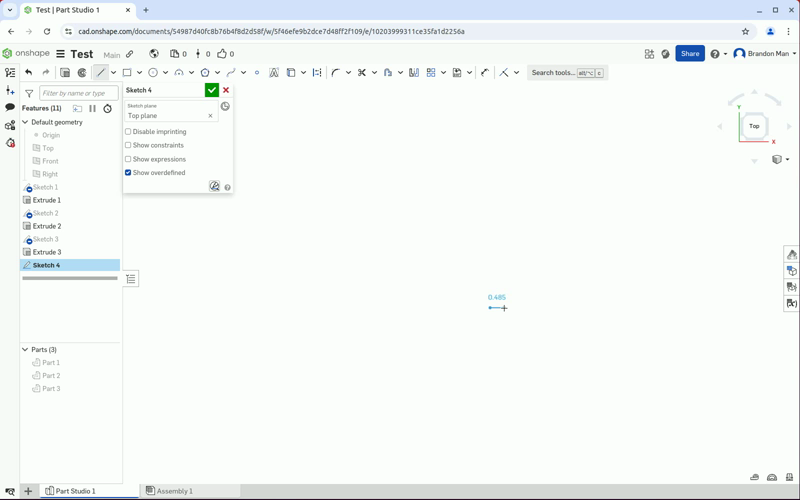
scroll(6)
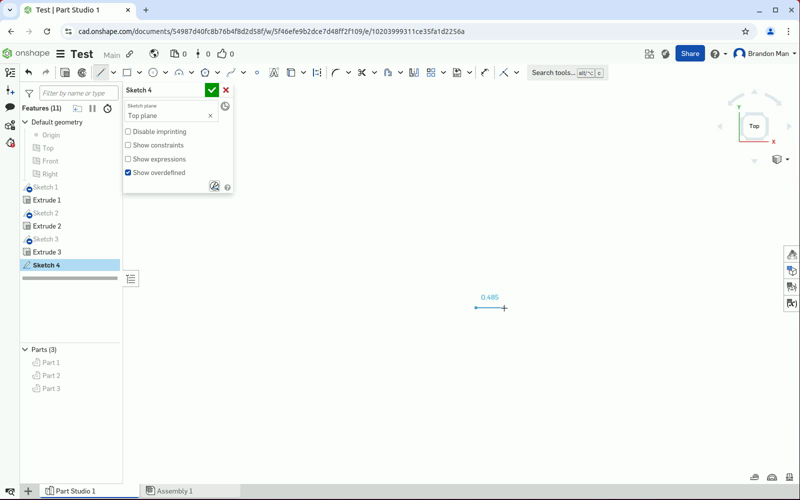
click(504, 307)
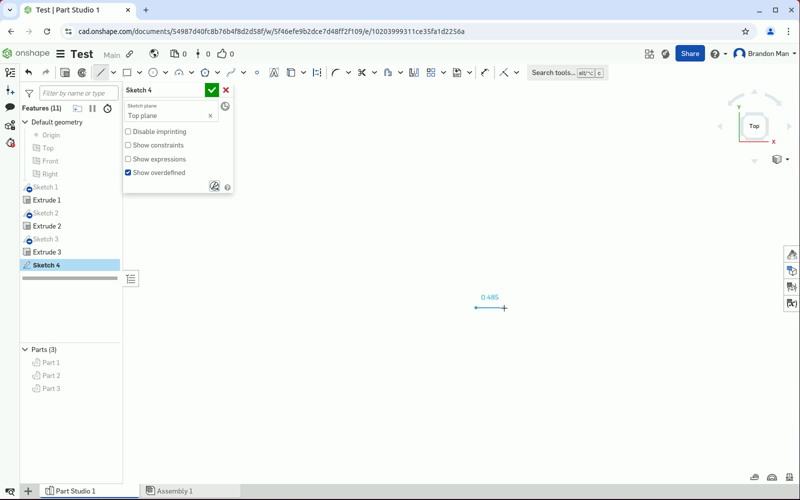
scroll(-6)
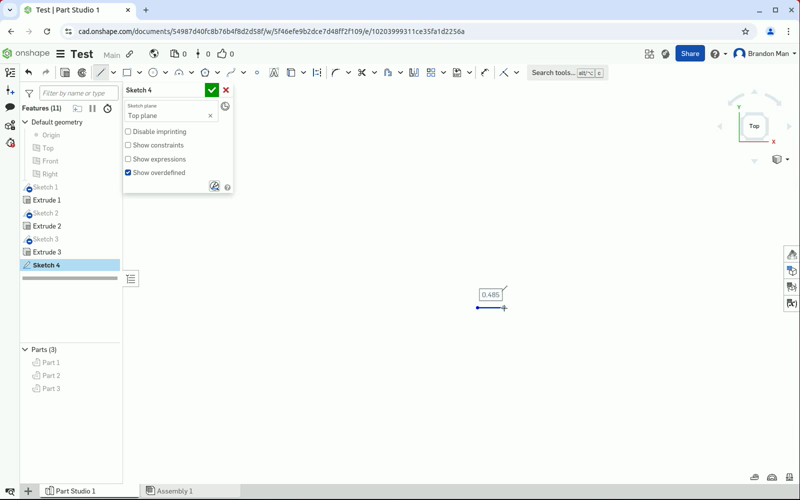
scroll(-6)
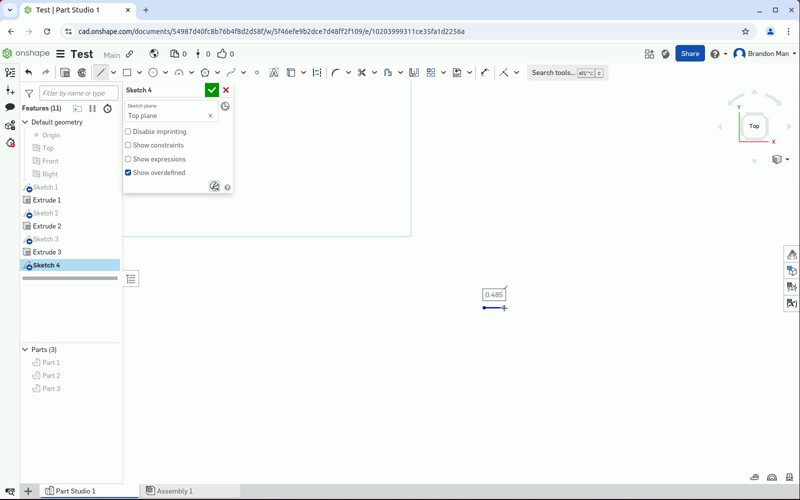
scroll(-6)
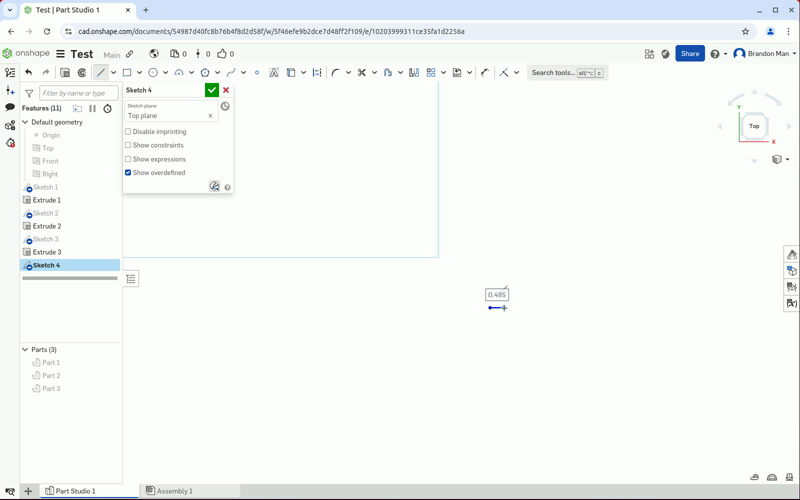
scroll(-6)
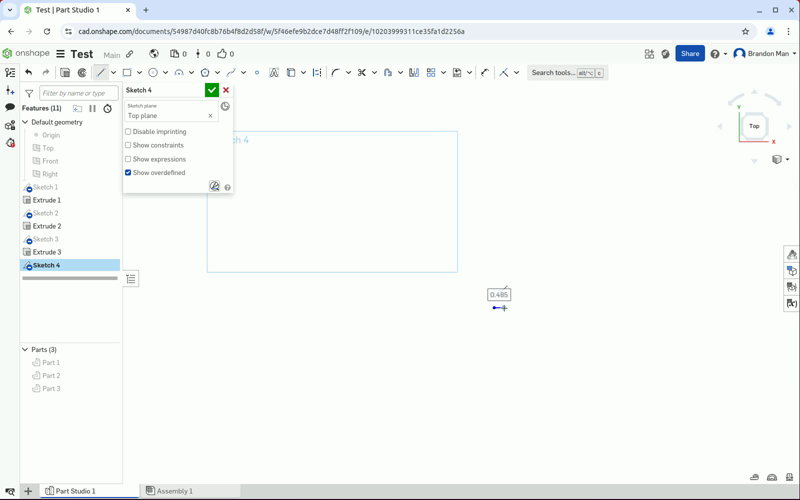
scroll(-6)
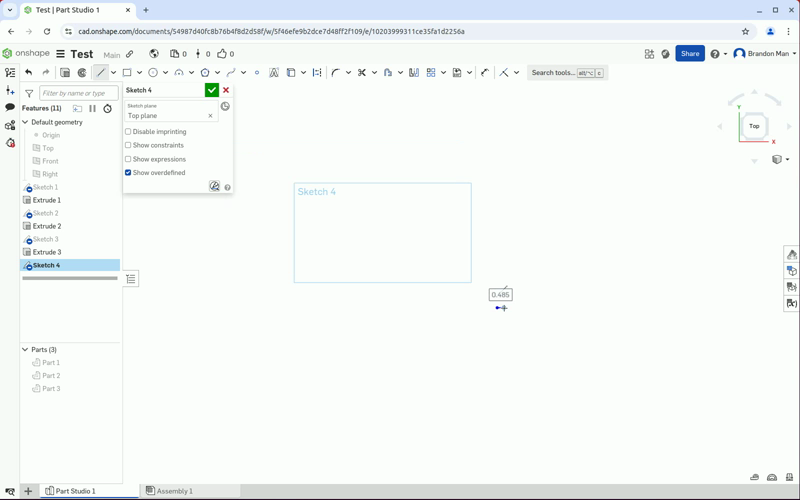
scroll(-6)
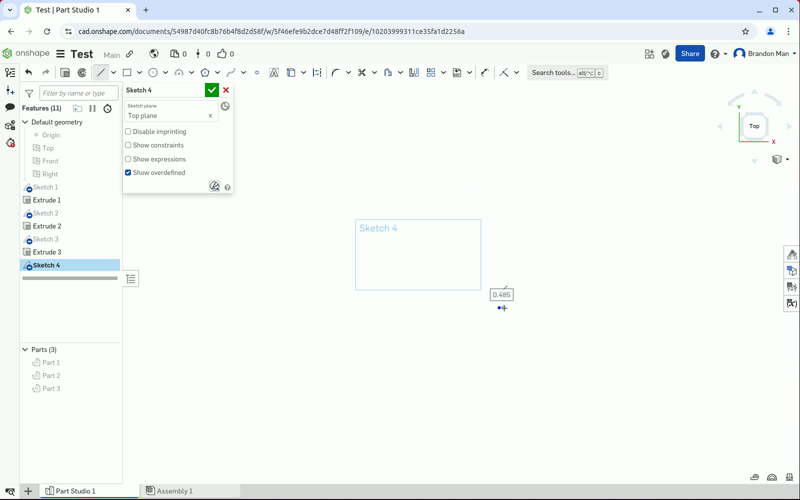
scroll(-6)
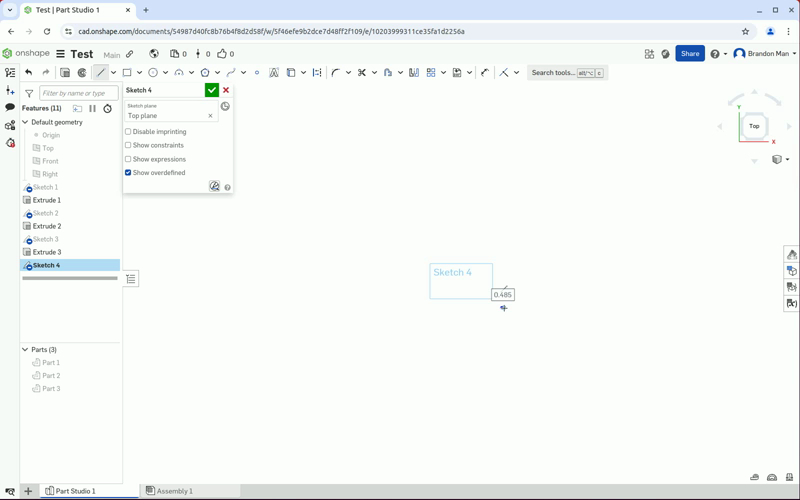
key_up(shift)
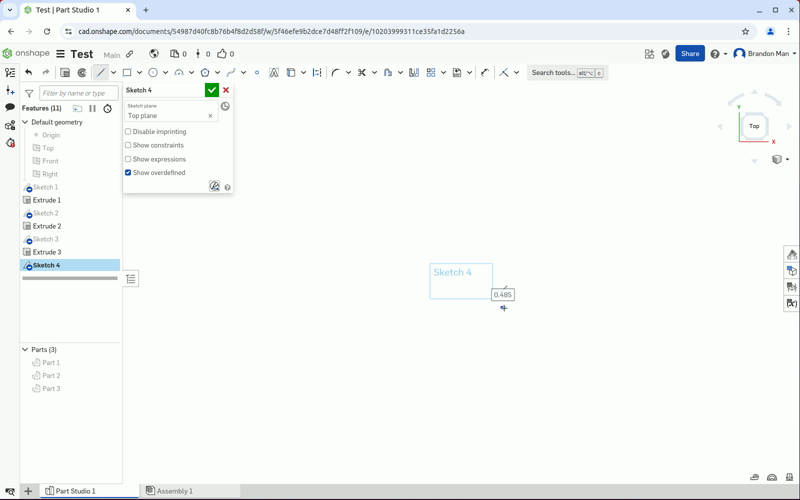
key_down(shift)
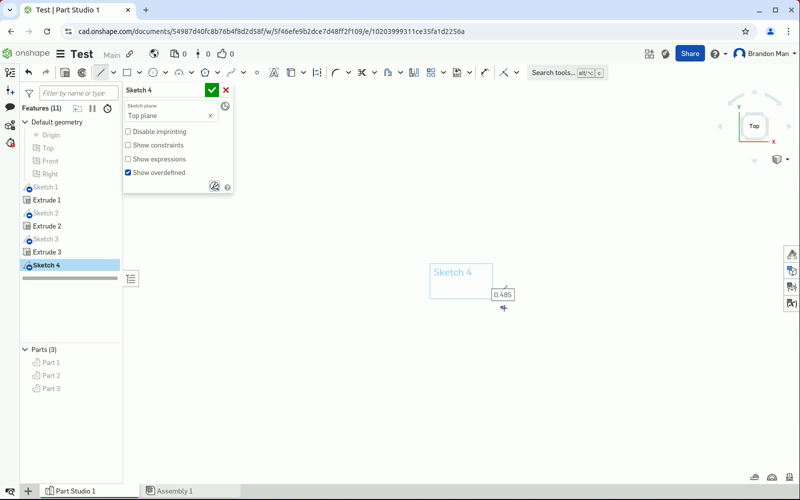
mouse_move(534, 307)
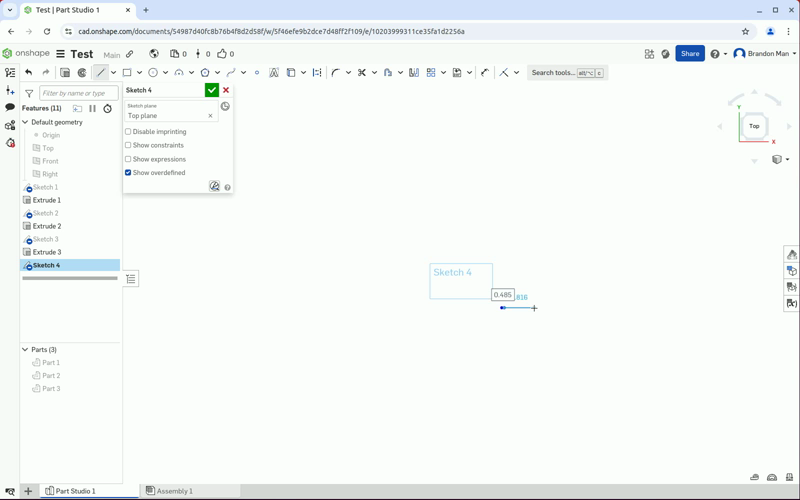
mouse_move(504, 305)
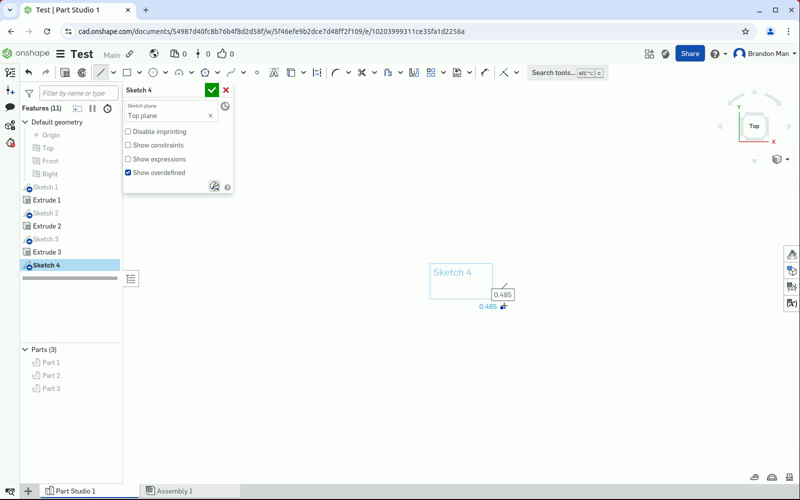
scroll(6)
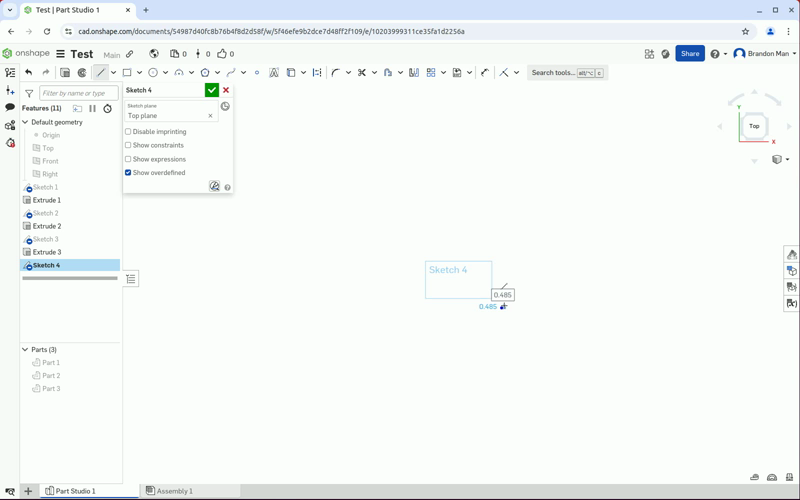
scroll(6)
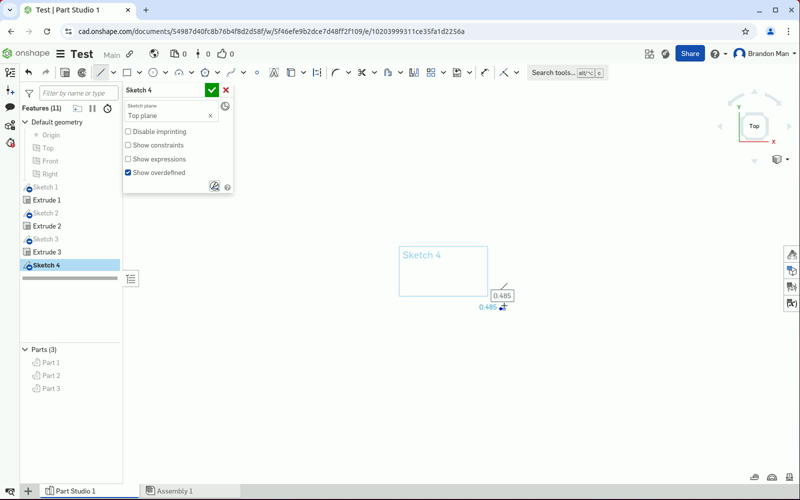
scroll(6)
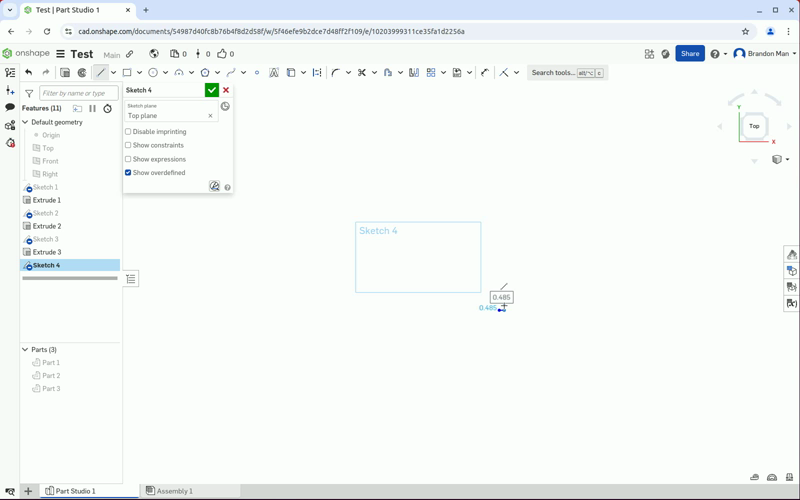
scroll(6)
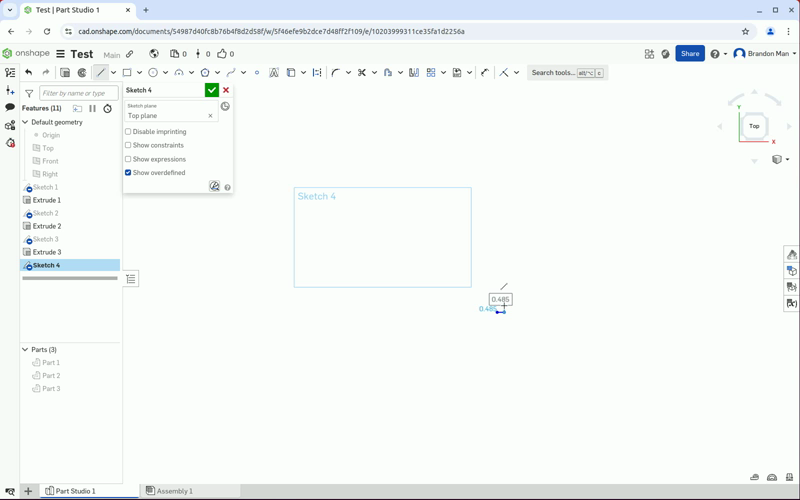
scroll(6)
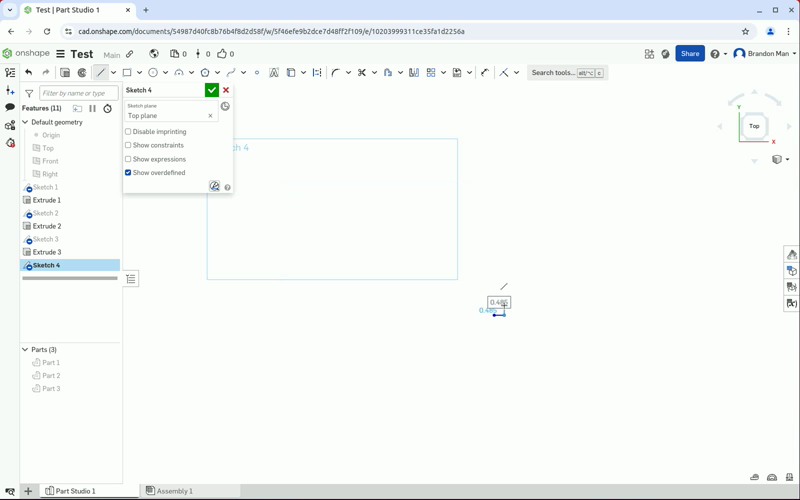
scroll(6)
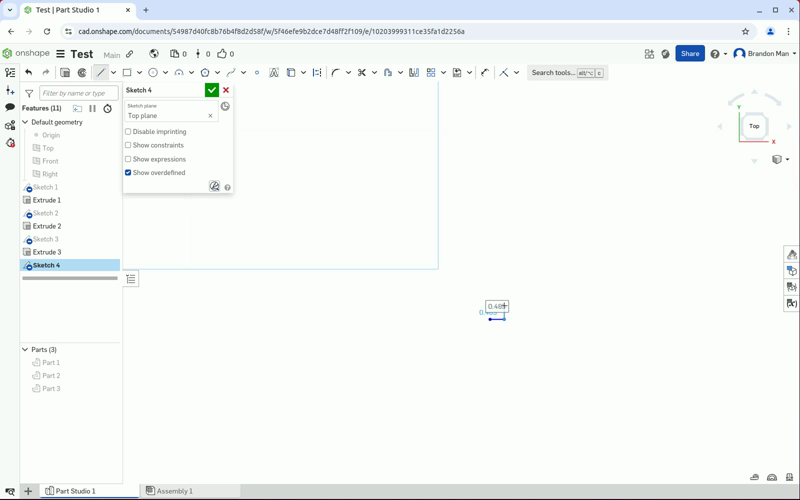
scroll(6)
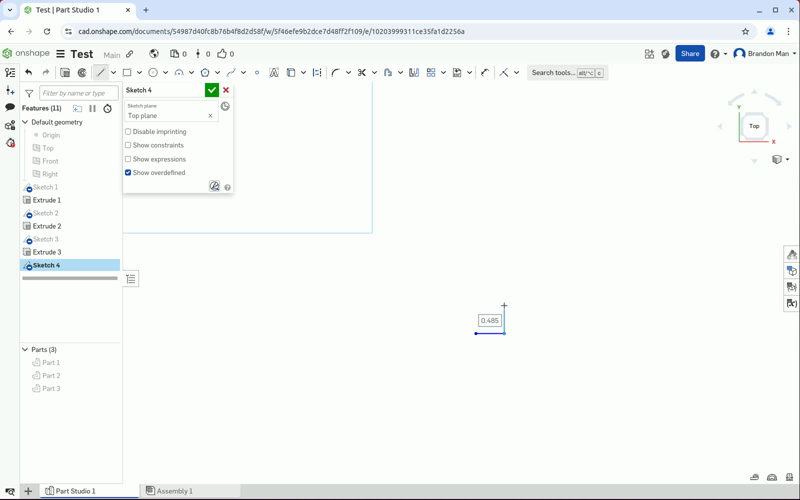
click(504, 305)
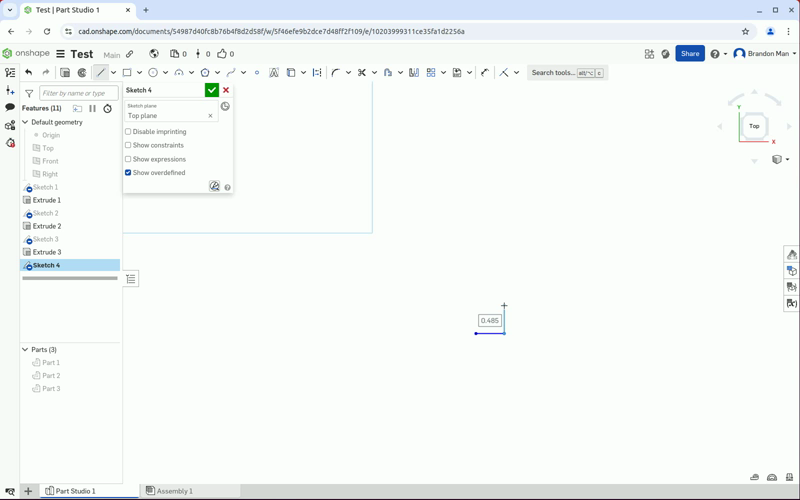
scroll(-6)
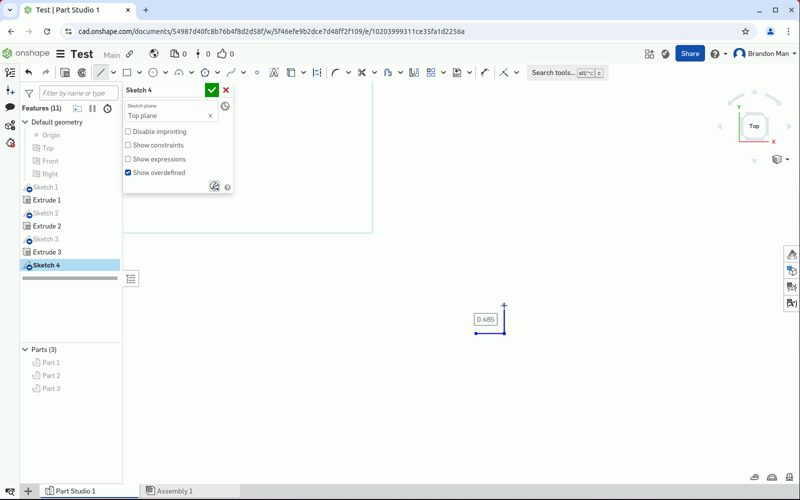
scroll(-6)
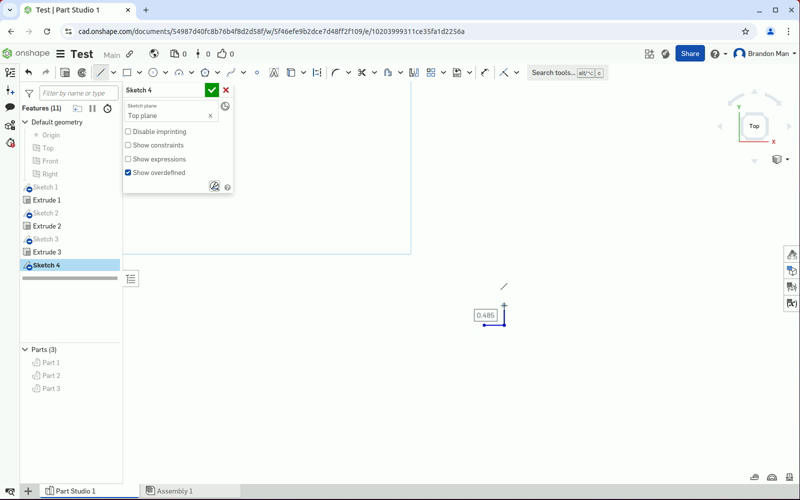
scroll(-6)
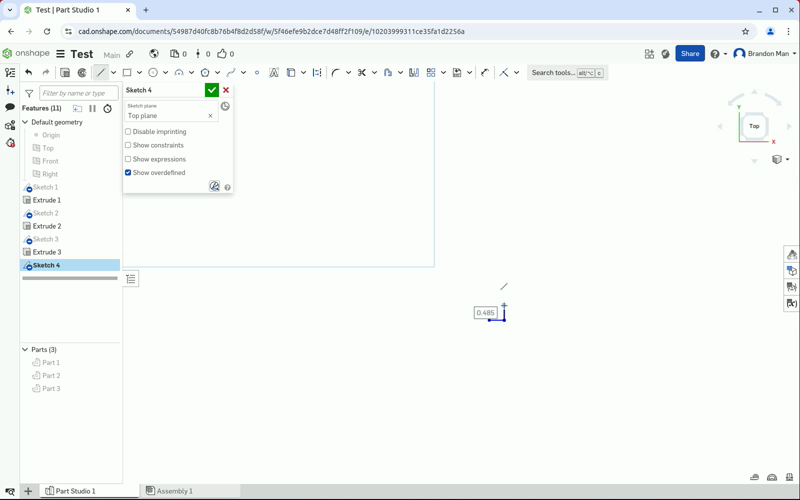
scroll(-6)
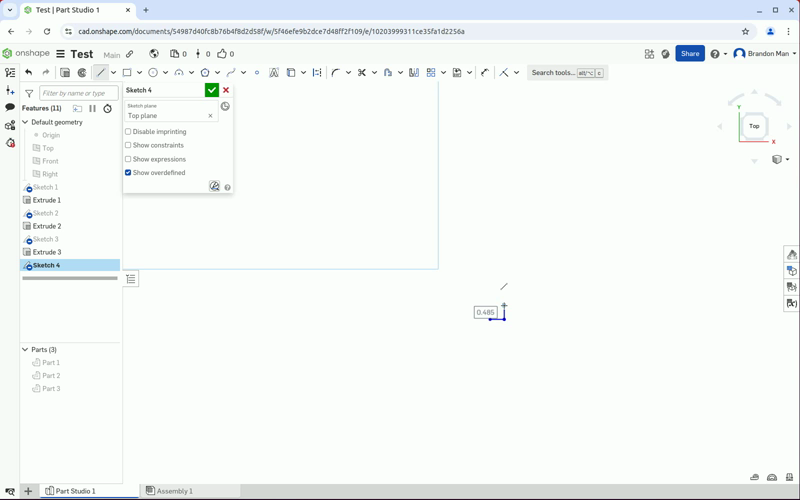
scroll(-6)
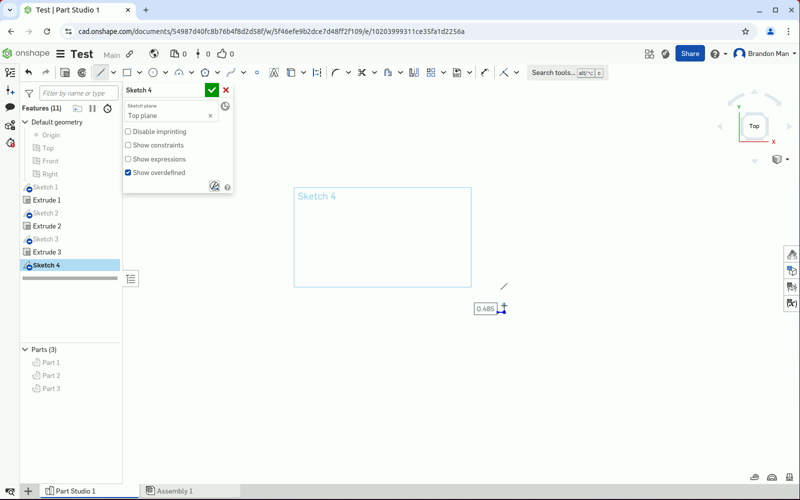
scroll(-6)
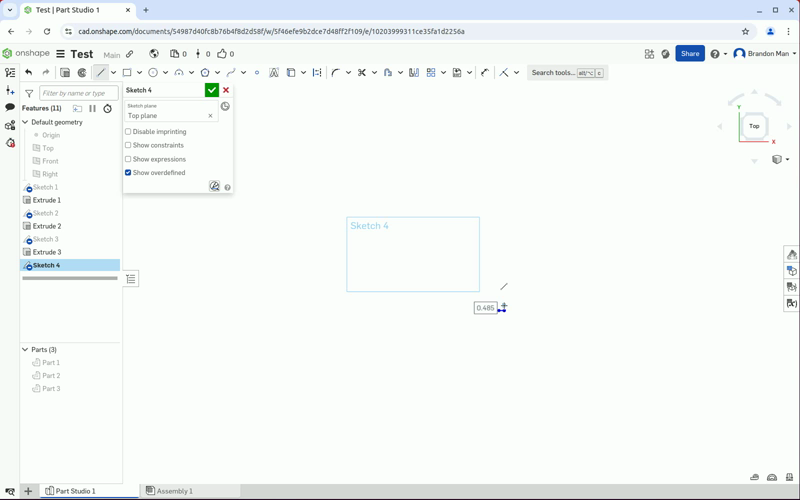
scroll(-6)
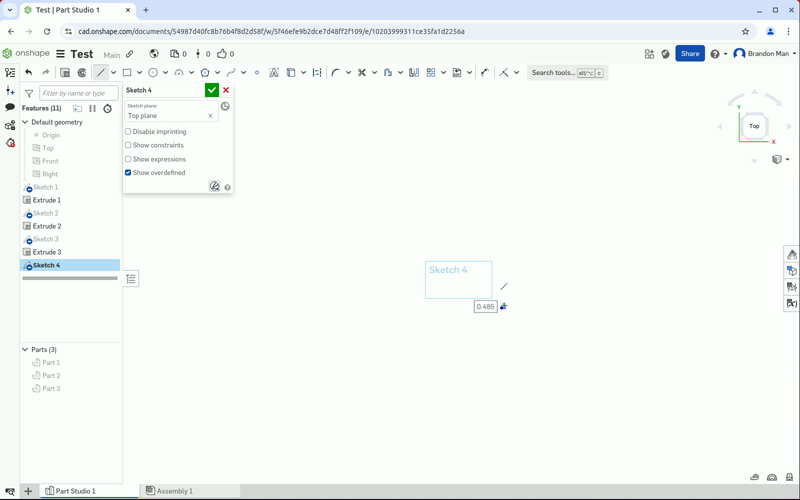
key_up(shift)
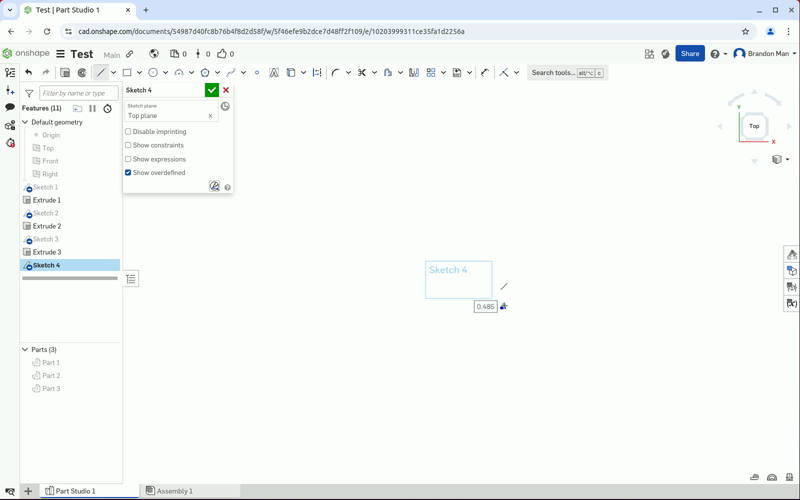
key_down(shift)
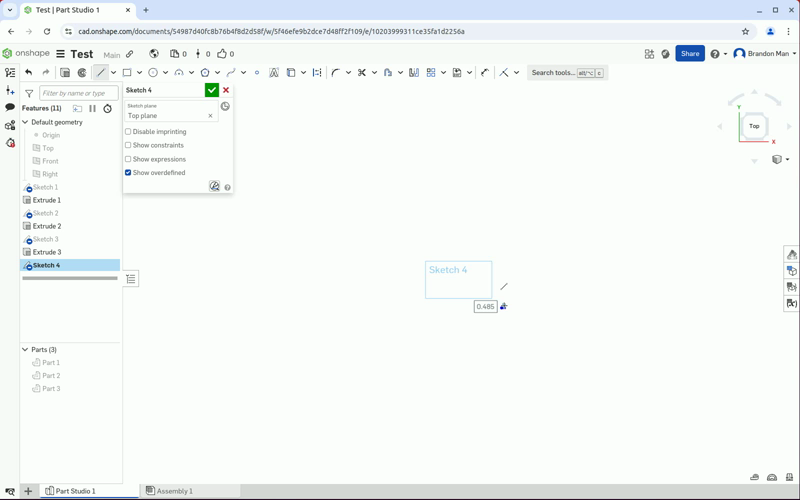
mouse_move(534, 305)
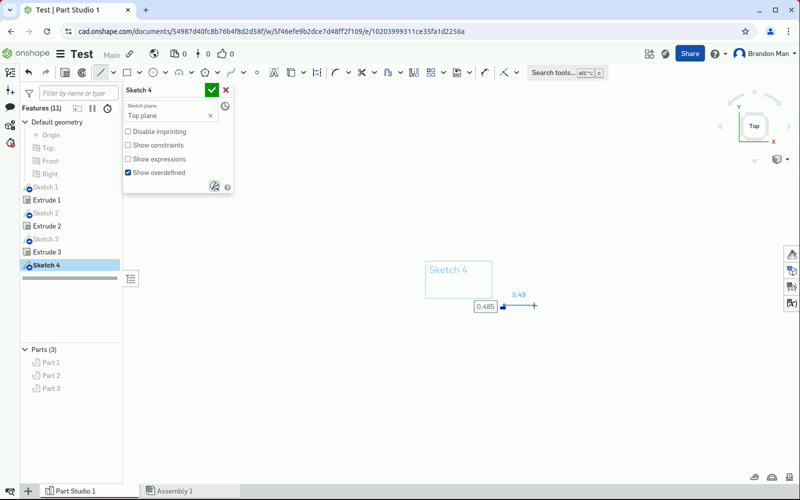
mouse_move(501, 305)
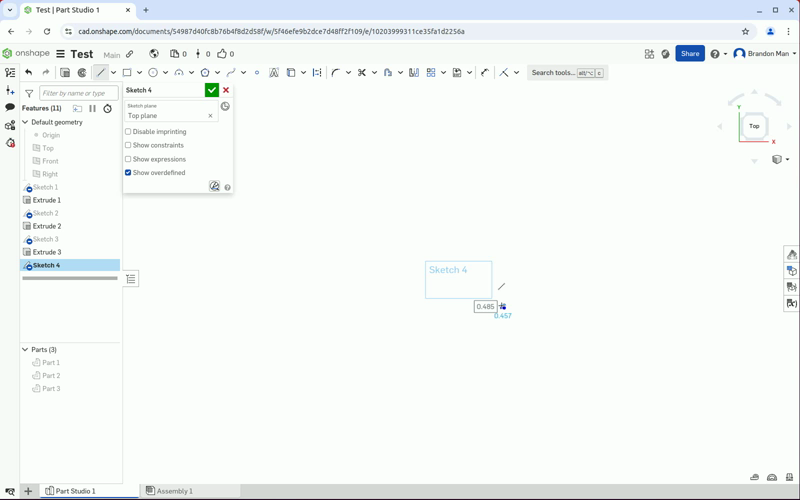
scroll(6)
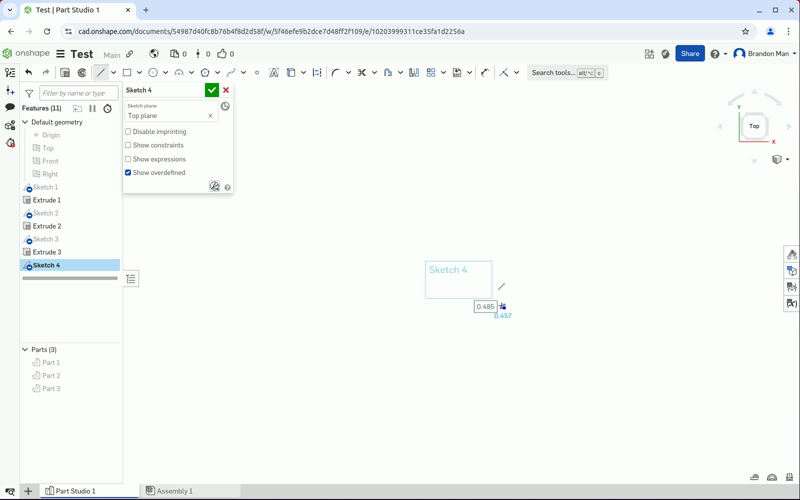
scroll(6)
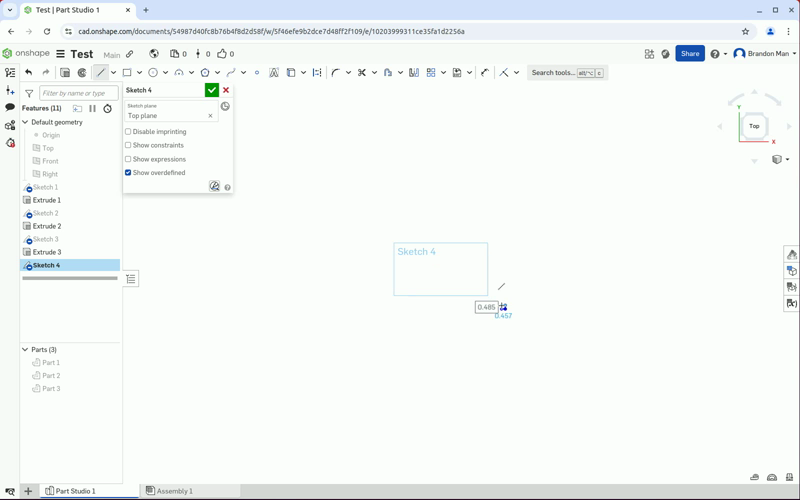
scroll(6)
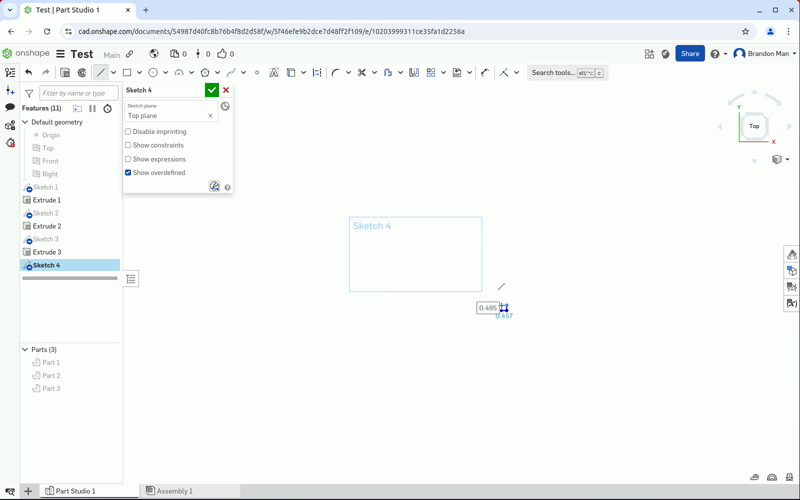
scroll(6)
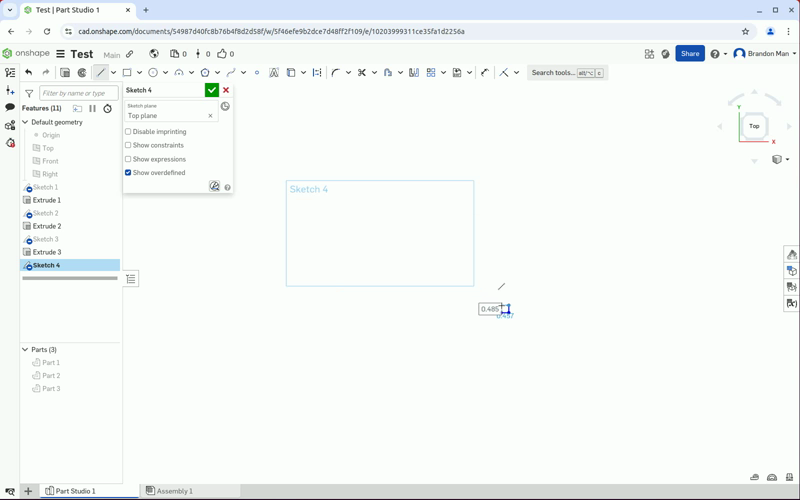
scroll(6)
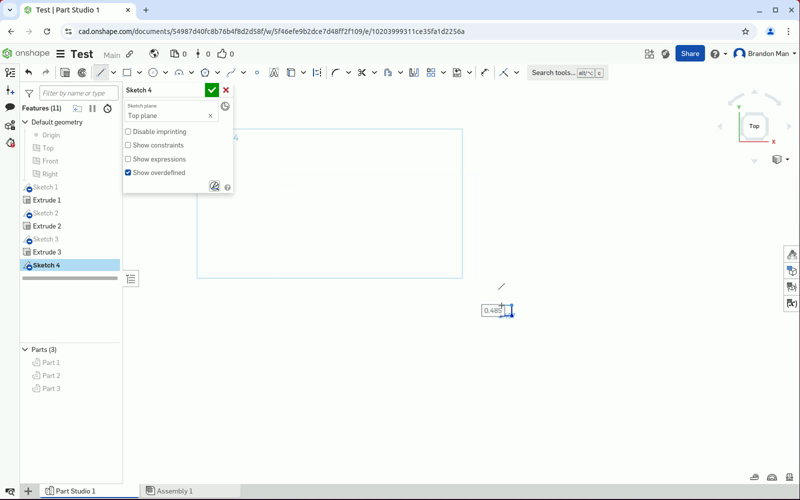
scroll(6)
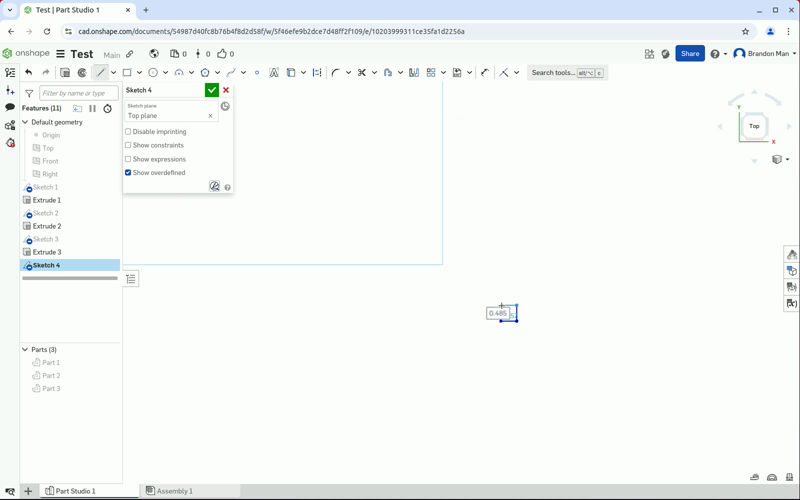
scroll(6)
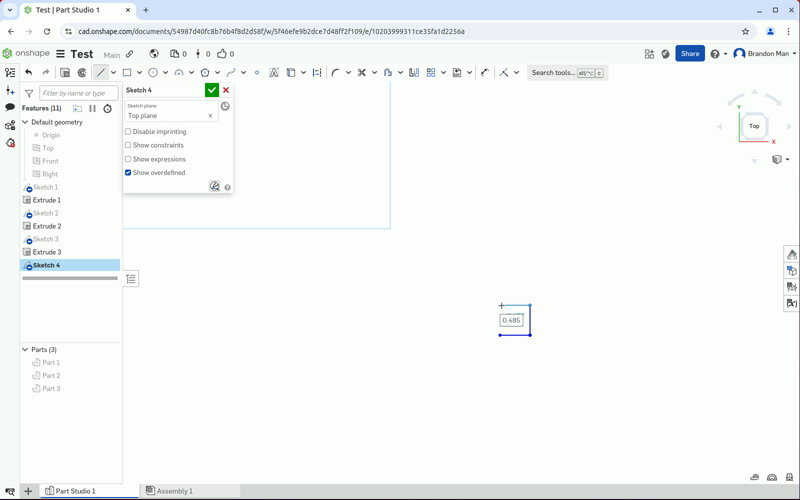
click(501, 305)
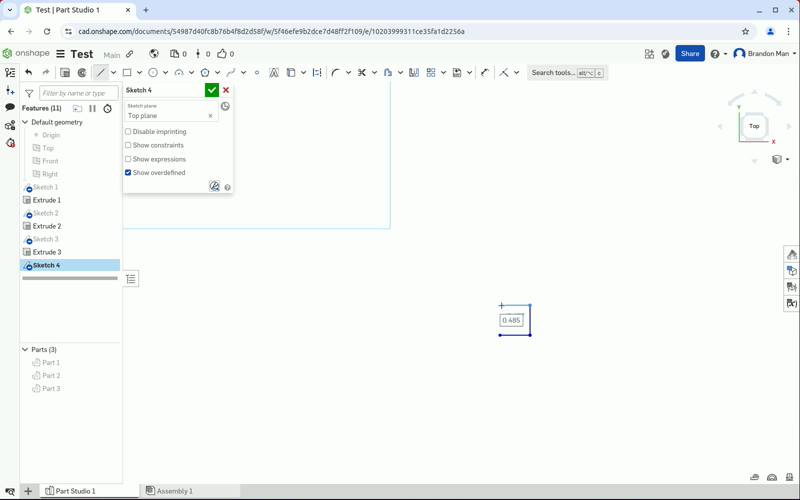
scroll(-6)
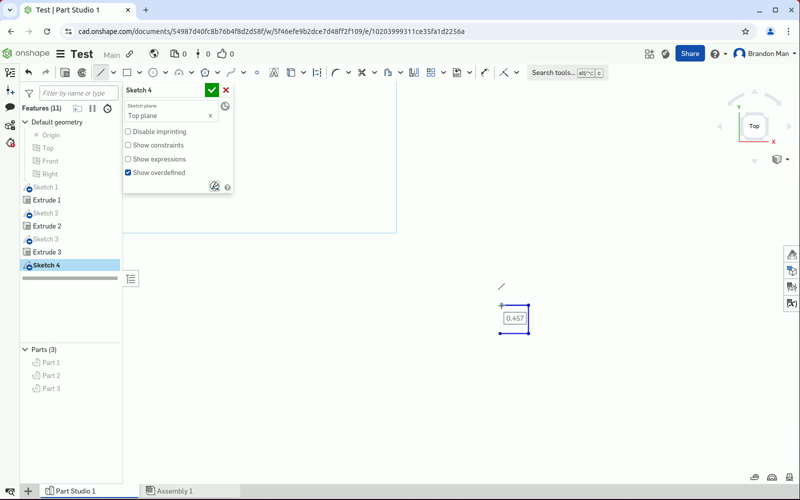
scroll(-6)
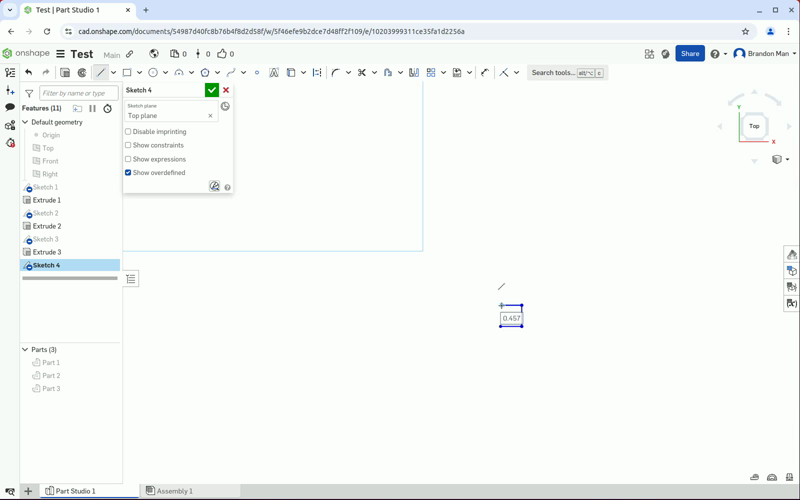
scroll(-6)
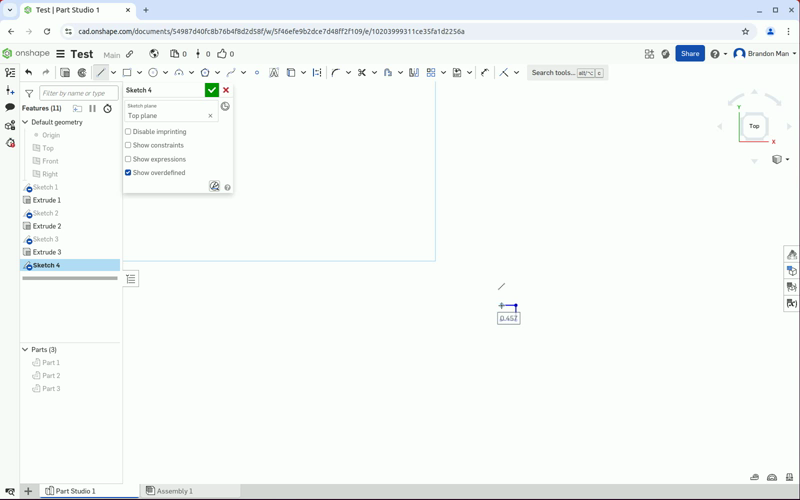
scroll(-6)
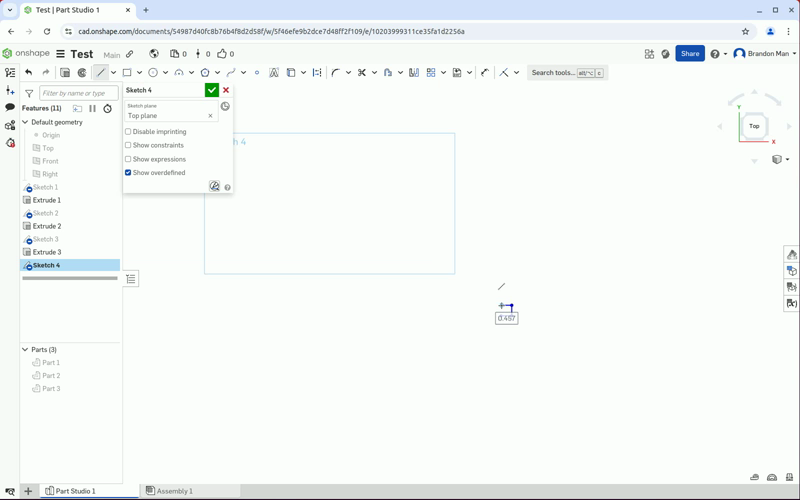
scroll(-6)
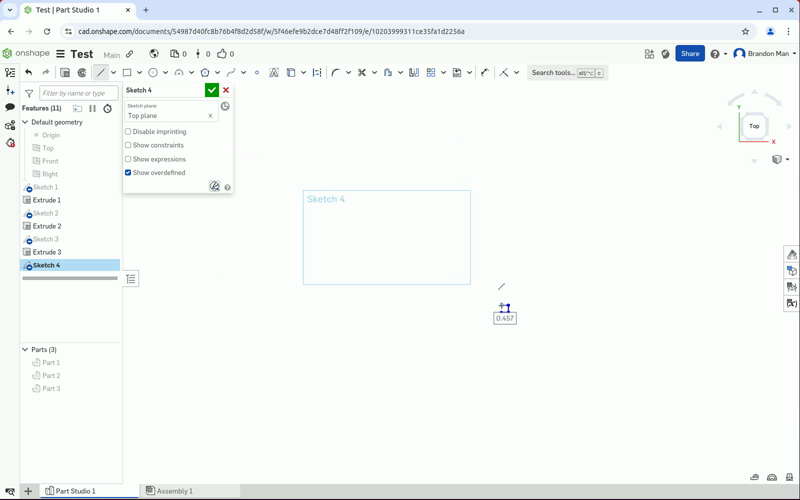
scroll(-6)
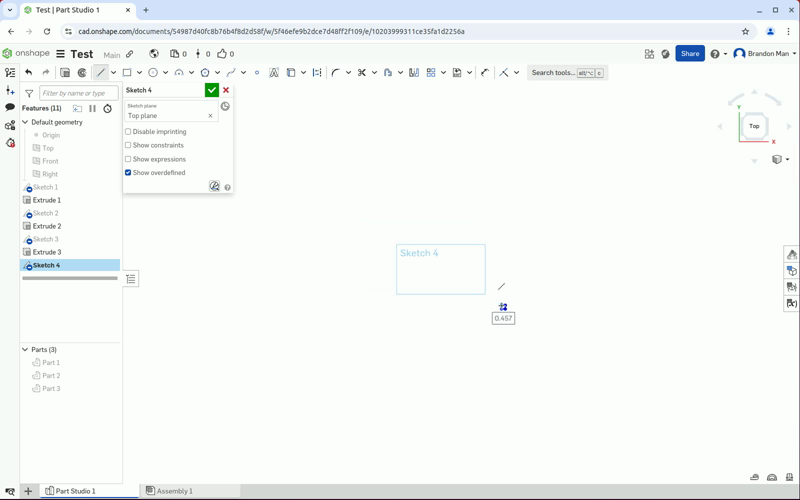
scroll(-6)
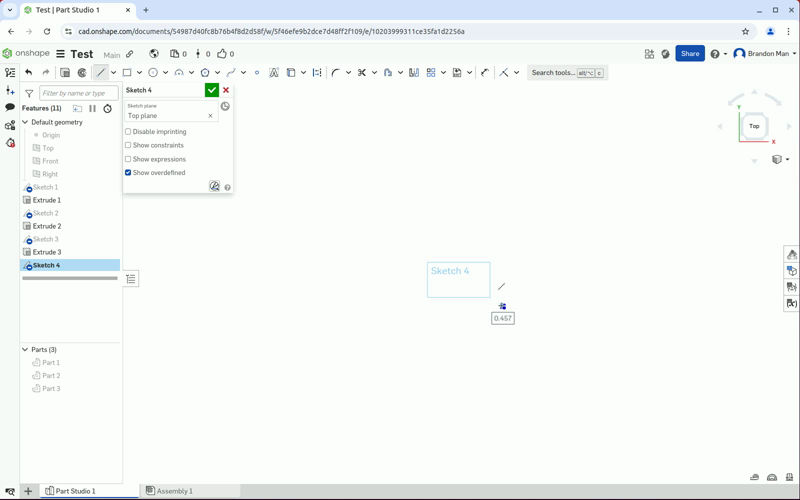
key_up(shift)
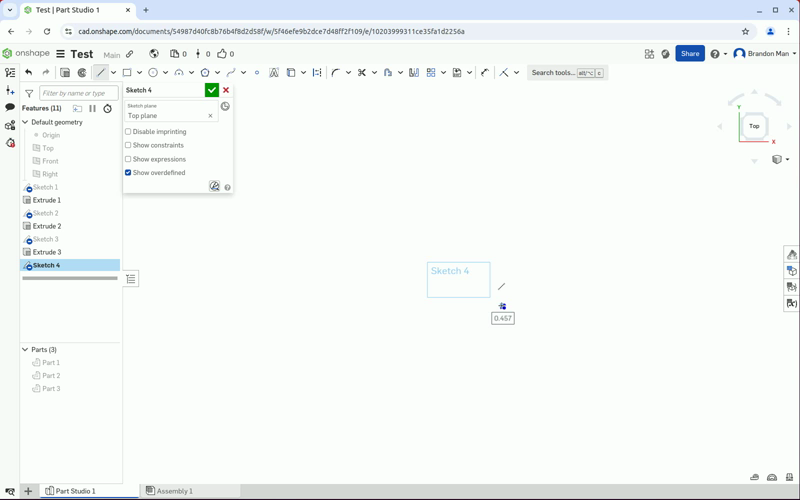
mouse_move(531, 305)
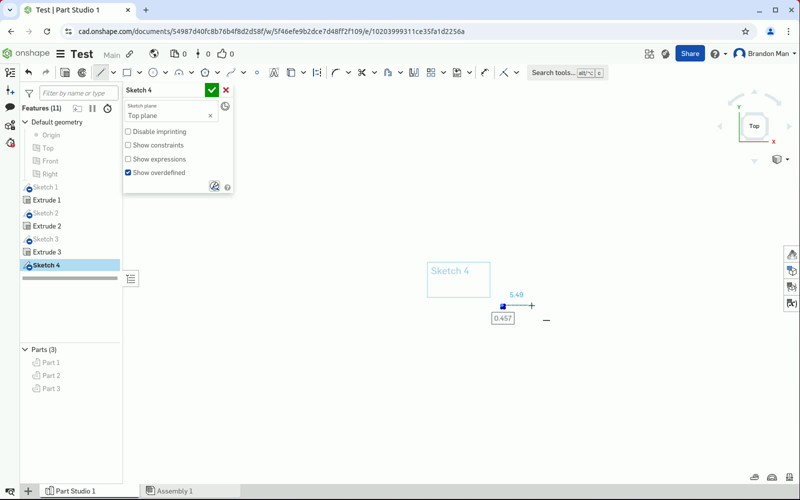
key_down(shift)
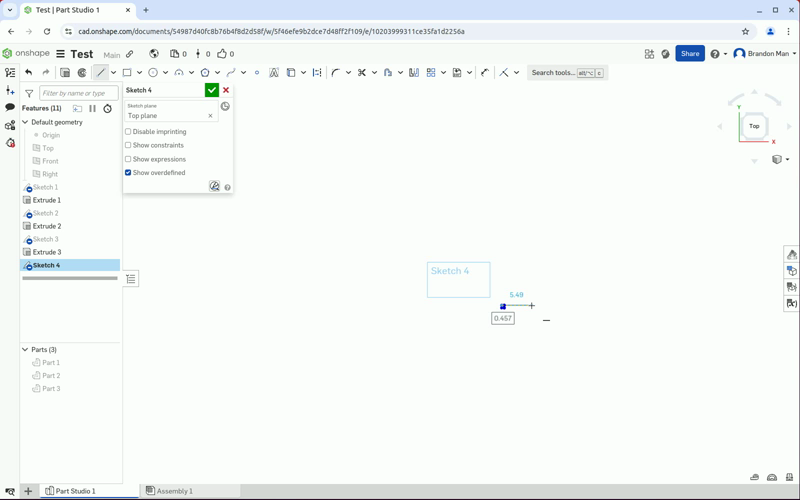
mouse_move(501, 307)
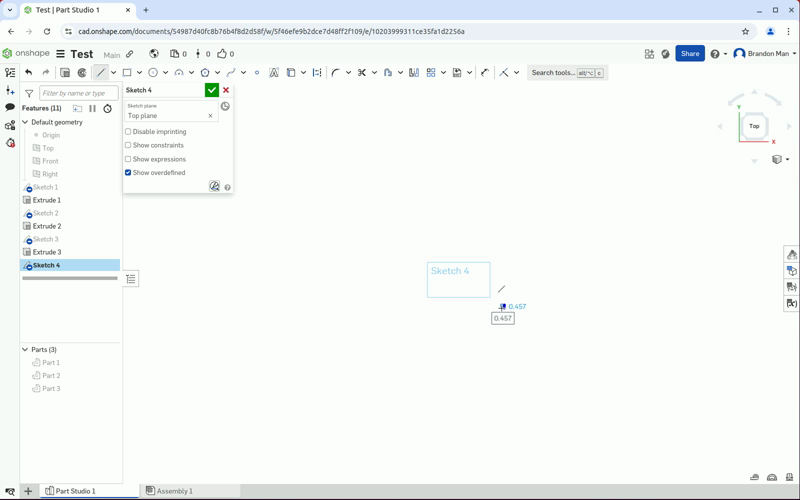
scroll(6)
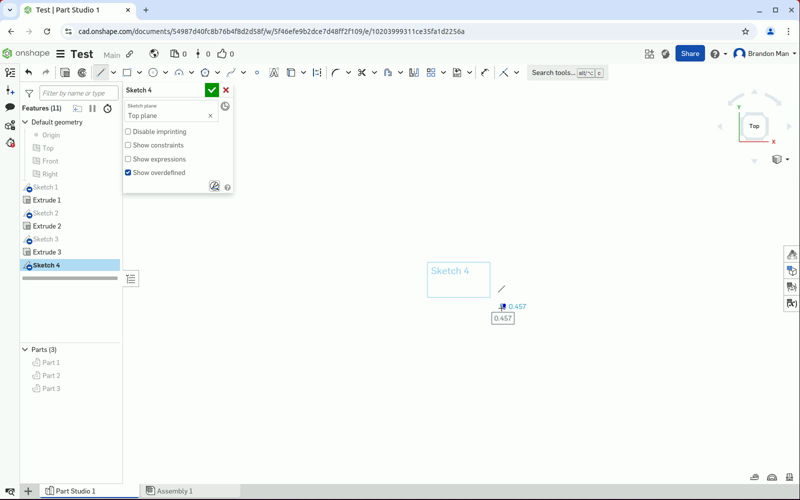
scroll(6)
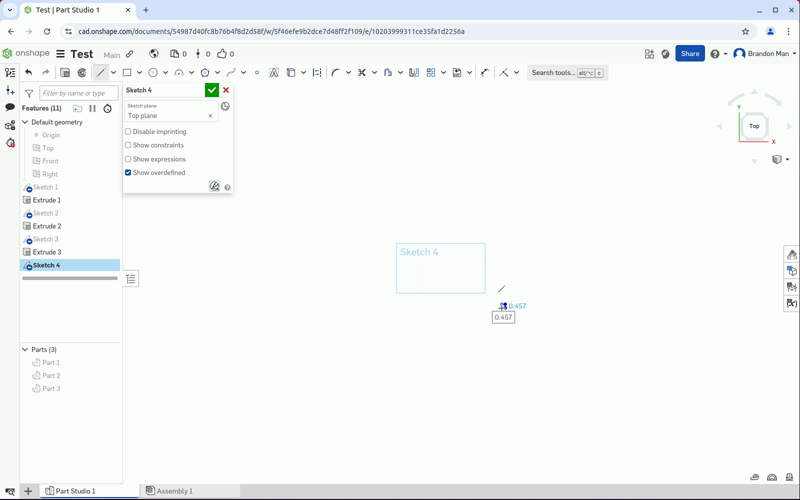
scroll(6)
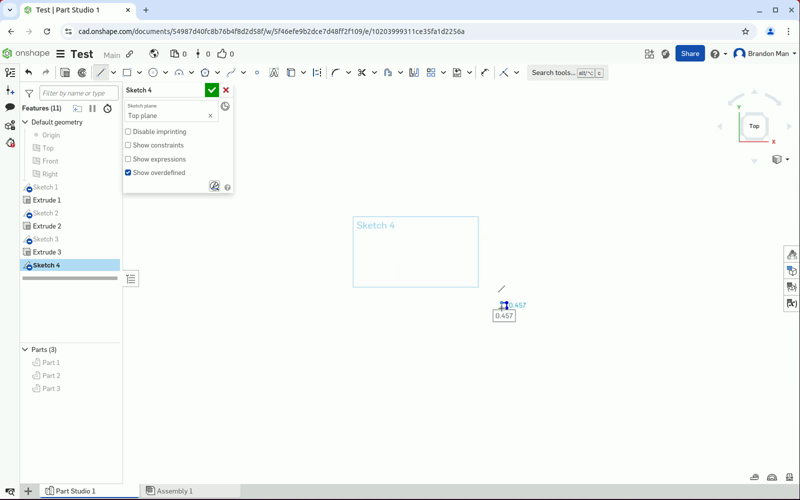
scroll(6)
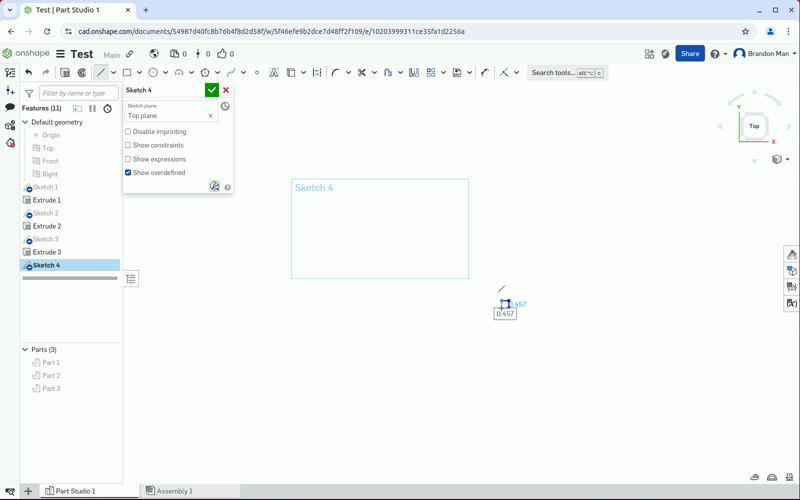
scroll(6)
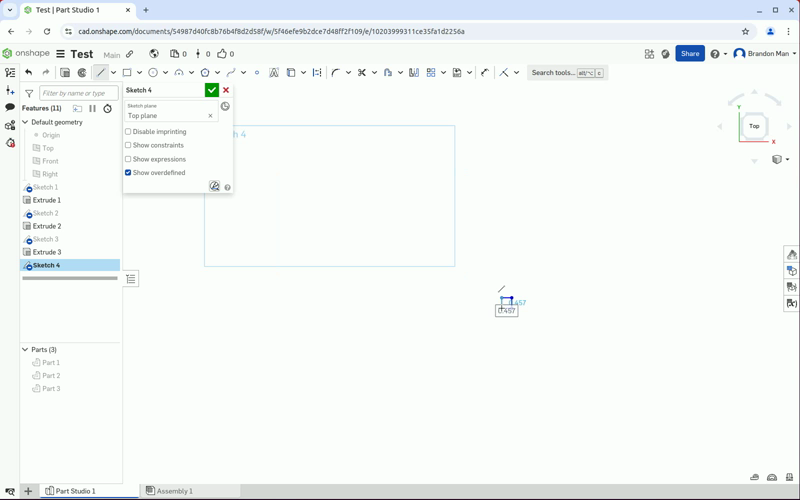
scroll(6)
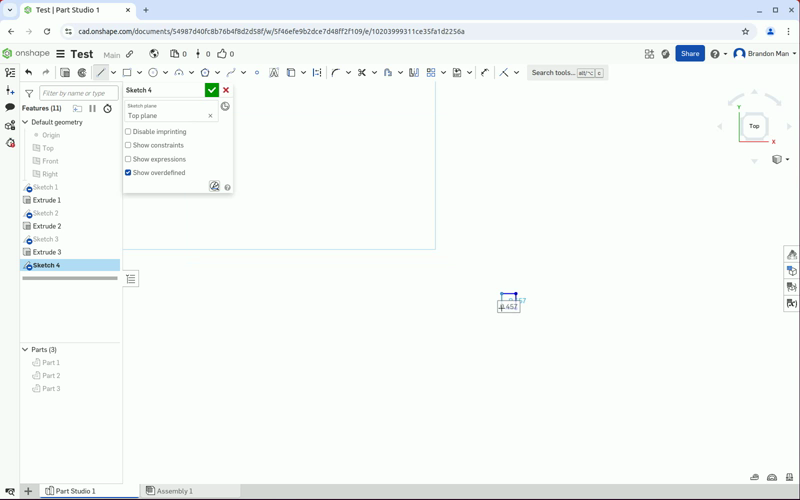
scroll(6)
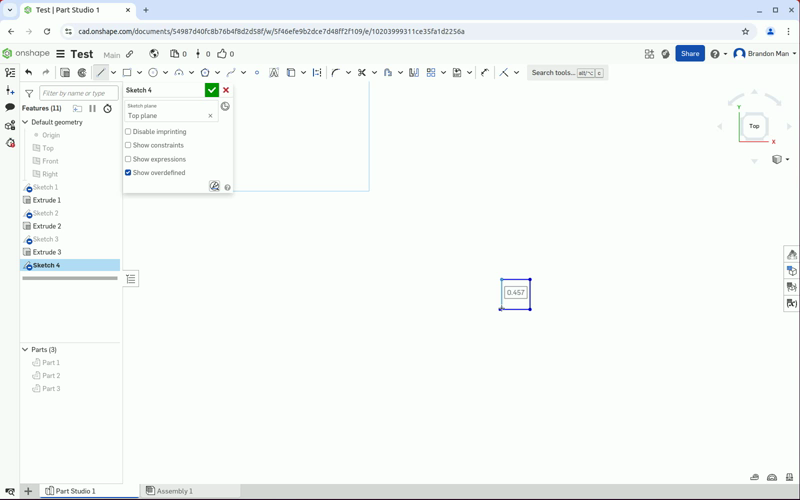
key_up(shift)
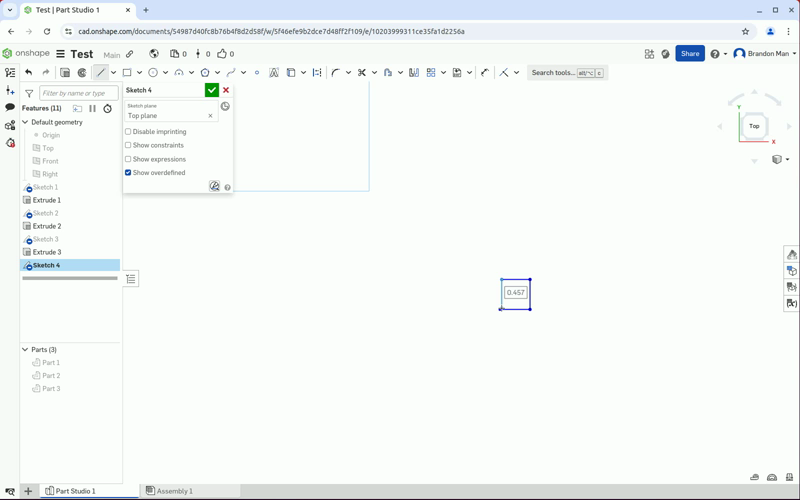
click(501, 307)
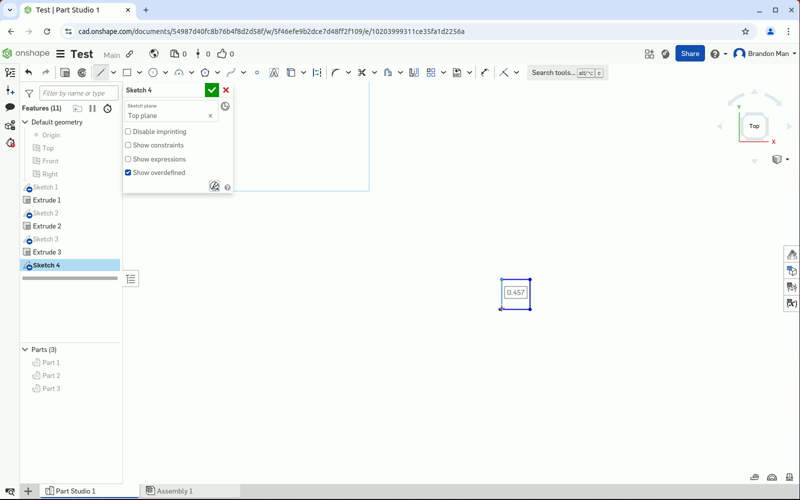
scroll(-6)
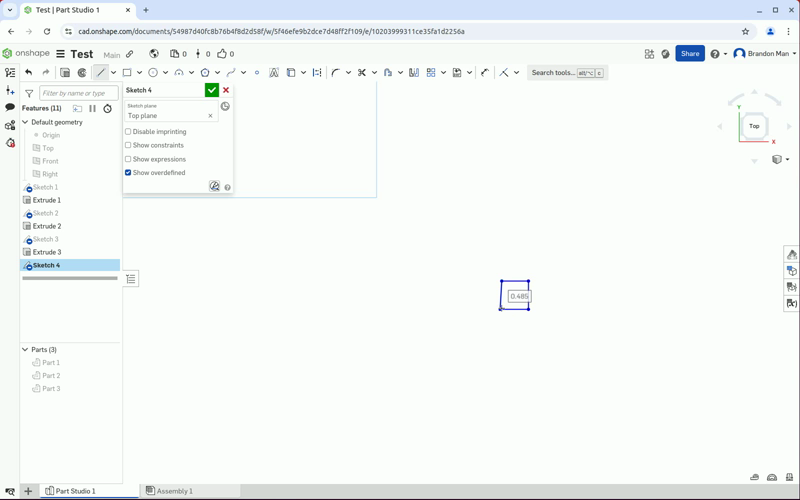
scroll(-6)
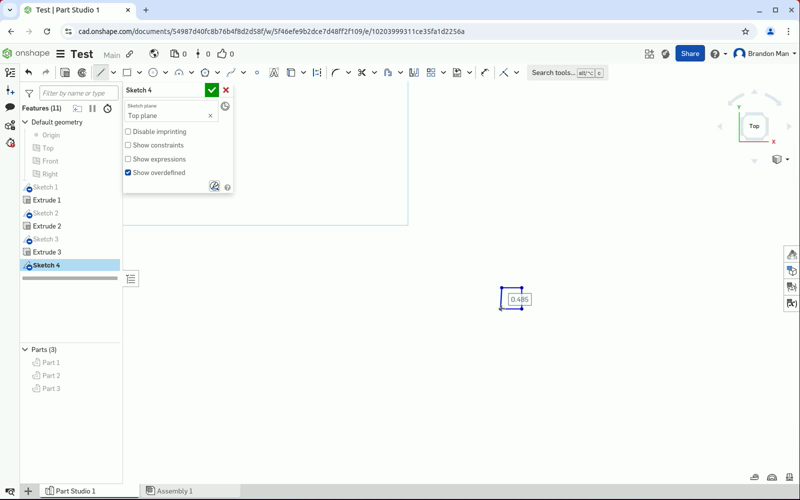
scroll(-6)
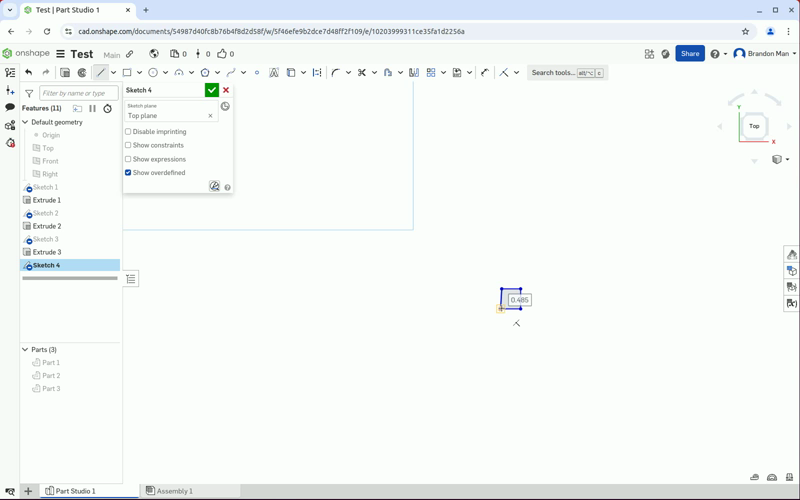
scroll(-6)
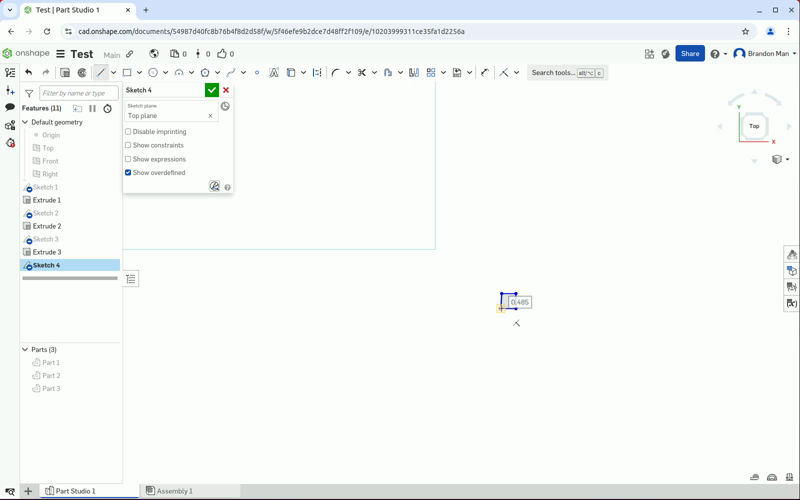
scroll(-6)
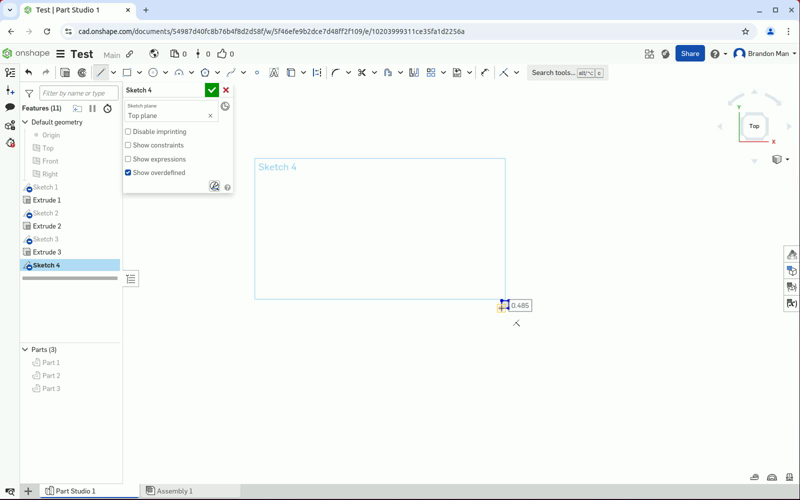
scroll(-6)
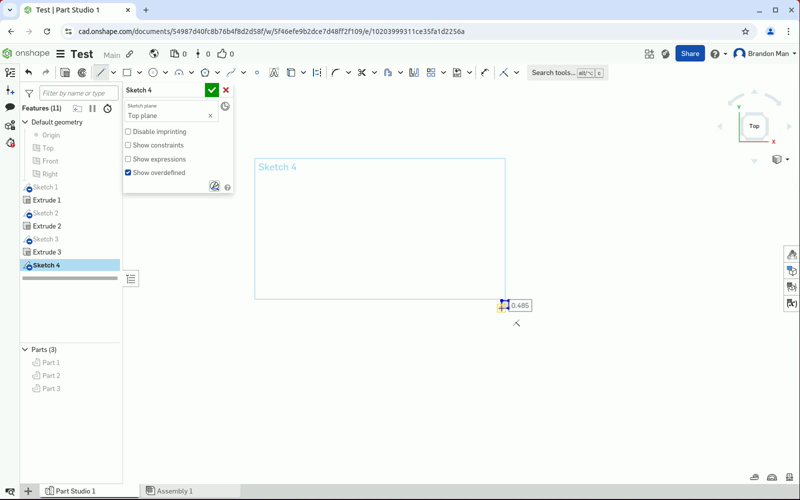
scroll(-6)
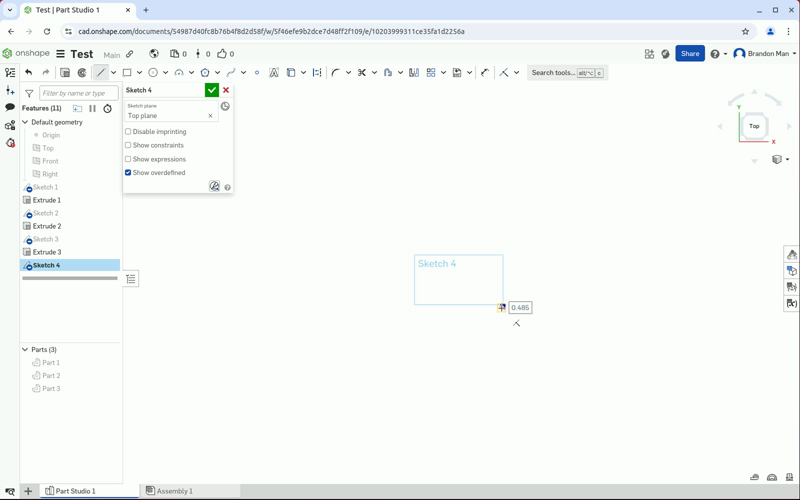
key(esc)
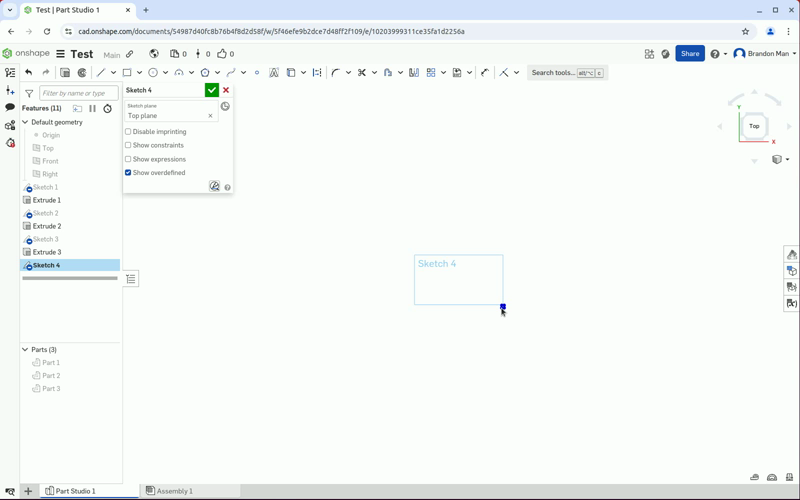
mouse_move(503, 305)
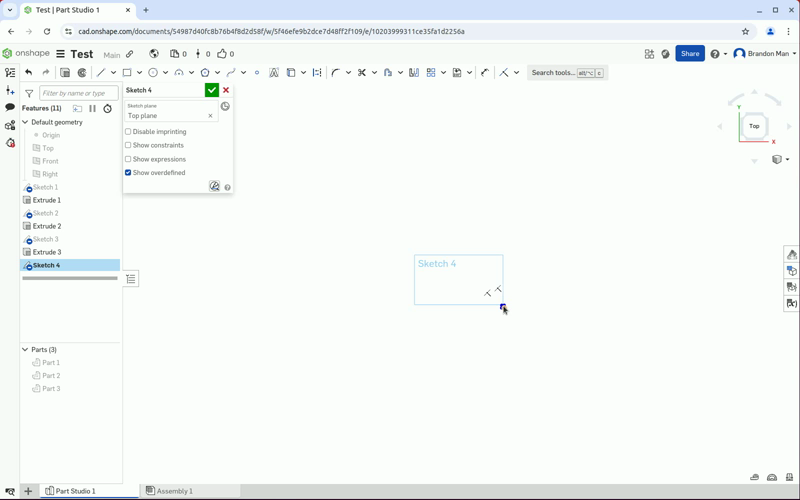
scroll(6)
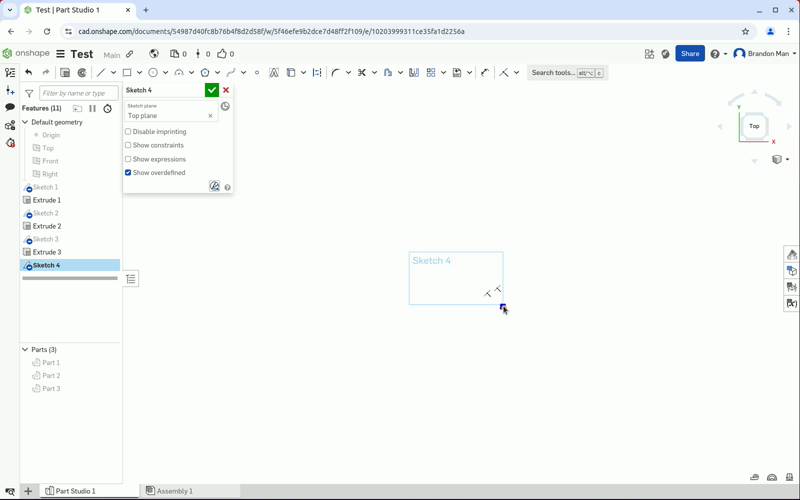
scroll(6)
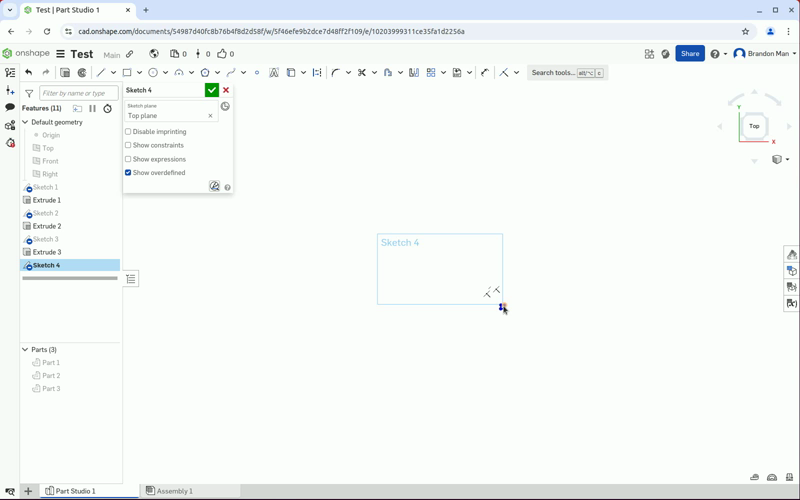
scroll(6)
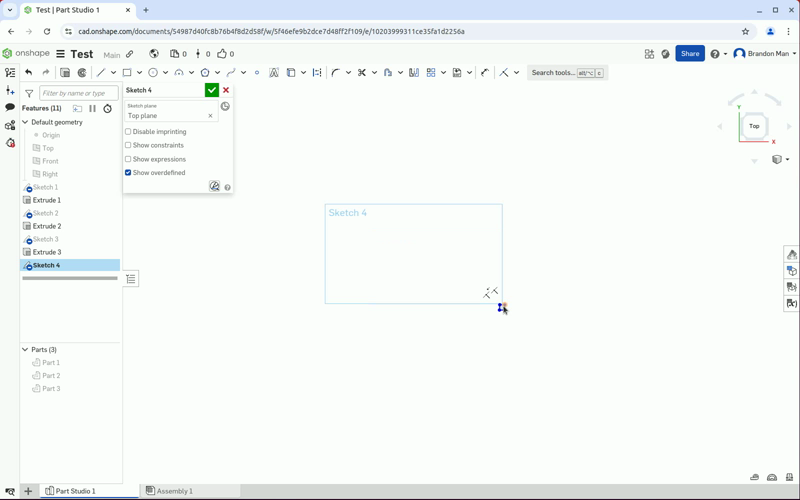
scroll(6)
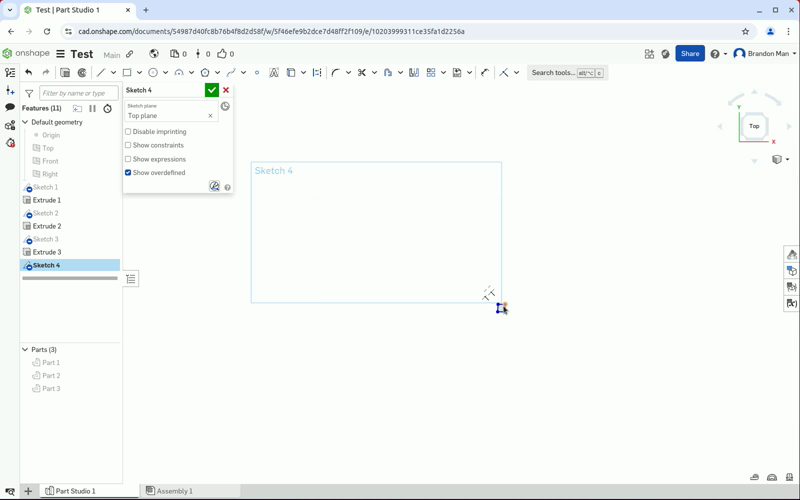
scroll(6)
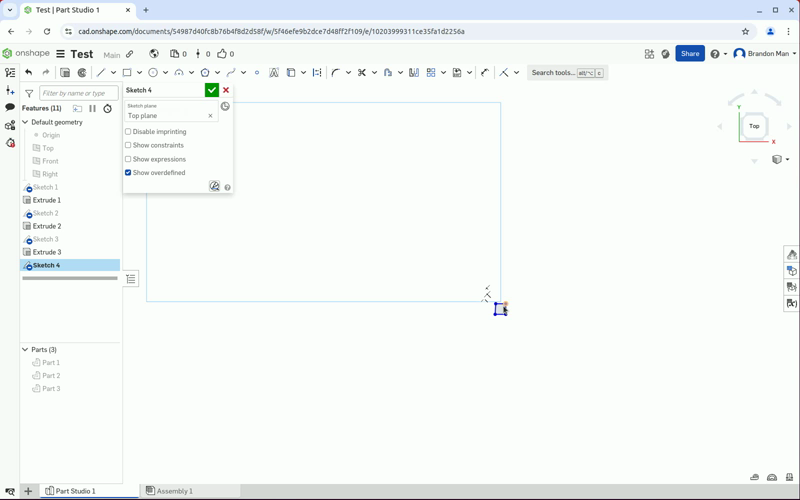
scroll(6)
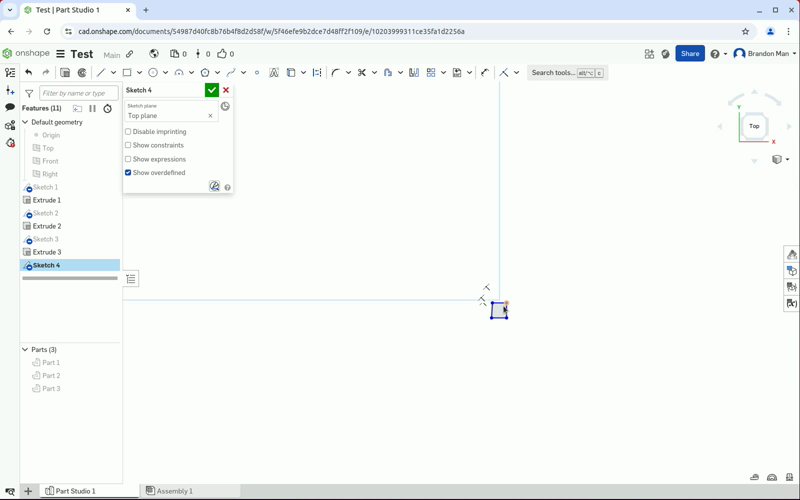
scroll(6)
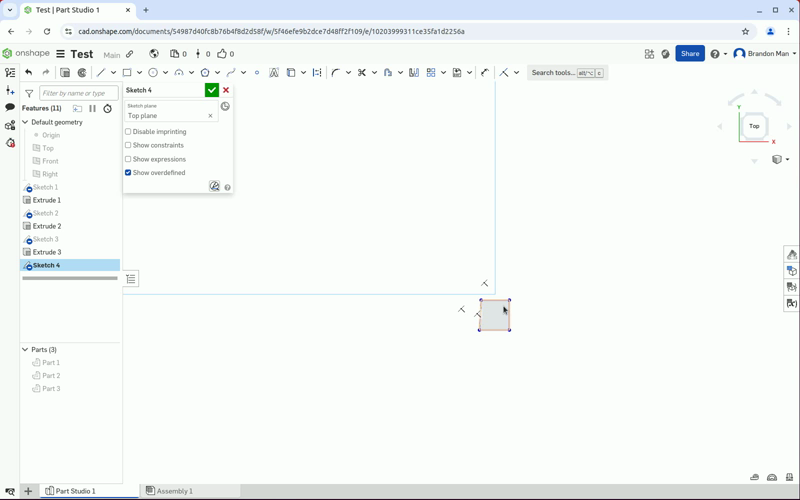
click(503, 305)
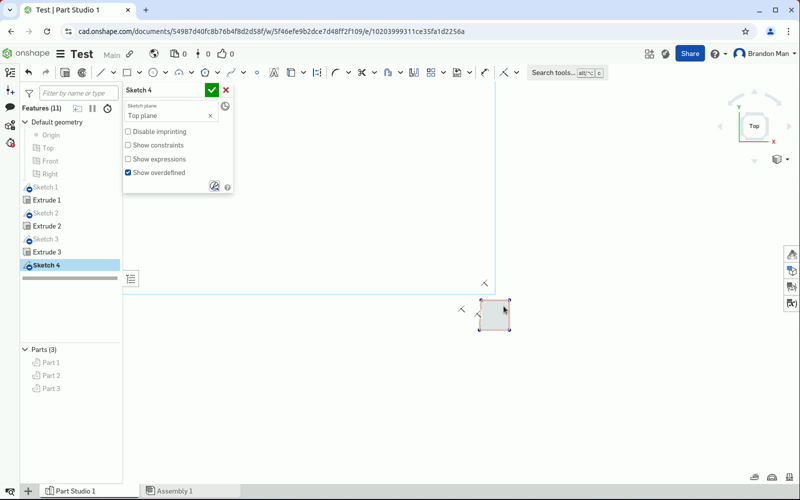
scroll(-6)
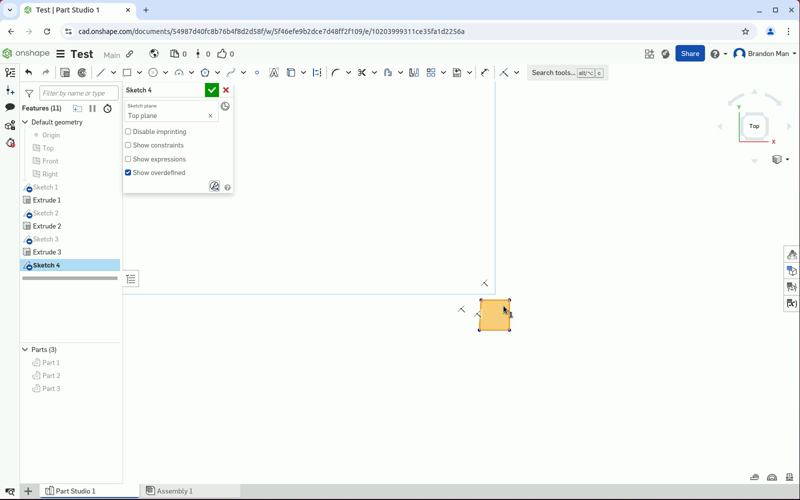
scroll(-6)
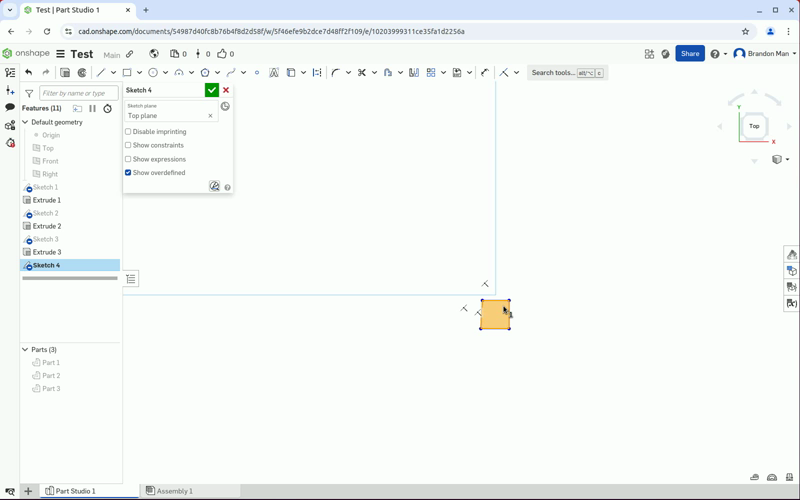
scroll(-6)
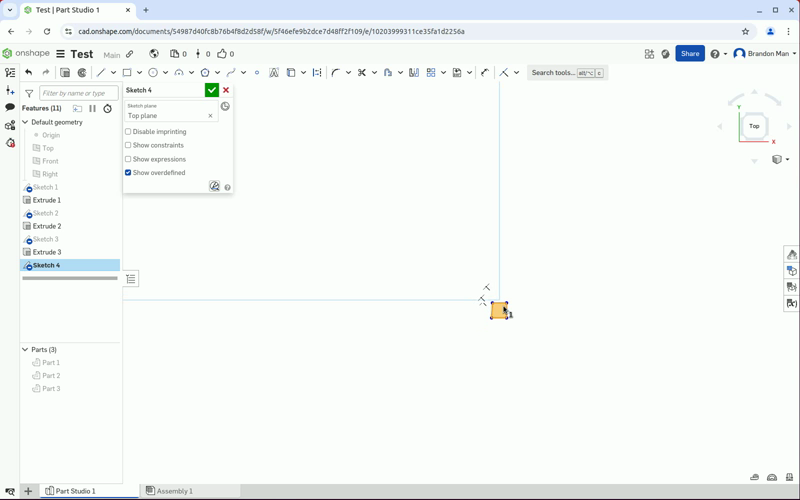
scroll(-6)
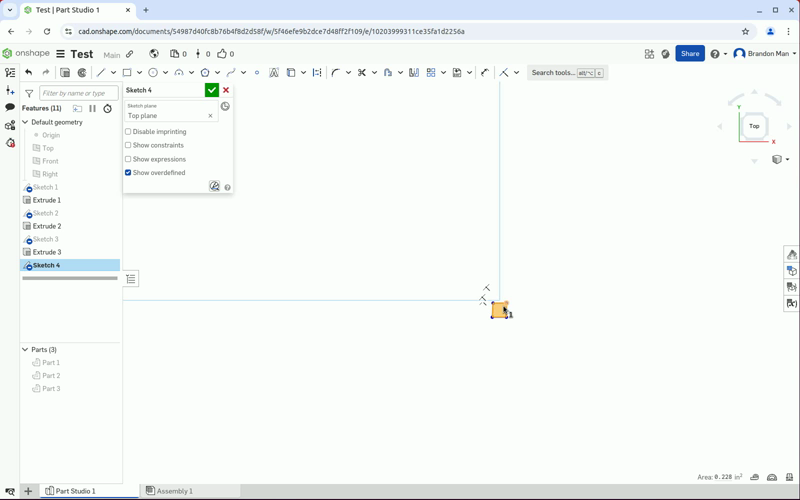
scroll(-6)
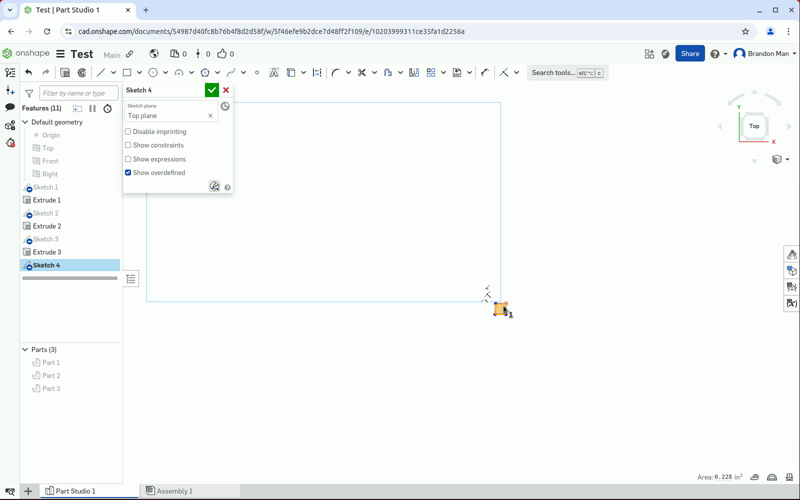
scroll(-6)
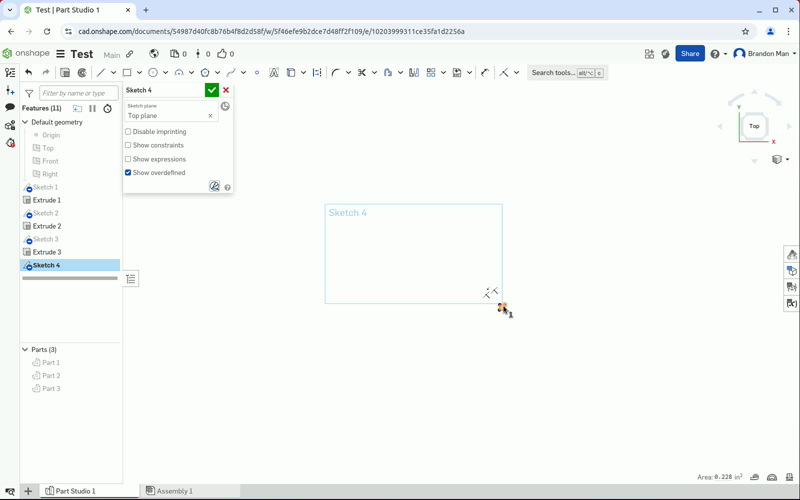
scroll(-6)
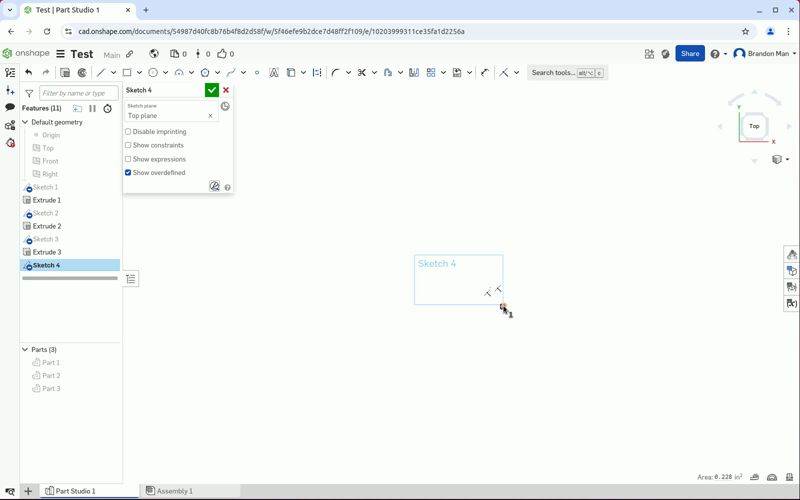
mouse_move(73, 352)
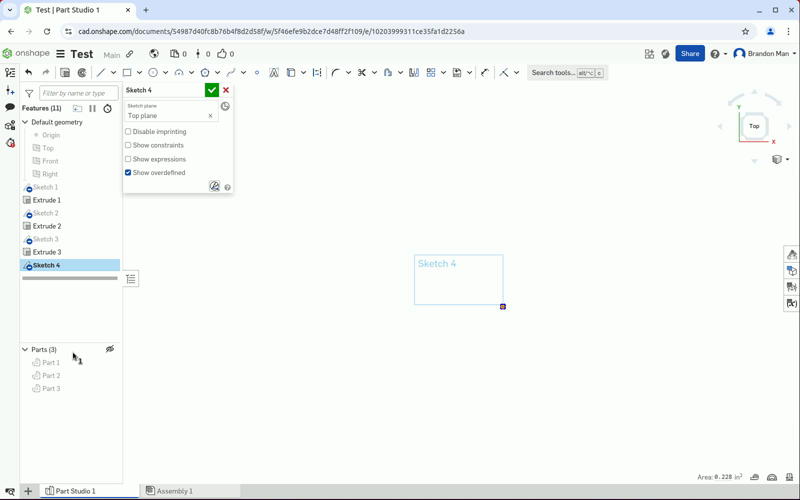
key(shift+y)
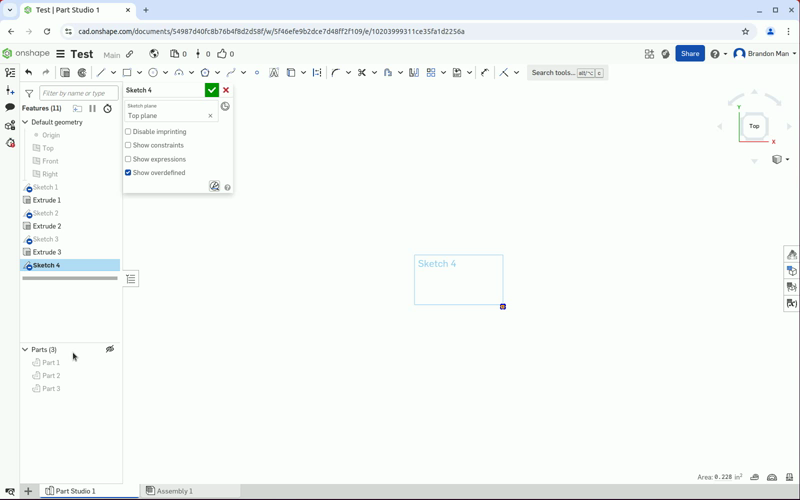
key(shift+e)
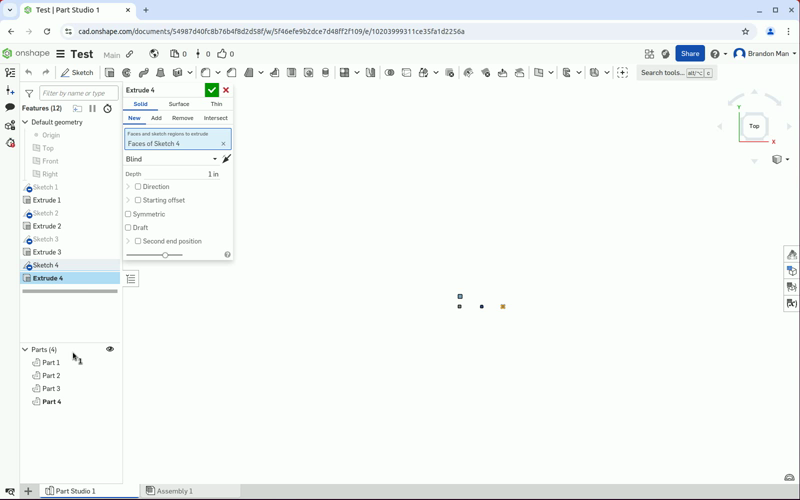
mouse_move(143, 106)
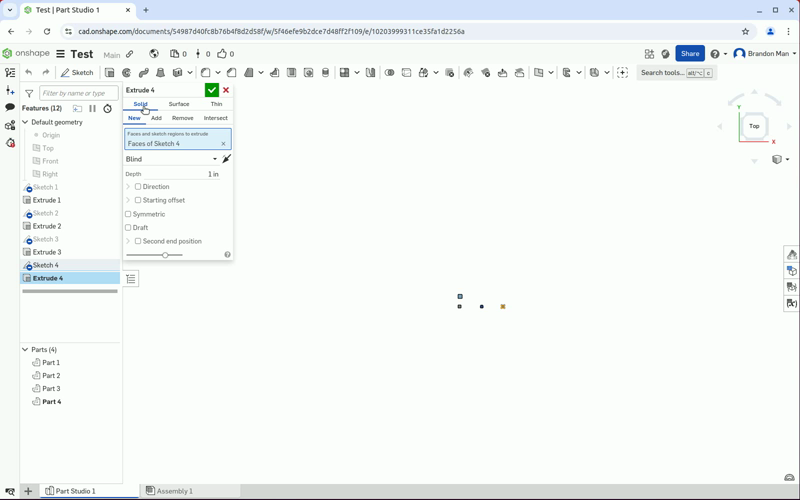
click(143, 106)
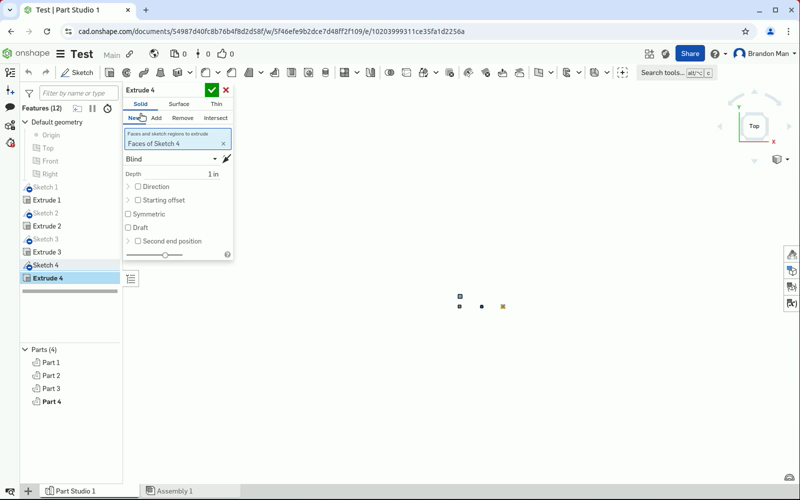
mouse_move(137, 120)
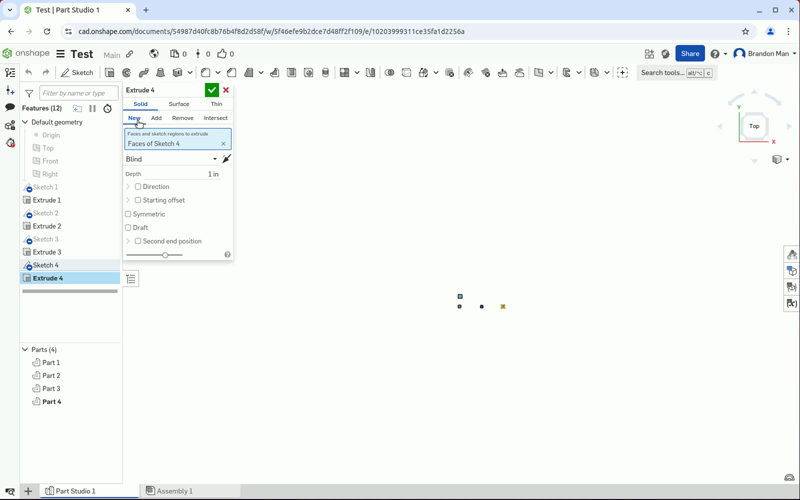
click(137, 120)
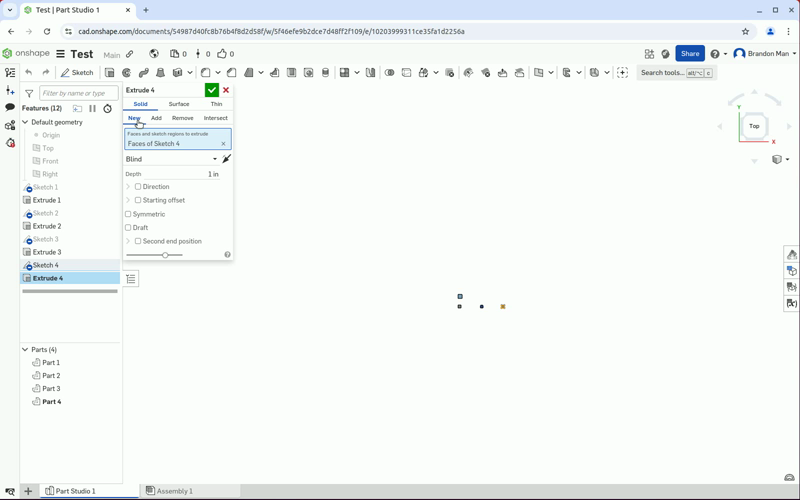
key(tab, 4)
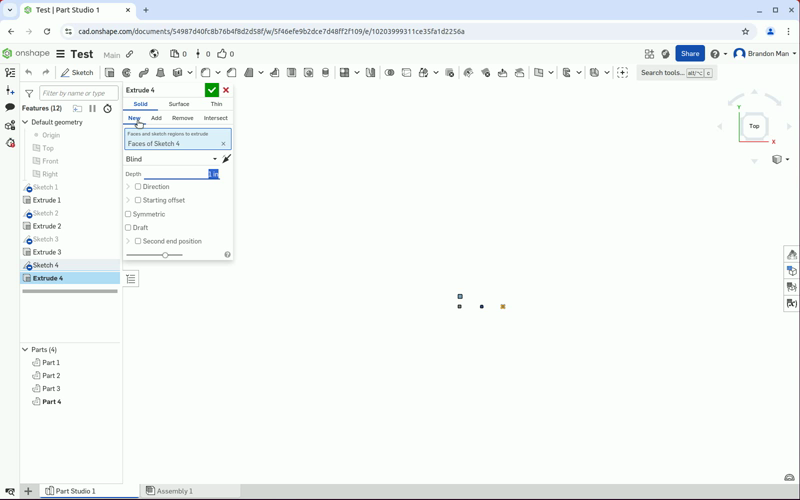
text(2.407)
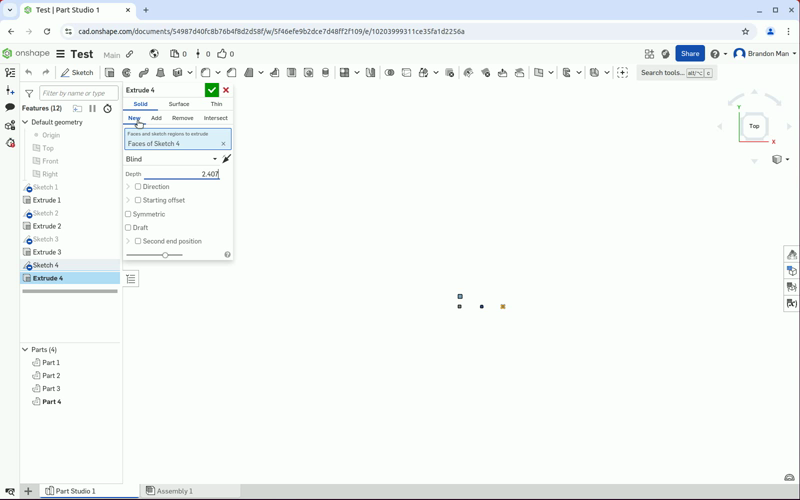
key(enter)
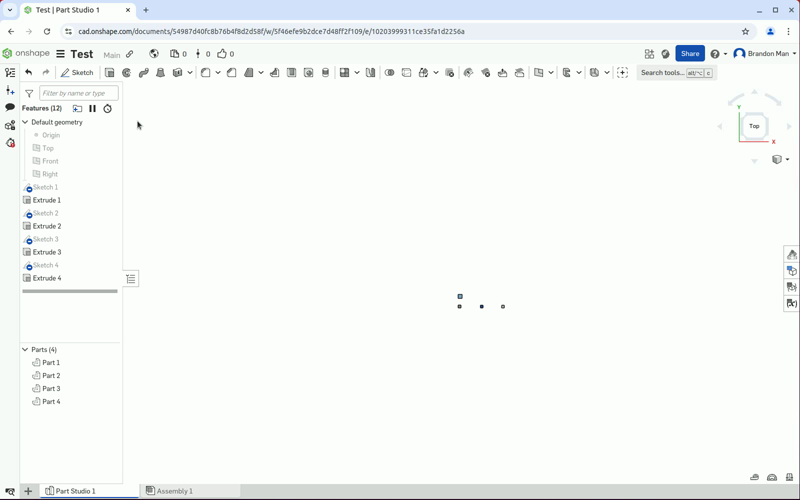
key(shift+h)
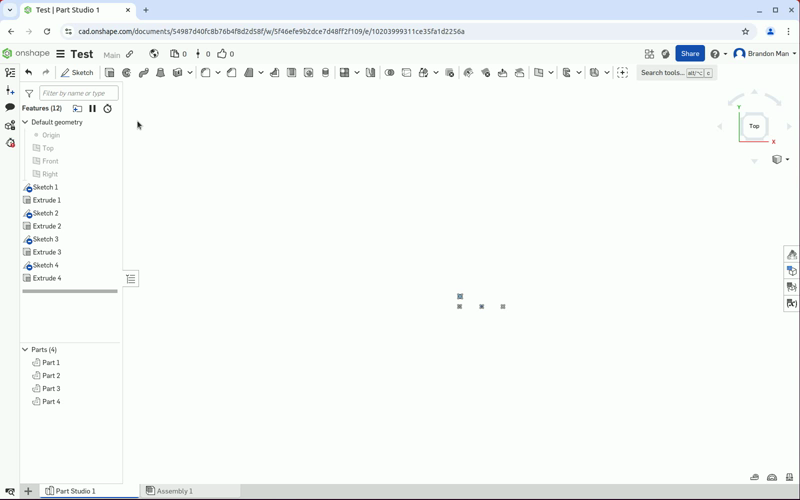
key(shift+h)
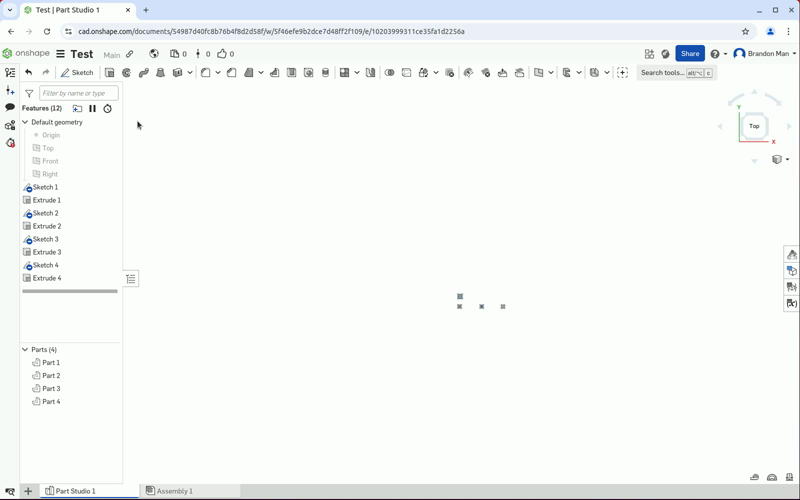
key(shift+7)
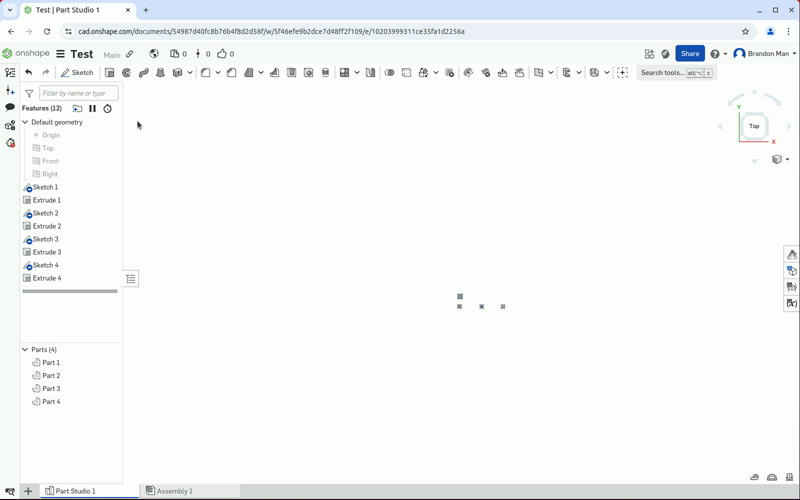
key(up, 3)
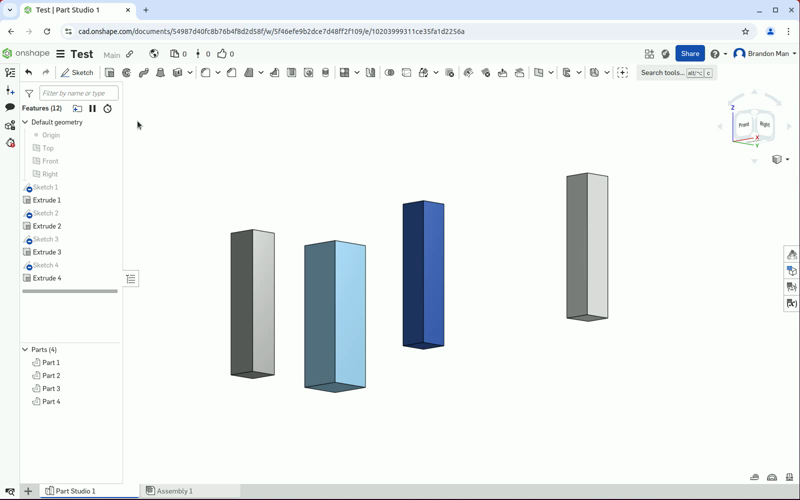
key(left, 3)
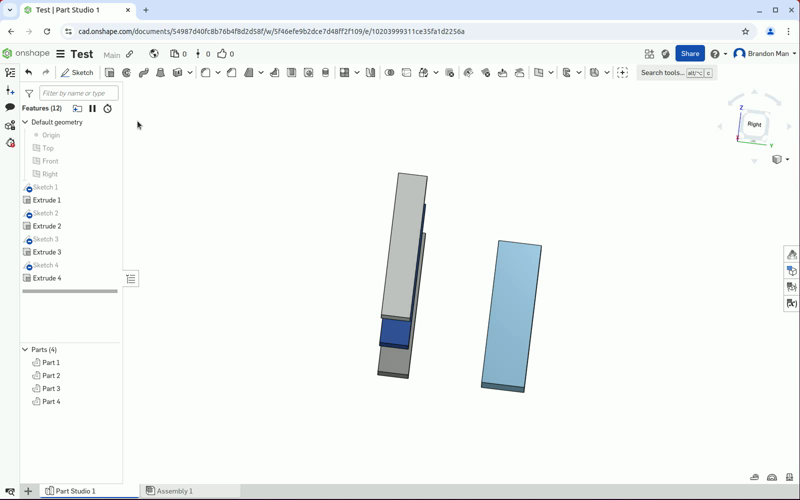
key(right, 3)
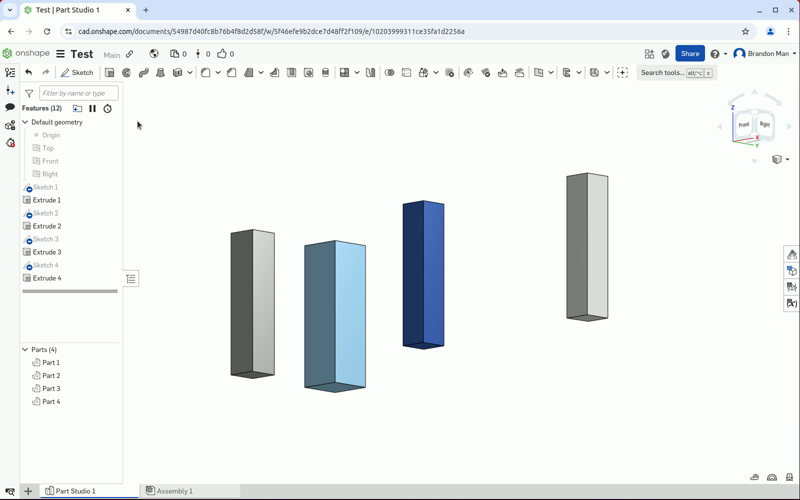
key(down, 3)
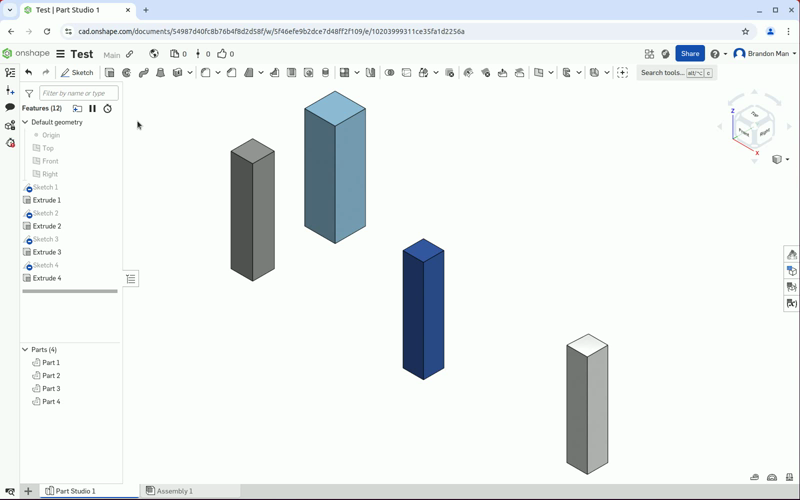
mouse_move(73, 189)
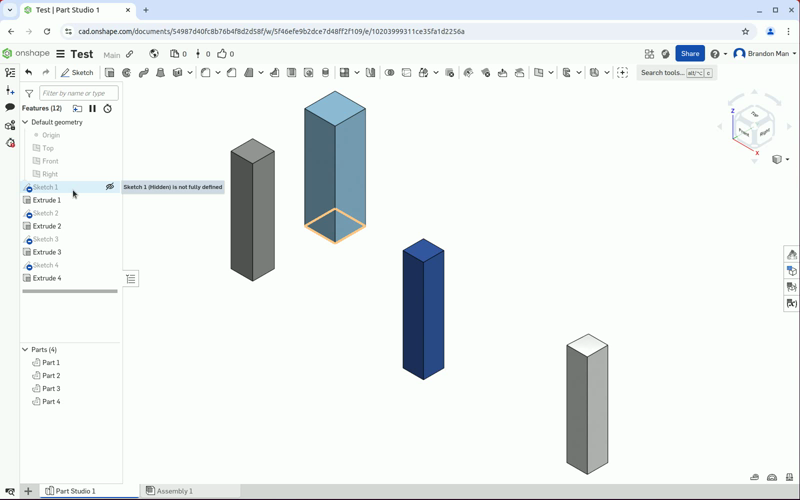
click(73, 189)